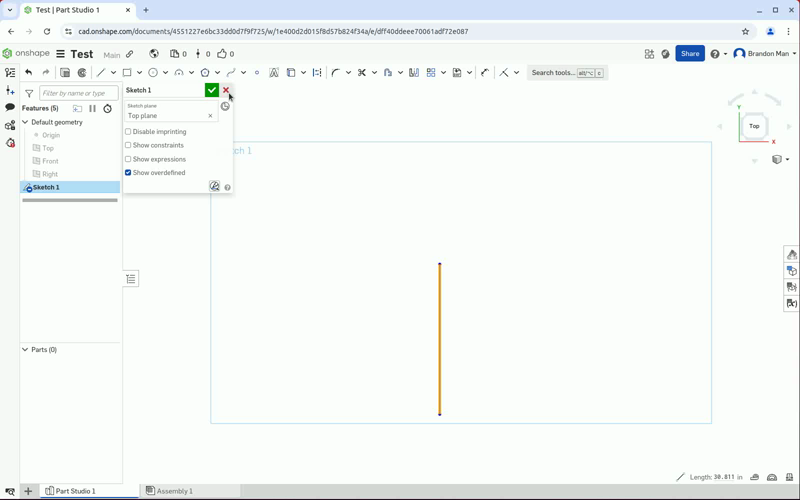
key(shift+h)
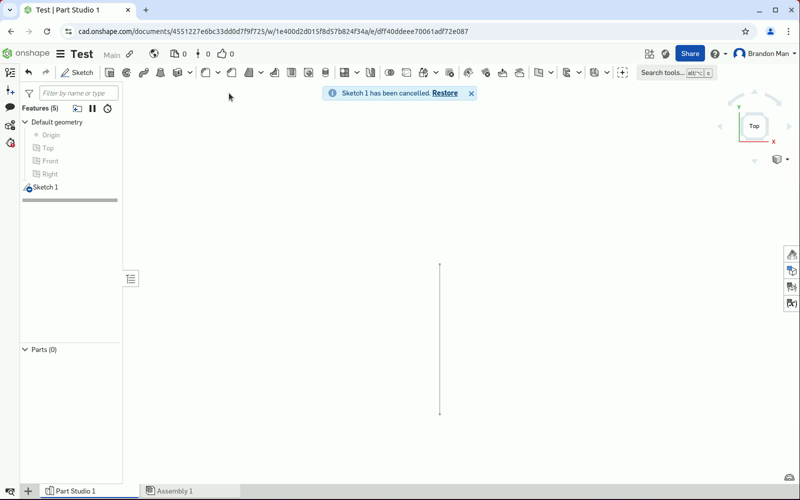
mouse_move(73, 352)
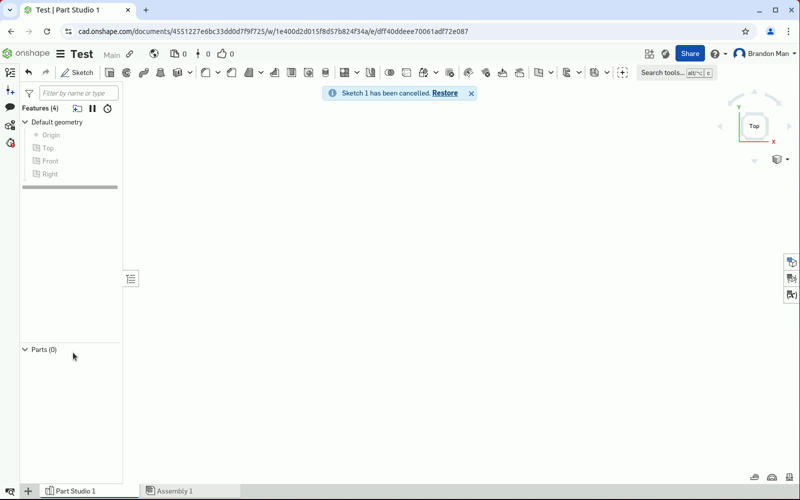
key(y)
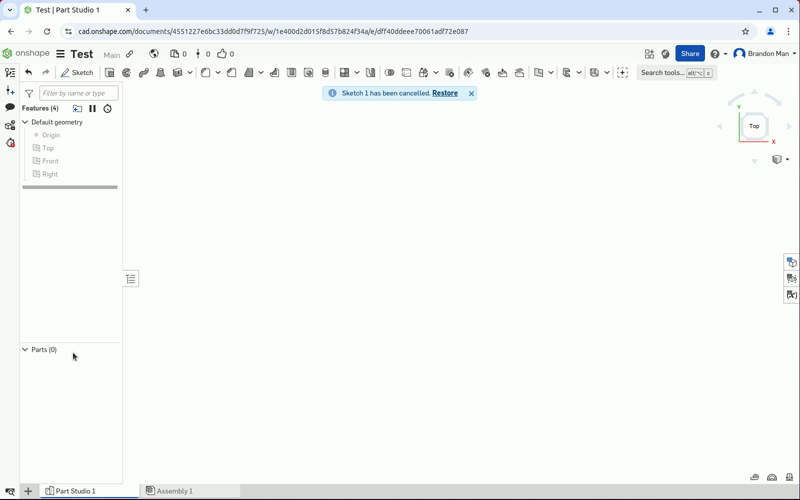
key(shift+p)
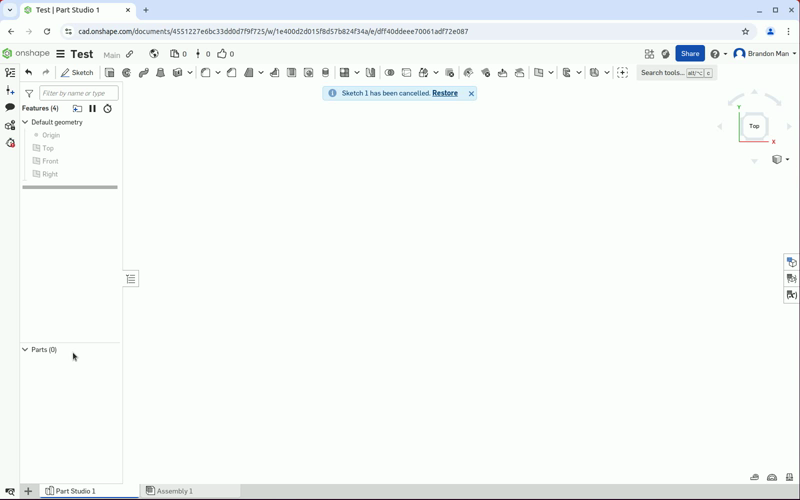
key(space)
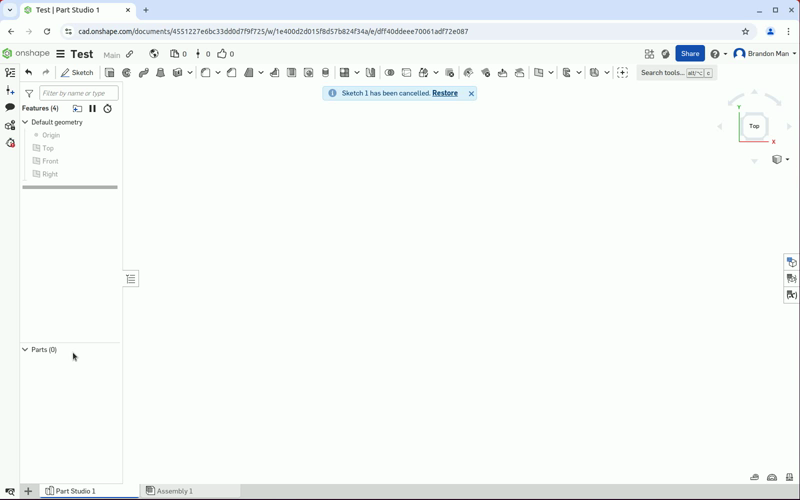
key_down(shift)
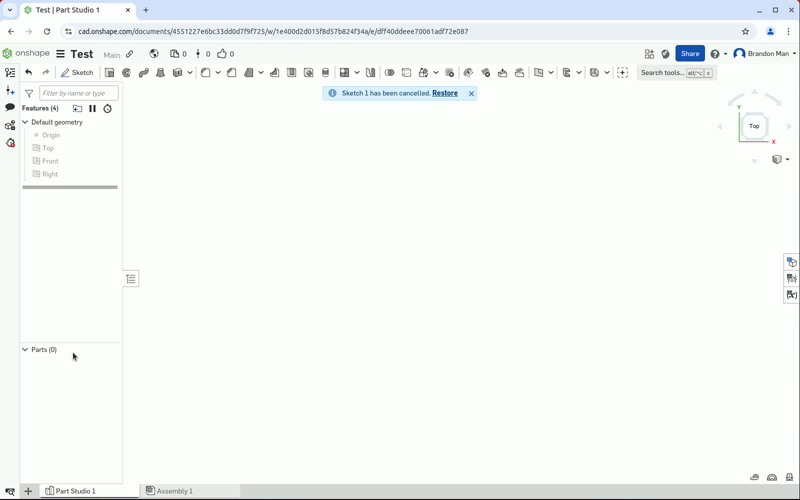
key(up)
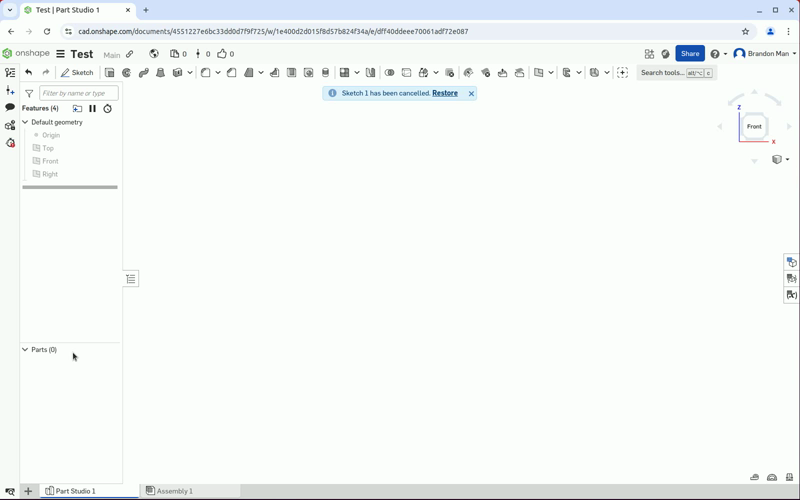
key_up(shift)
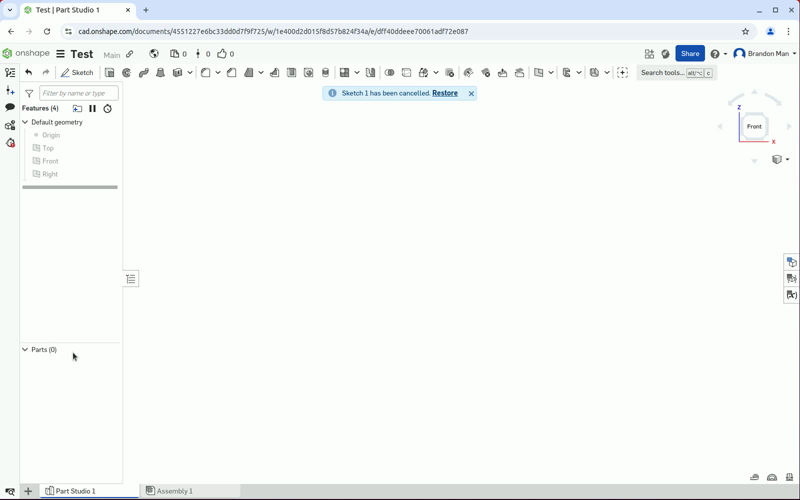
mouse_move(73, 352)
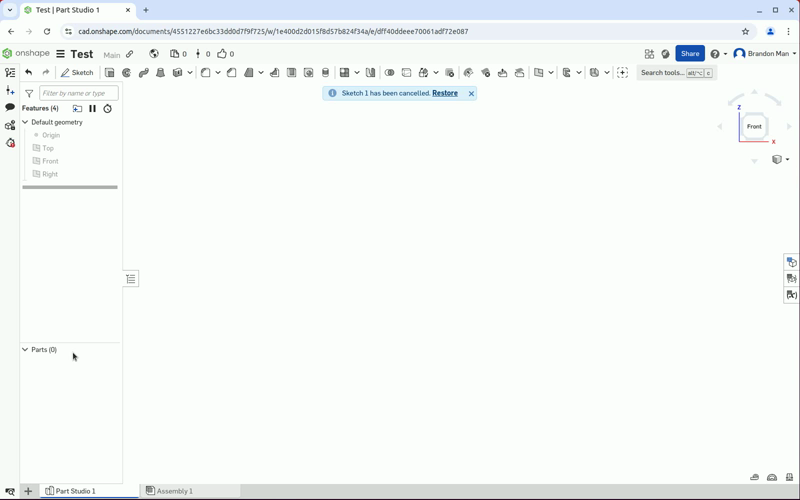
key(shift+y)
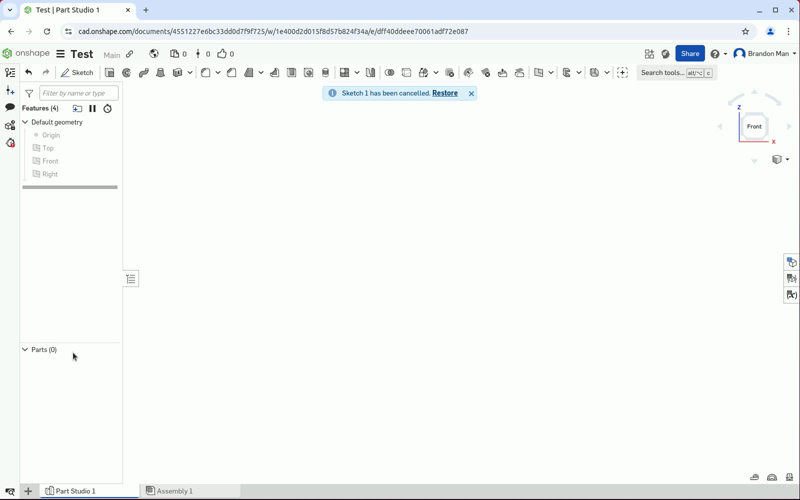
key(shift+s)
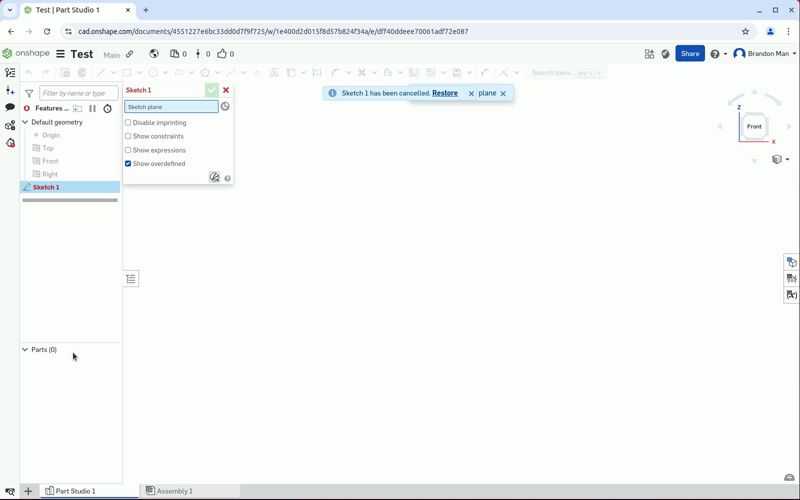
mouse_move(73, 163)
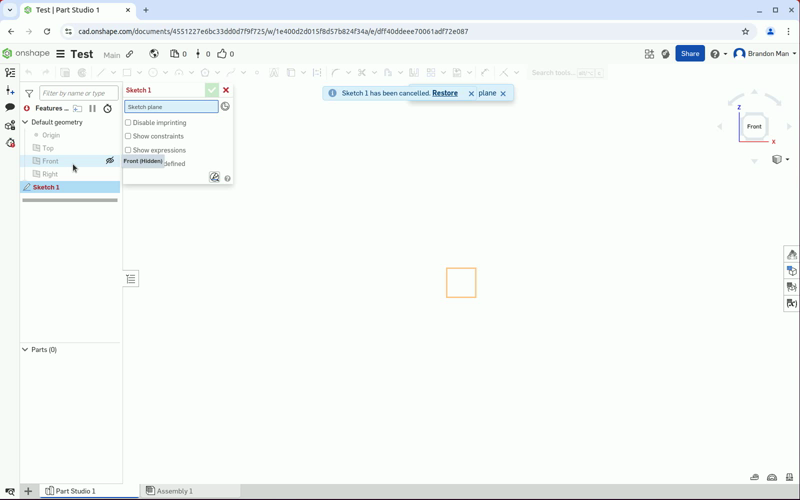
click(73, 163)
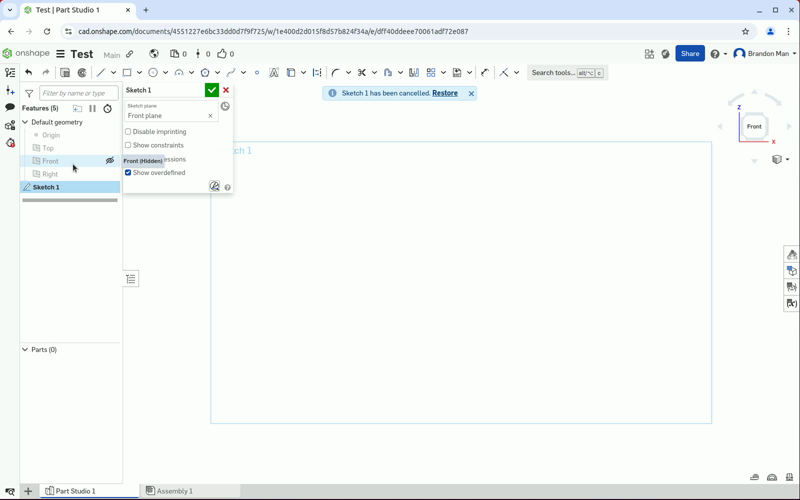
mouse_move(73, 352)
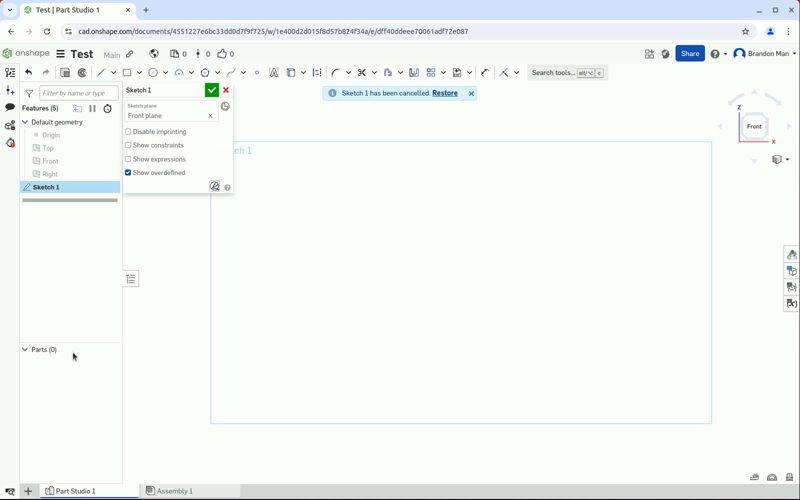
key(y)
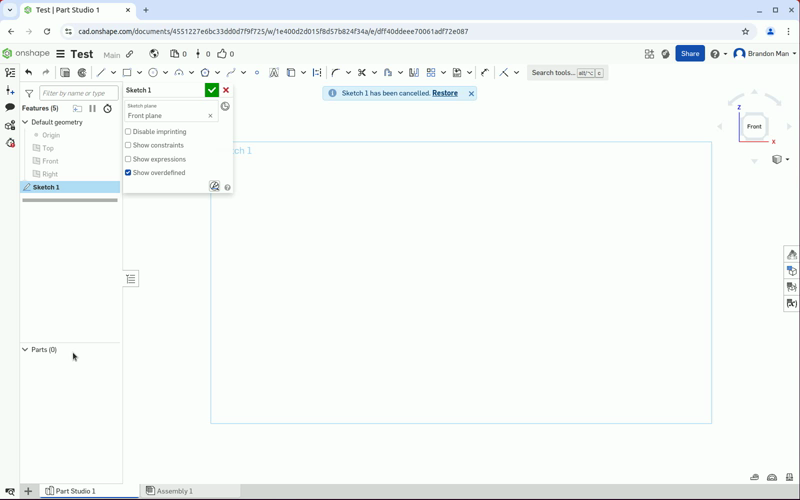
key(l)
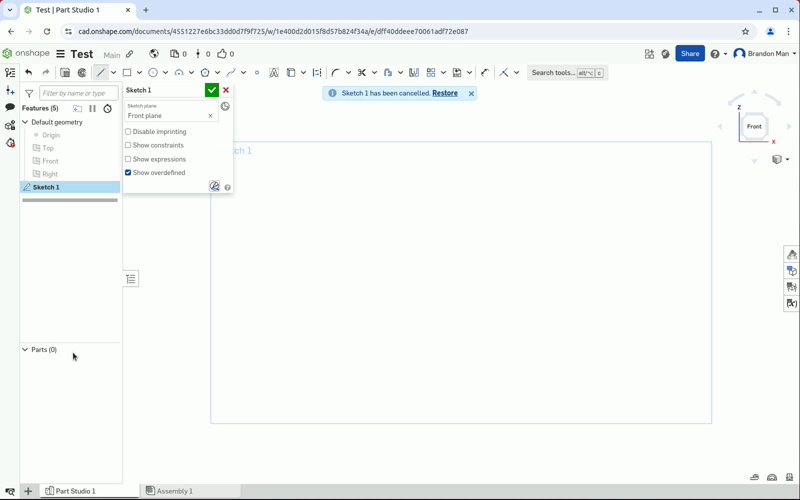
key_down(shift)
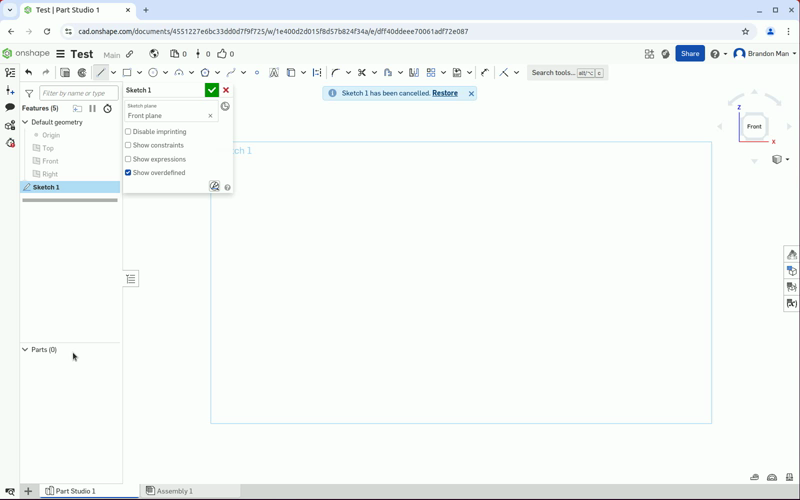
mouse_move(460, 282)
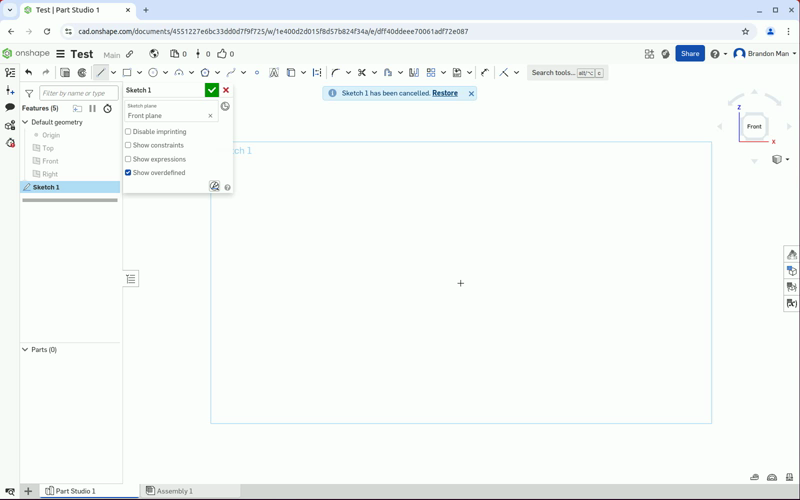
click(460, 282)
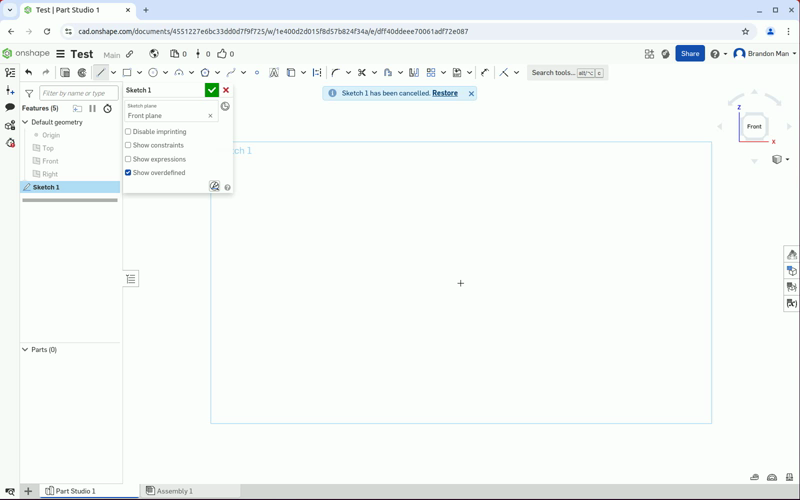
key_up(shift)
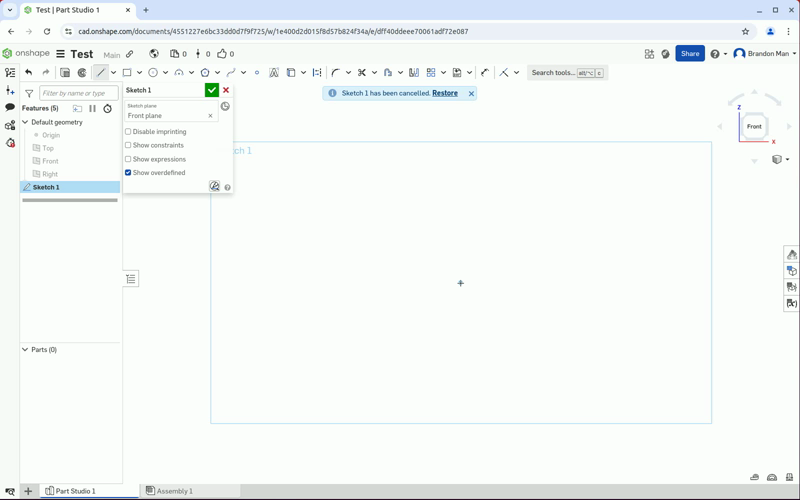
key_down(shift)
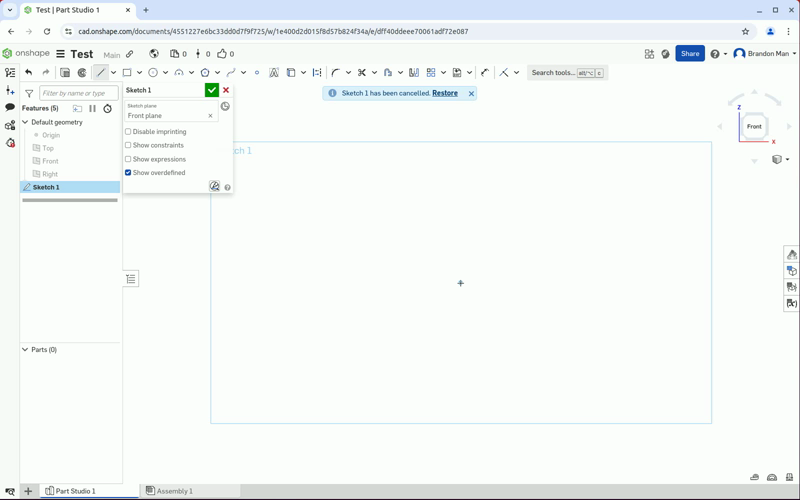
mouse_move(490, 282)
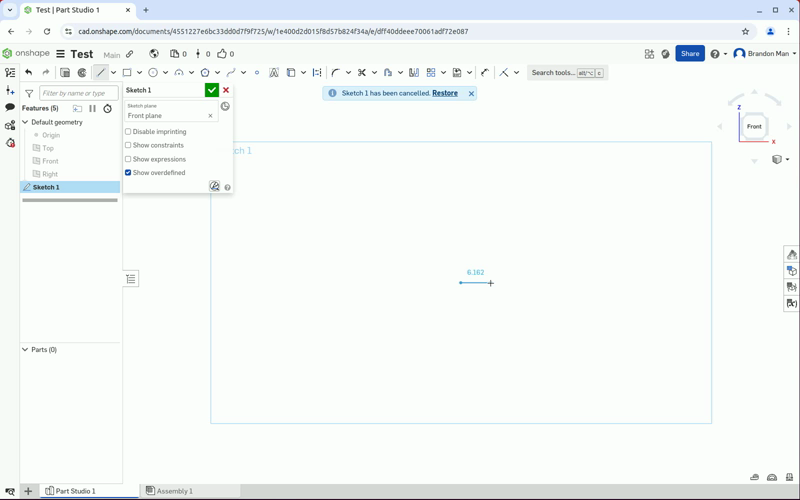
mouse_move(472, 282)
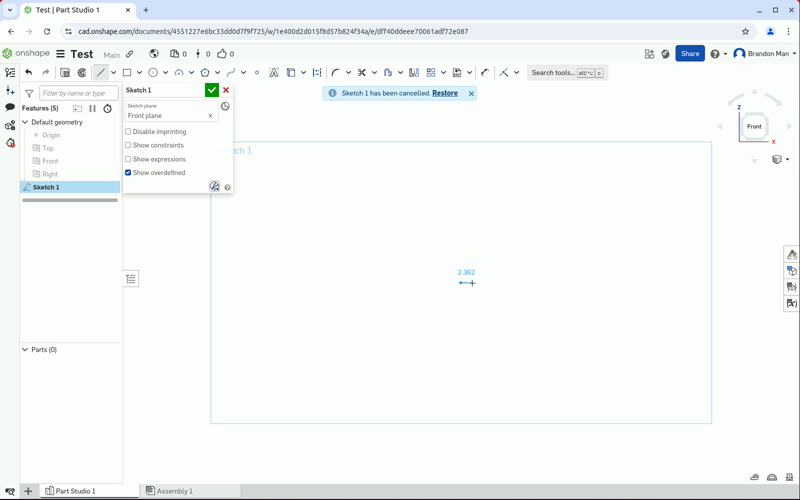
click(472, 282)
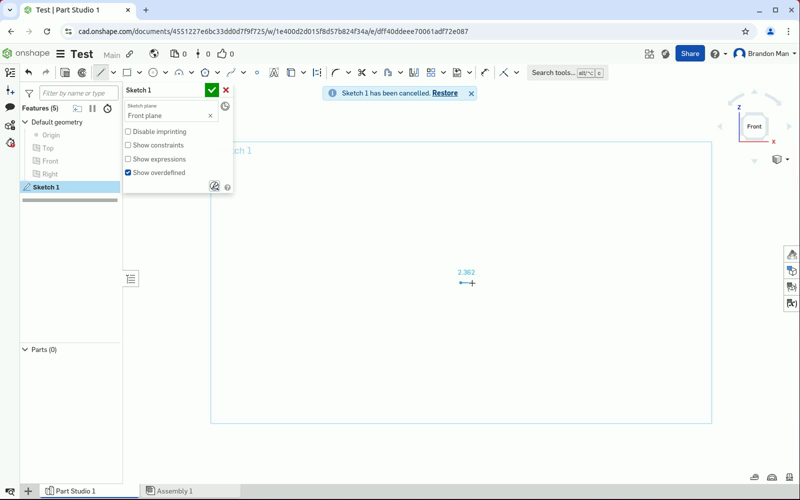
key_up(shift)
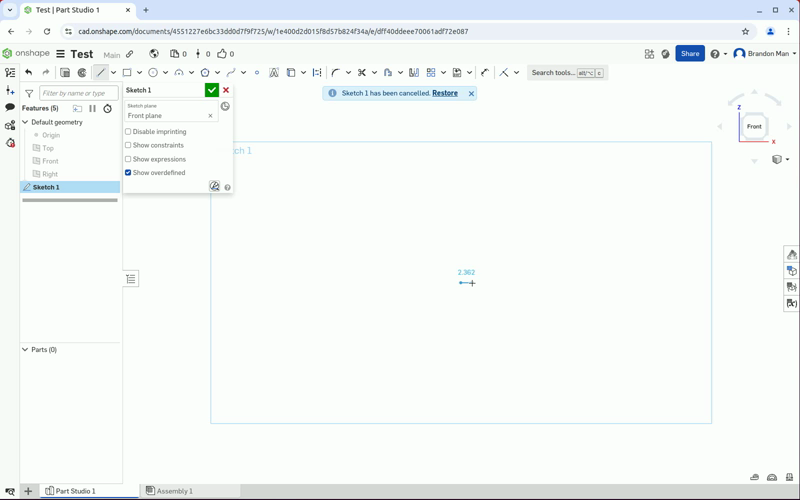
key_down(shift)
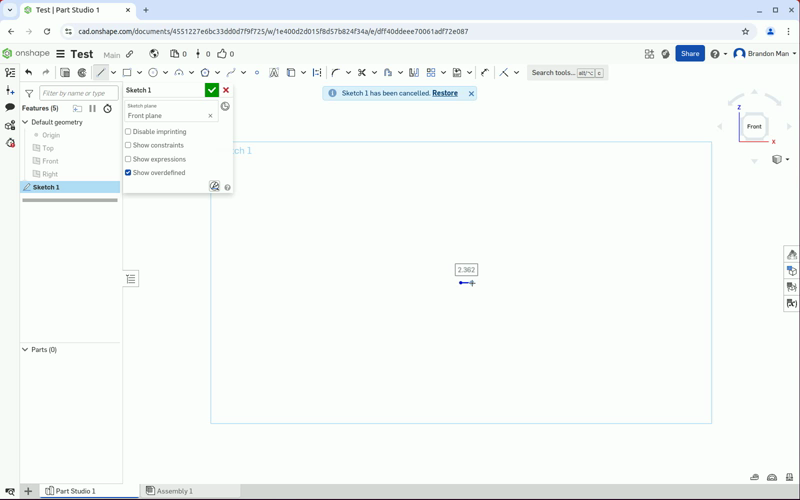
mouse_move(502, 282)
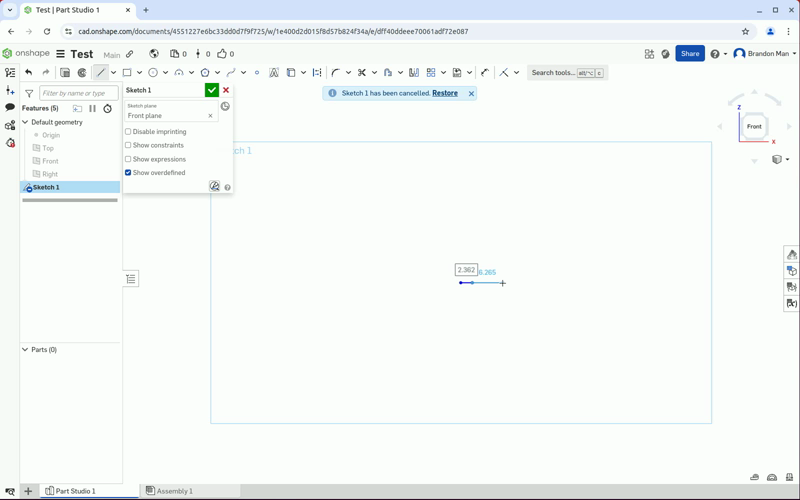
mouse_move(472, 271)
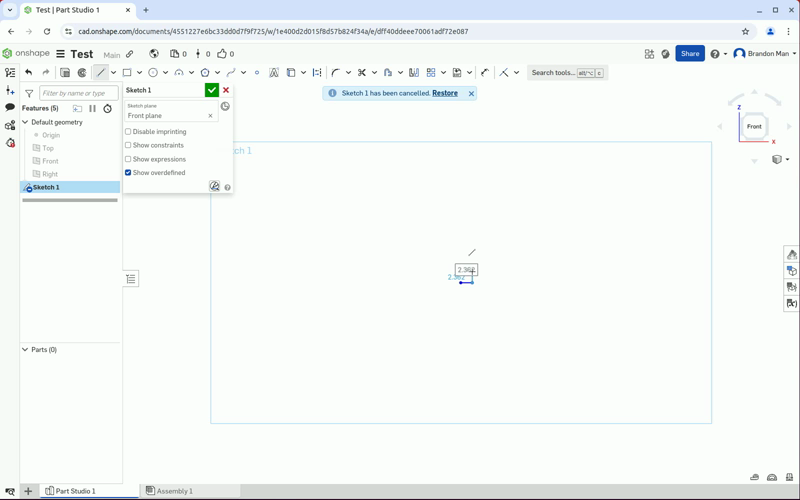
click(472, 271)
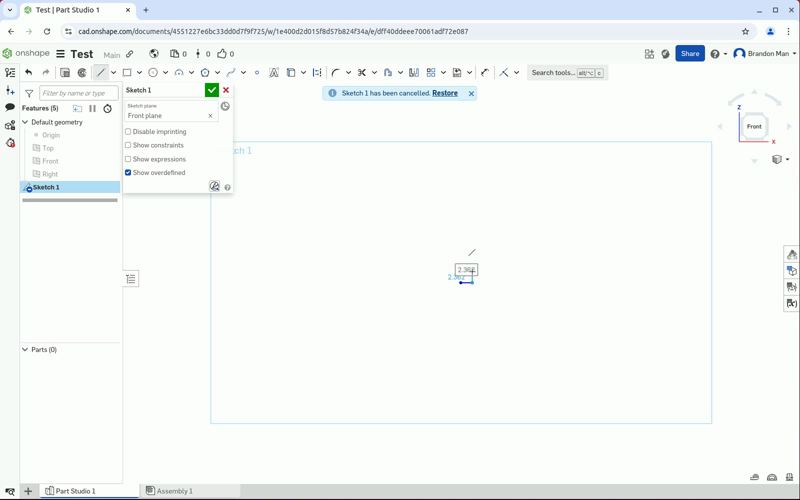
key_up(shift)
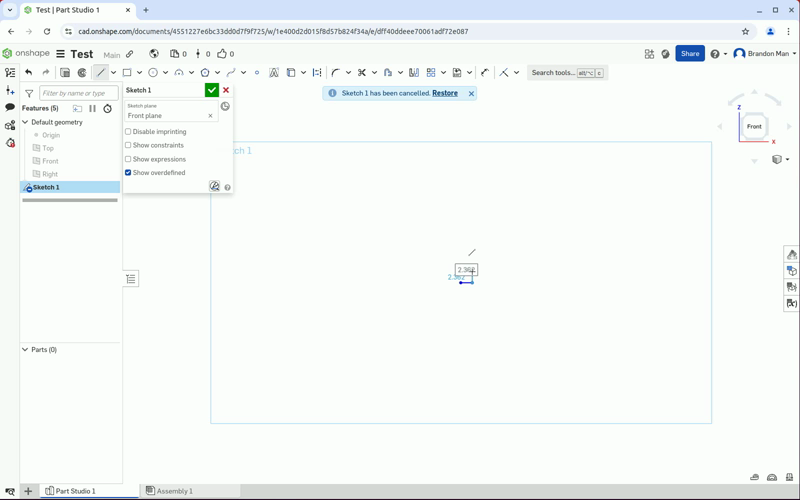
key_down(shift)
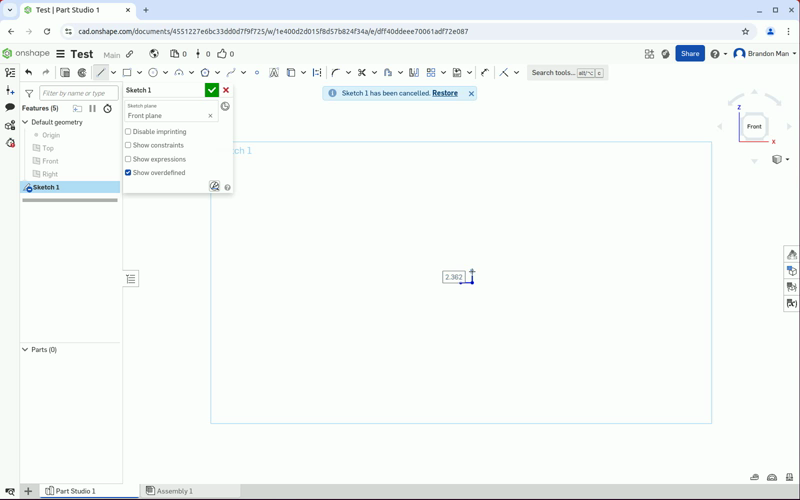
mouse_move(502, 271)
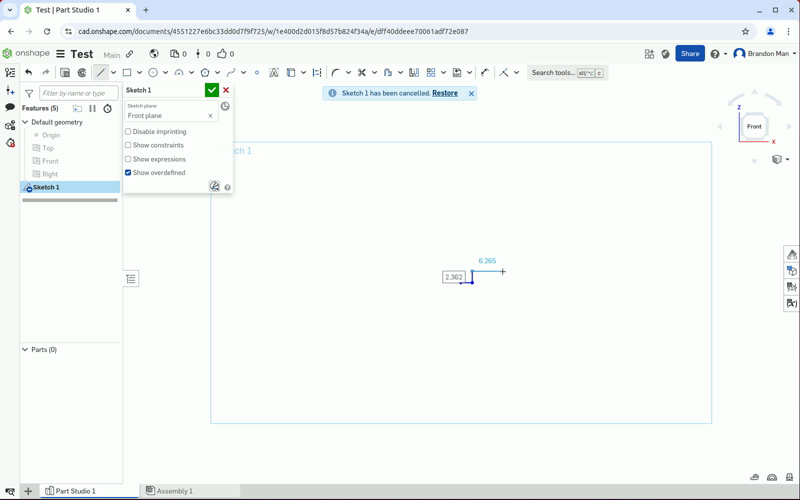
mouse_move(460, 271)
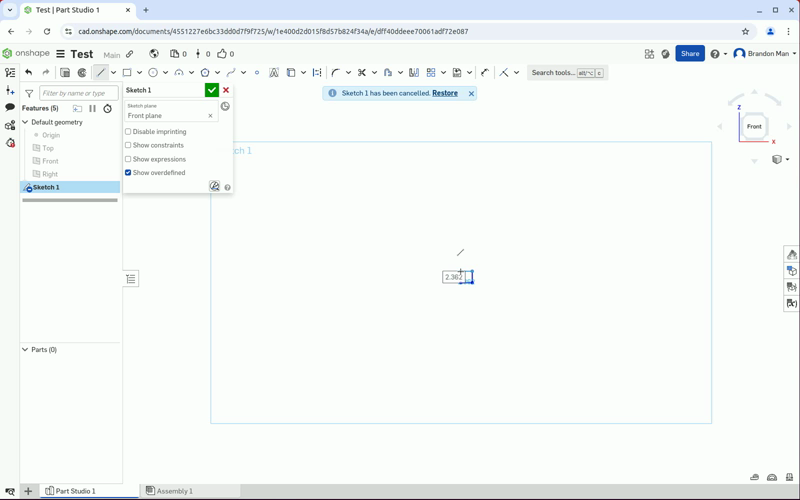
click(460, 271)
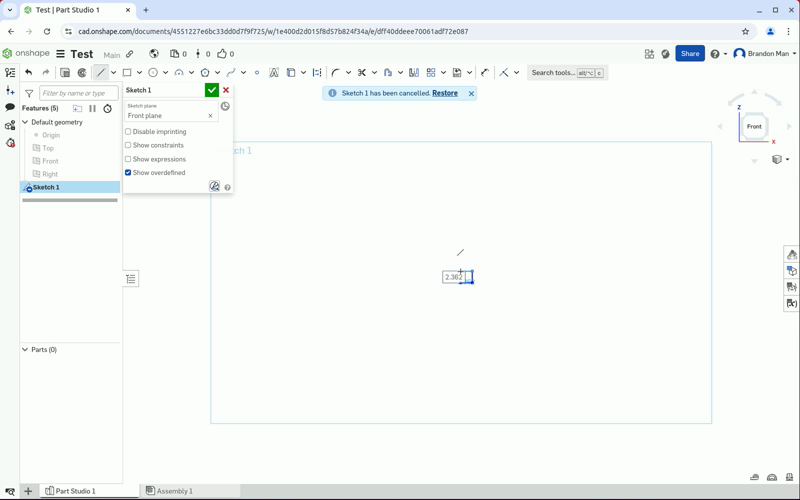
key_up(shift)
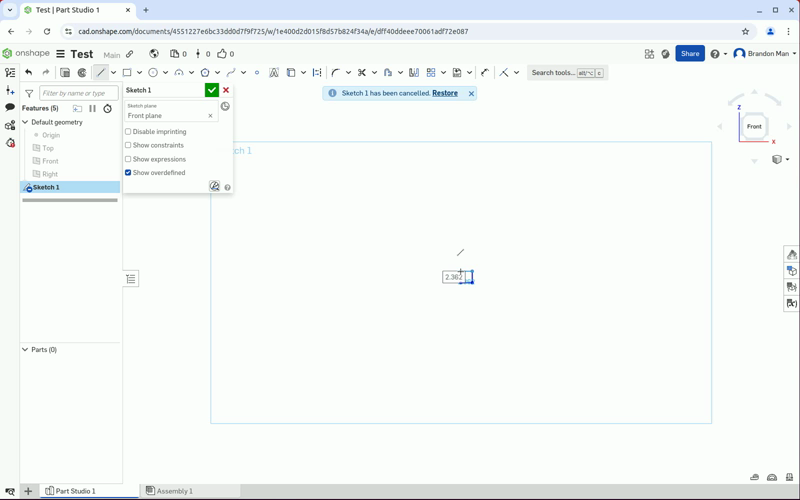
mouse_move(490, 271)
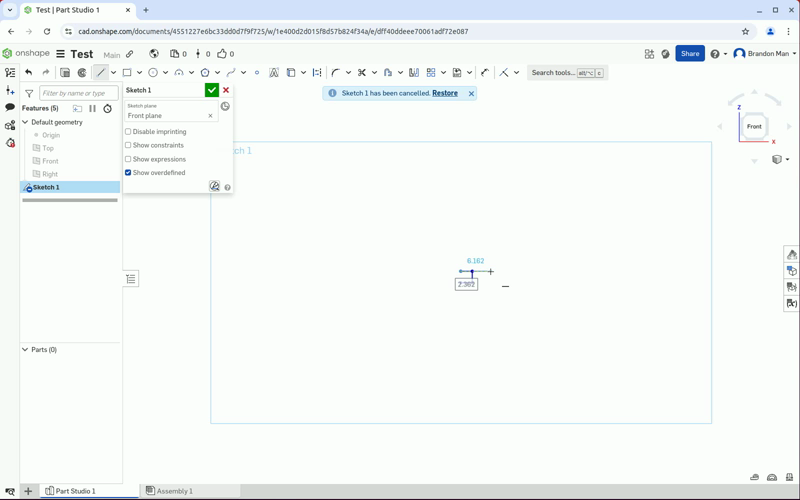
key_down(shift)
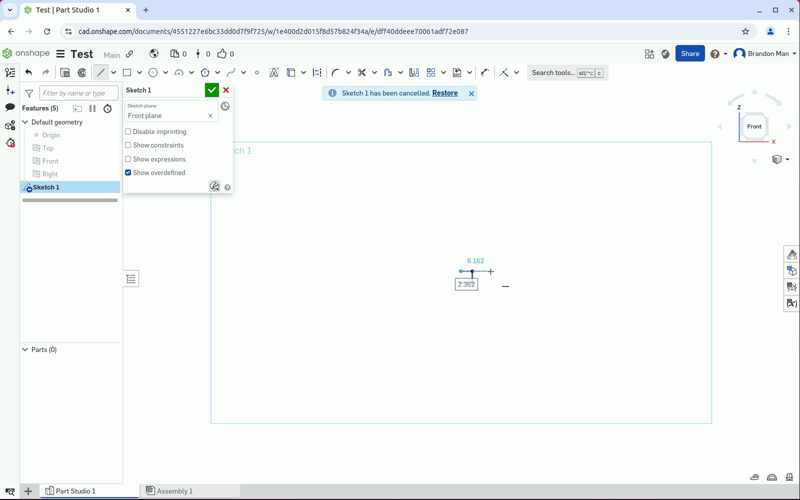
mouse_move(460, 282)
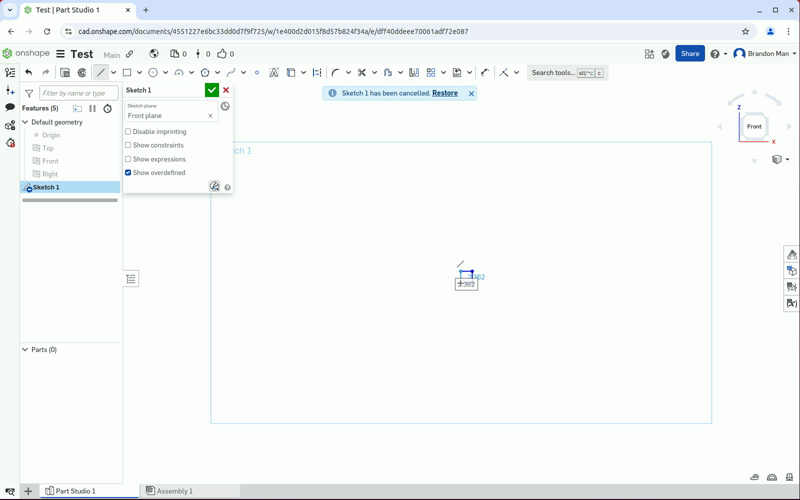
key_up(shift)
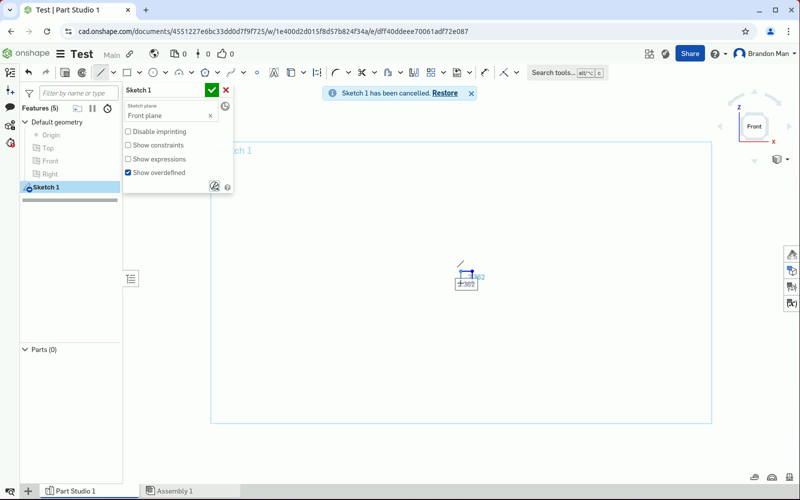
click(460, 282)
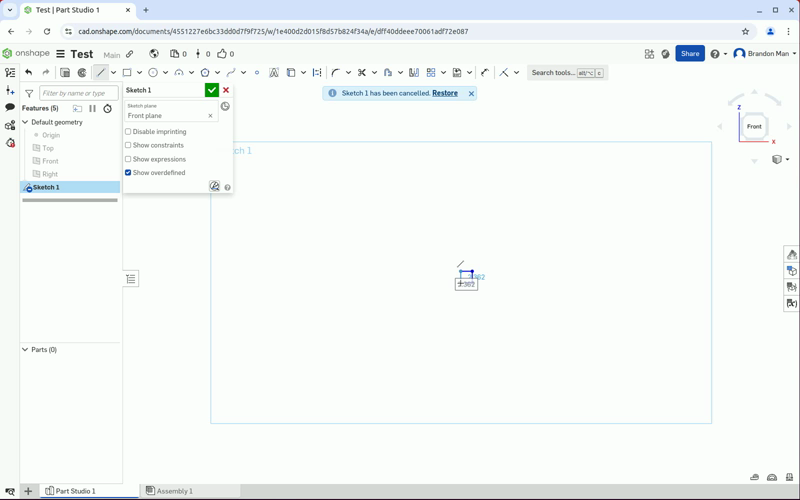
key(esc)
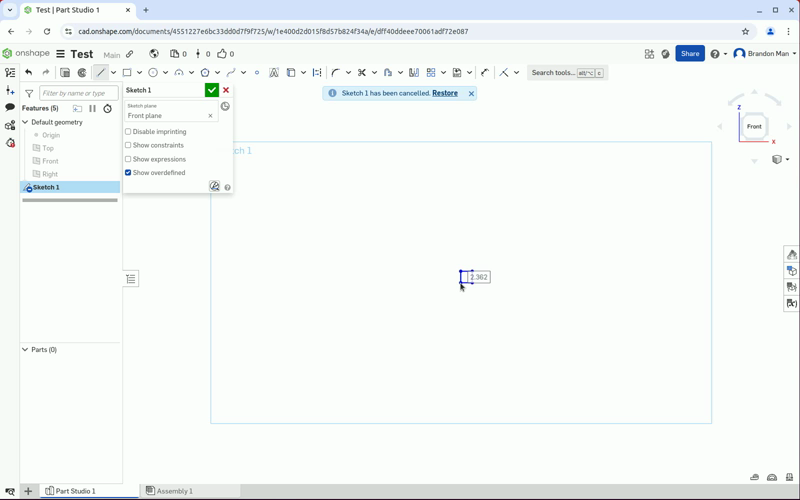
mouse_move(469, 275)
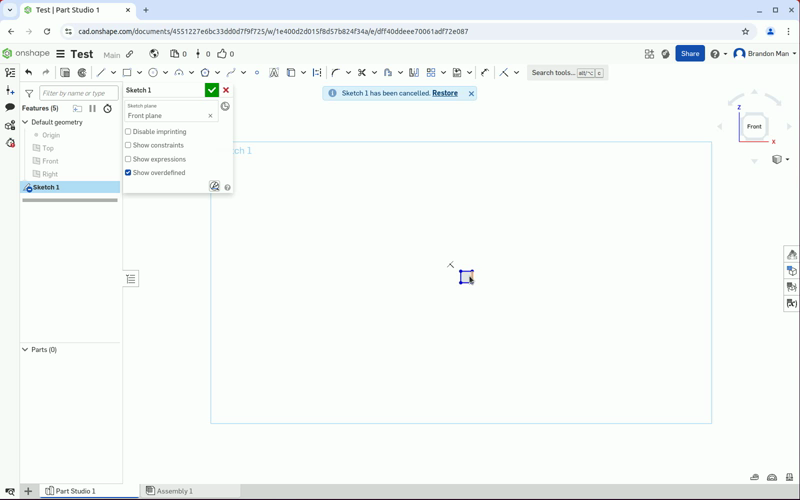
scroll(6)
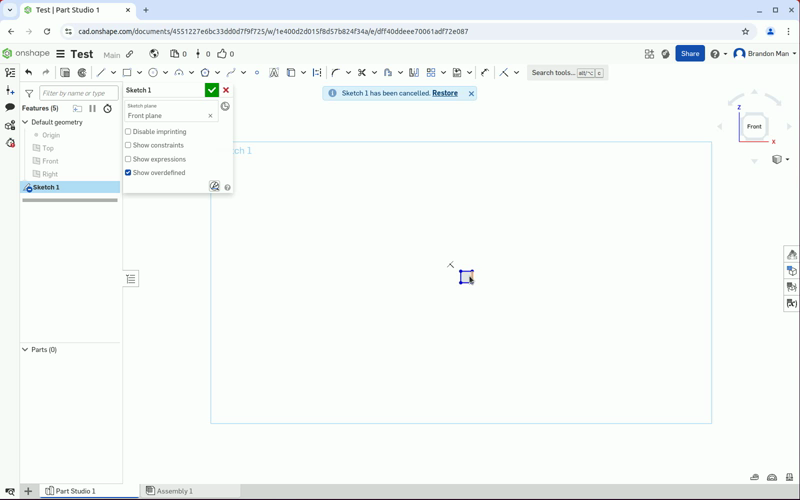
scroll(6)
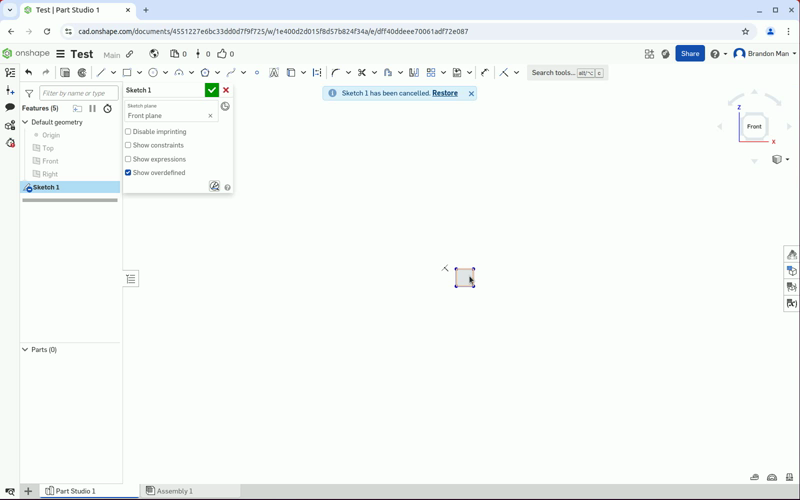
scroll(6)
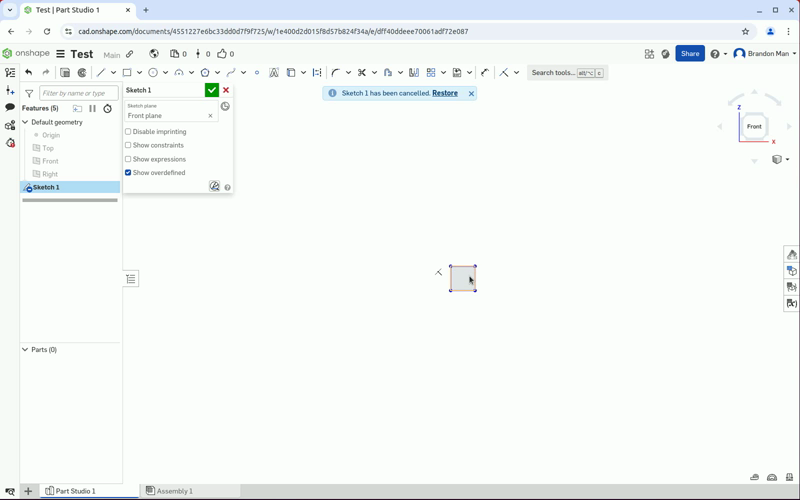
scroll(6)
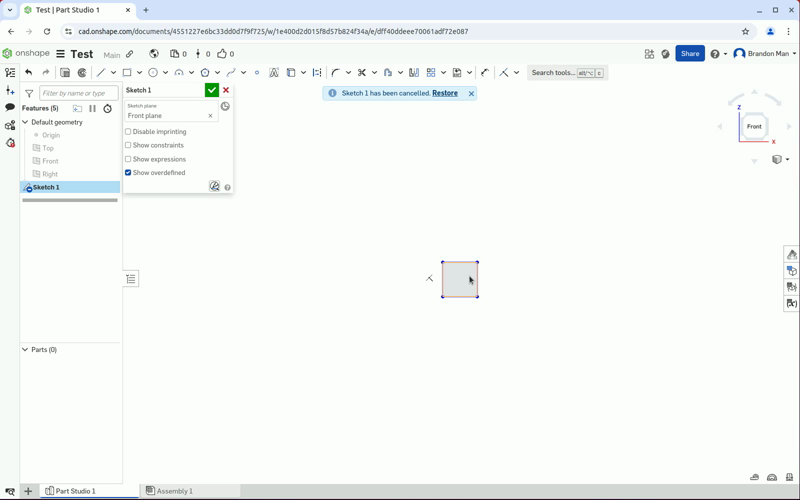
scroll(6)
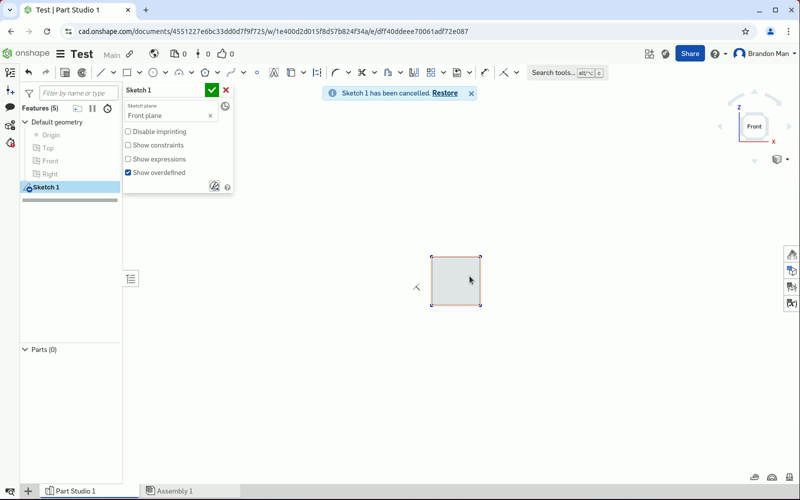
scroll(6)
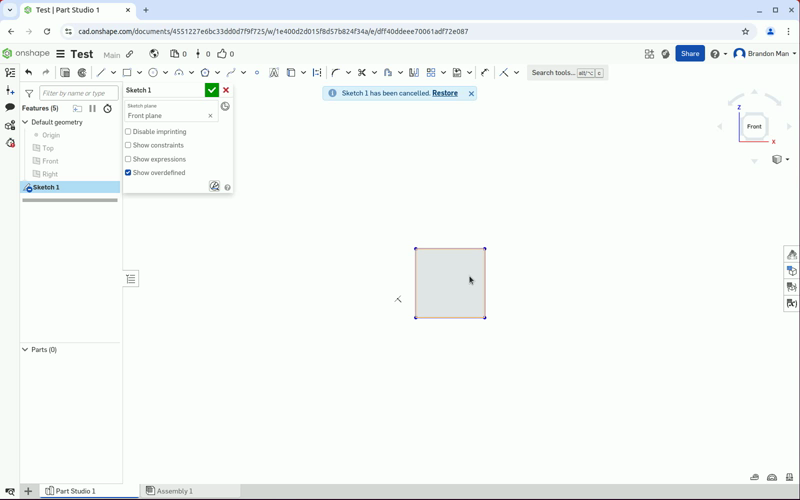
scroll(6)
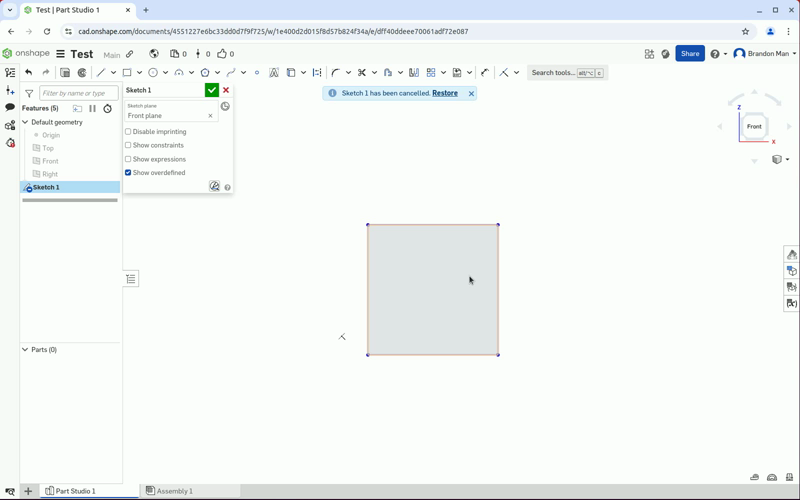
click(469, 275)
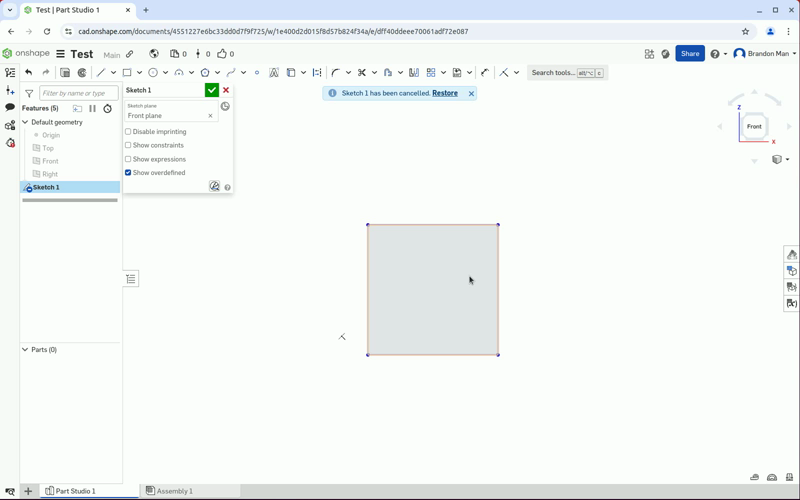
scroll(-6)
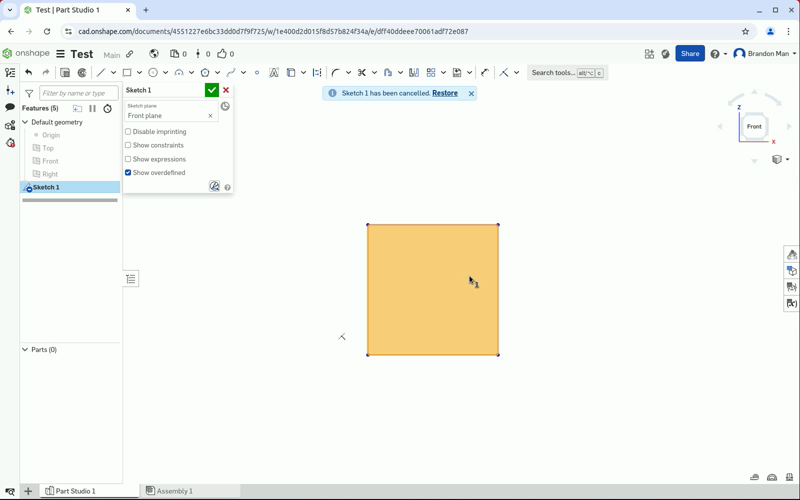
scroll(-6)
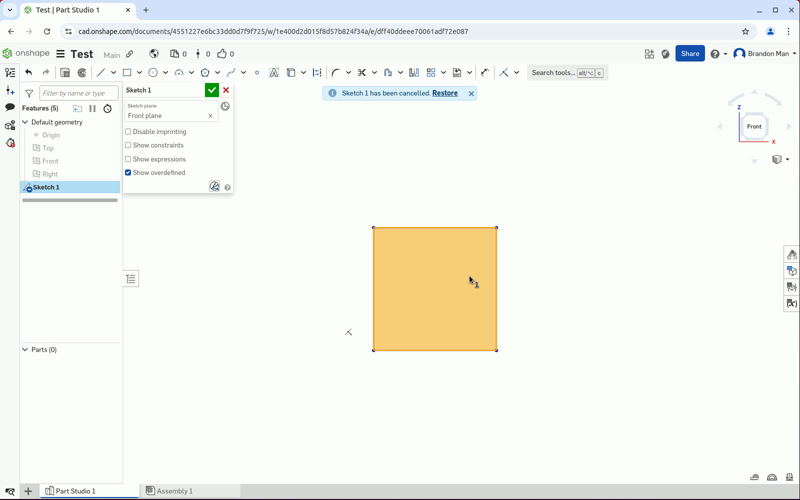
scroll(-6)
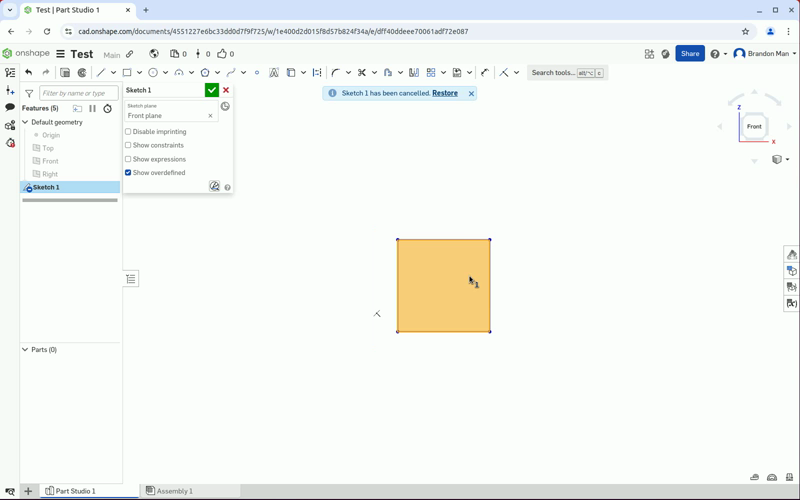
scroll(-6)
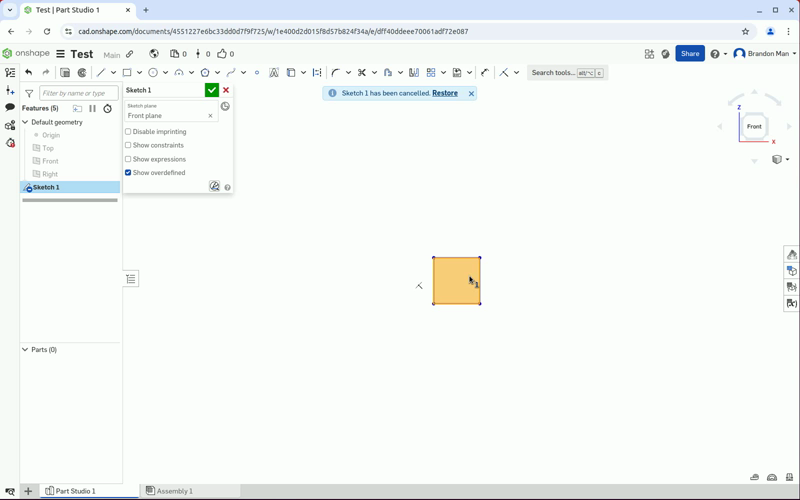
scroll(-6)
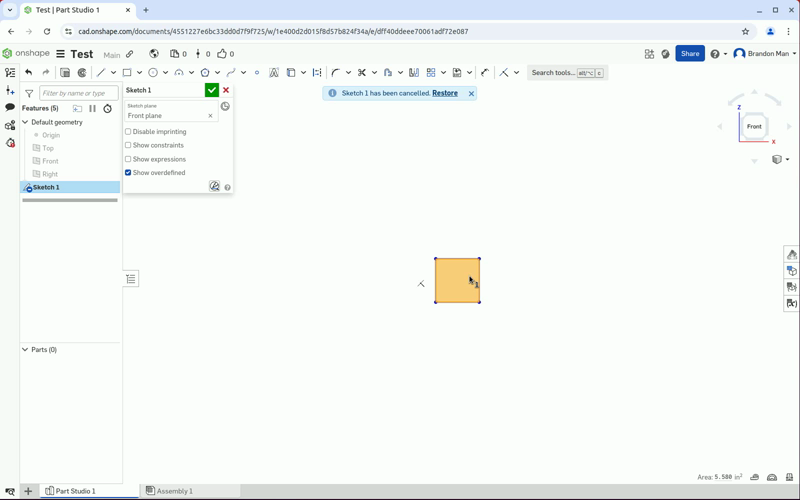
scroll(-6)
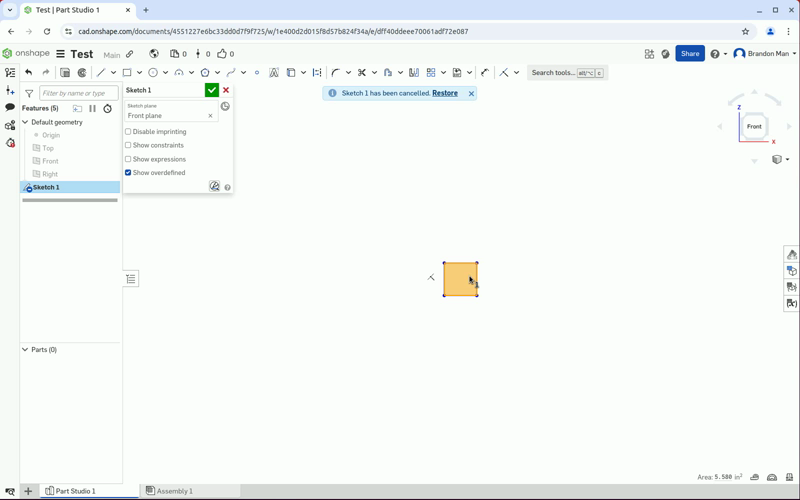
scroll(-6)
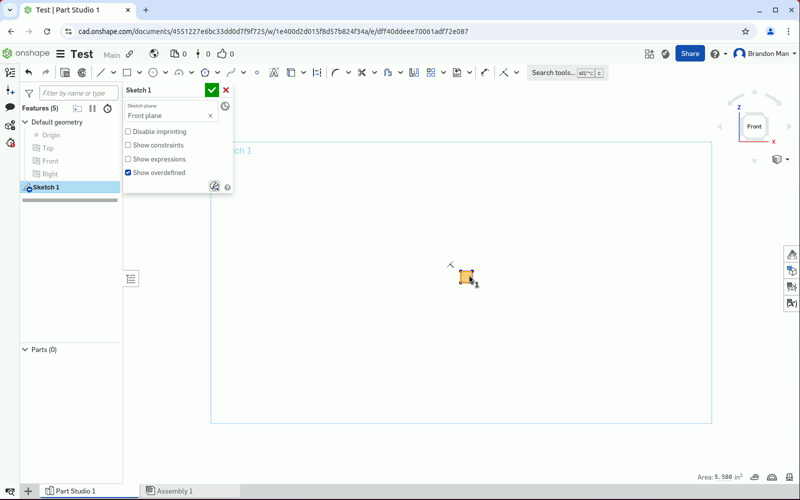
mouse_move(73, 352)
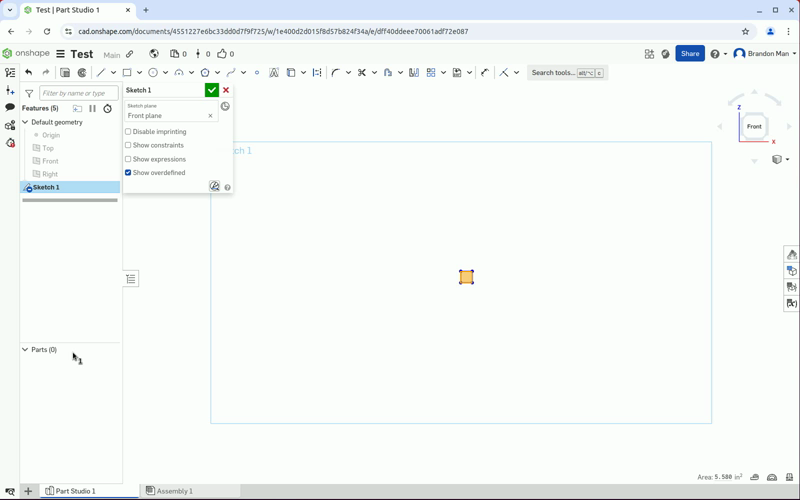
key(shift+y)
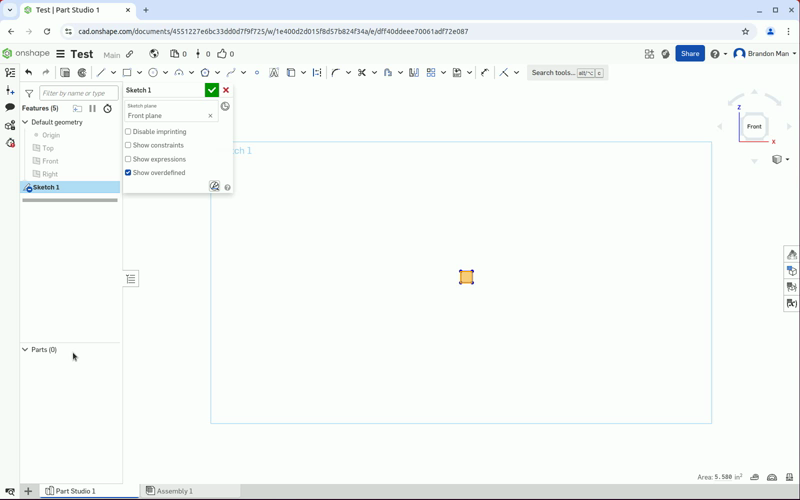
key(shift+e)
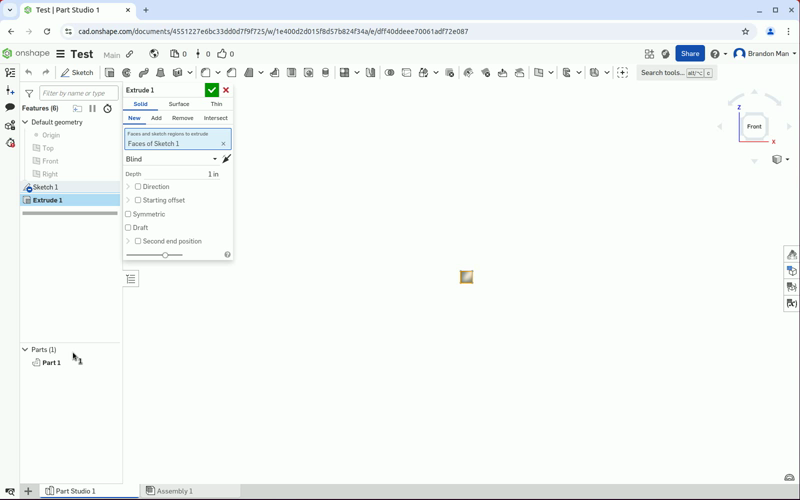
mouse_move(143, 106)
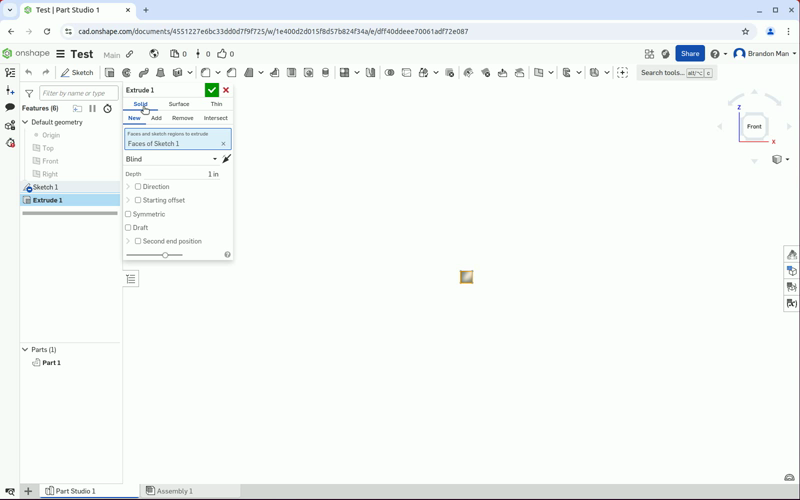
click(143, 106)
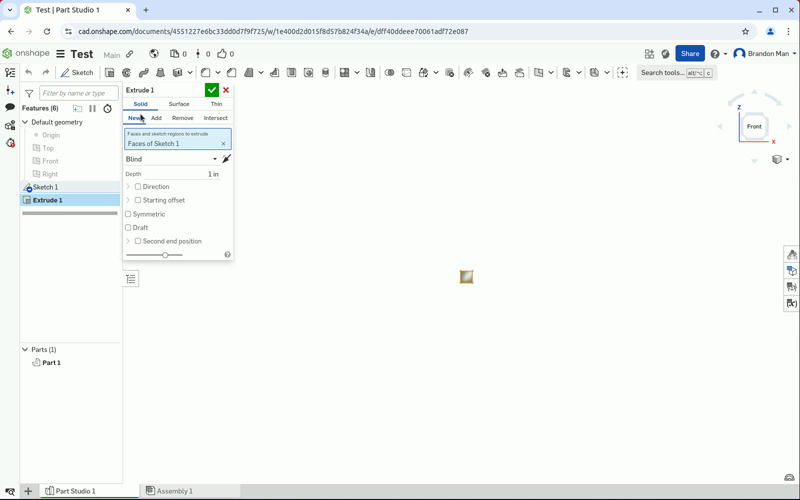
mouse_move(137, 120)
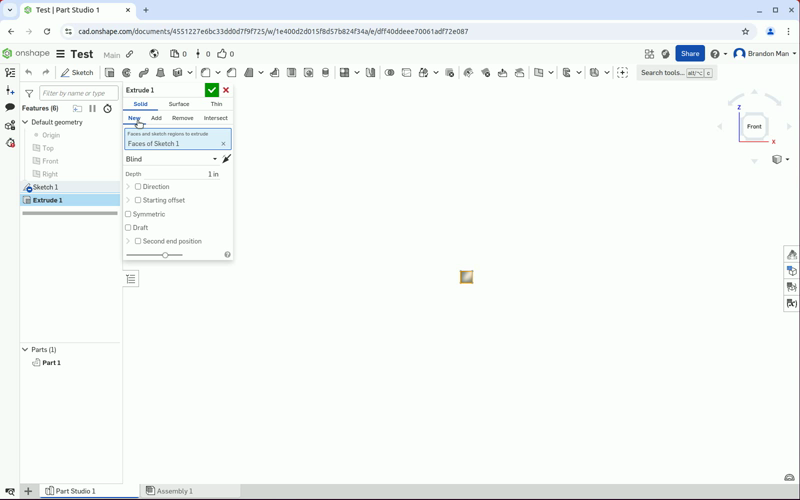
click(137, 120)
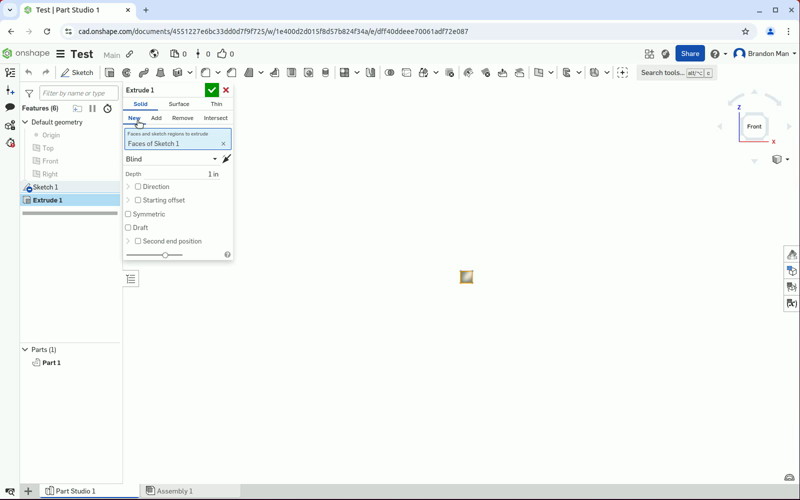
key(tab, 4)
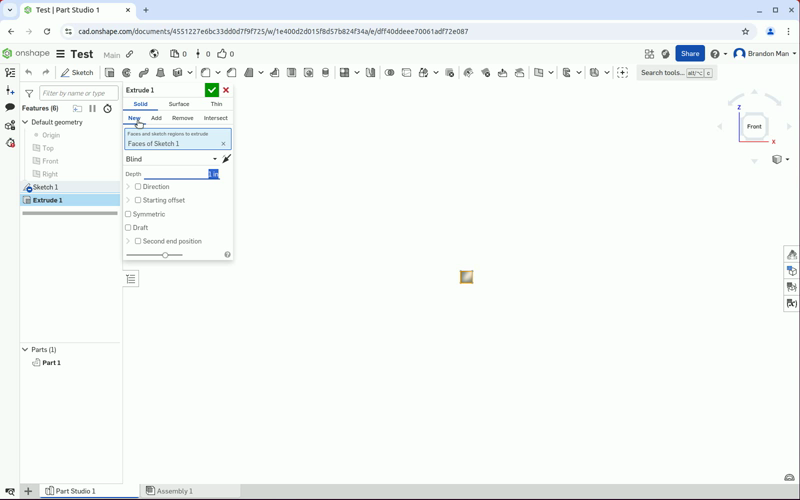
text(23.108)
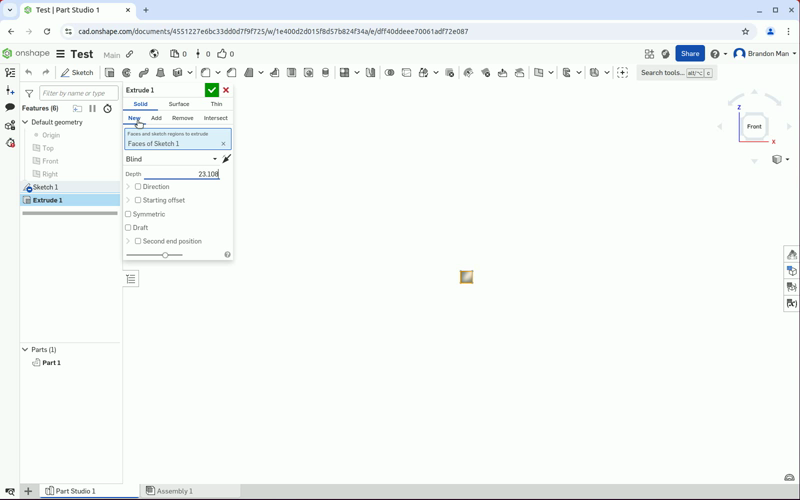
key(enter)
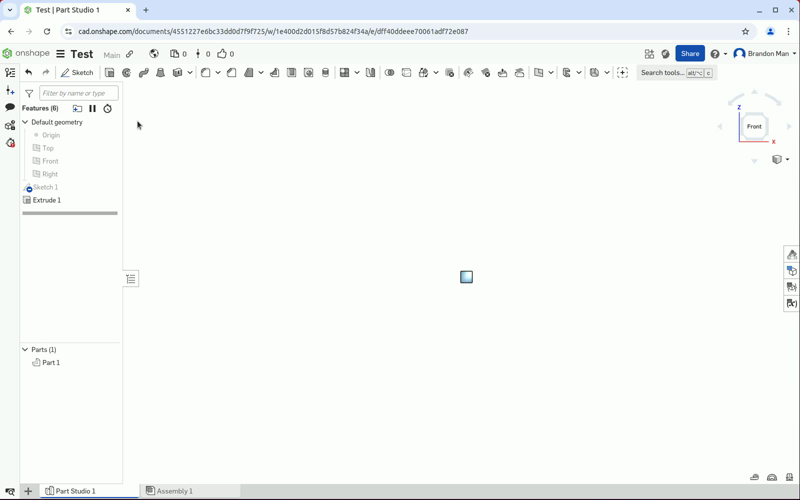
key(shift+h)
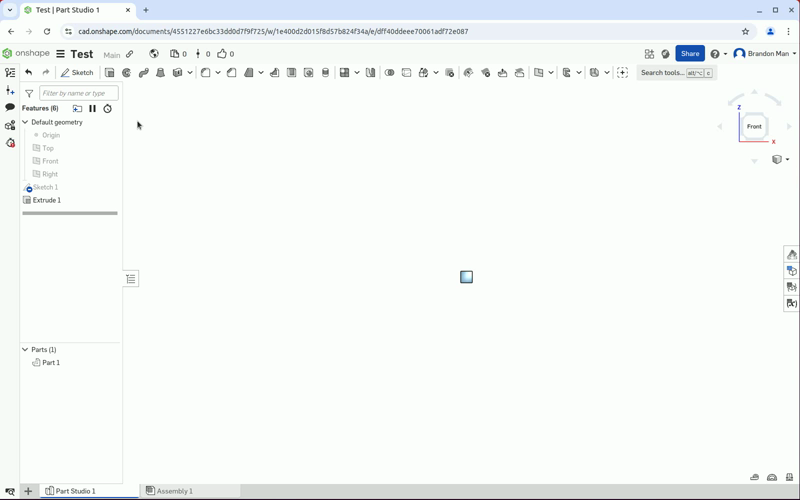
key(shift+h)
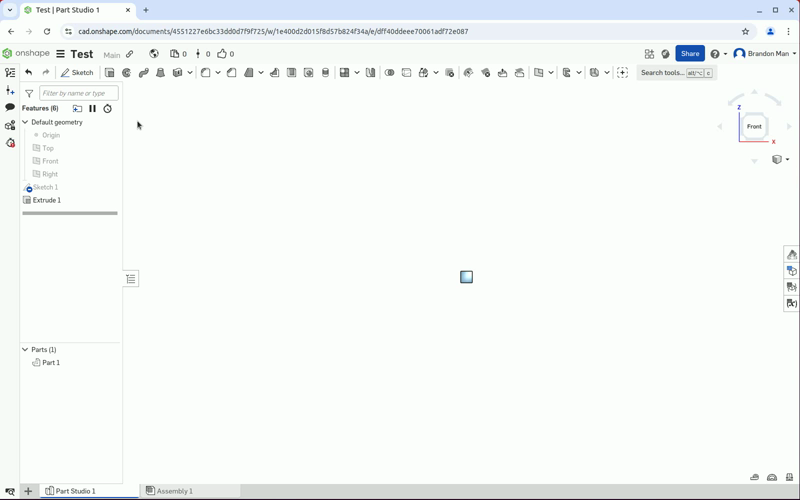
mouse_move(73, 189)
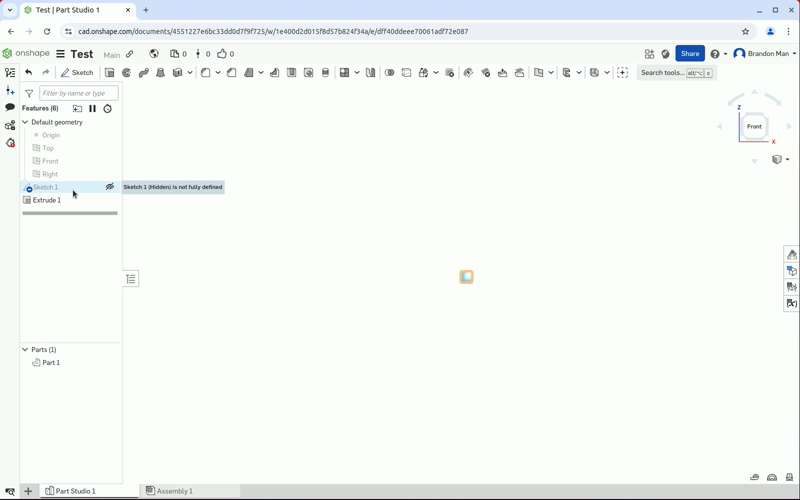
click(73, 189)
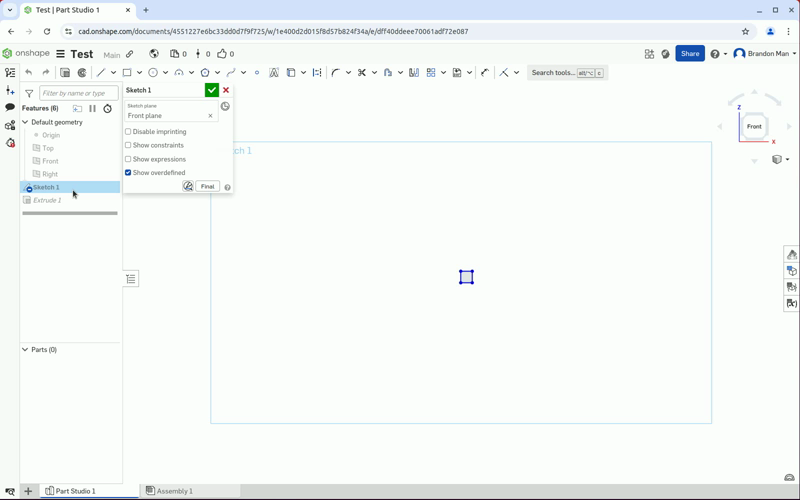
mouse_move(229, 92)
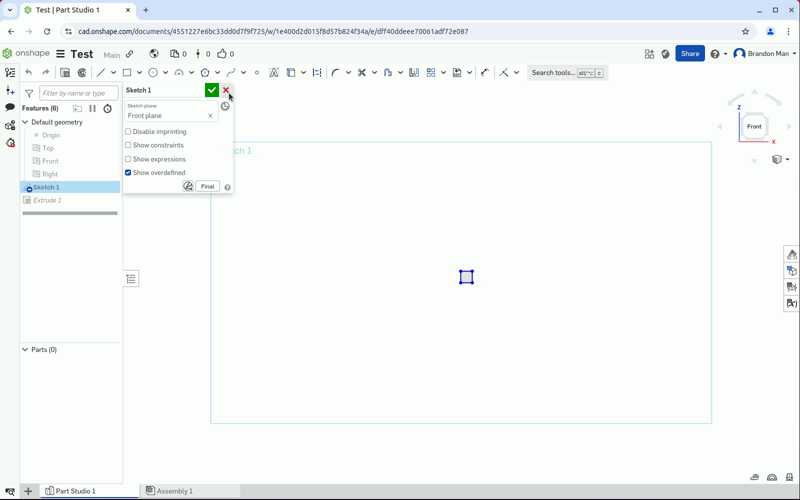
click(229, 92)
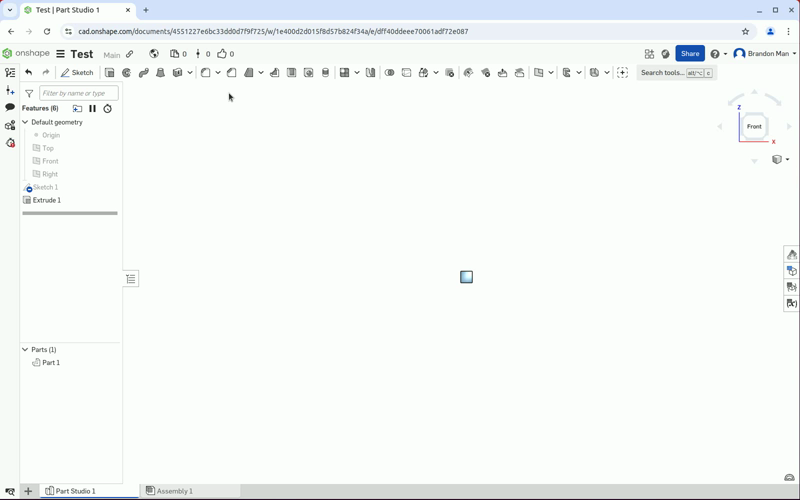
mouse_move(73, 352)
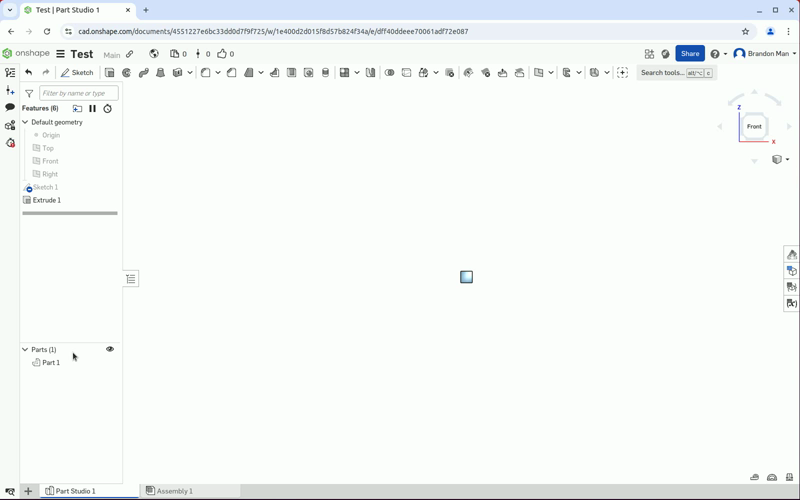
key(y)
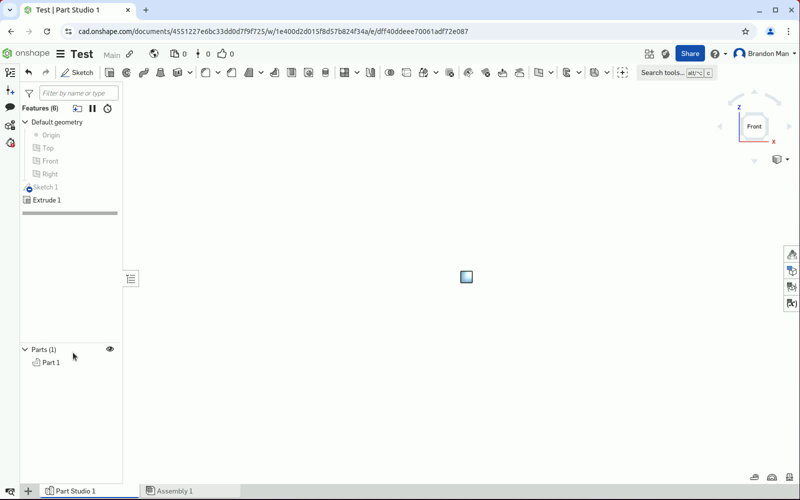
key(shift+p)
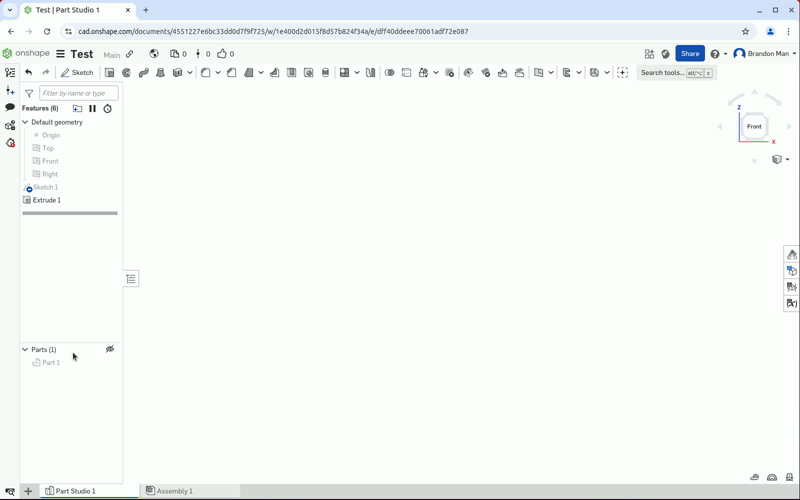
key(space)
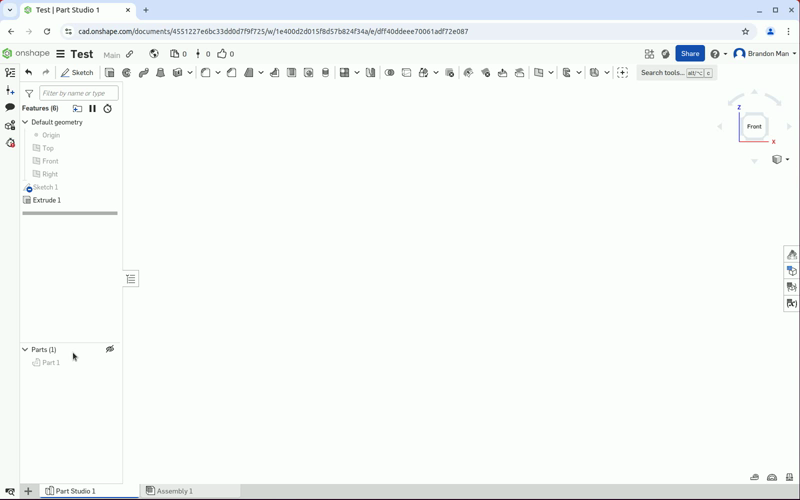
key_down(shift)
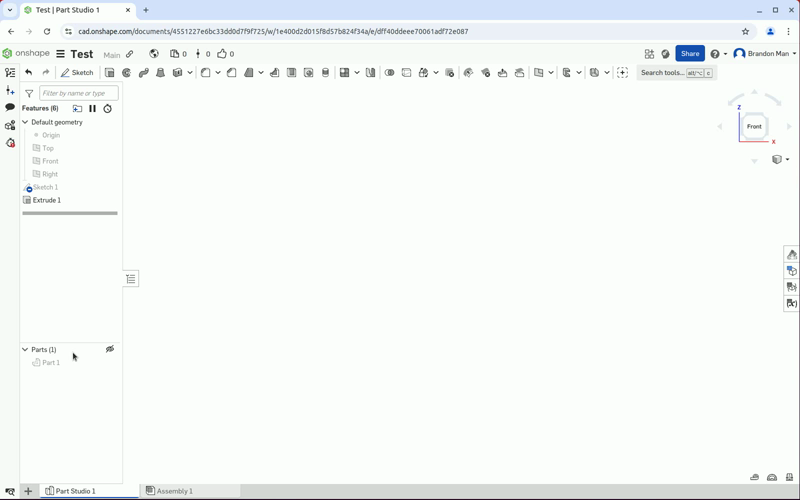
key(left)
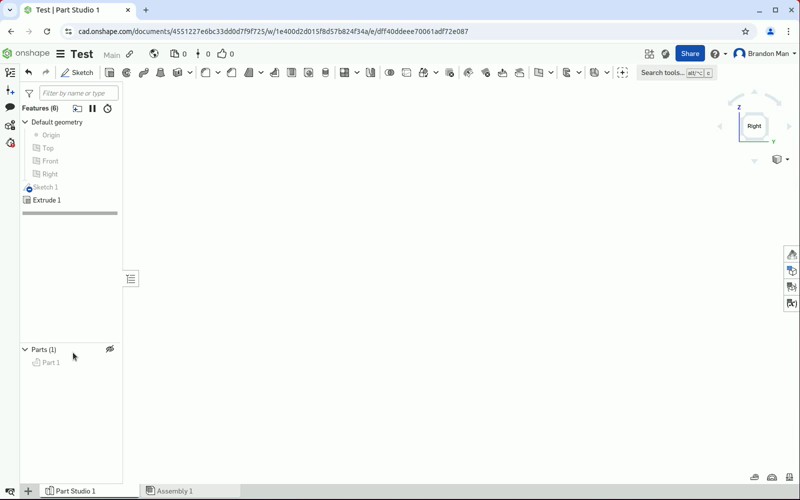
key_up(shift)
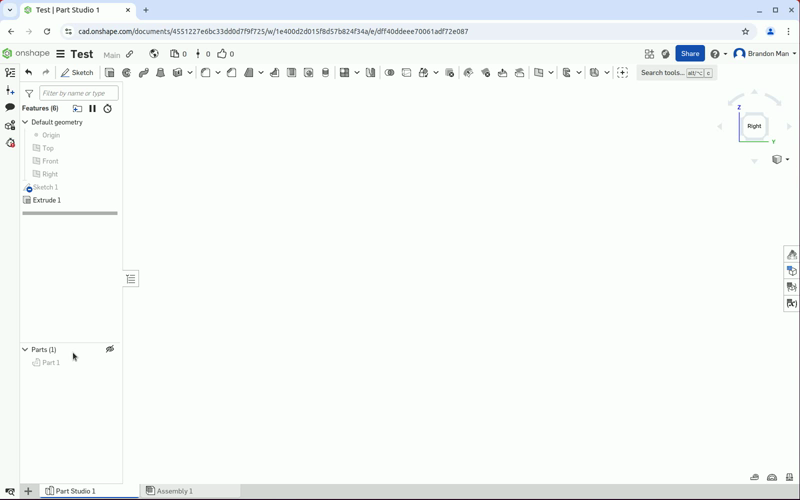
mouse_move(73, 352)
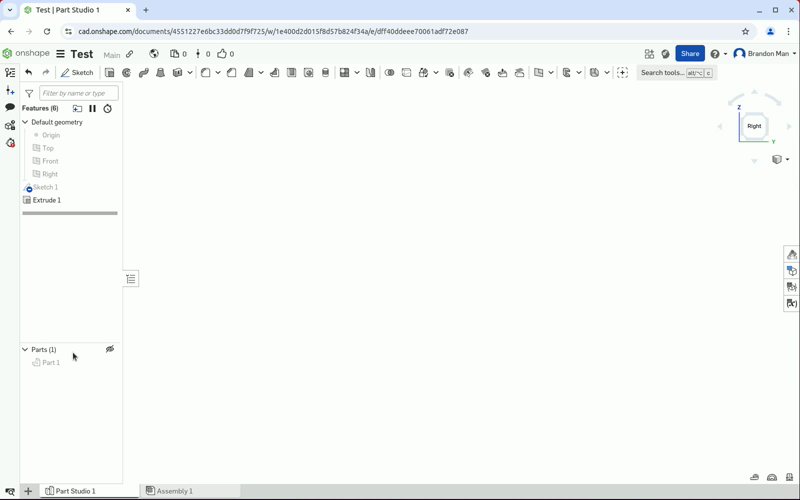
key(shift+y)
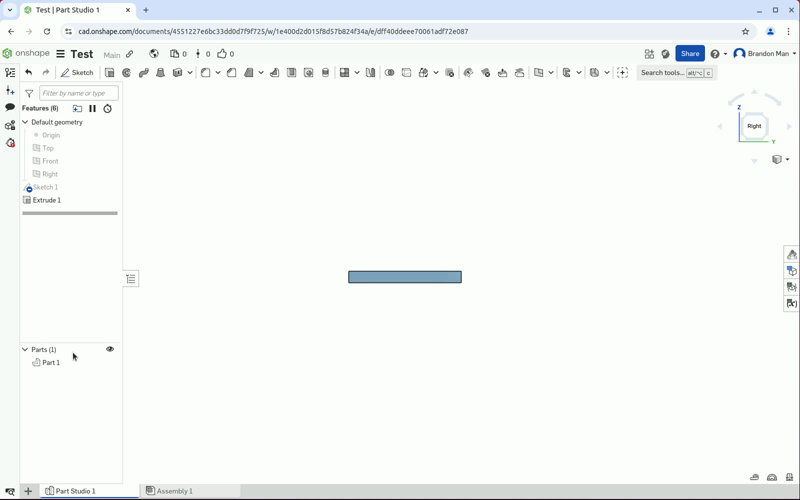
mouse_move(541, 75)
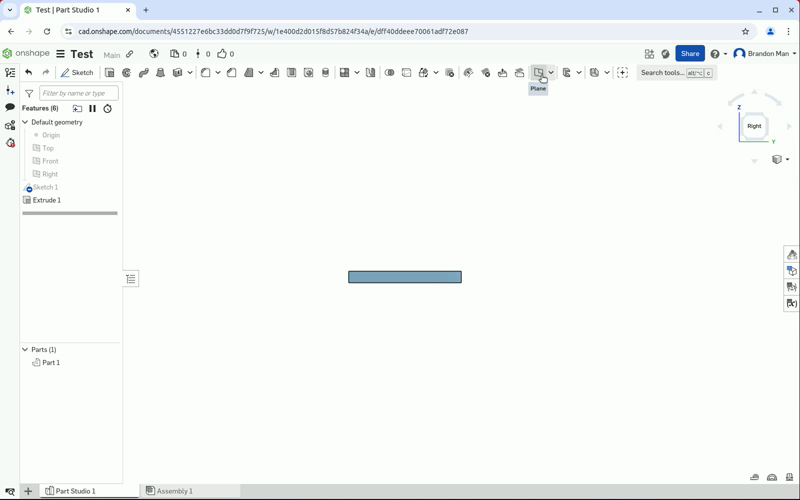
click(541, 75)
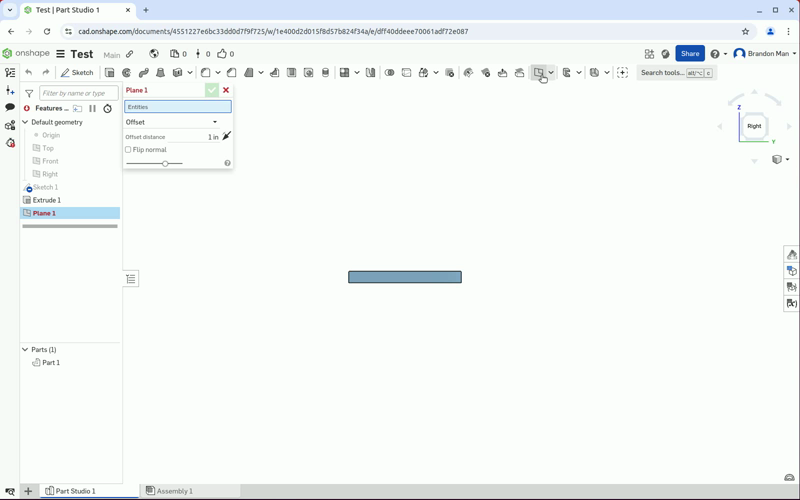
mouse_move(73, 176)
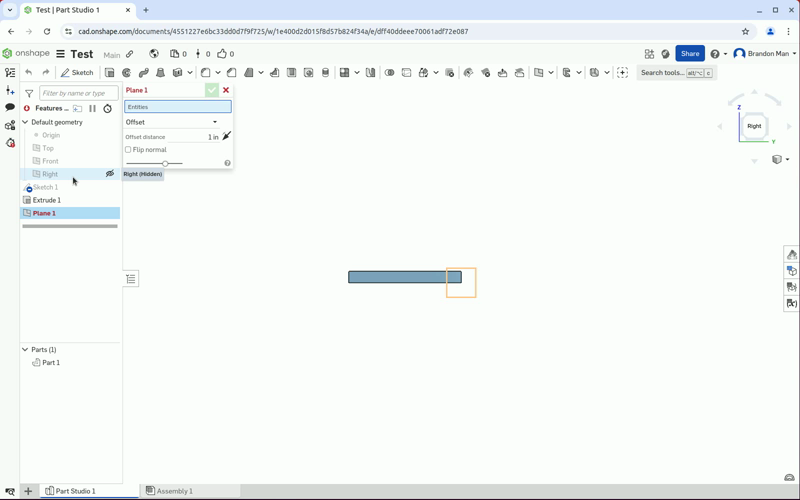
click(73, 176)
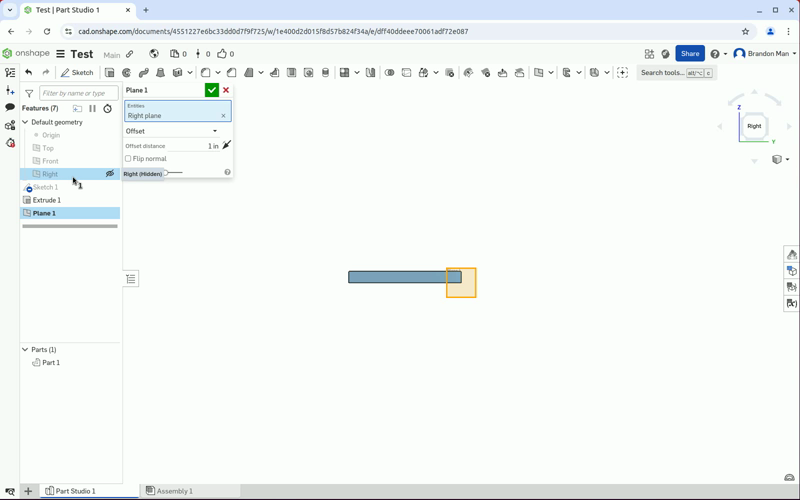
key(tab, 2)
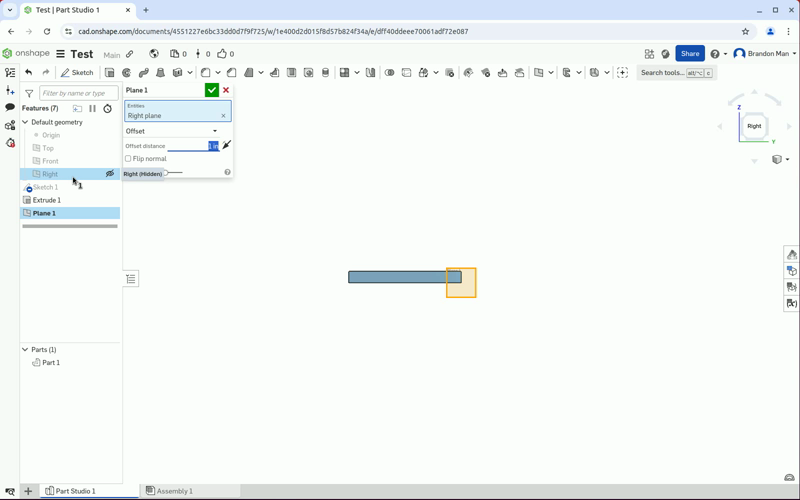
text(2.157)
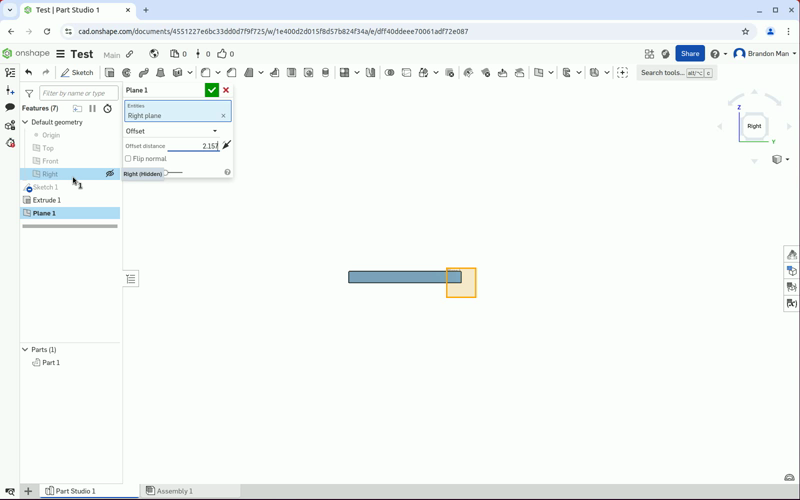
key(enter, 2)
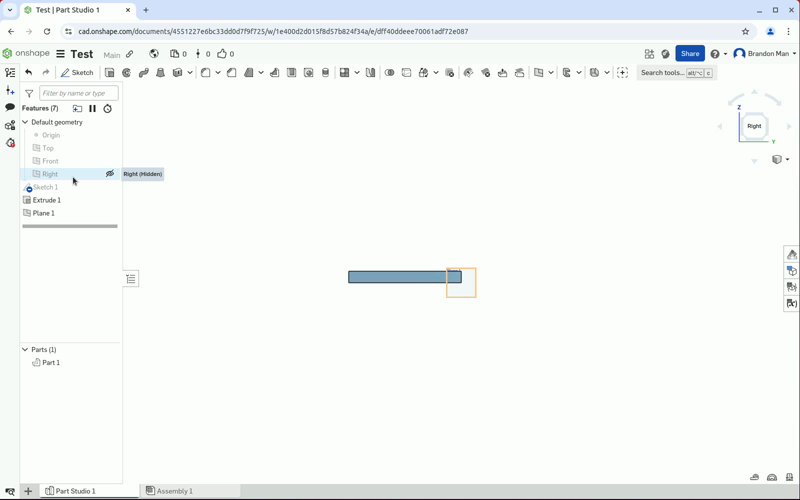
key(shift+s)
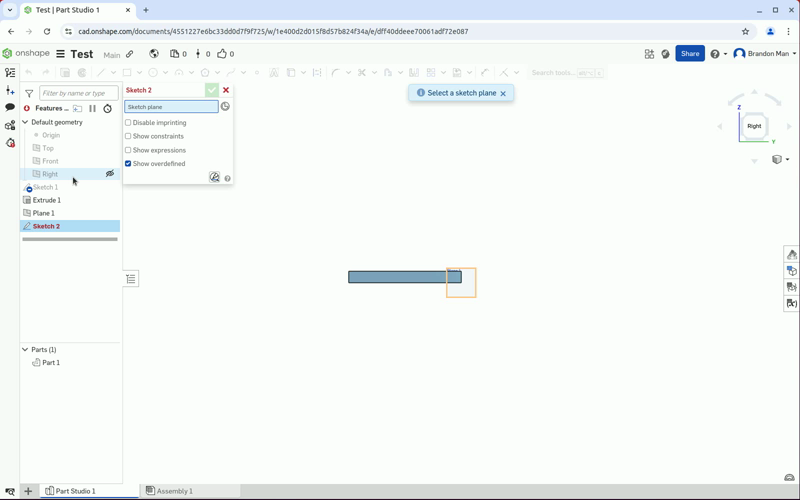
mouse_move(73, 215)
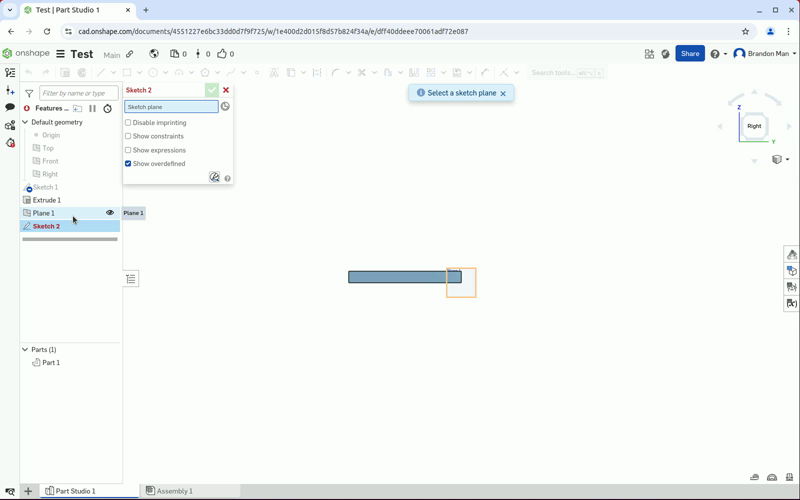
click(73, 215)
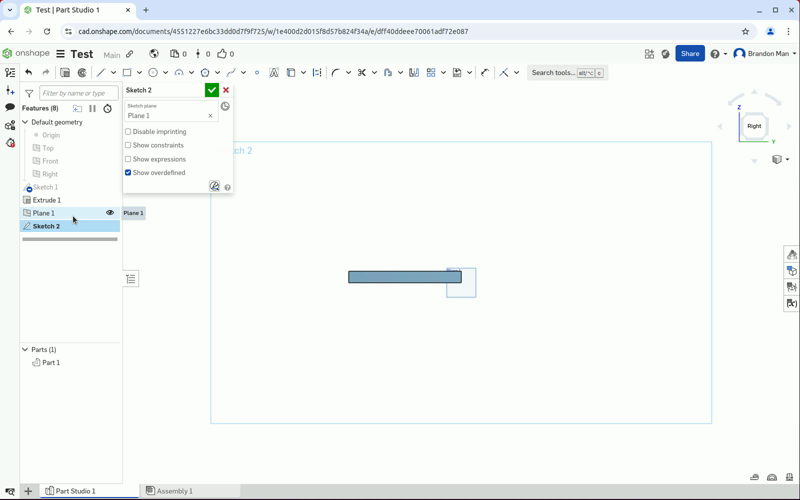
mouse_move(73, 352)
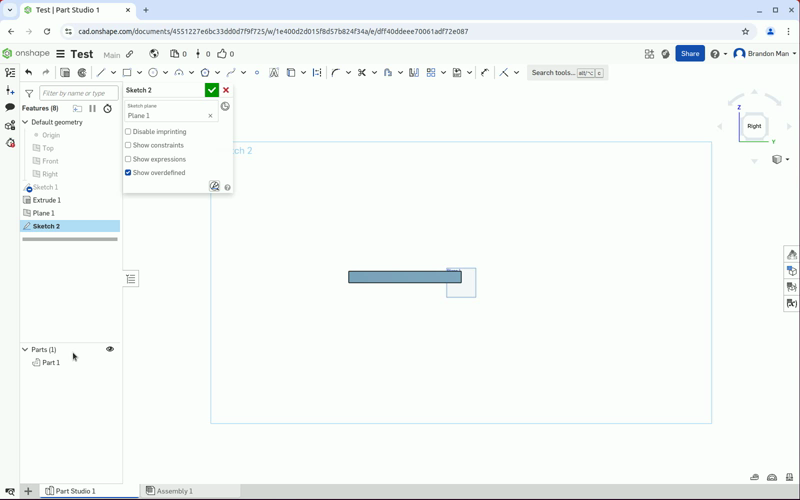
key(y)
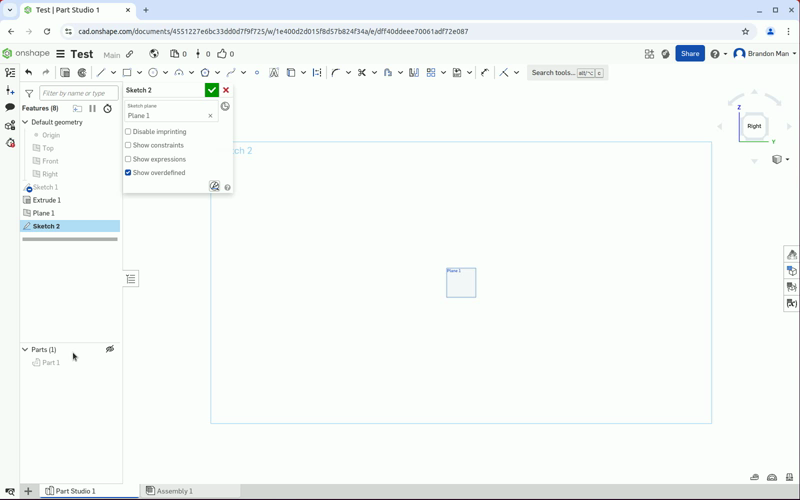
key(l)
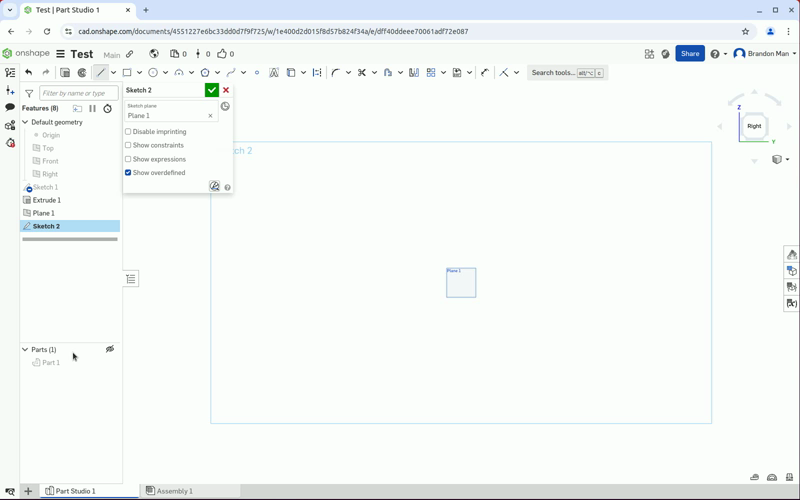
key_down(shift)
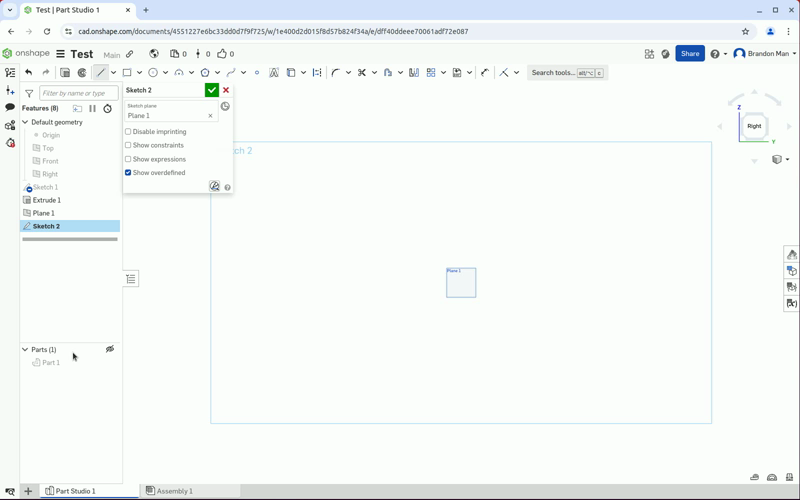
mouse_move(351, 278)
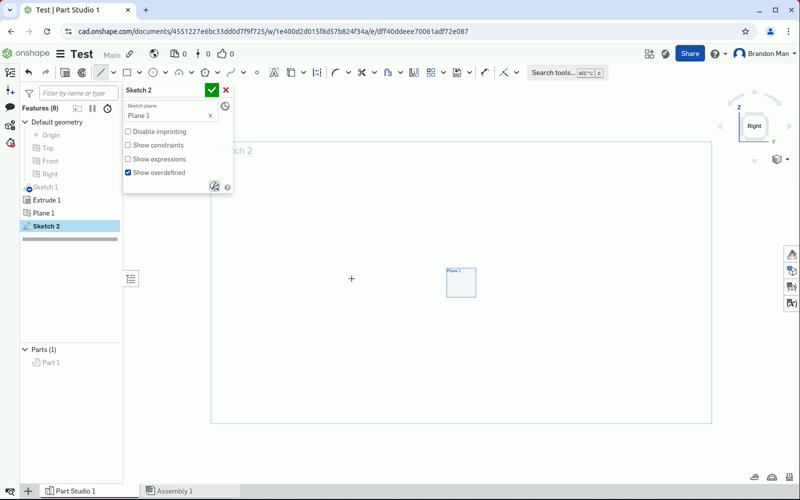
click(351, 278)
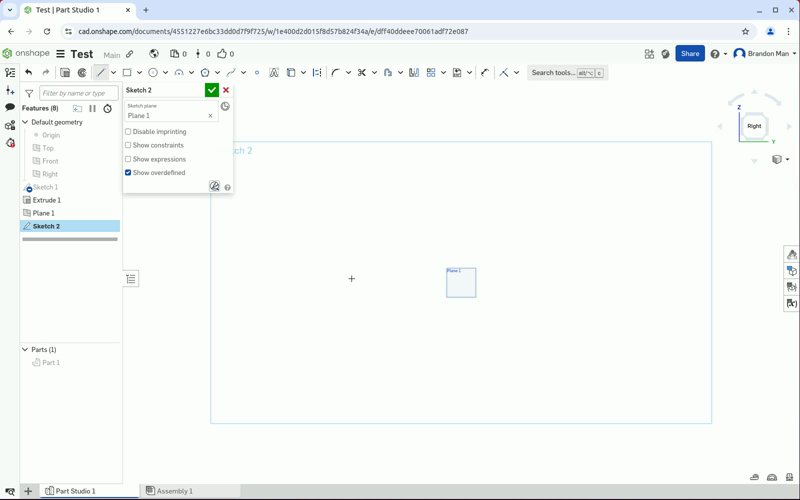
key_up(shift)
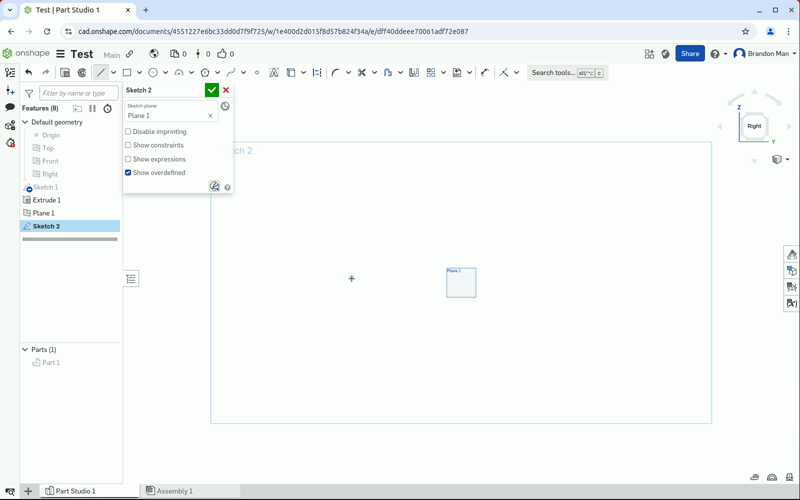
key_down(shift)
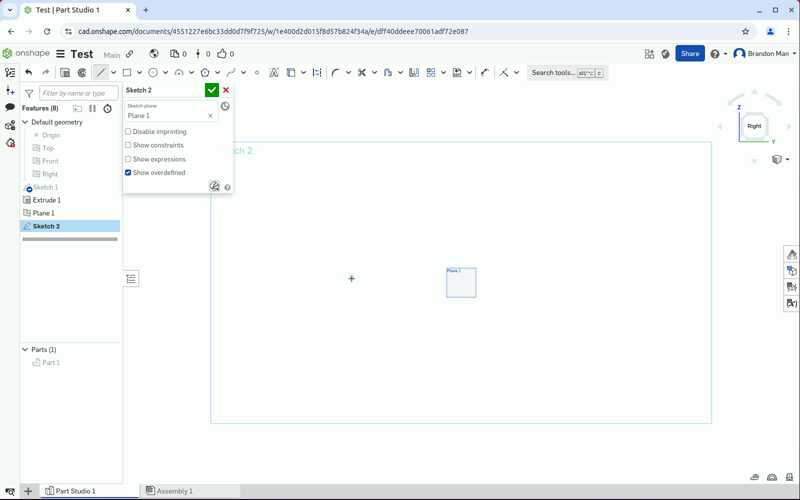
mouse_move(381, 278)
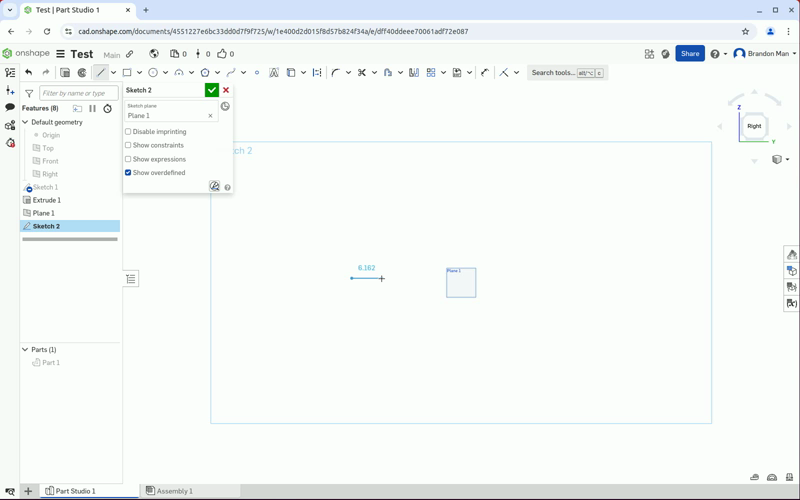
mouse_move(353, 278)
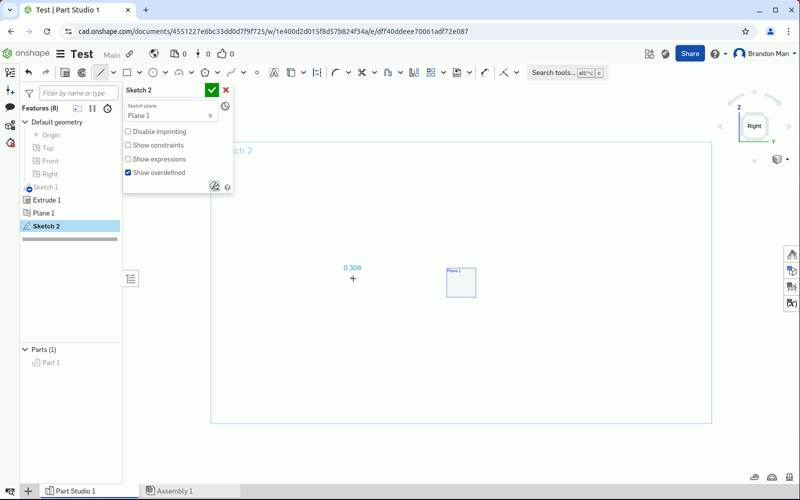
scroll(6)
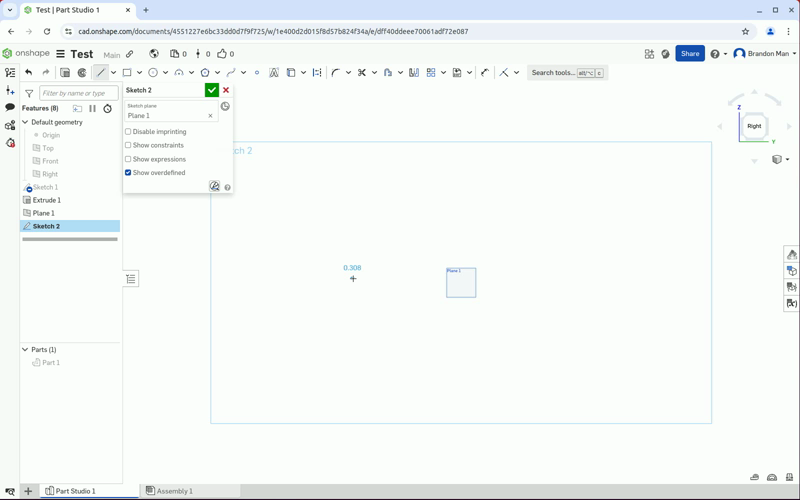
scroll(6)
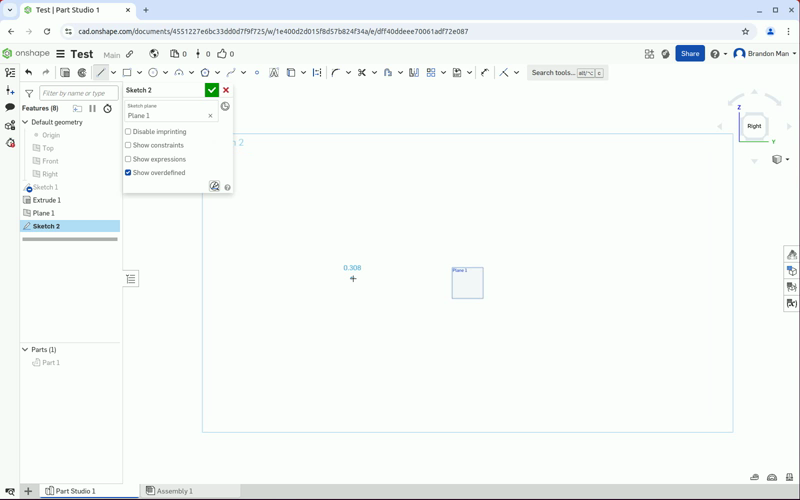
scroll(6)
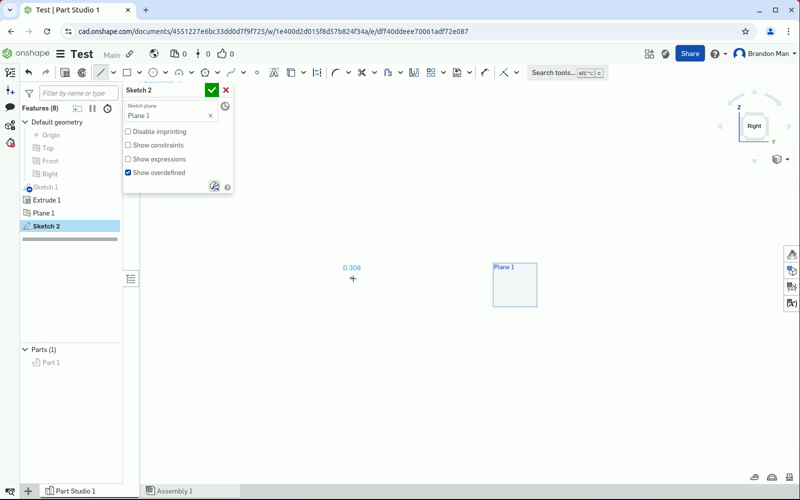
scroll(6)
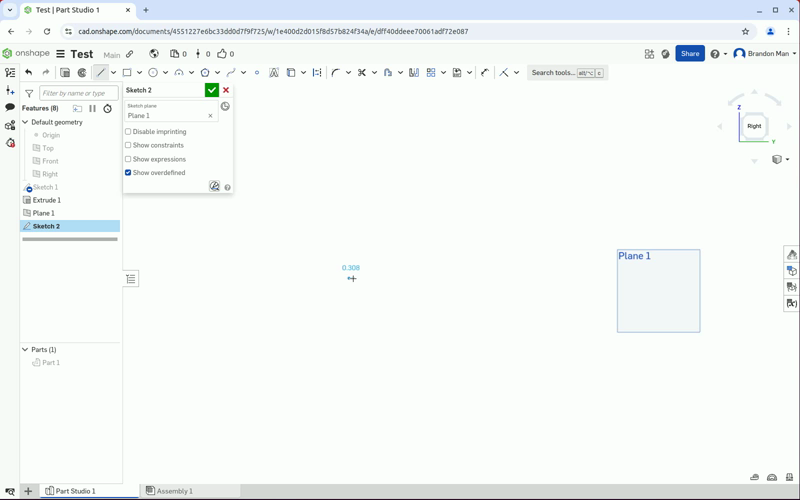
scroll(6)
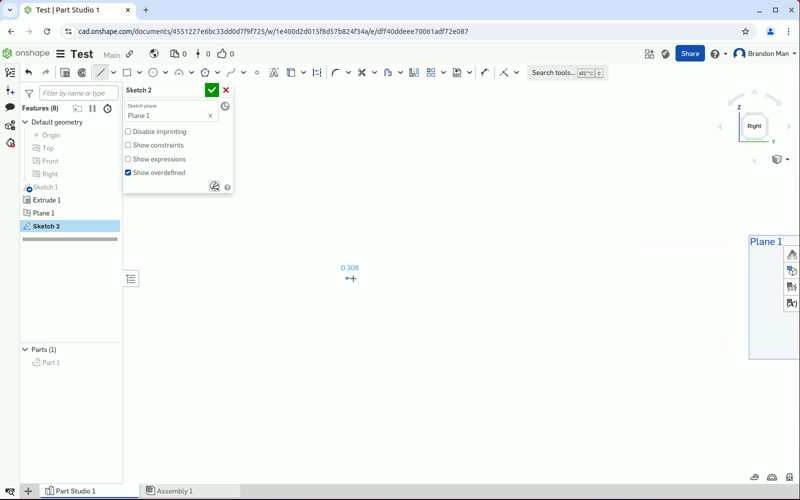
scroll(6)
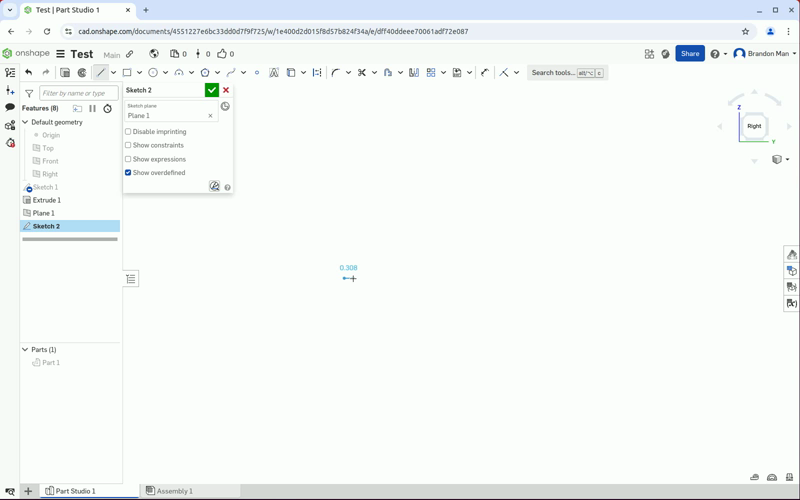
scroll(6)
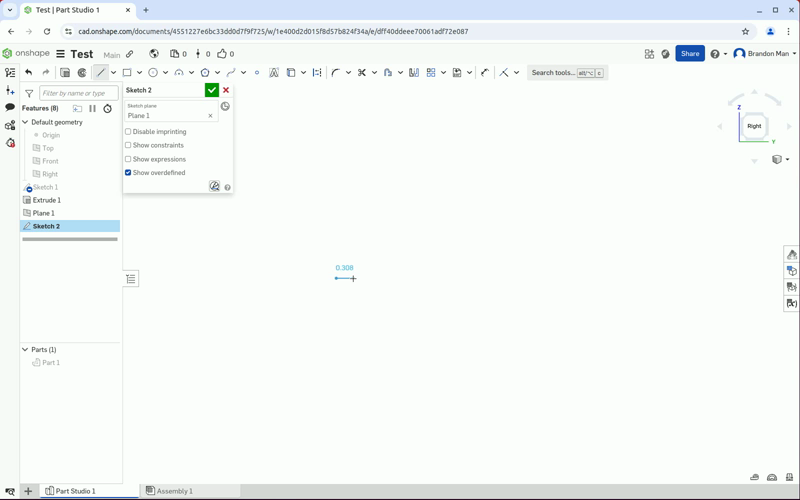
click(353, 278)
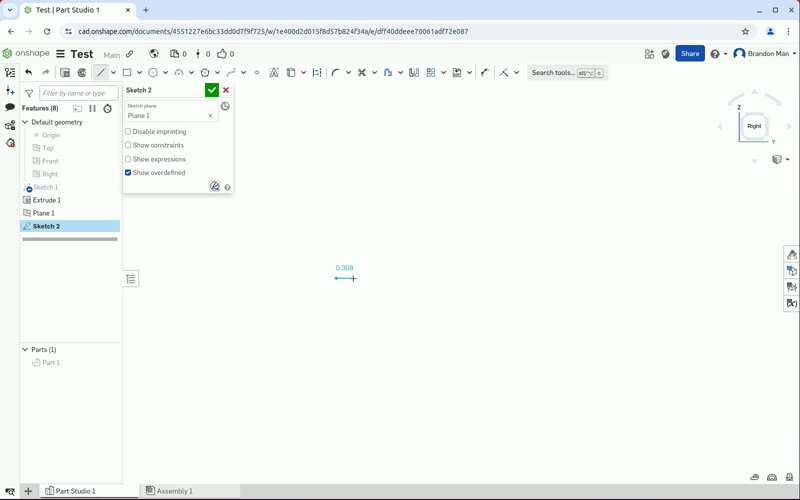
scroll(-6)
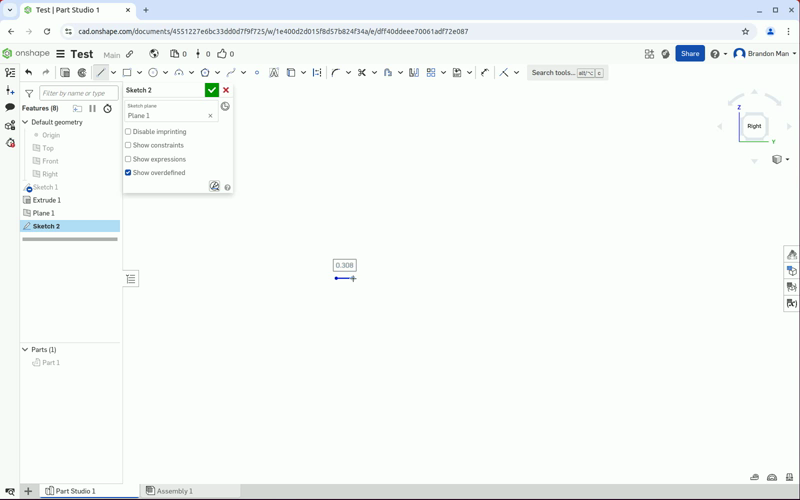
scroll(-6)
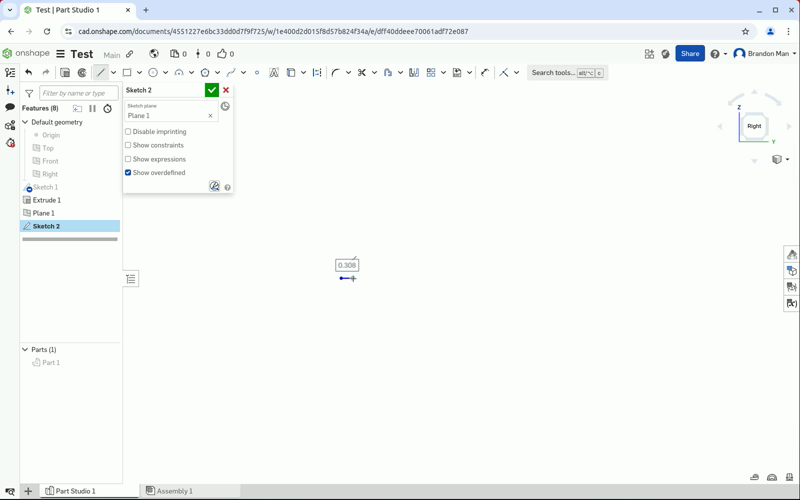
scroll(-6)
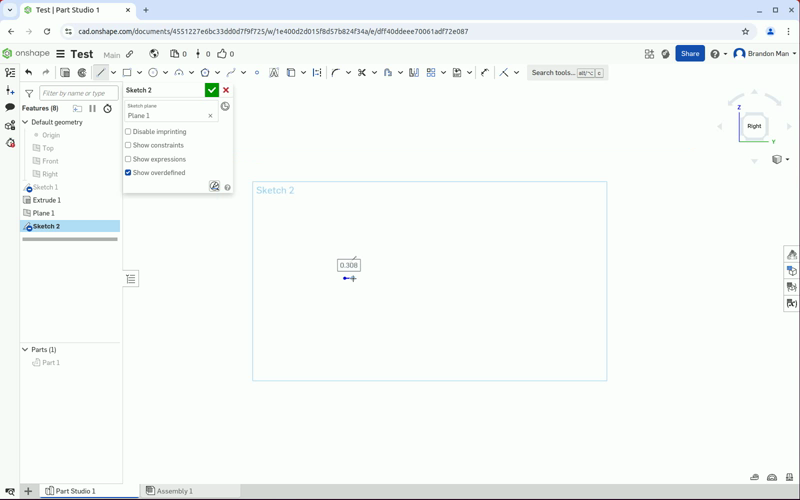
scroll(-6)
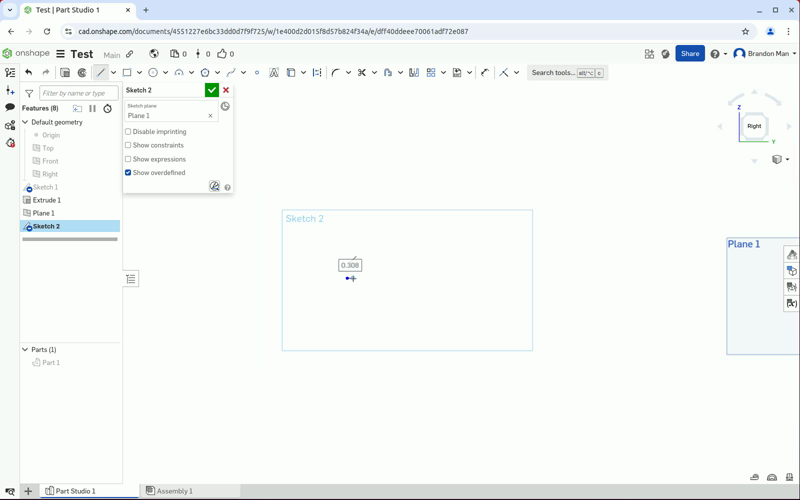
scroll(-6)
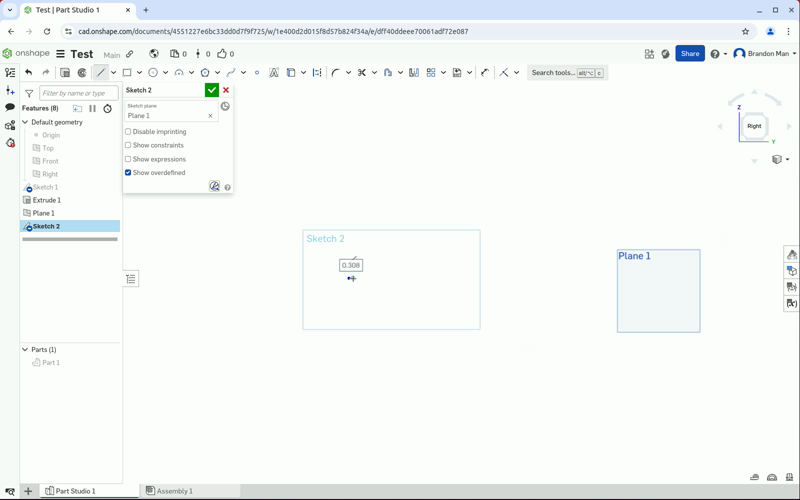
scroll(-6)
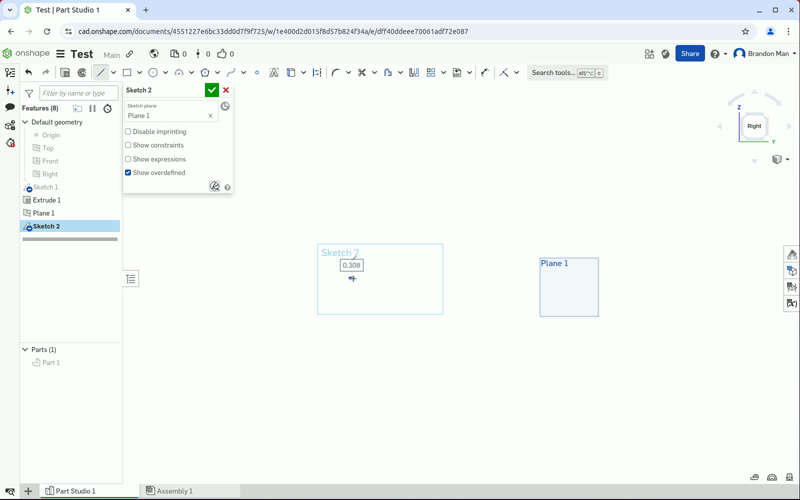
scroll(-6)
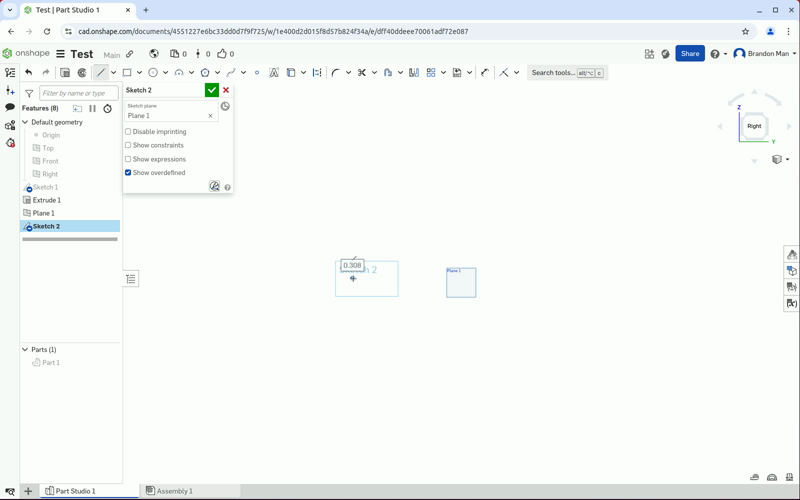
key_up(shift)
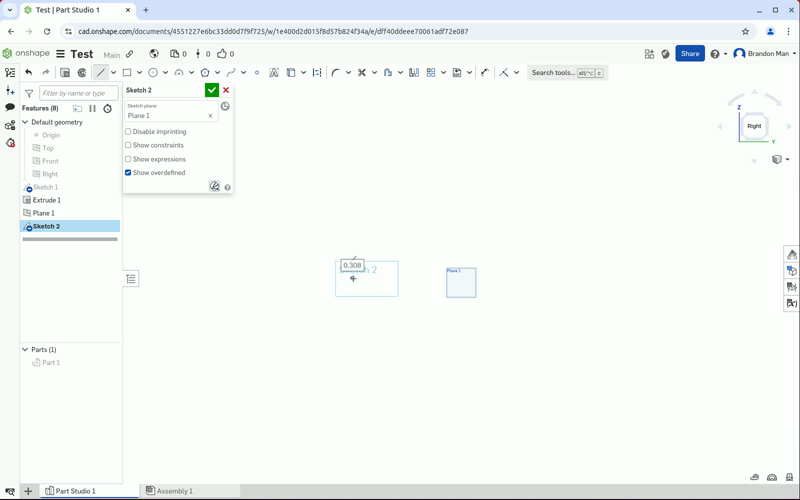
key_down(shift)
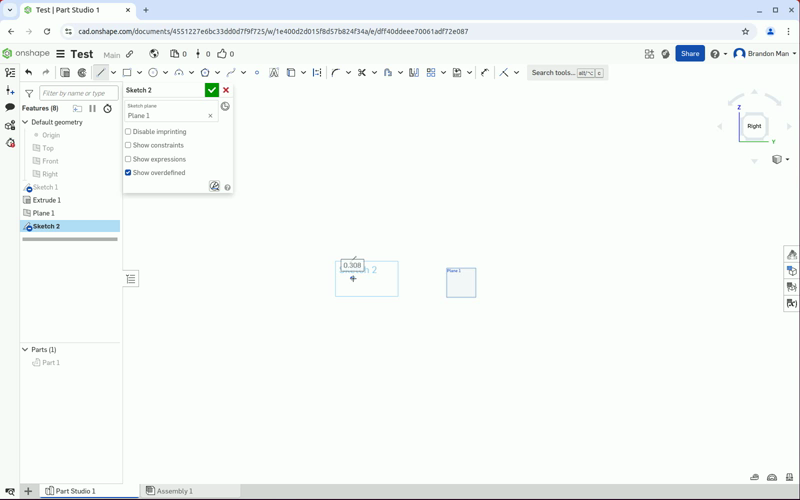
mouse_move(383, 278)
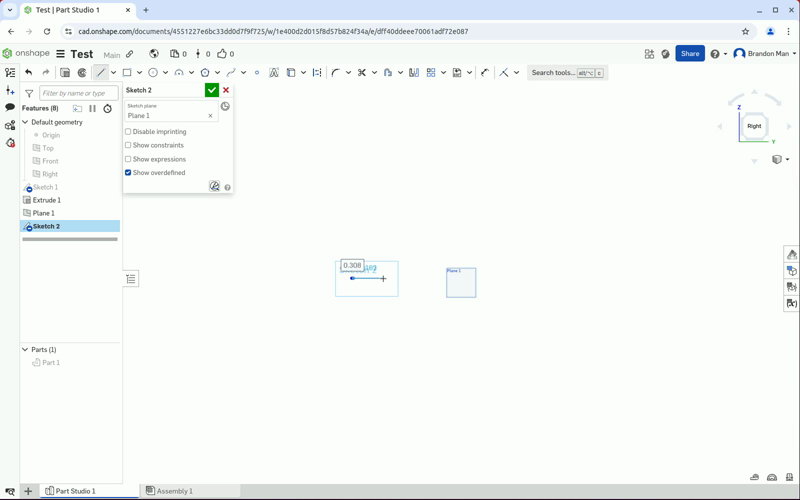
mouse_move(353, 279)
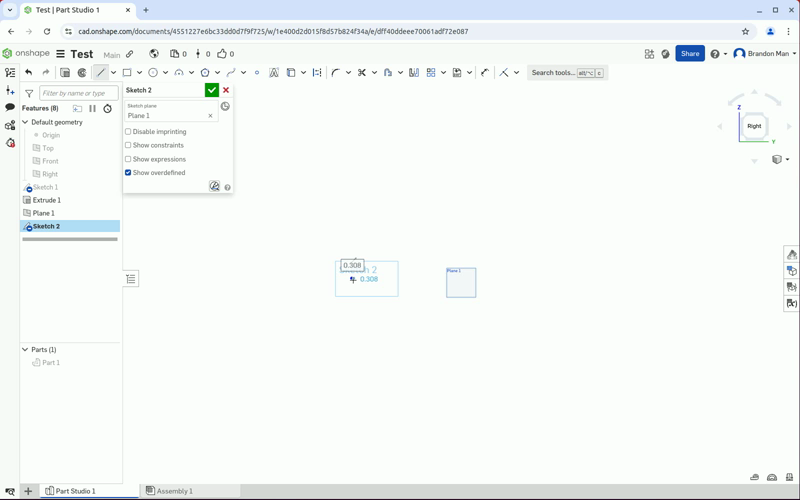
scroll(6)
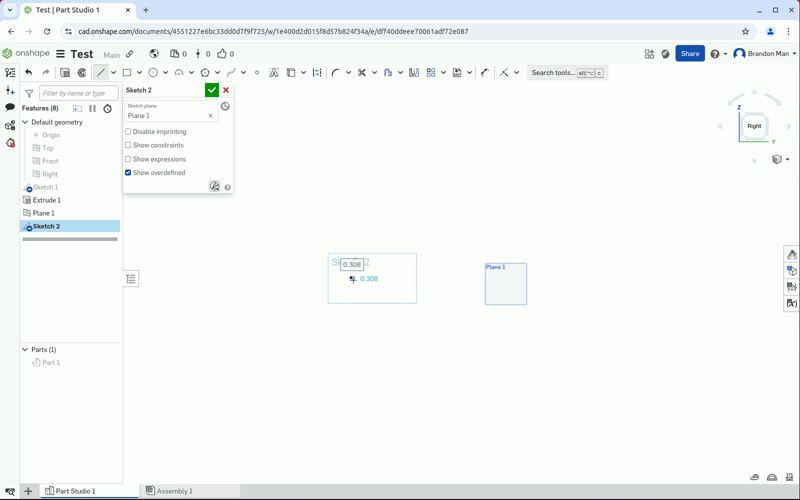
scroll(6)
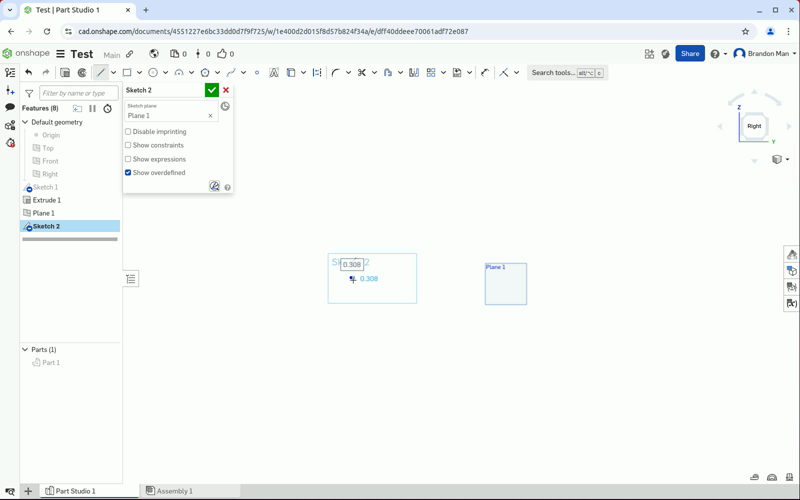
scroll(6)
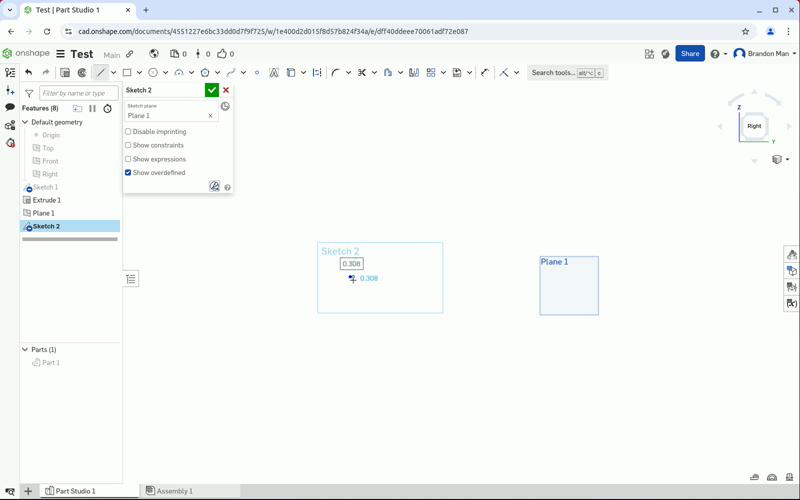
scroll(6)
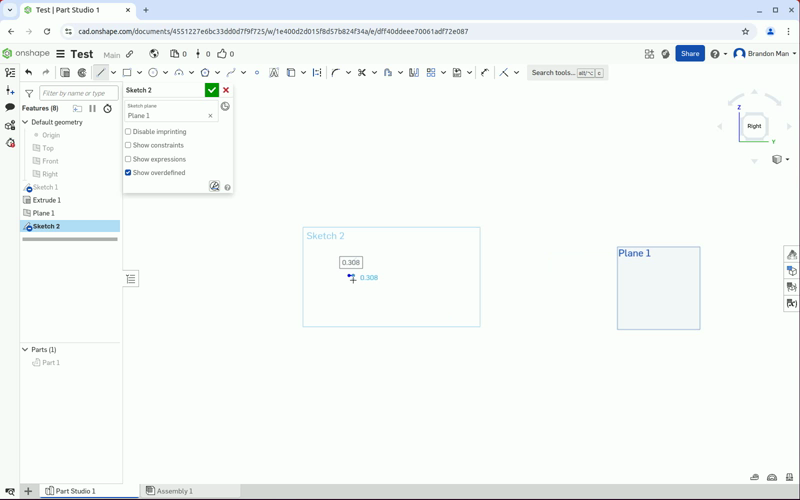
scroll(6)
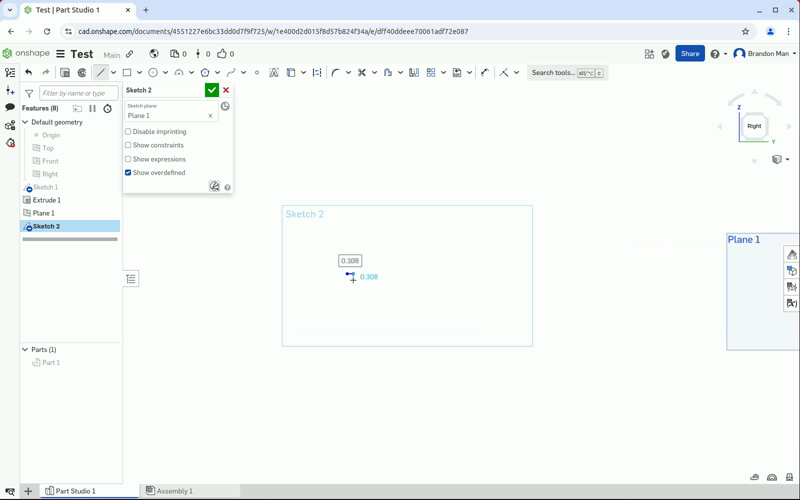
scroll(6)
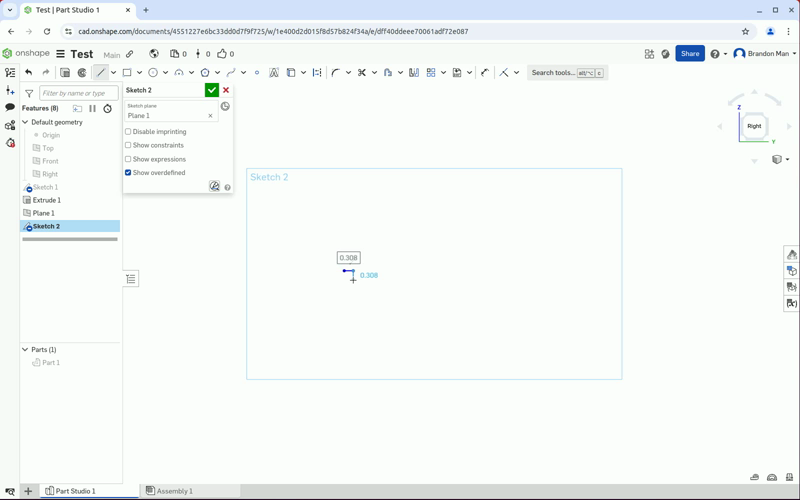
scroll(6)
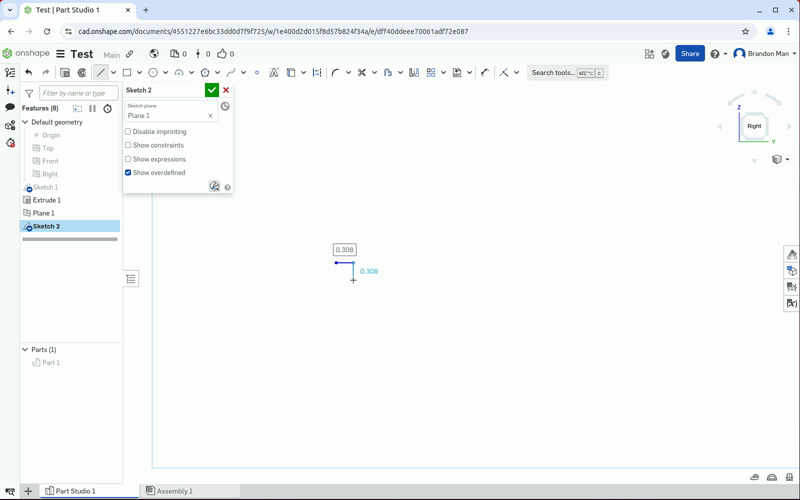
click(353, 279)
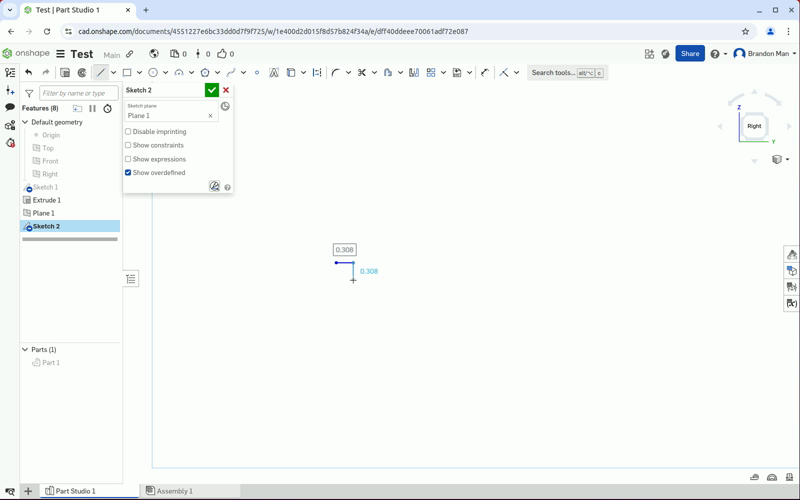
scroll(-6)
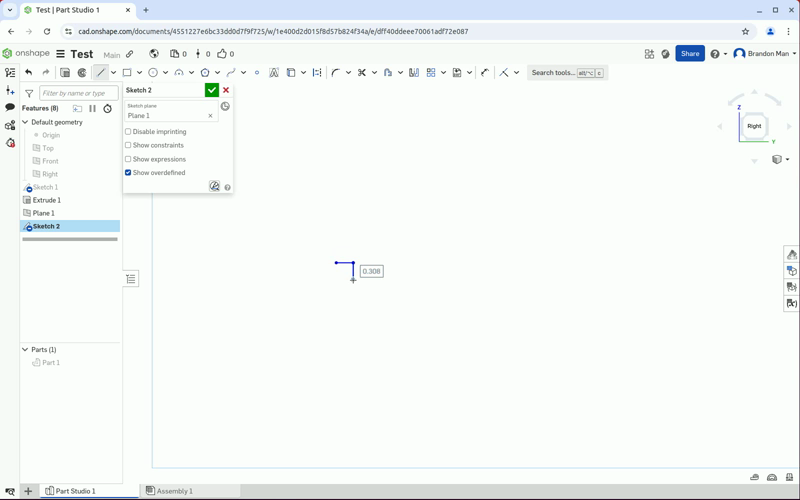
scroll(-6)
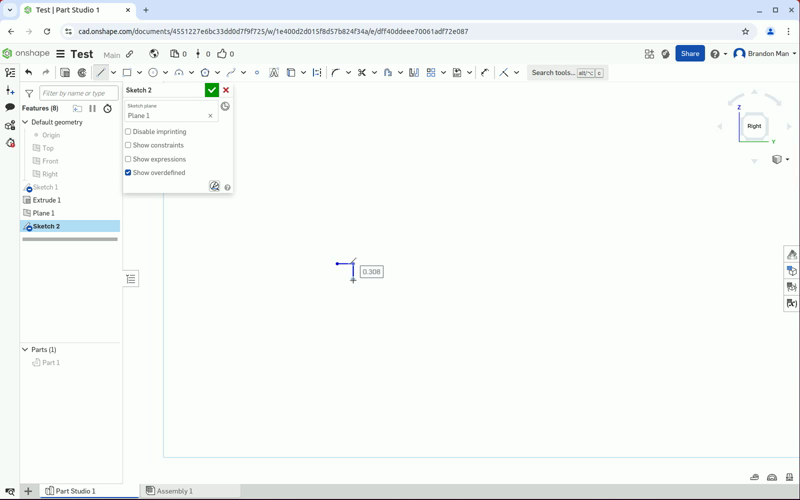
scroll(-6)
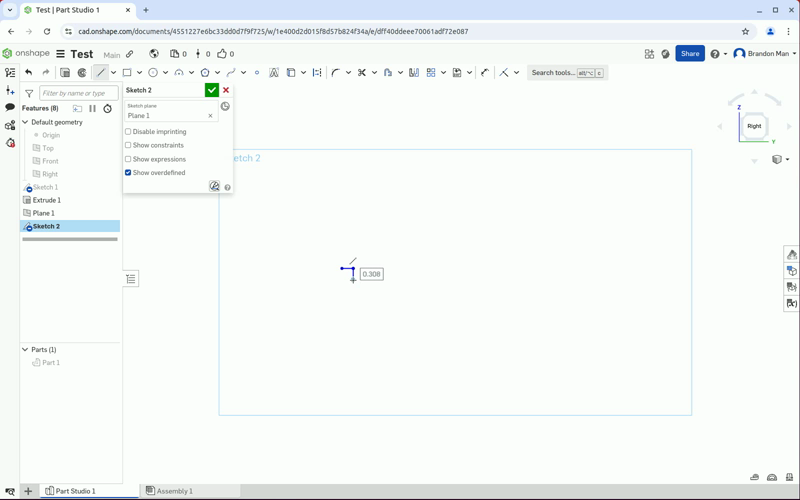
scroll(-6)
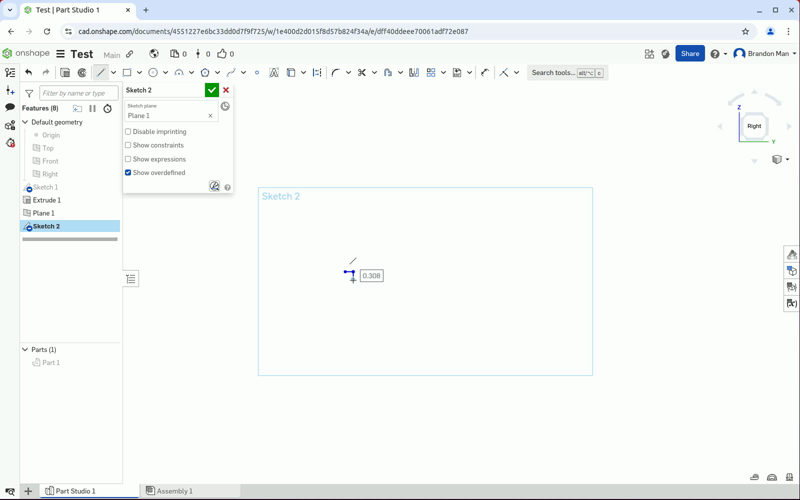
scroll(-6)
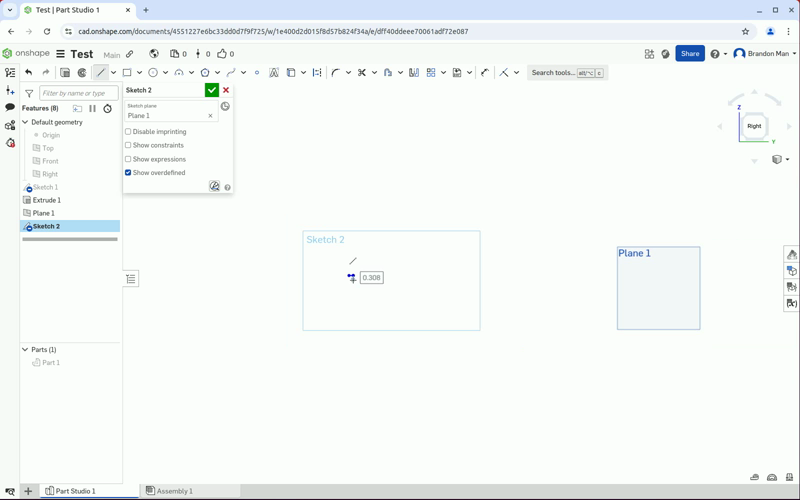
scroll(-6)
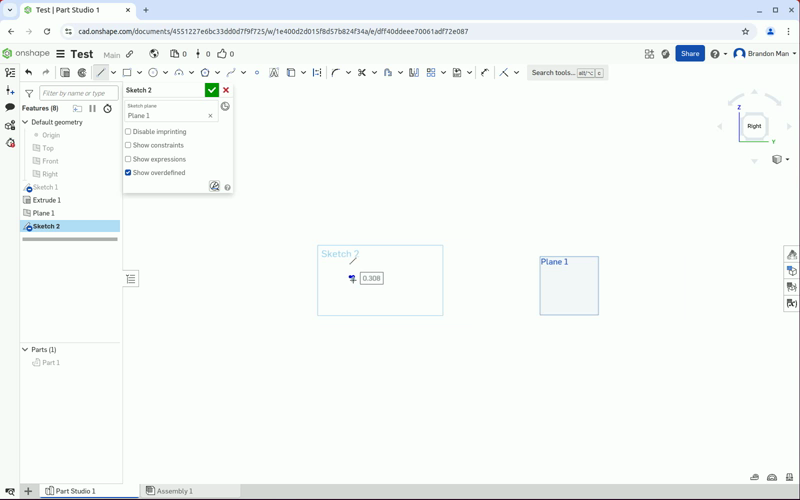
scroll(-6)
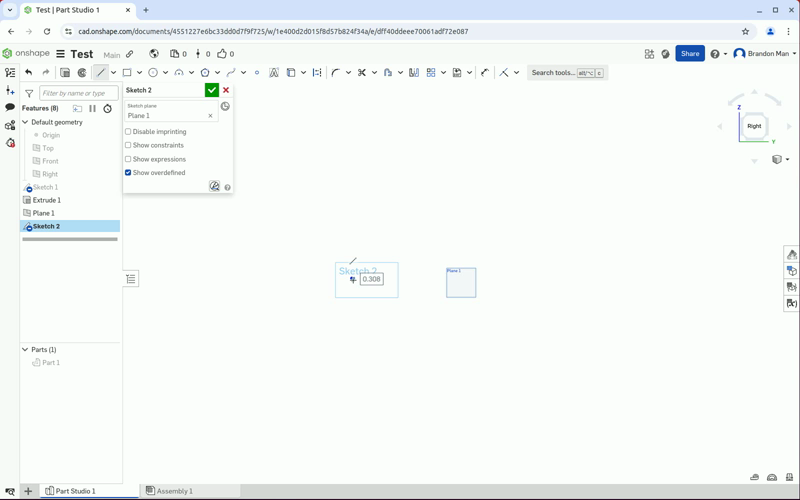
key_up(shift)
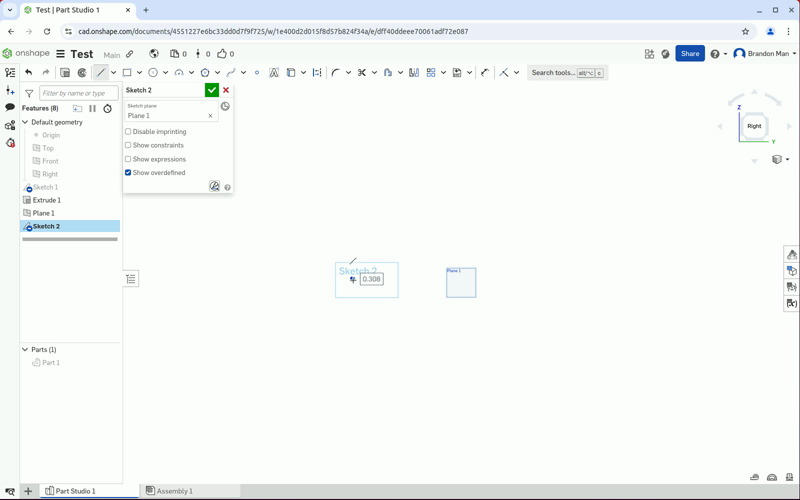
key(esc)
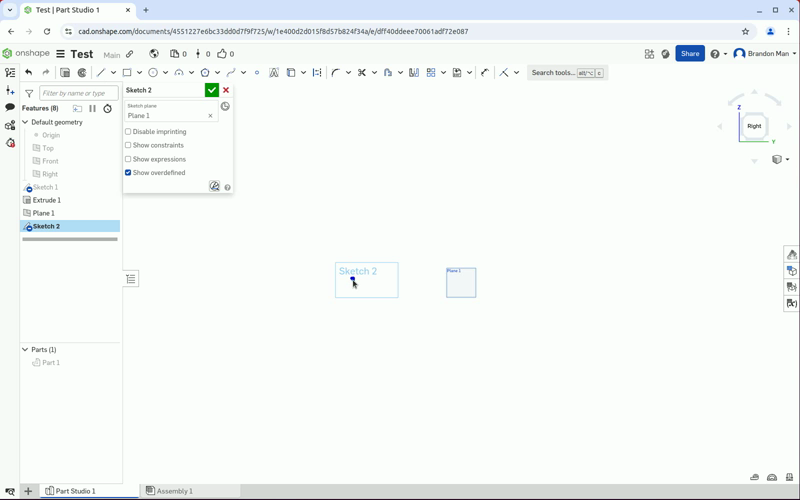
key(a)
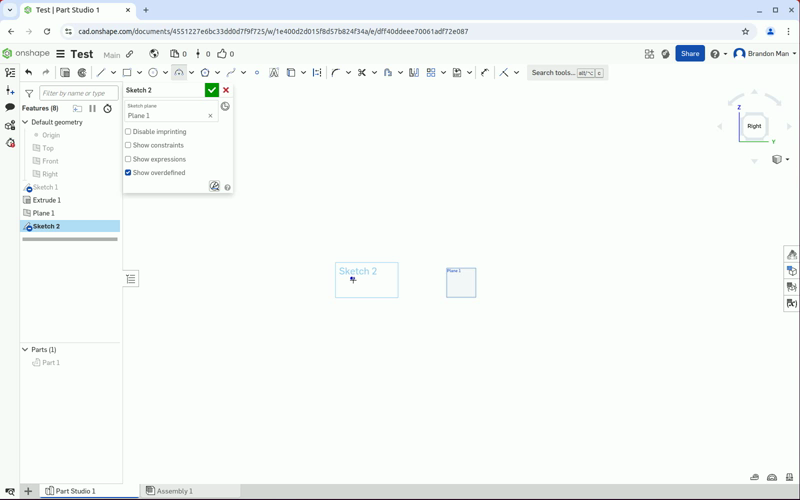
mouse_move(353, 279)
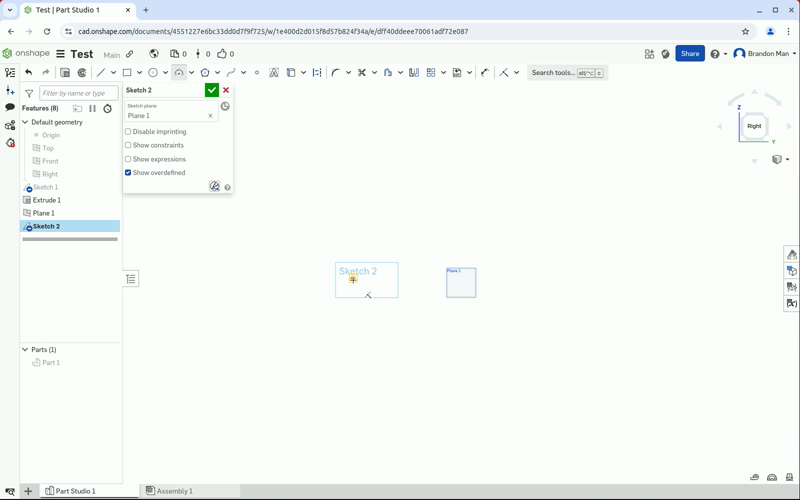
scroll(6)
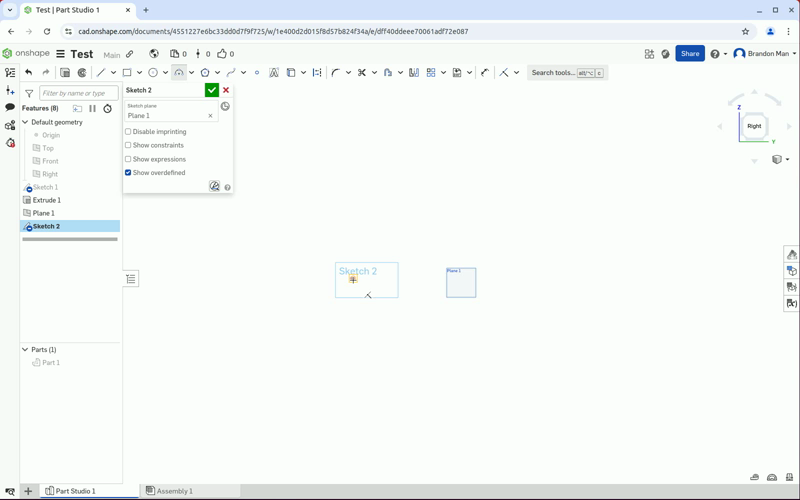
scroll(6)
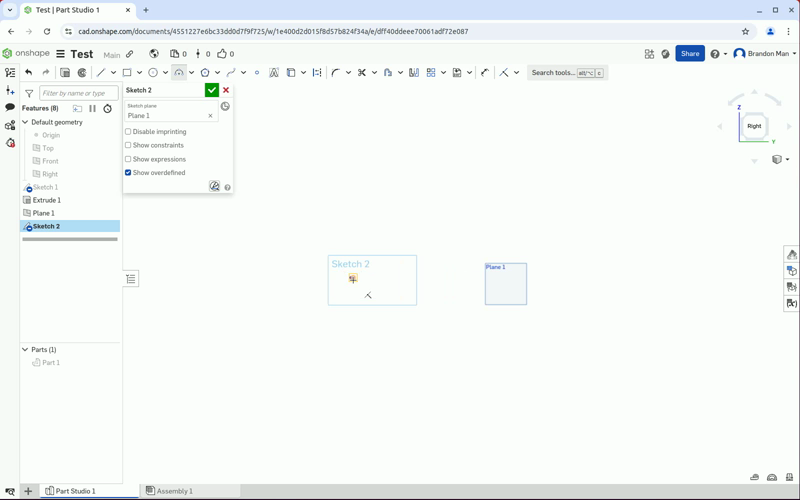
scroll(6)
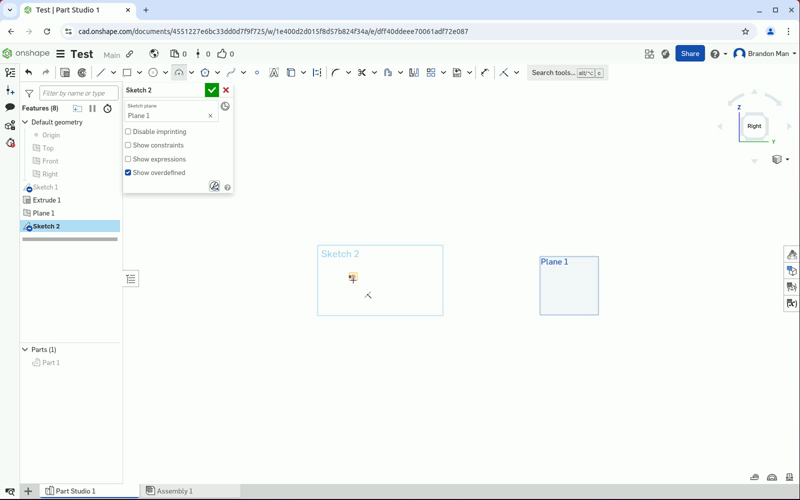
scroll(6)
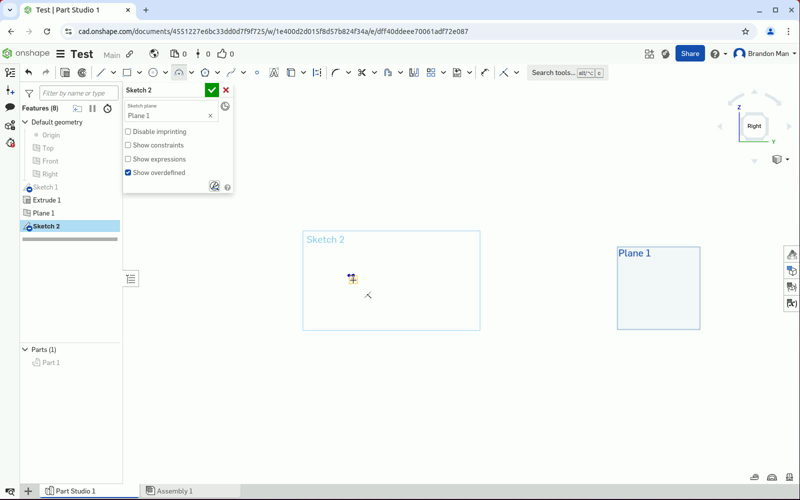
scroll(6)
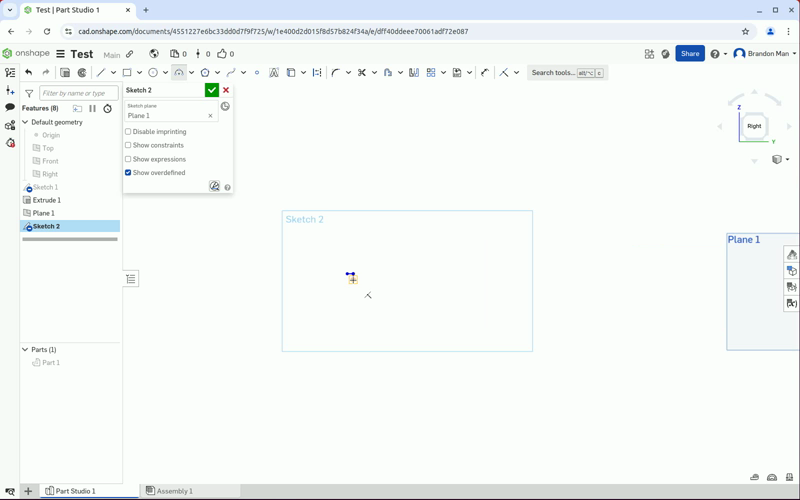
scroll(6)
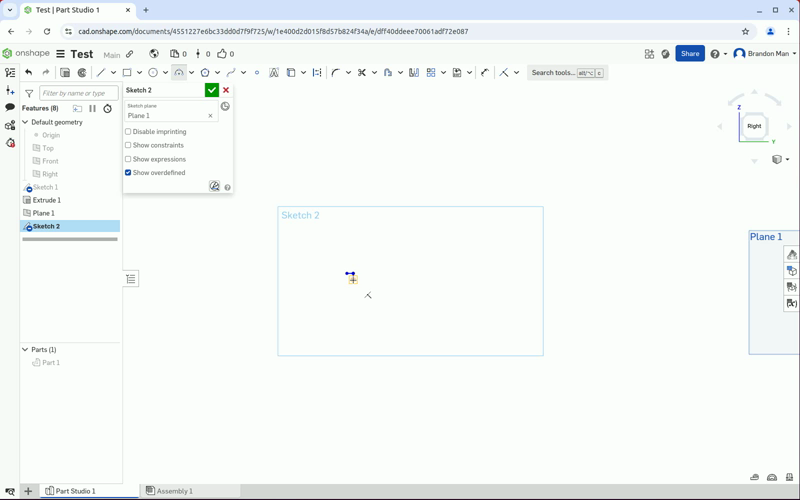
scroll(6)
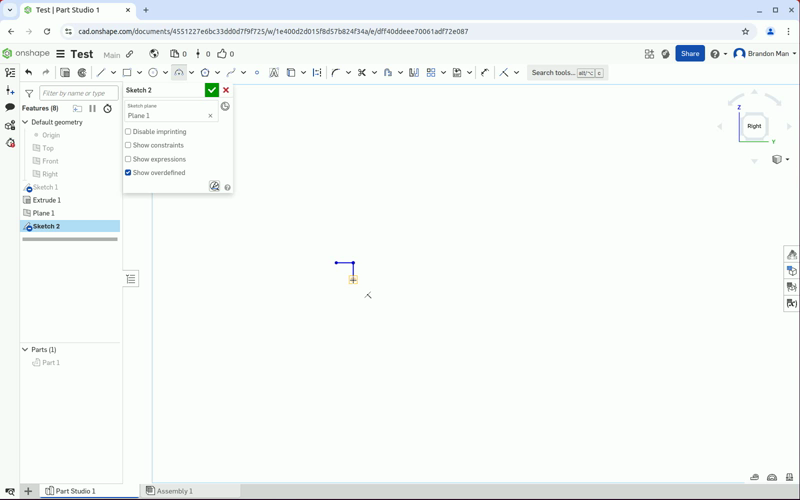
click(353, 279)
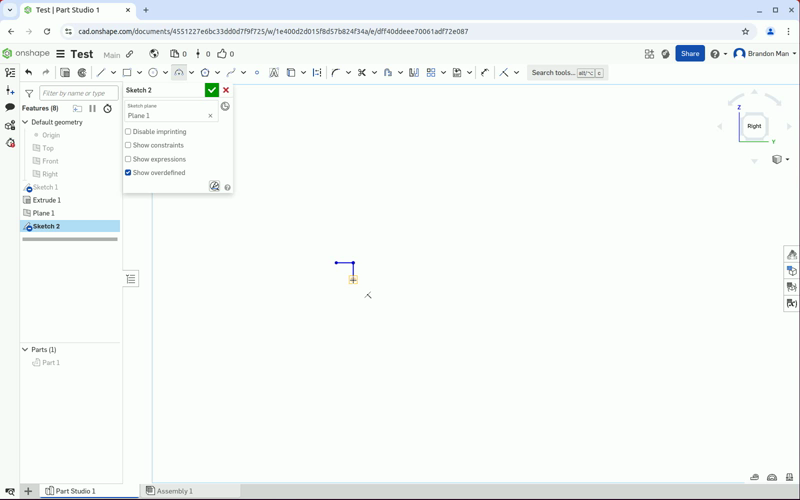
scroll(-6)
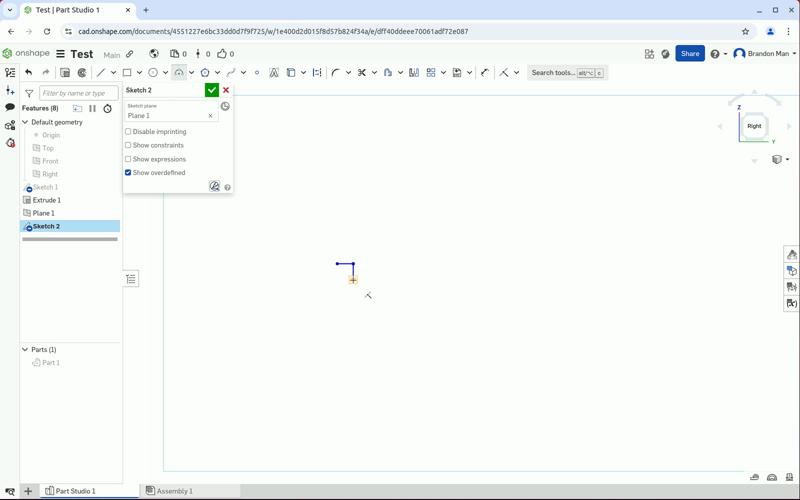
scroll(-6)
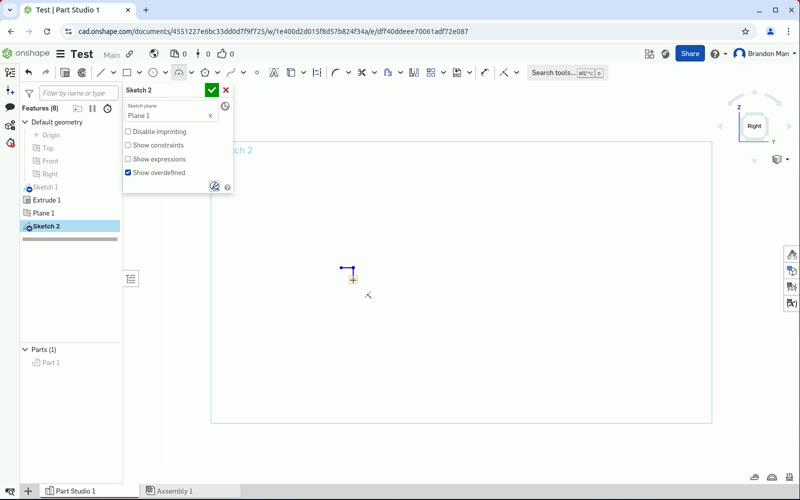
scroll(-6)
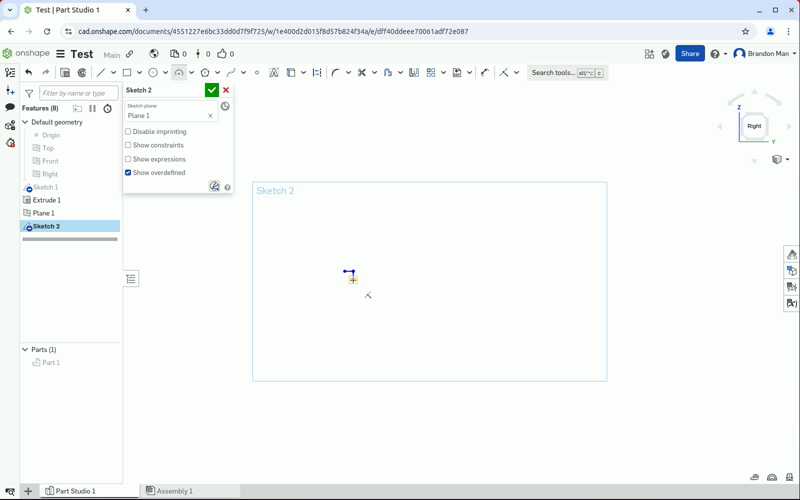
scroll(-6)
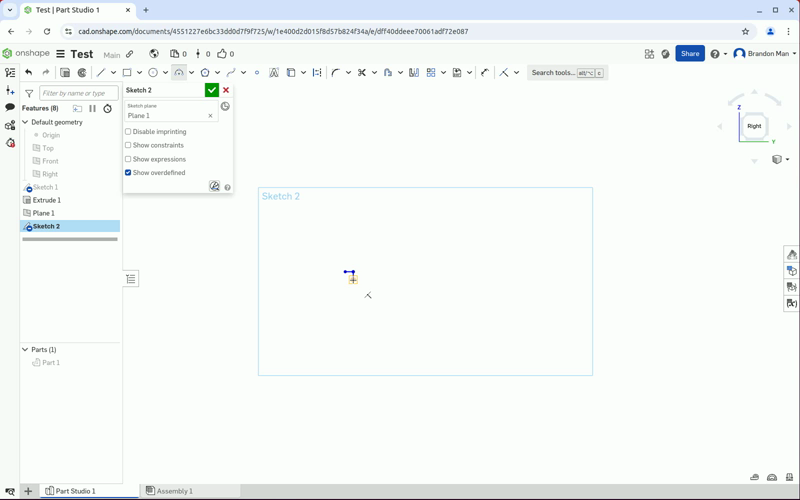
scroll(-6)
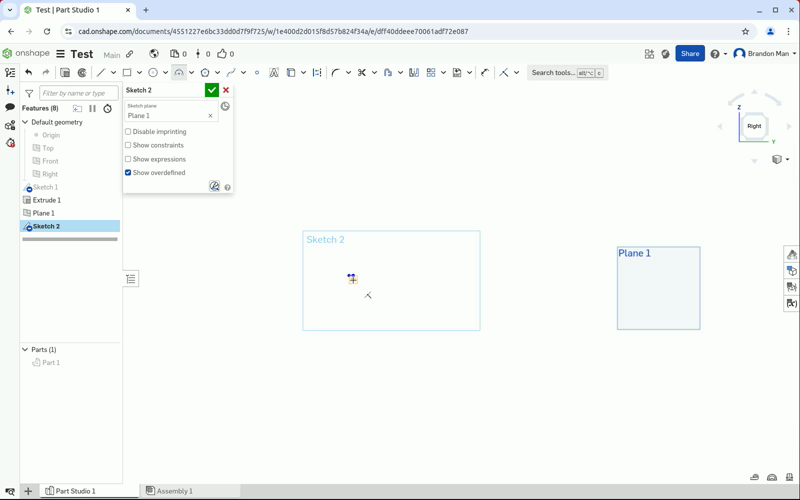
scroll(-6)
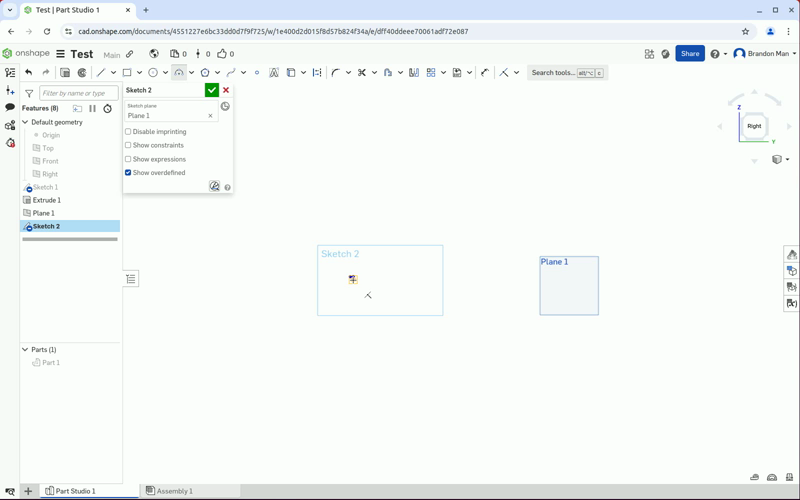
scroll(-6)
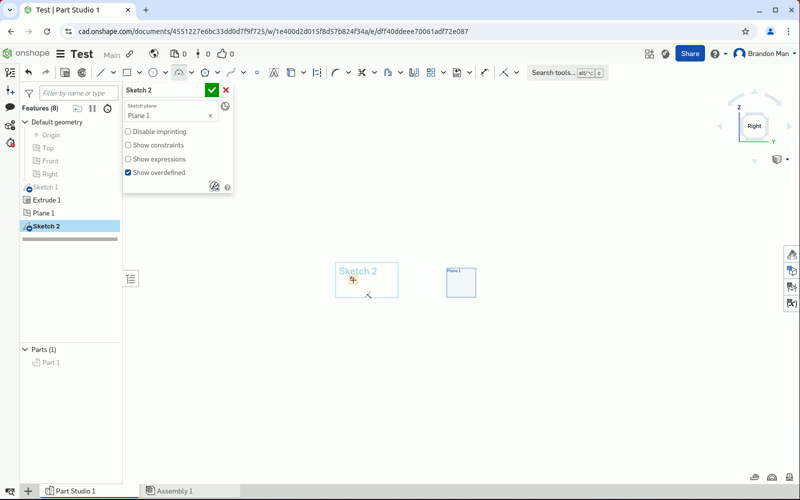
mouse_move(351, 278)
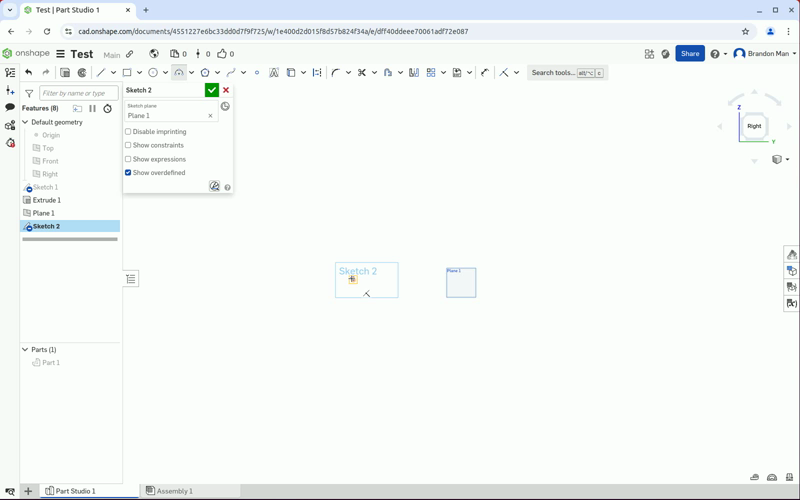
scroll(6)
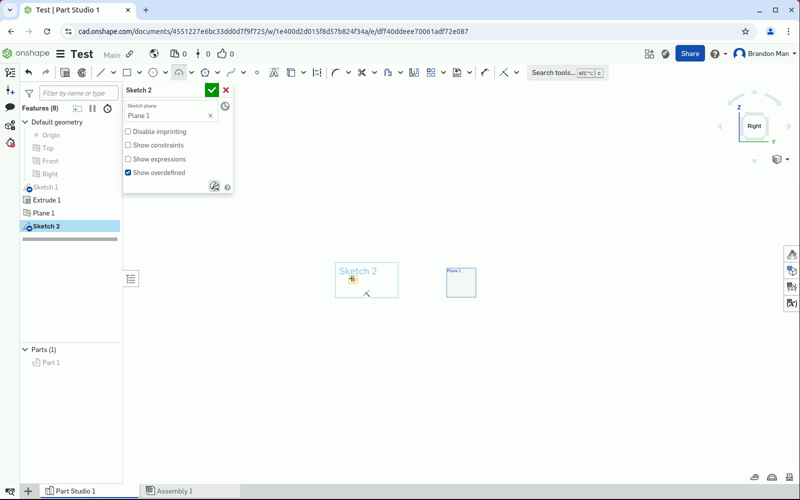
scroll(6)
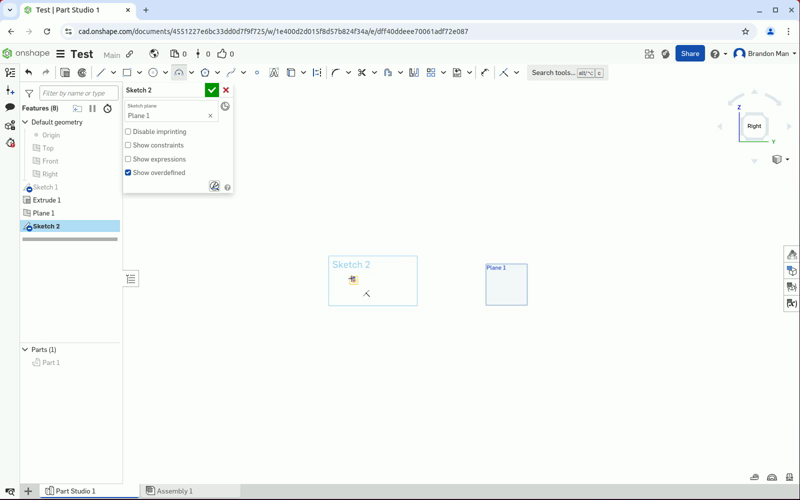
scroll(6)
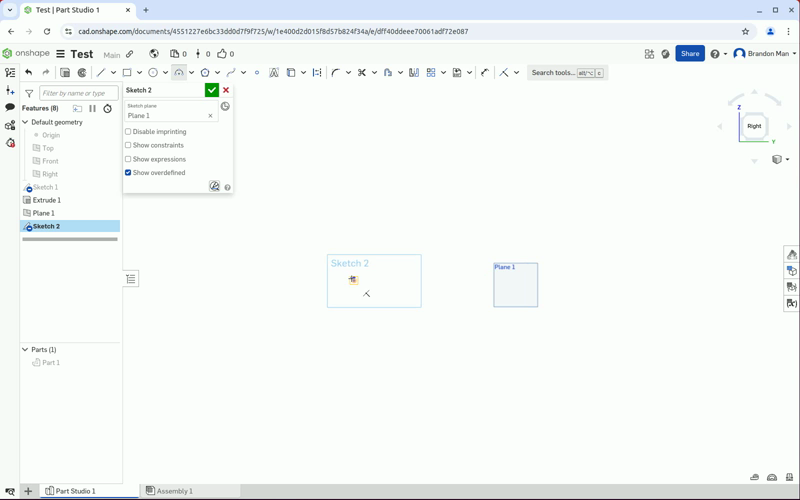
scroll(6)
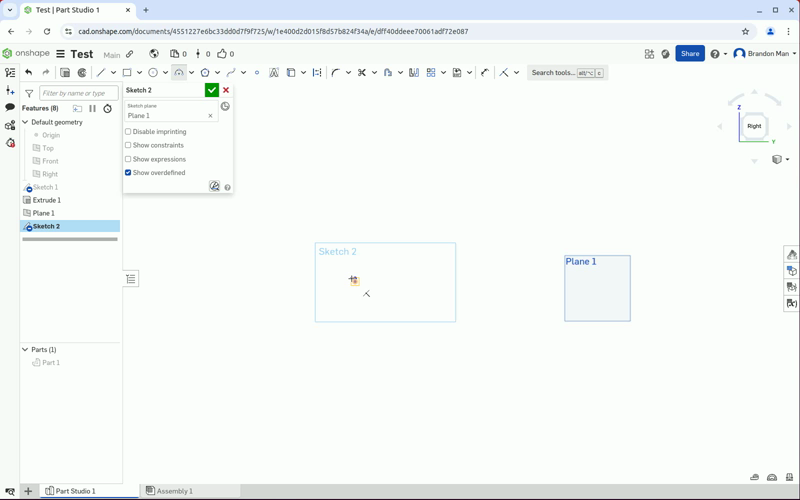
scroll(6)
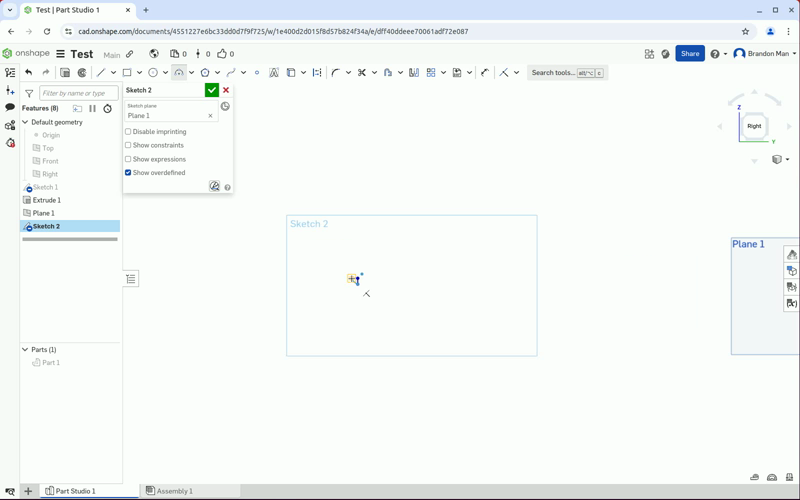
scroll(6)
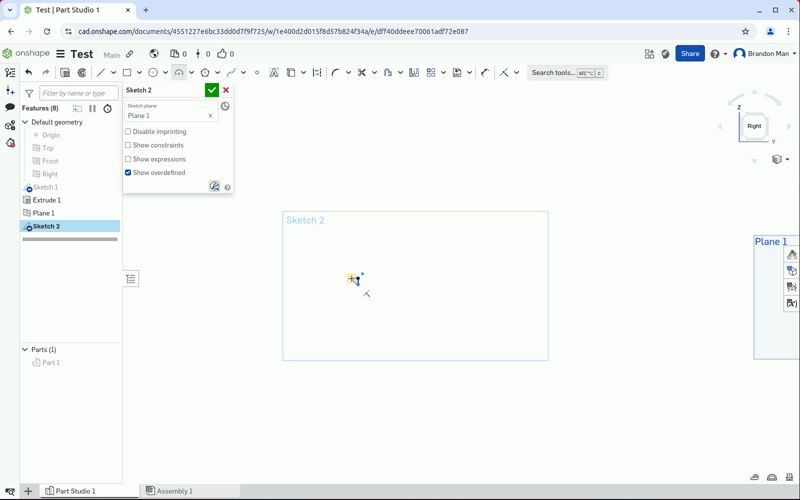
scroll(6)
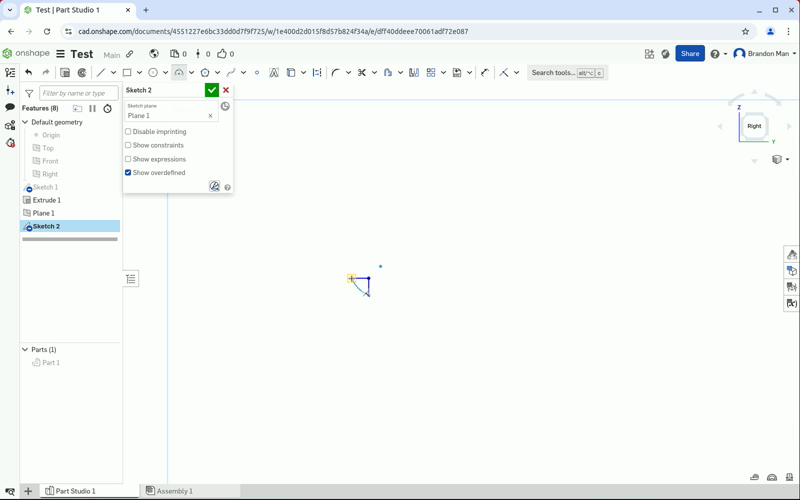
click(351, 278)
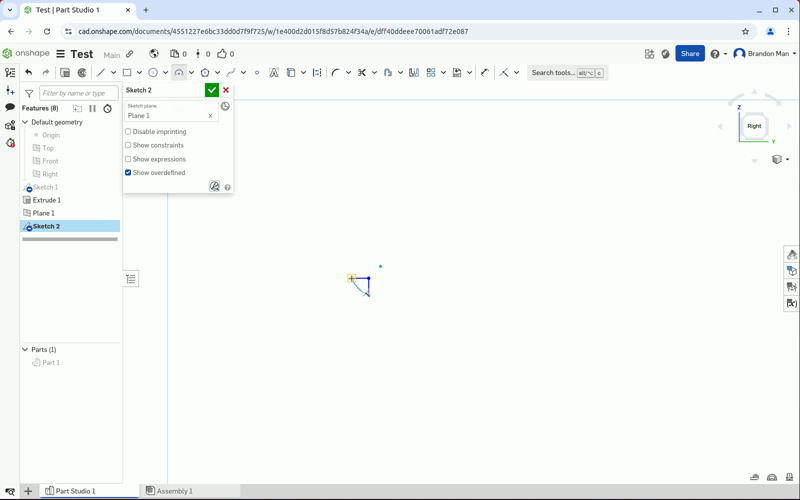
scroll(-6)
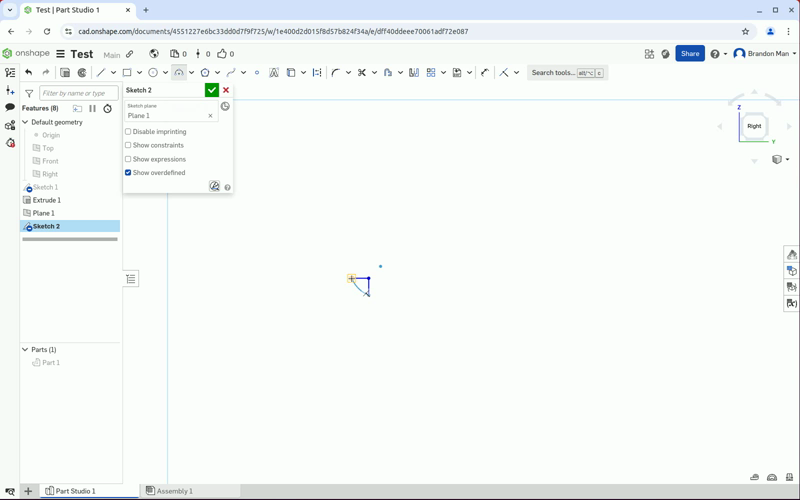
scroll(-6)
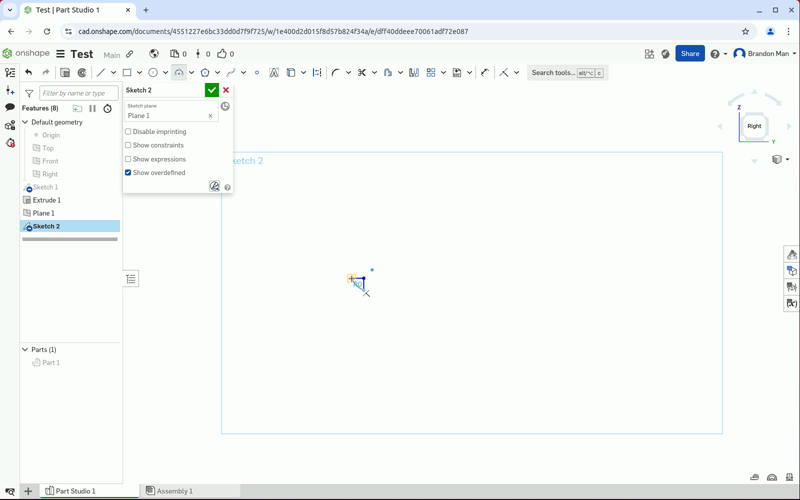
scroll(-6)
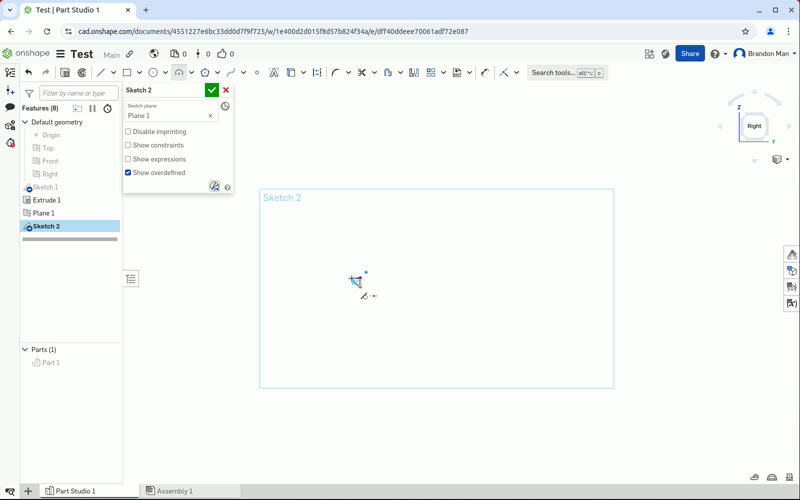
scroll(-6)
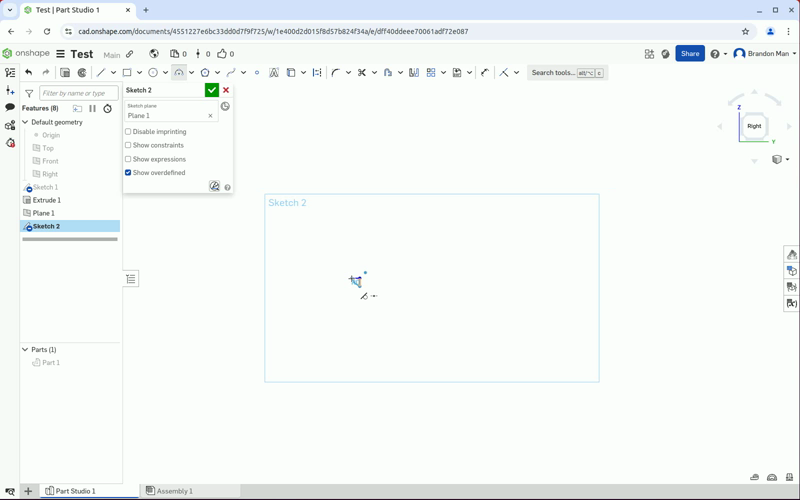
scroll(-6)
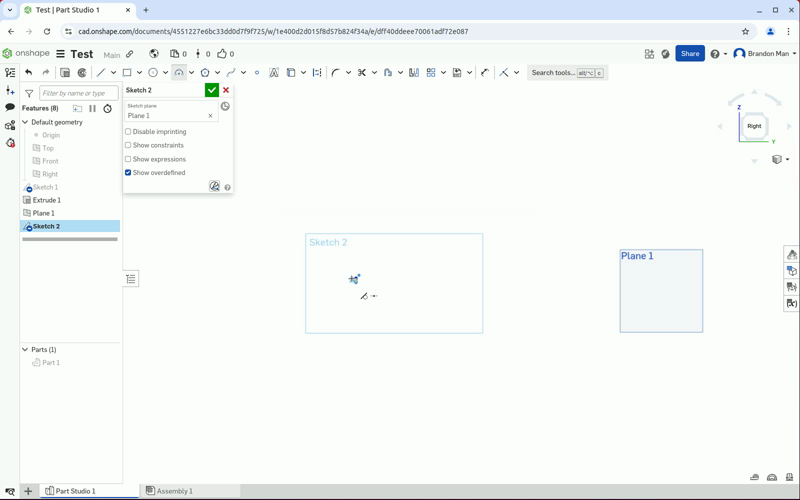
scroll(-6)
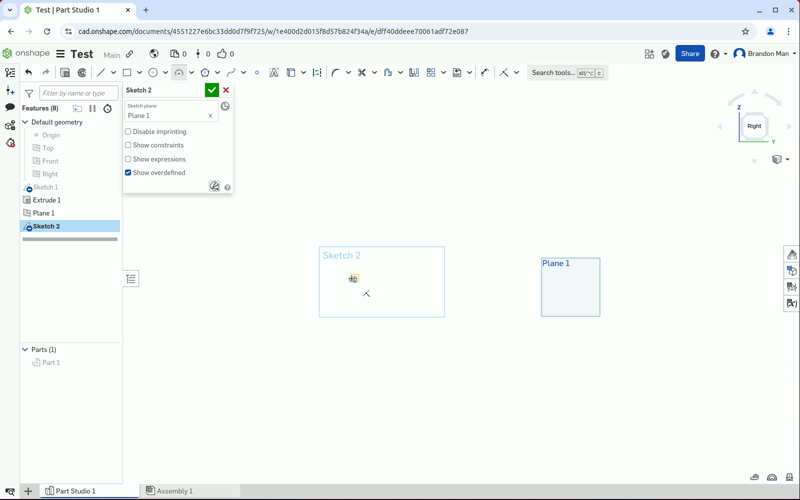
scroll(-6)
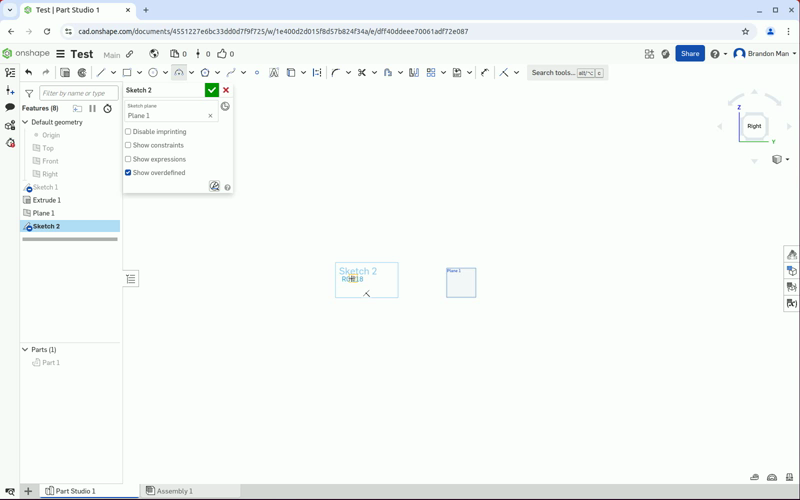
key_down(shift)
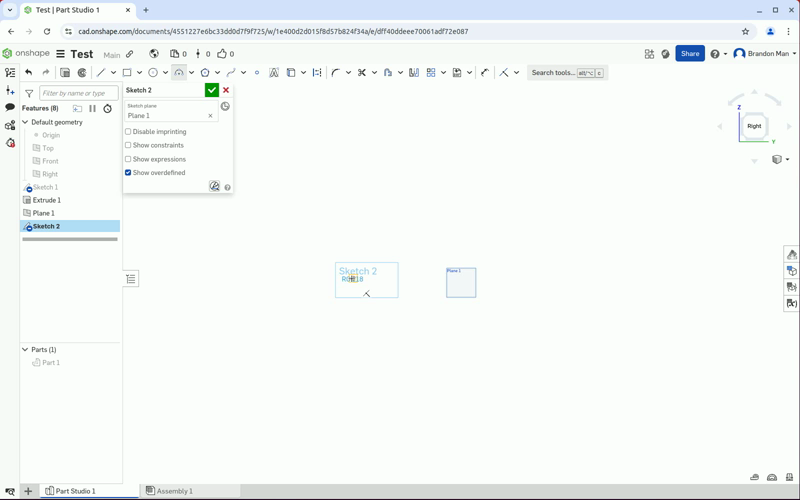
mouse_move(354, 277)
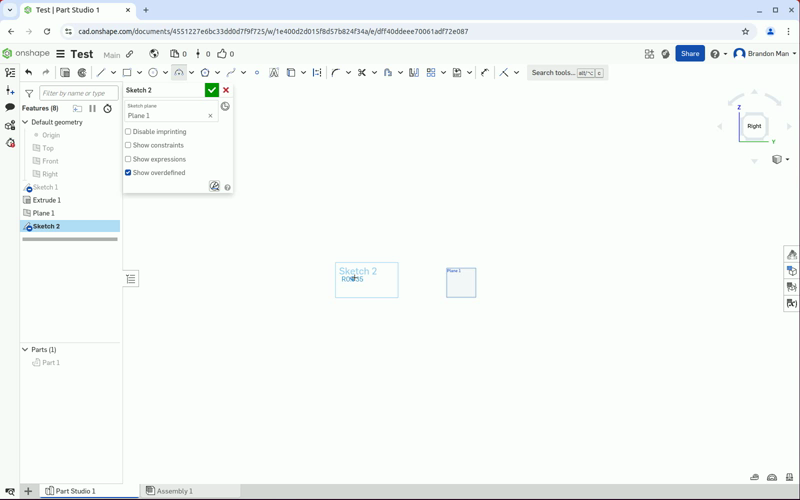
scroll(6)
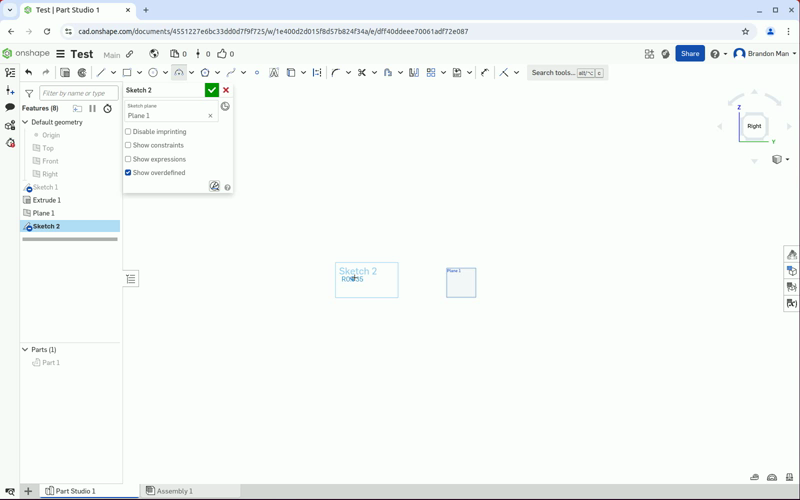
scroll(6)
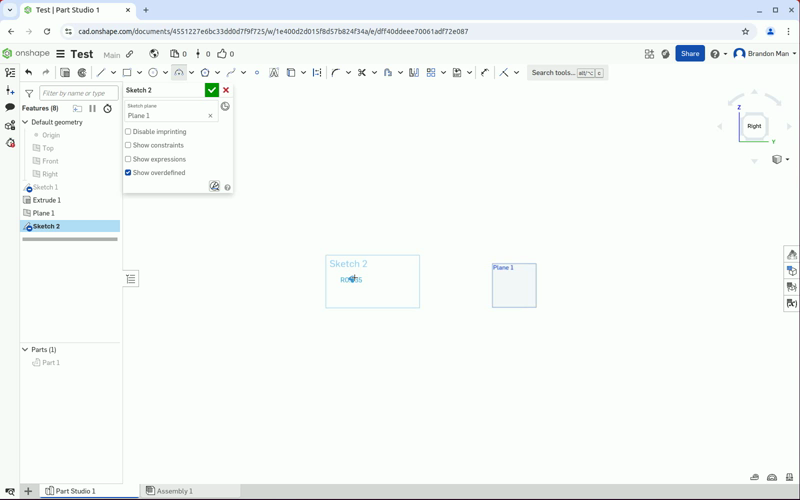
scroll(6)
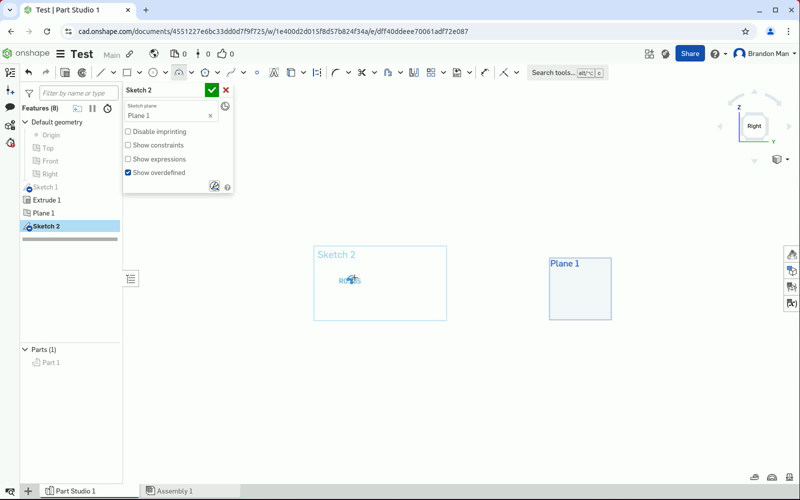
scroll(6)
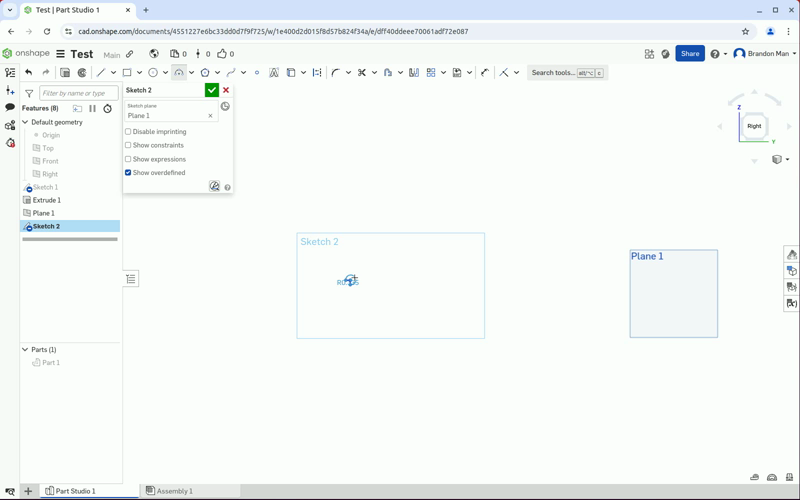
scroll(6)
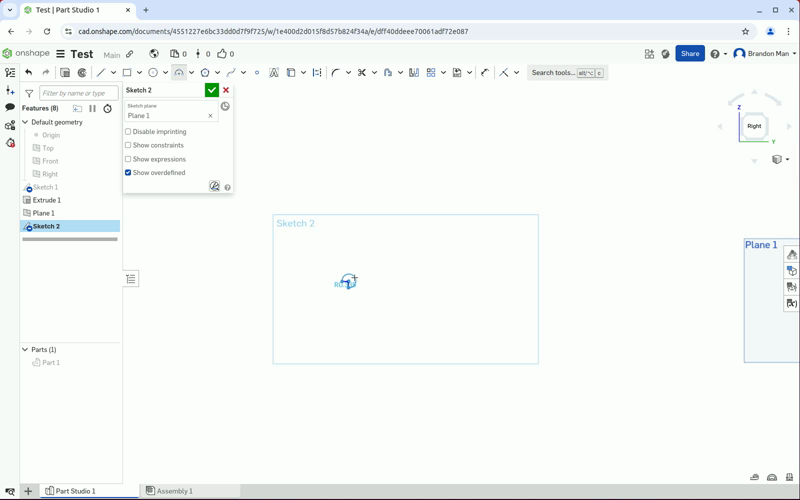
scroll(6)
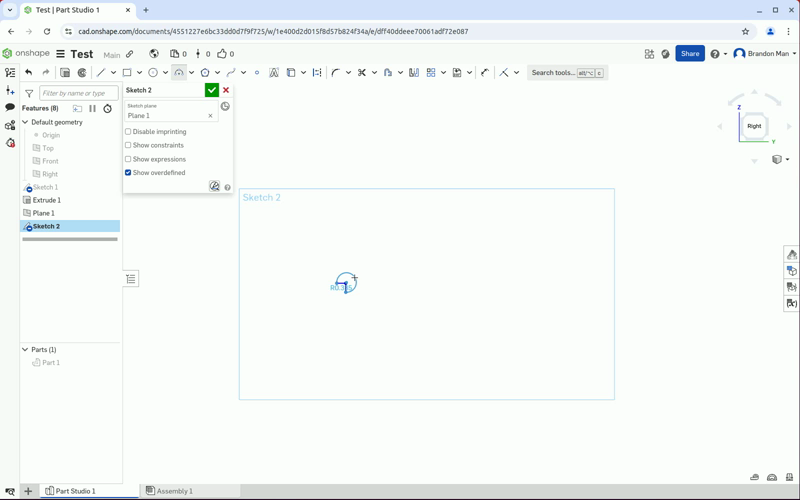
scroll(6)
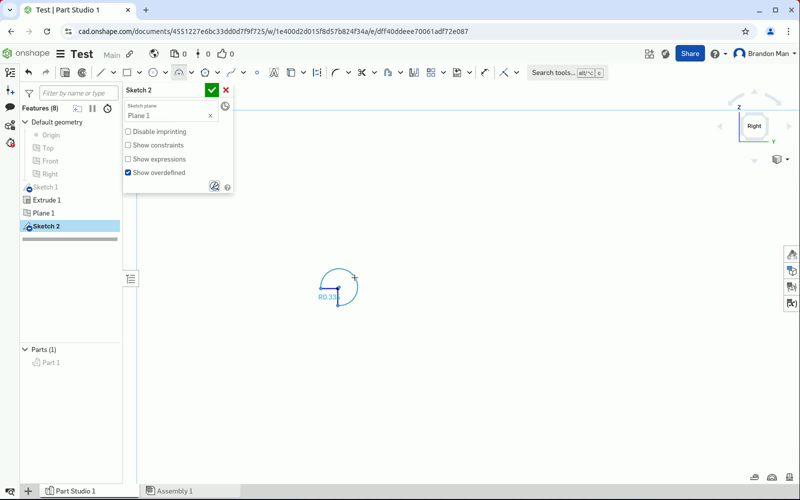
click(354, 277)
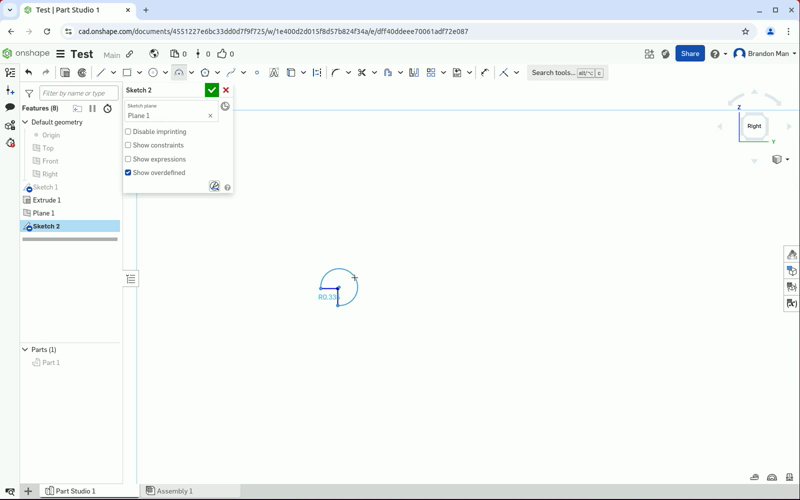
scroll(-6)
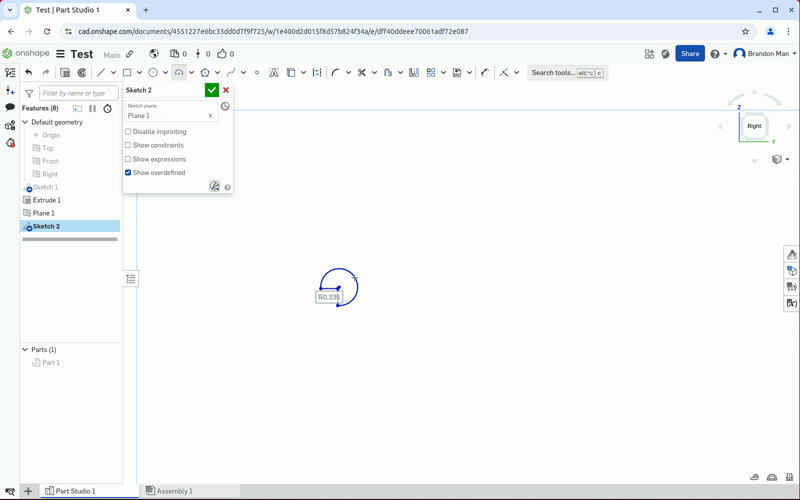
scroll(-6)
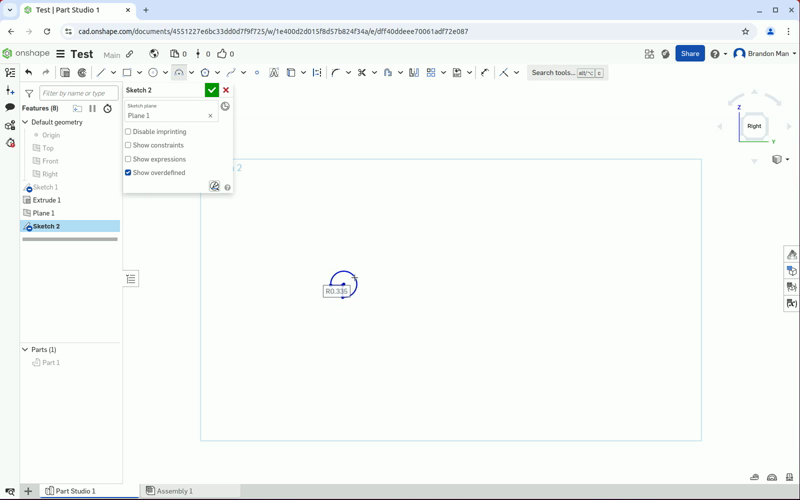
scroll(-6)
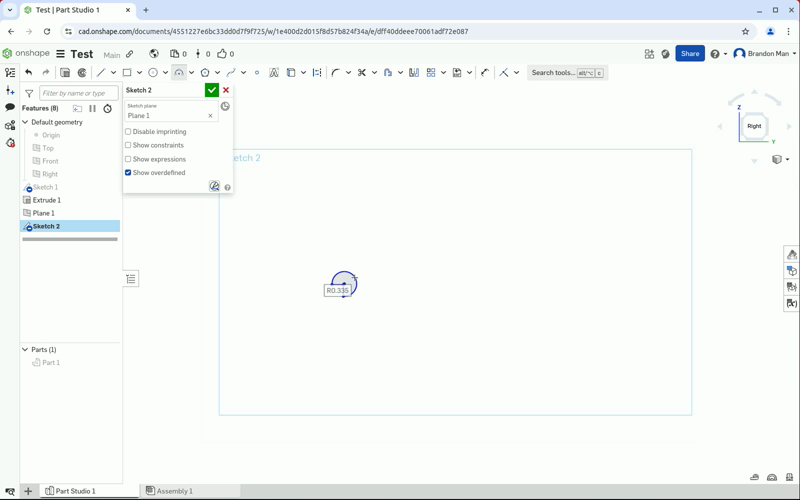
scroll(-6)
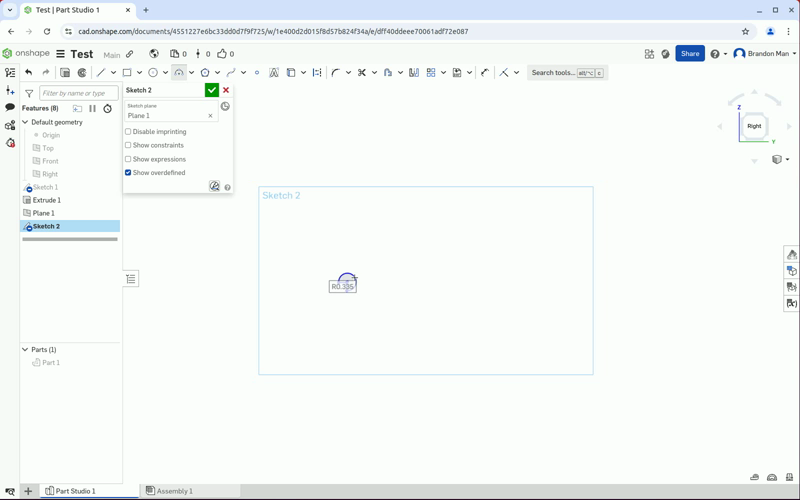
scroll(-6)
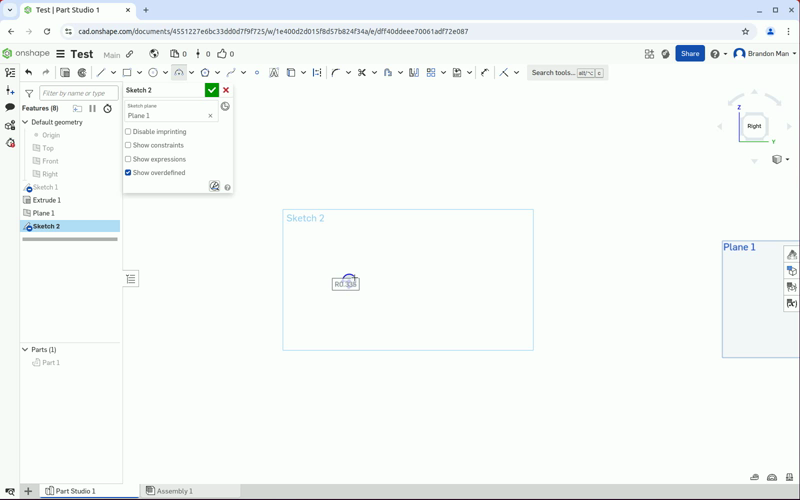
scroll(-6)
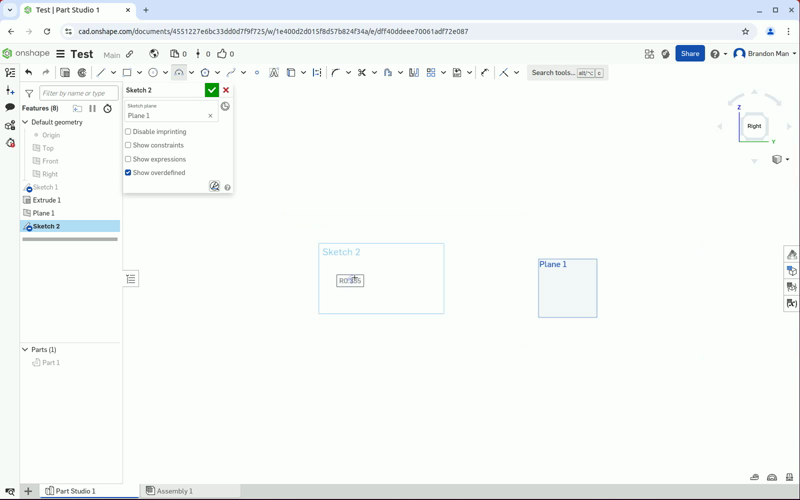
scroll(-6)
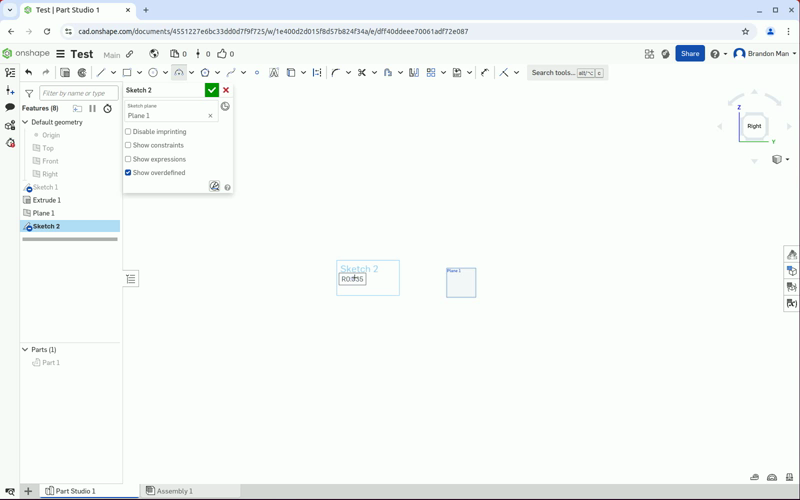
key_up(shift)
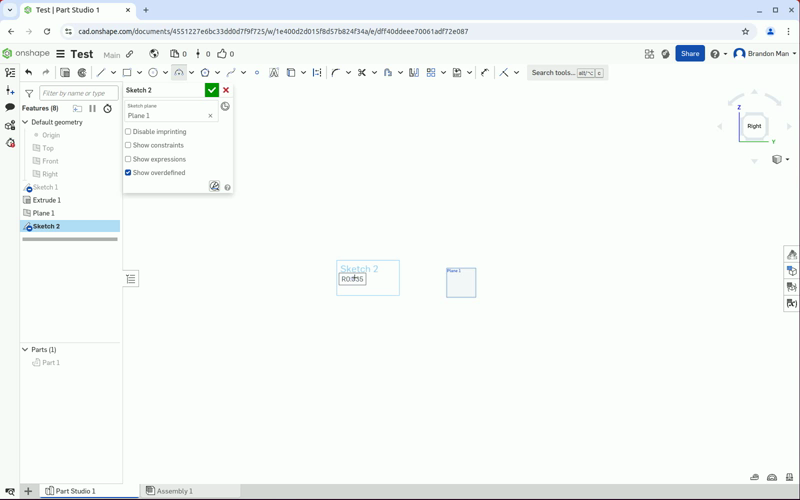
key(esc)
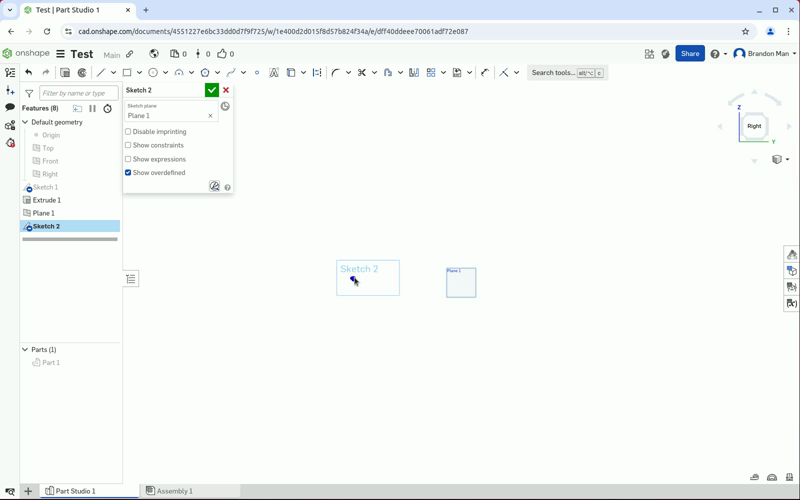
mouse_move(354, 277)
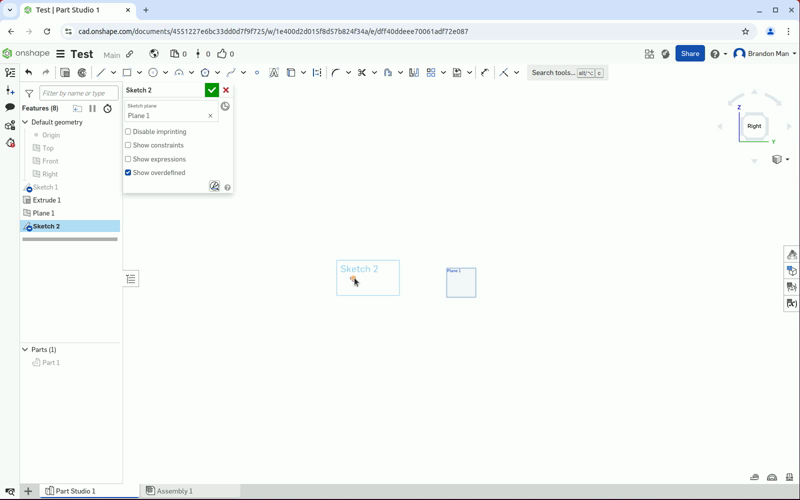
scroll(6)
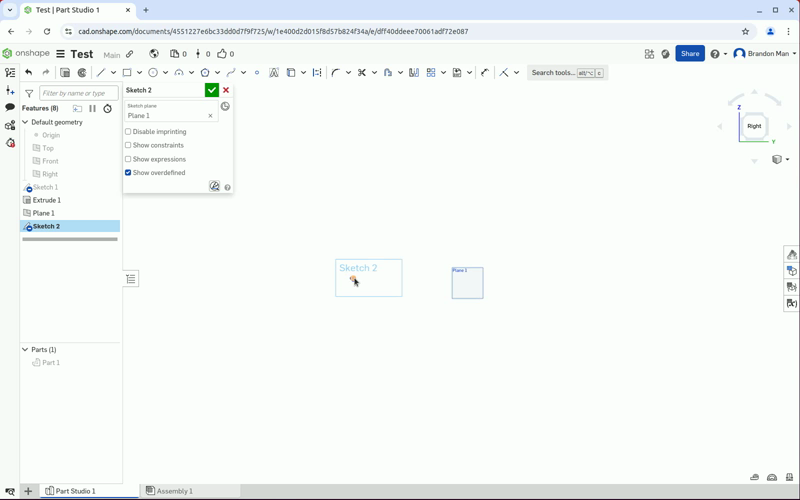
scroll(6)
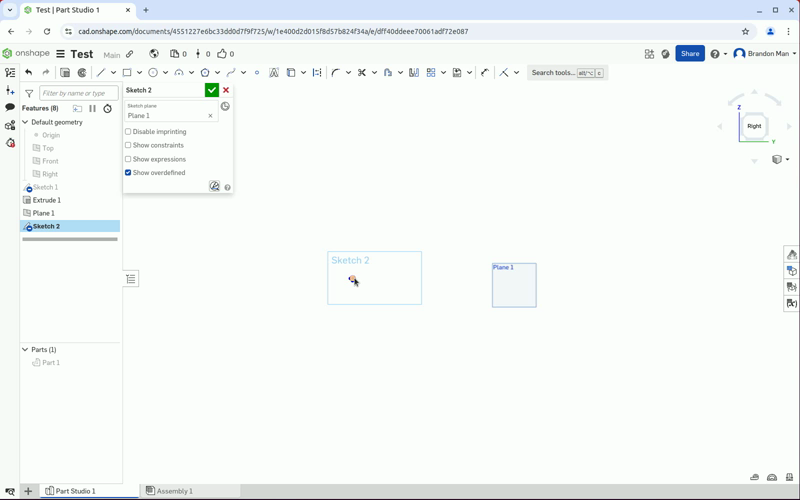
scroll(6)
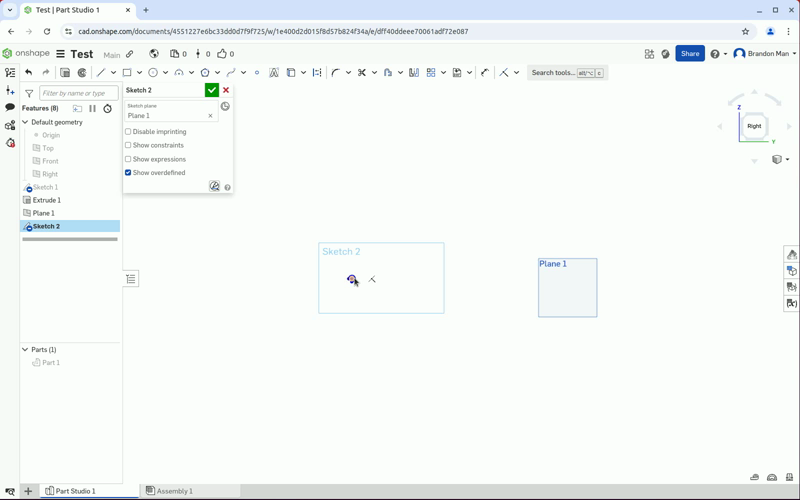
scroll(6)
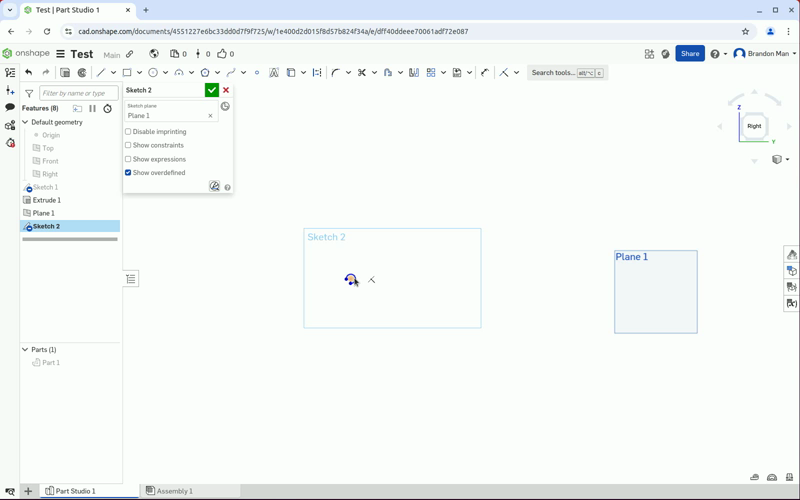
scroll(6)
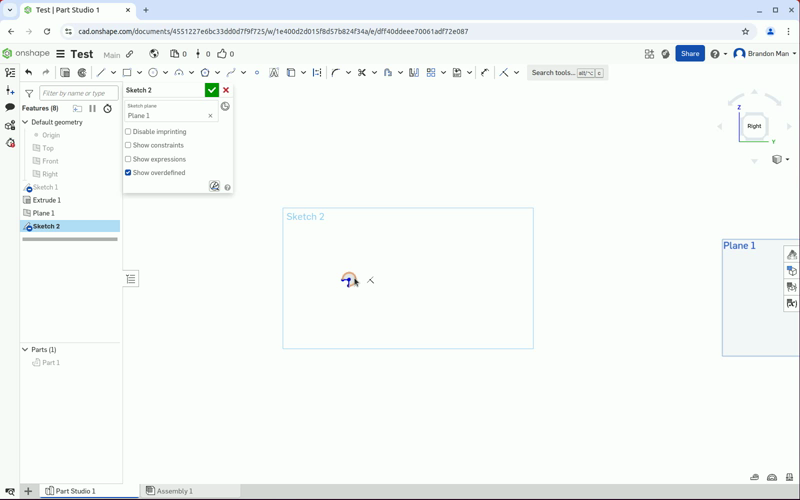
scroll(6)
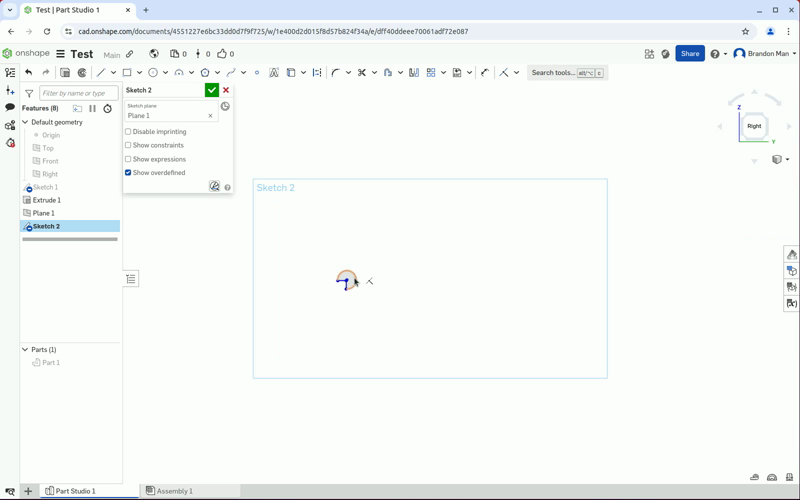
scroll(6)
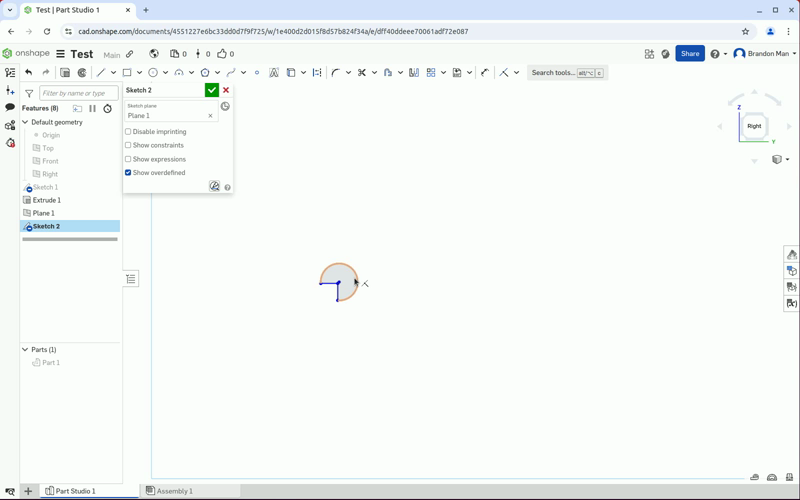
click(354, 277)
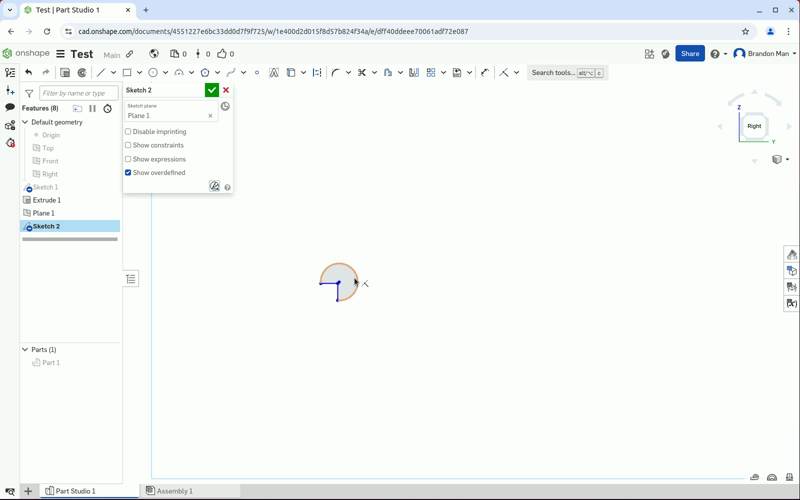
scroll(-6)
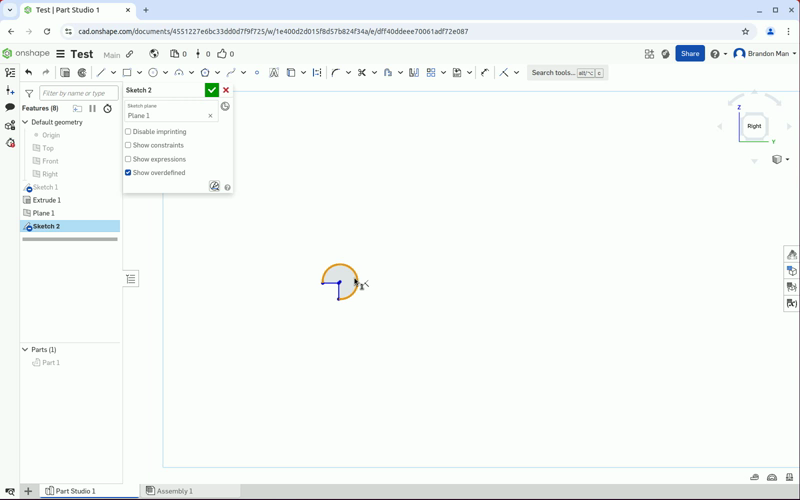
scroll(-6)
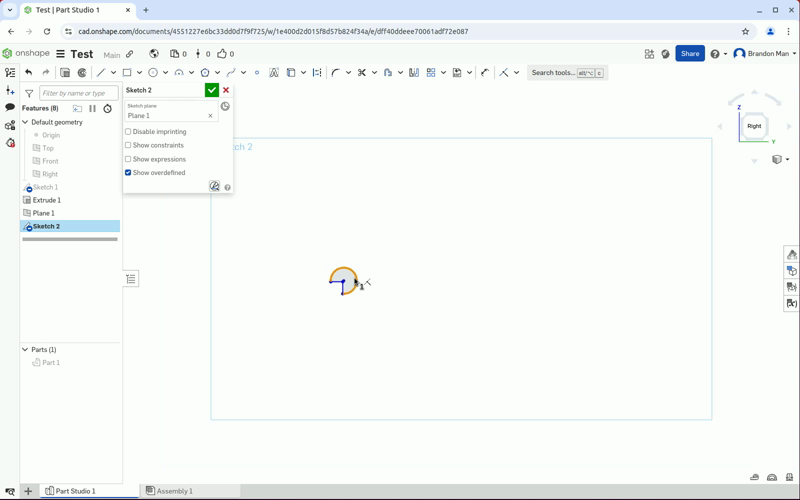
scroll(-6)
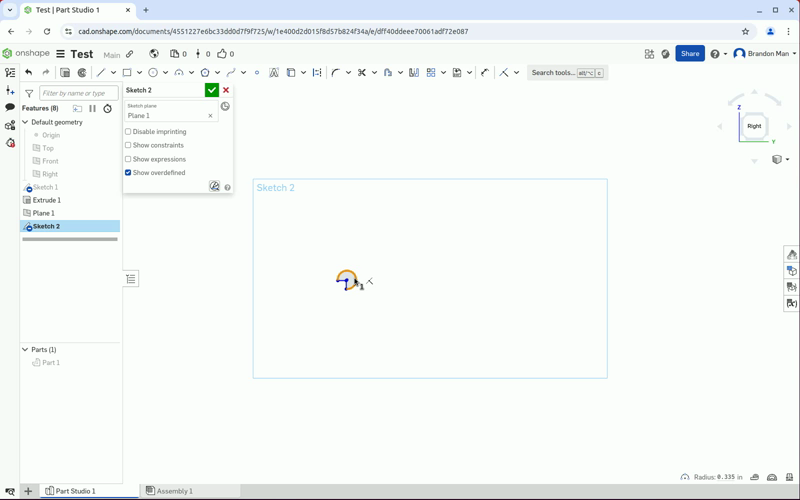
scroll(-6)
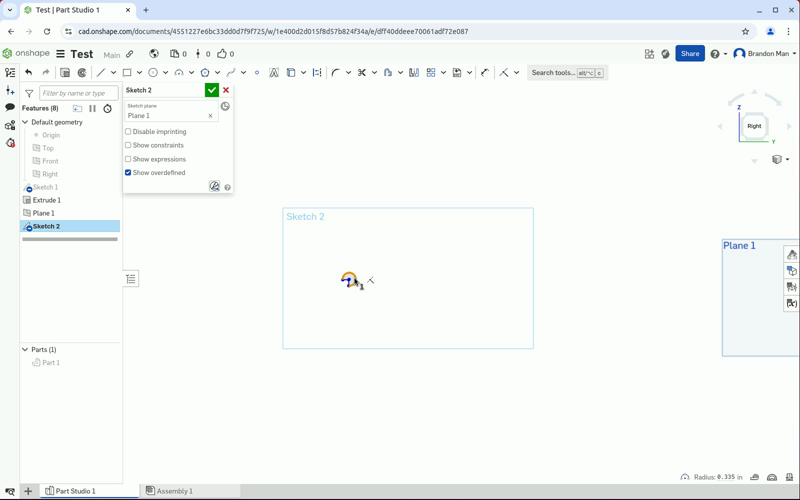
scroll(-6)
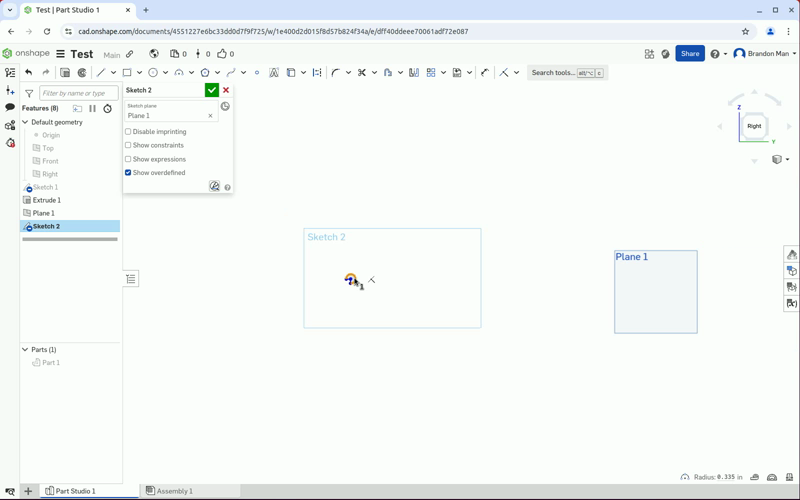
scroll(-6)
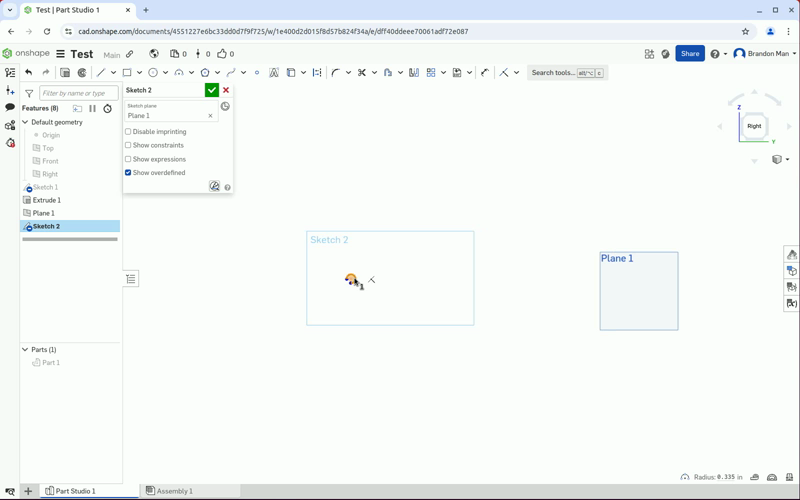
scroll(-6)
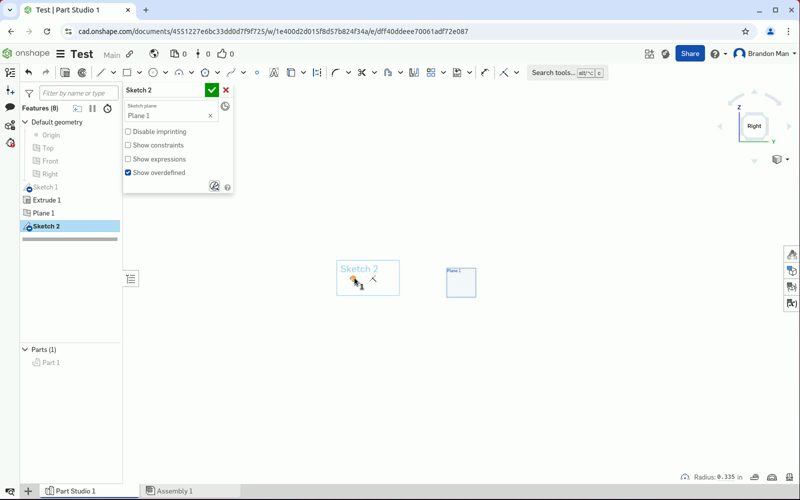
mouse_move(73, 352)
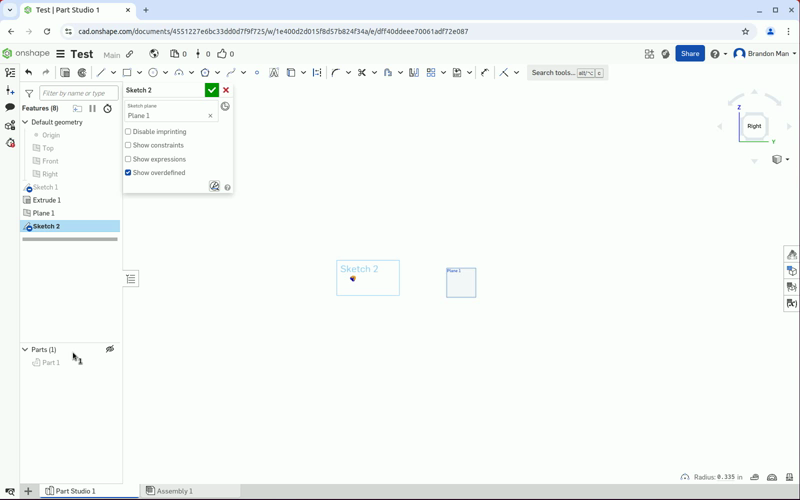
key(shift+y)
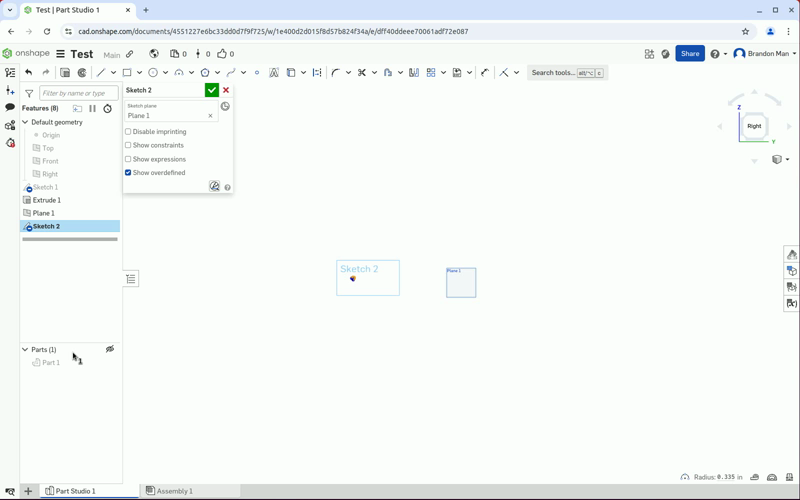
key(shift+e)
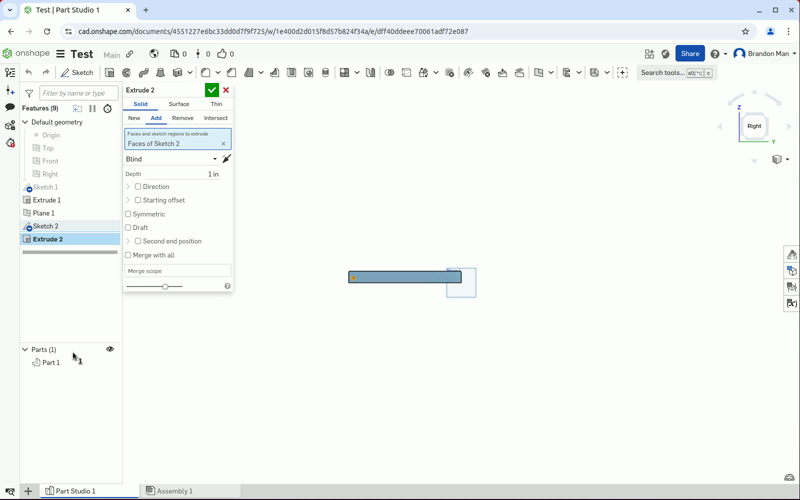
mouse_move(143, 106)
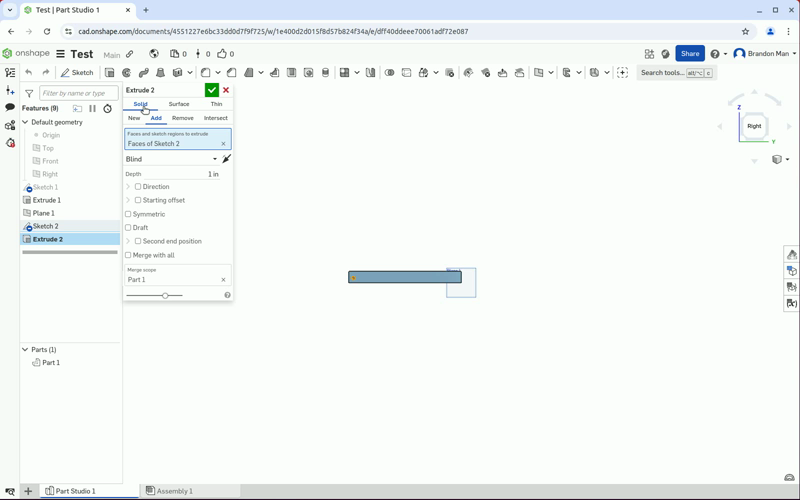
click(143, 106)
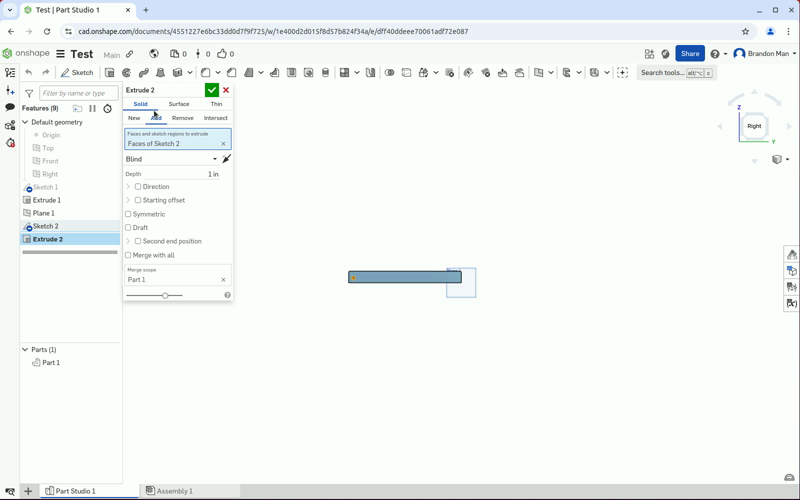
mouse_move(186, 120)
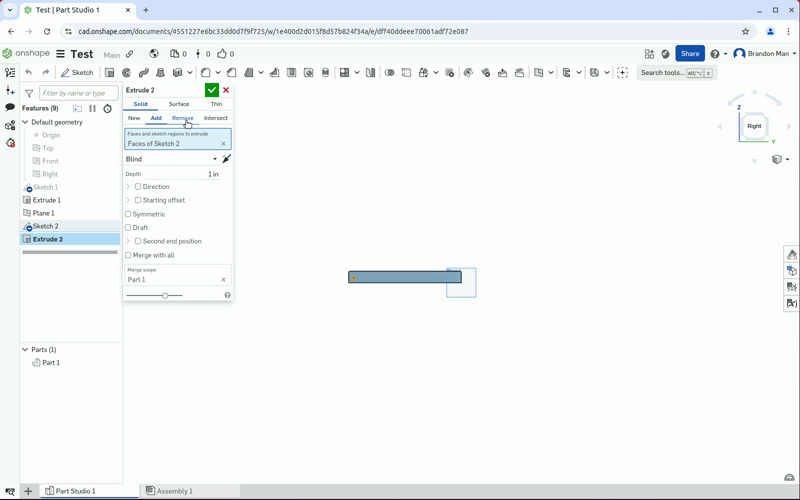
click(186, 120)
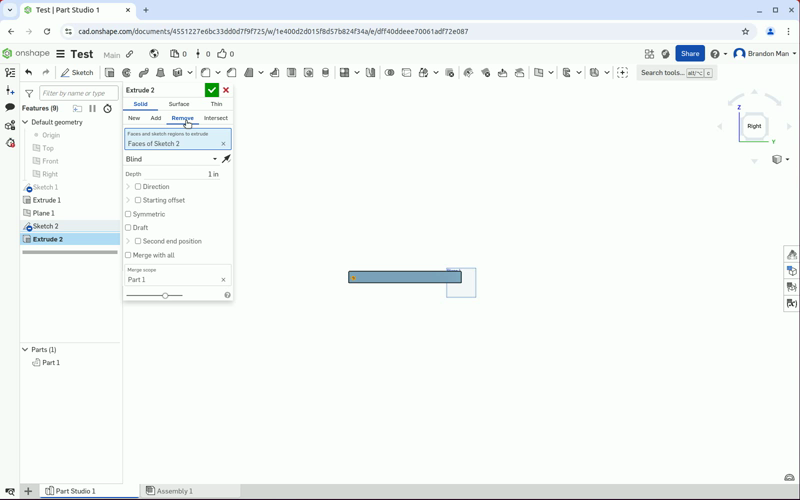
key(tab, 4)
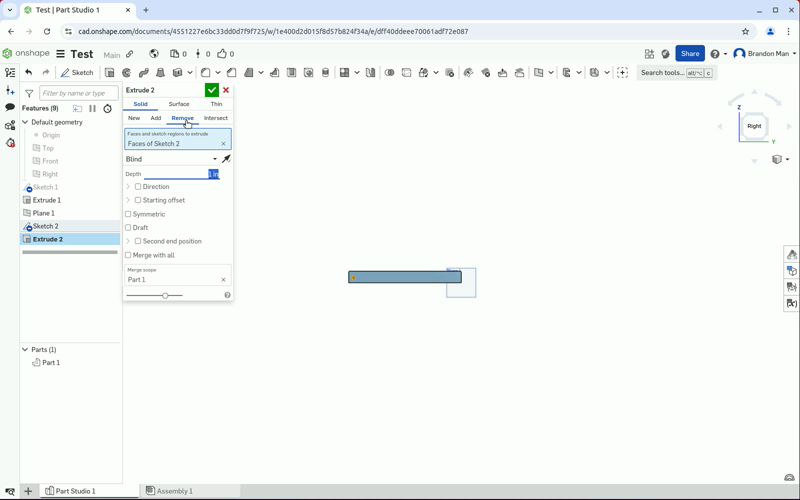
text(2.166)
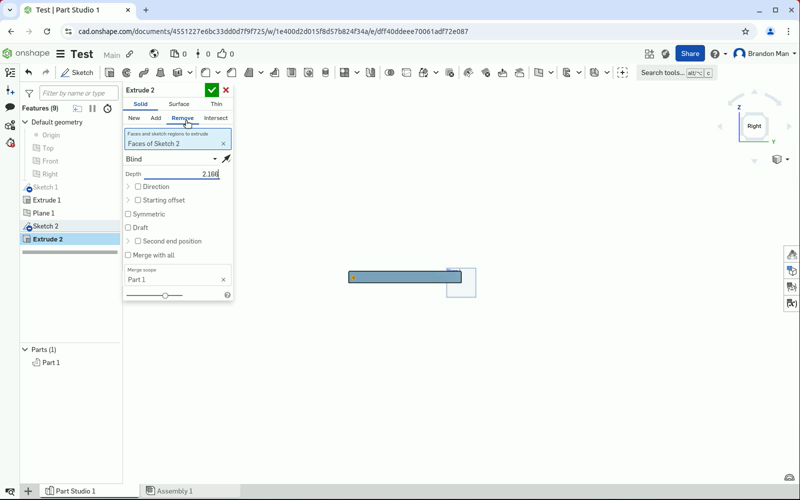
key(tab, 6)
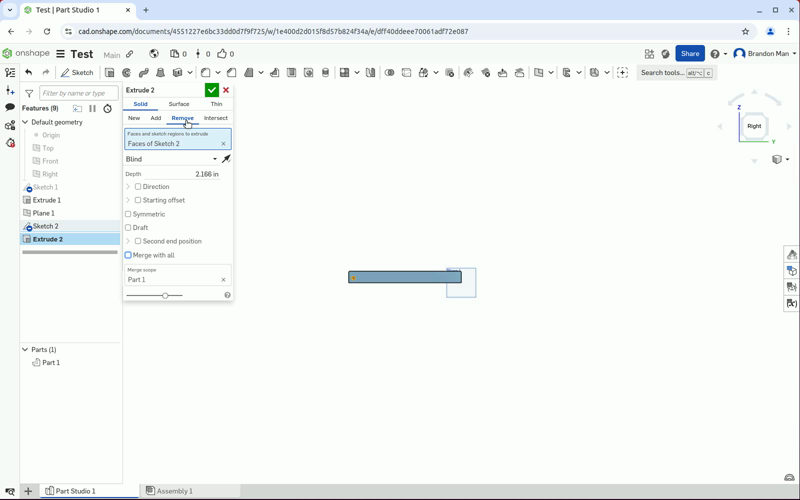
key(space)
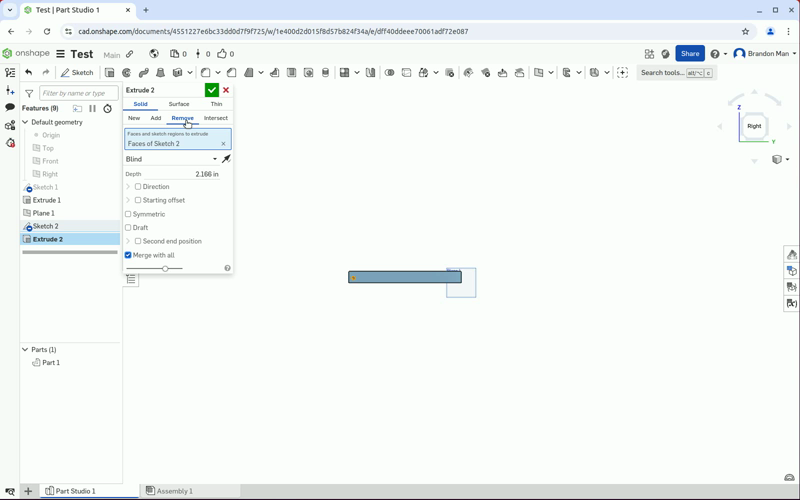
key(enter)
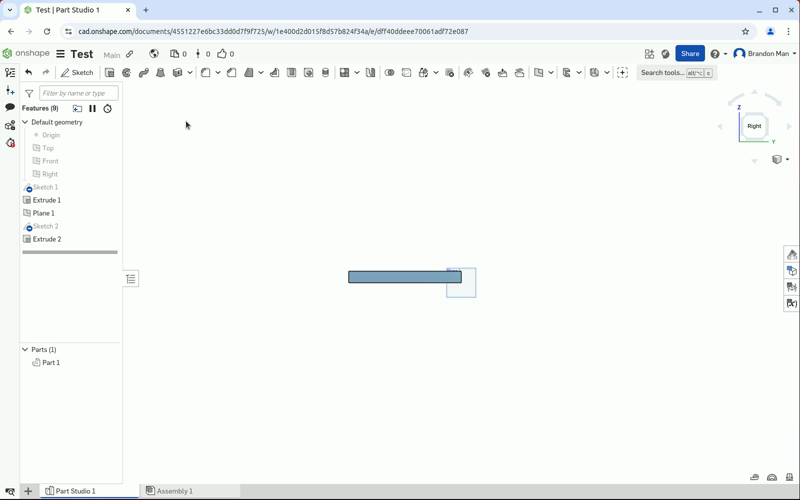
key(shift+h)
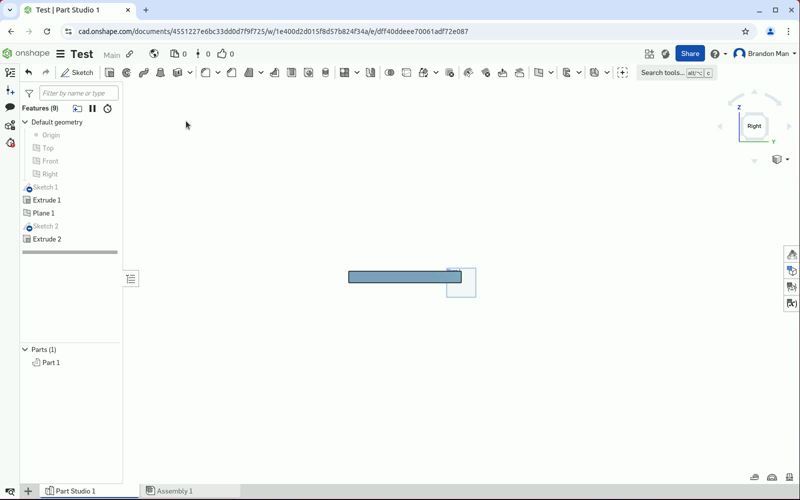
key(shift+h)
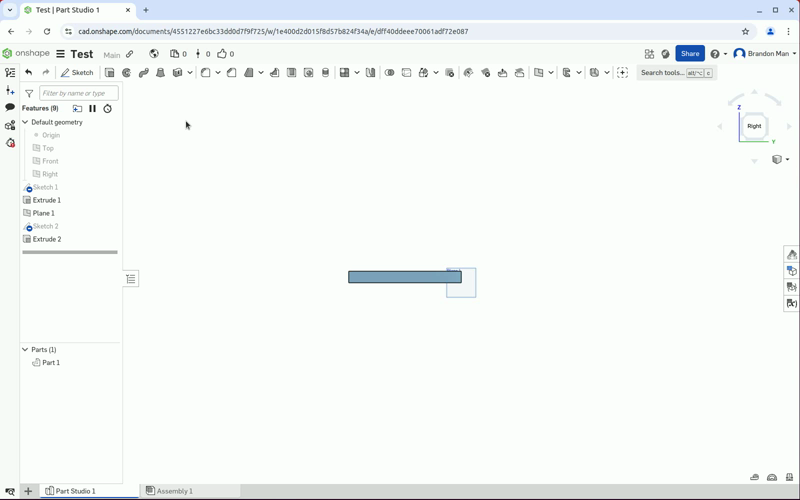
mouse_move(73, 189)
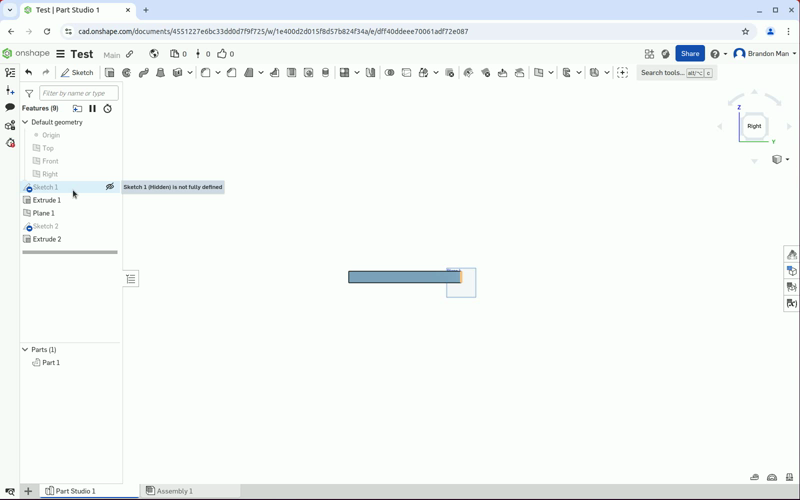
click(73, 189)
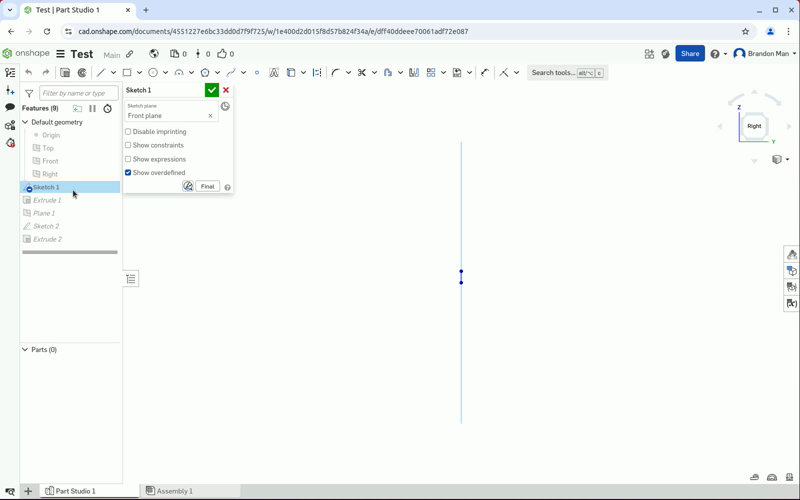
mouse_move(229, 92)
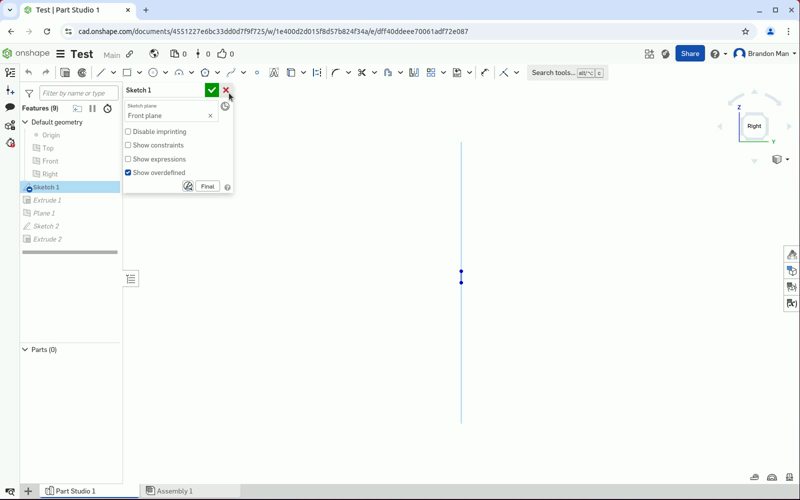
click(229, 92)
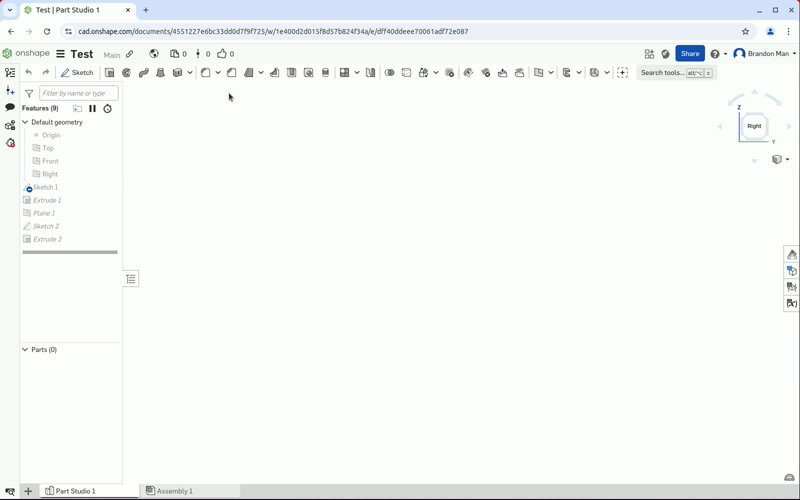
key(shift+s)
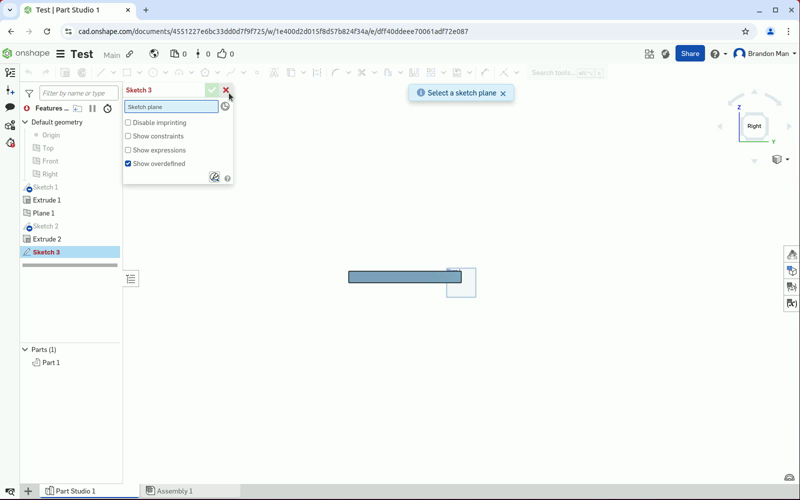
mouse_move(73, 215)
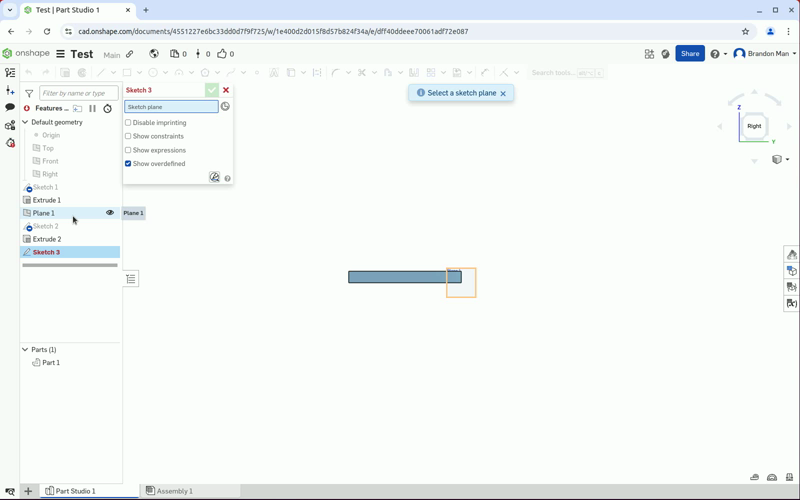
click(73, 215)
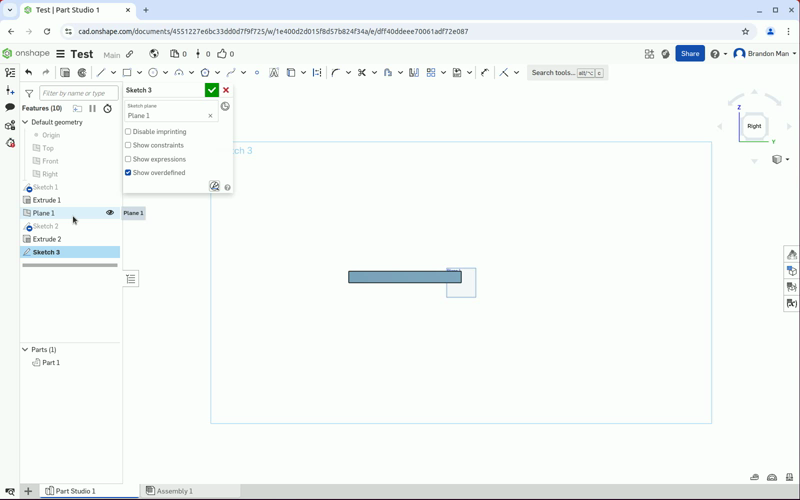
mouse_move(73, 352)
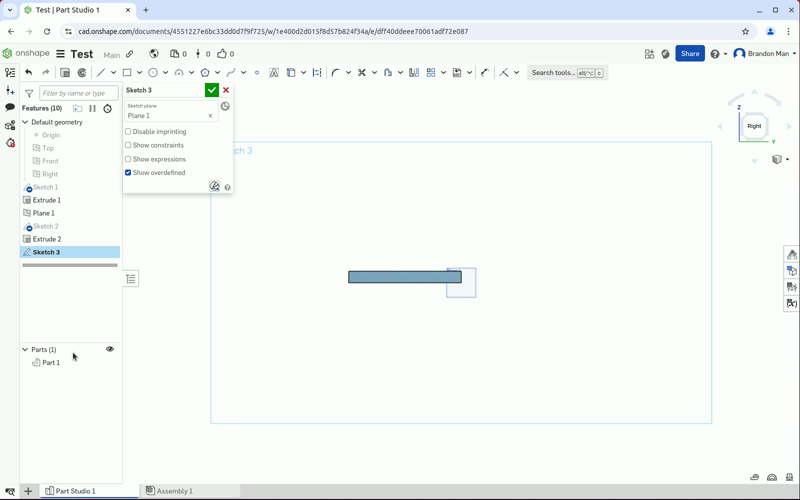
key(y)
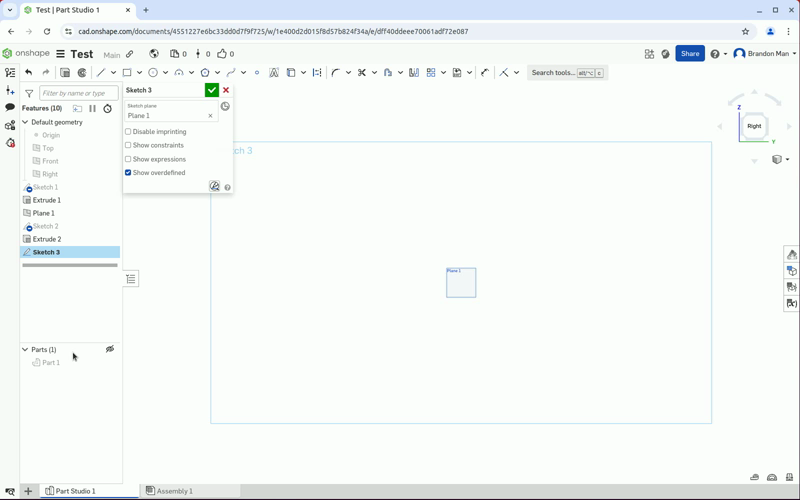
key(a)
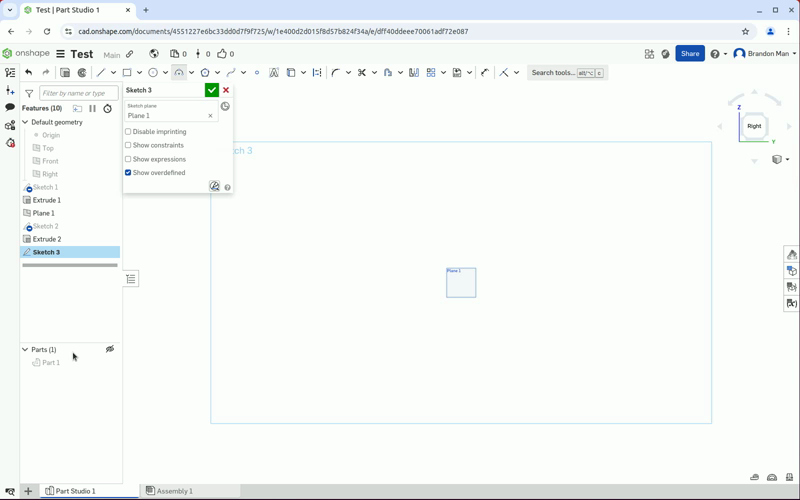
key_down(shift)
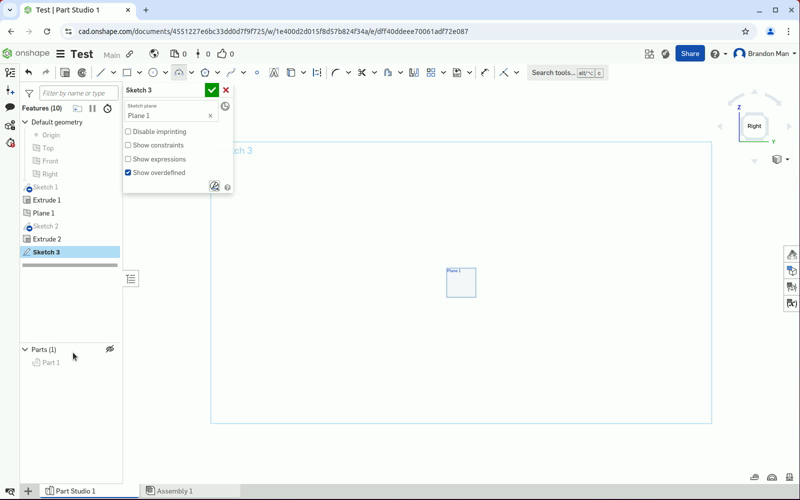
mouse_move(351, 278)
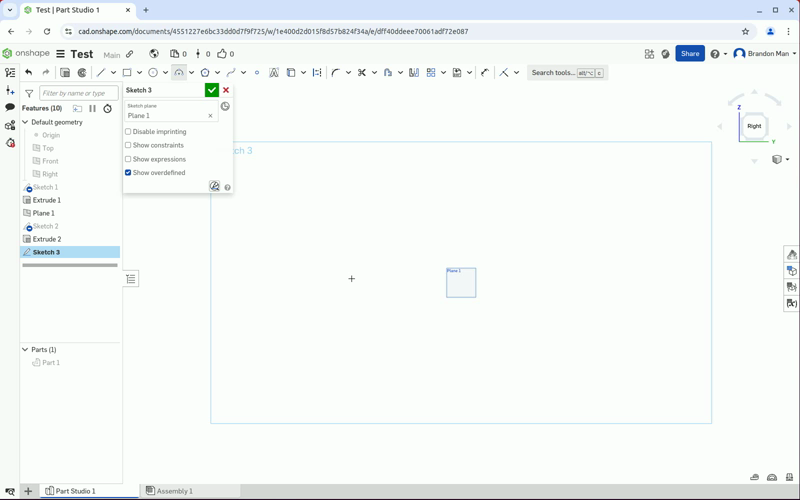
click(351, 278)
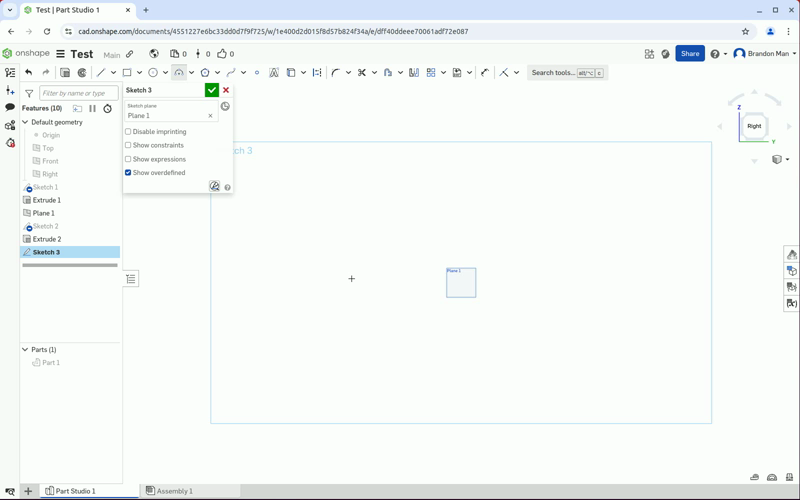
key_up(shift)
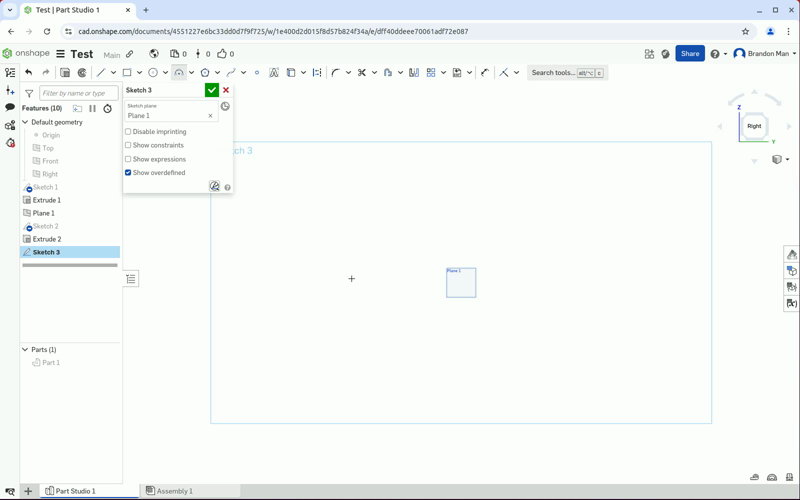
key_down(shift)
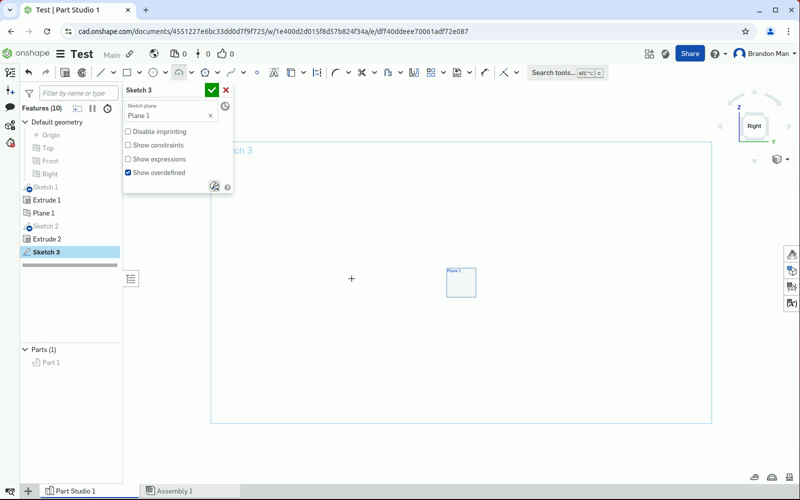
mouse_move(353, 280)
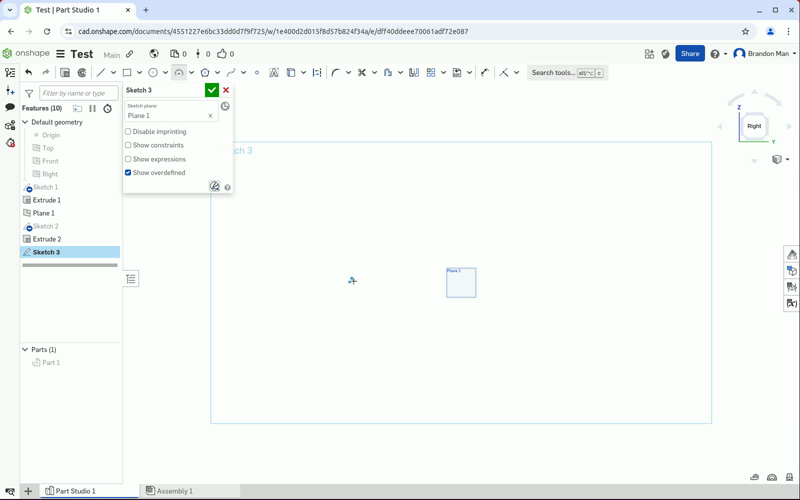
scroll(6)
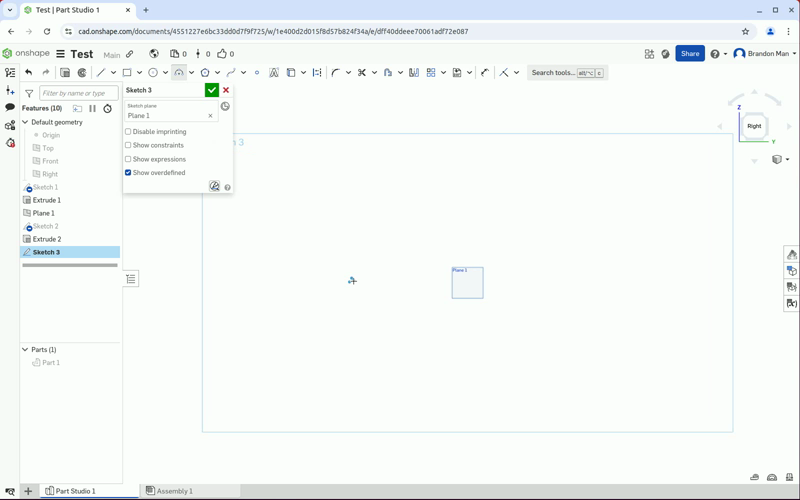
scroll(6)
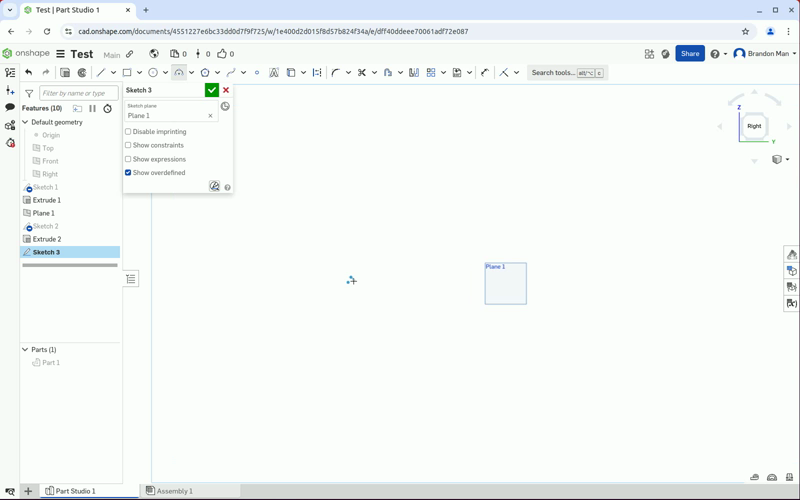
scroll(6)
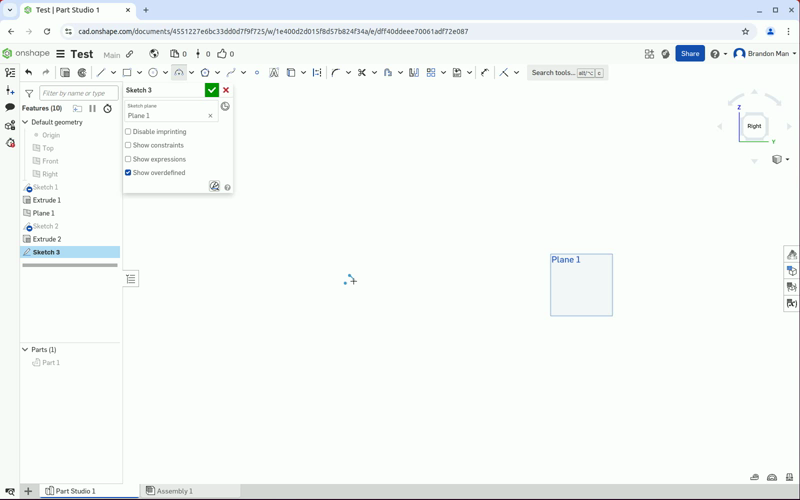
scroll(6)
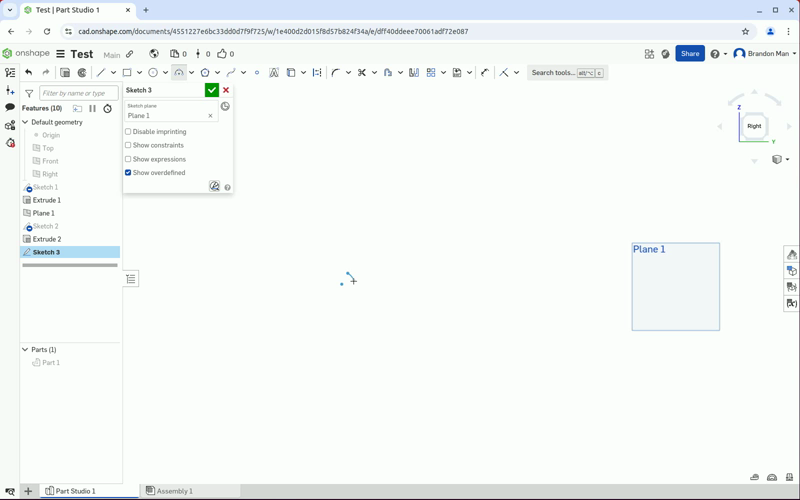
scroll(6)
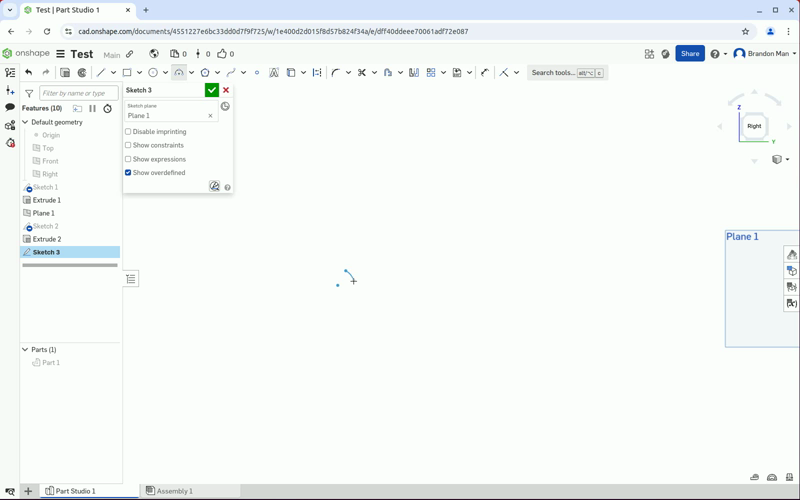
scroll(6)
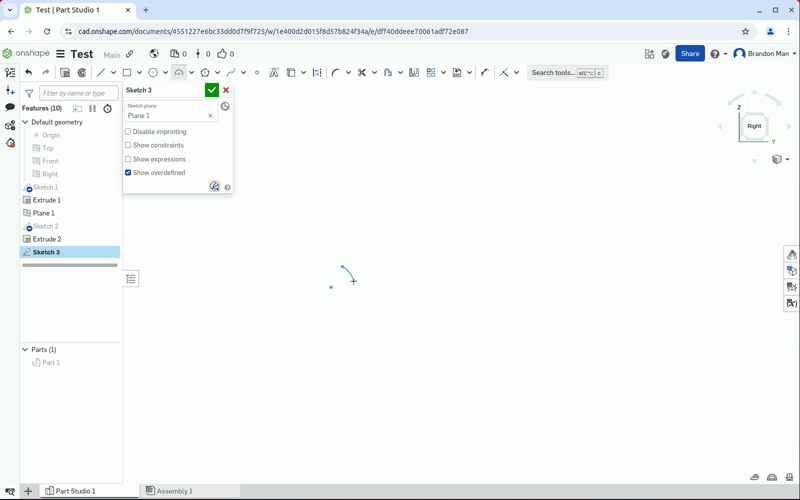
scroll(6)
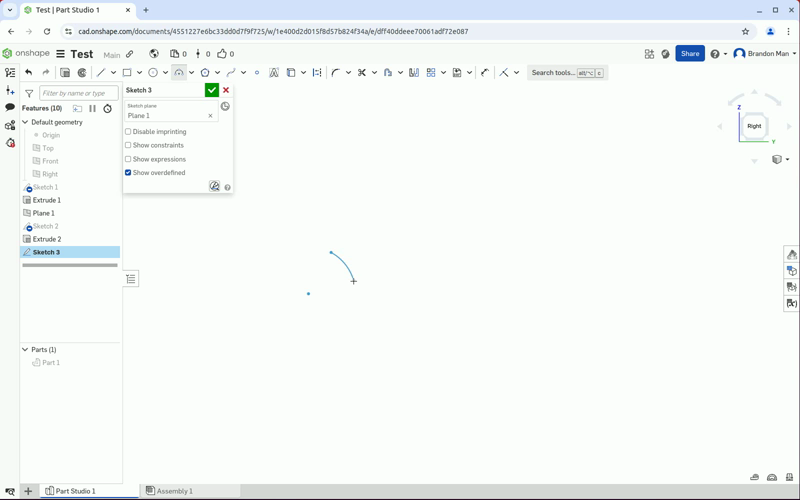
click(353, 280)
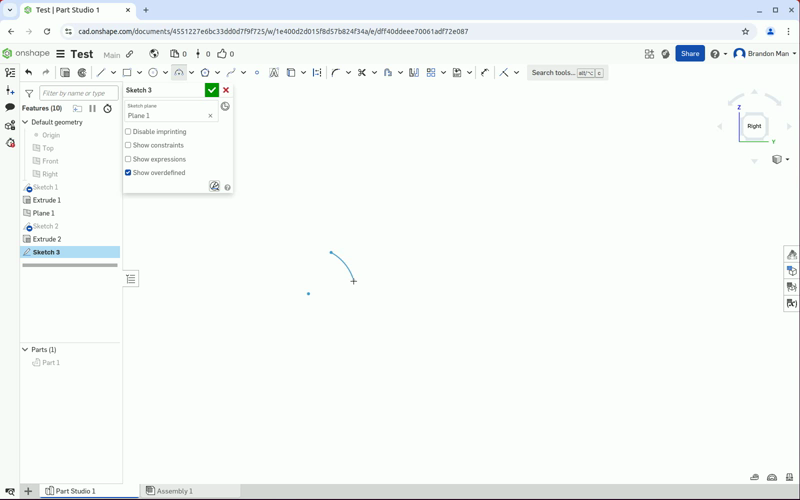
scroll(-6)
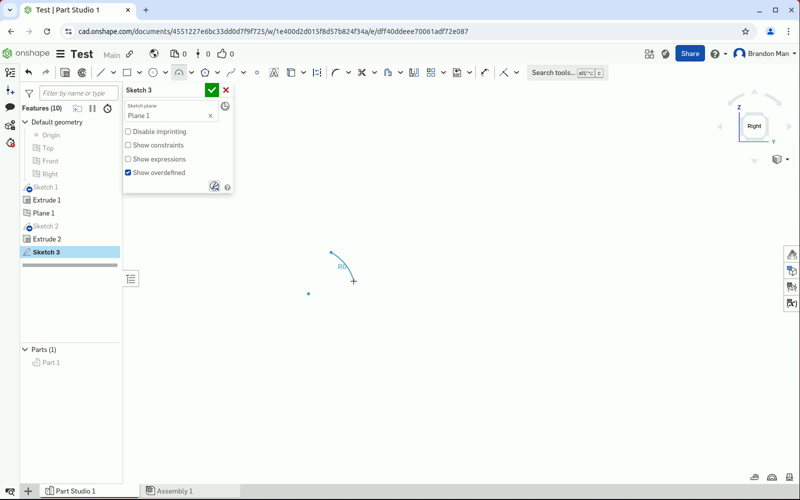
scroll(-6)
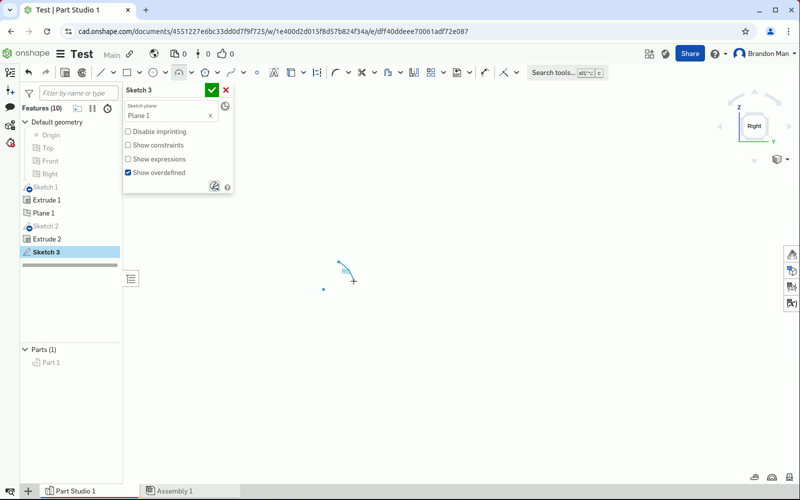
scroll(-6)
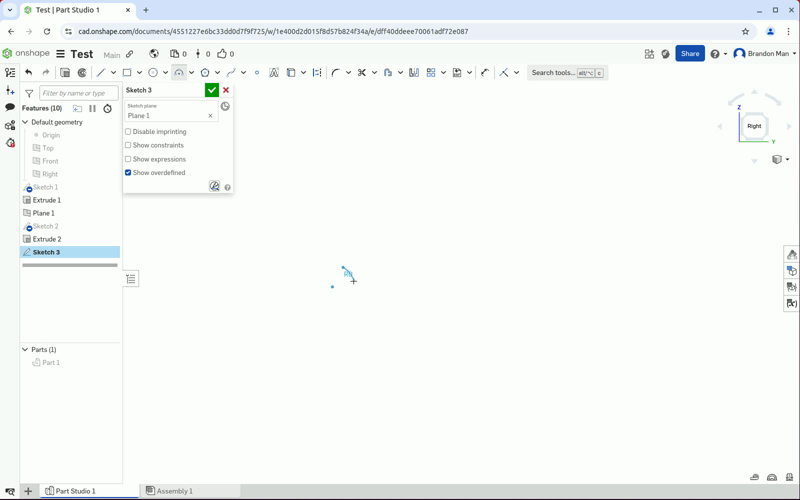
scroll(-6)
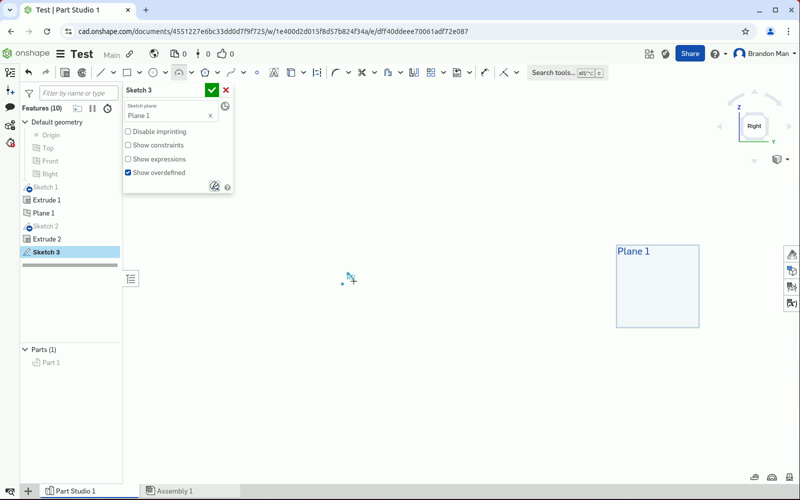
scroll(-6)
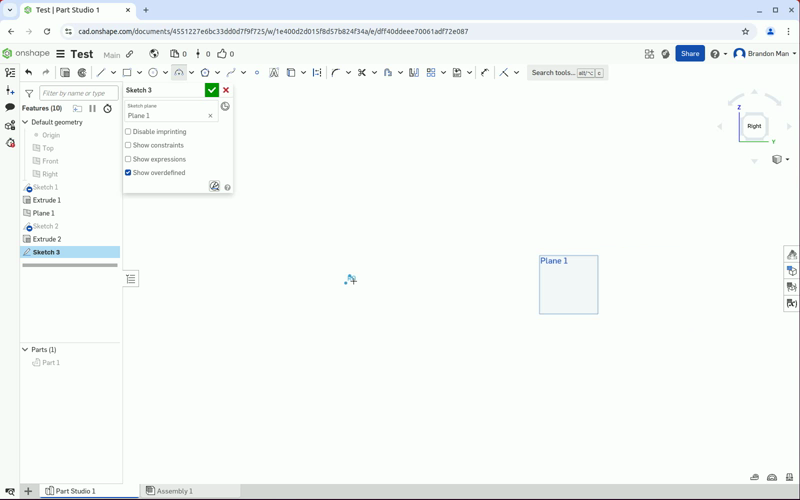
scroll(-6)
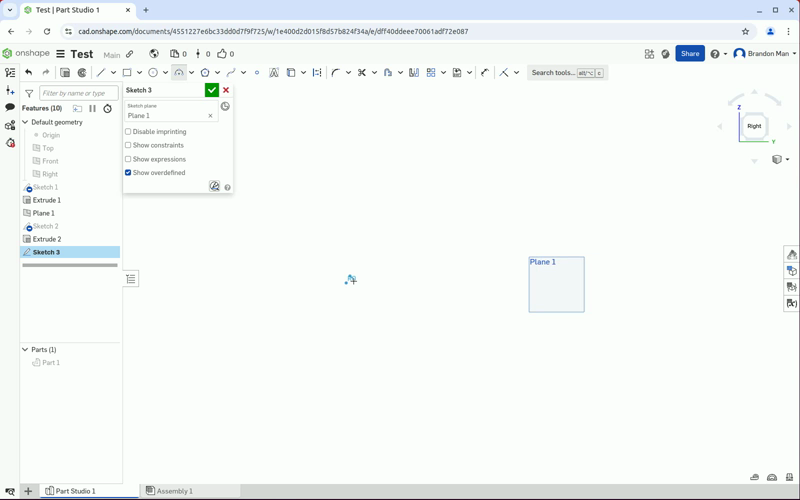
scroll(-6)
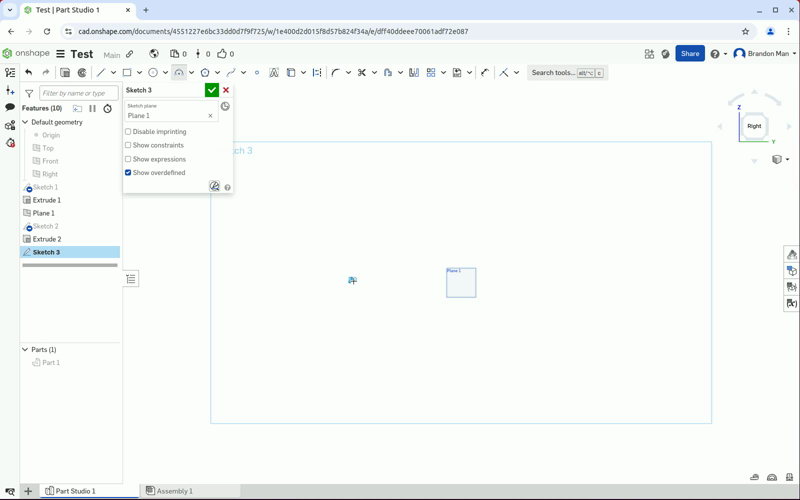
mouse_move(352, 279)
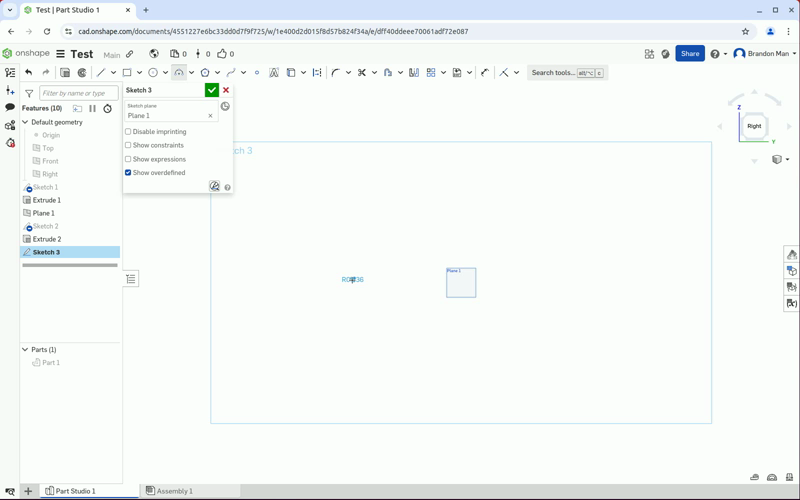
scroll(6)
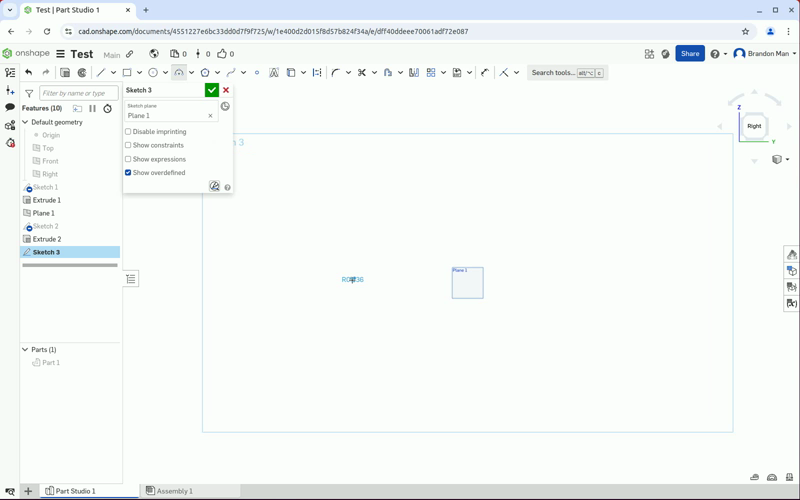
scroll(6)
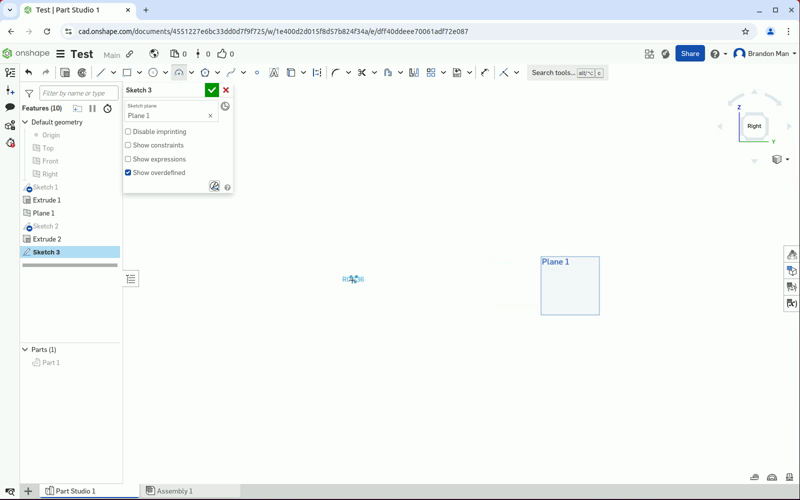
scroll(6)
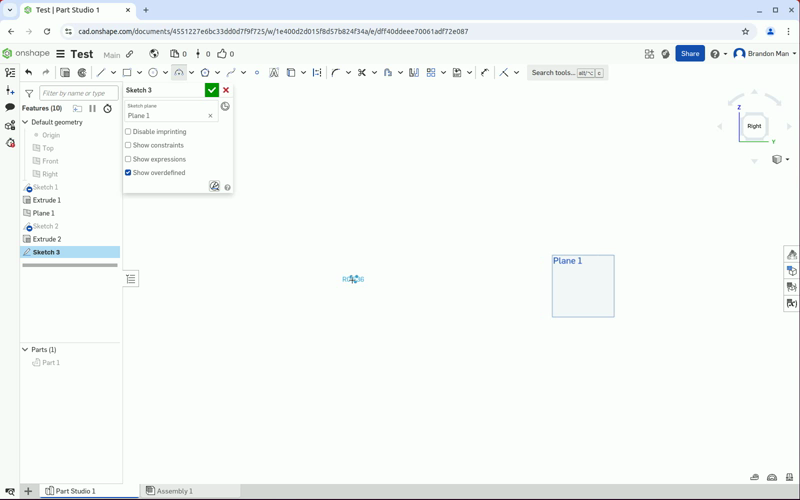
scroll(6)
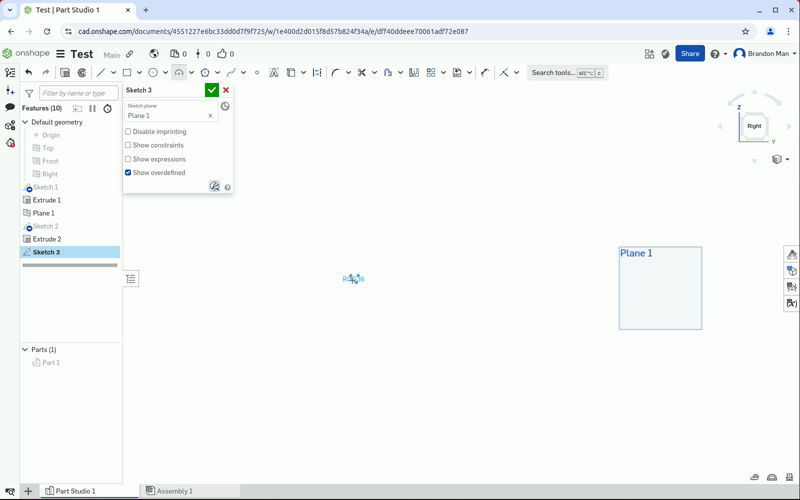
scroll(6)
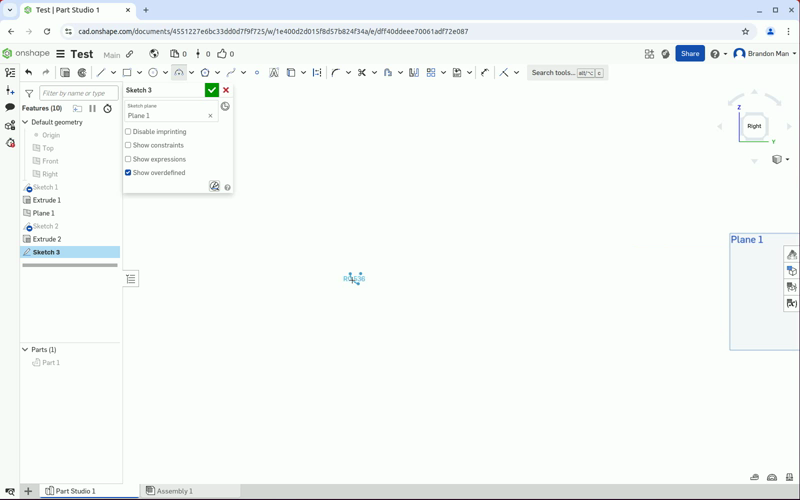
scroll(6)
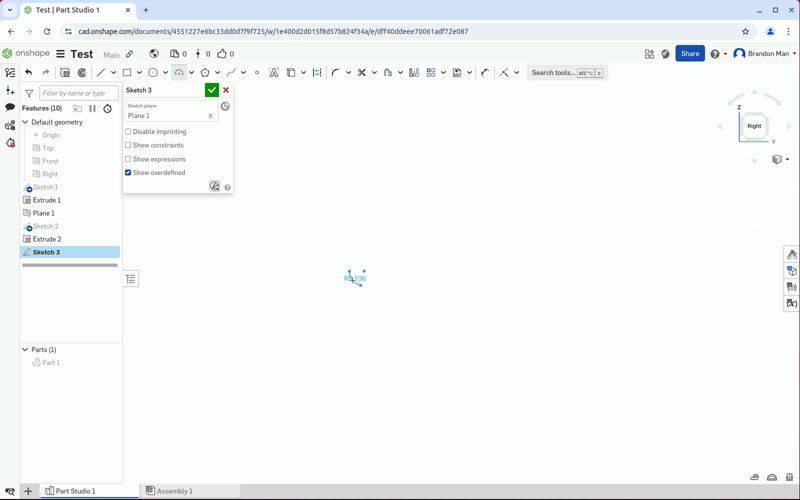
scroll(6)
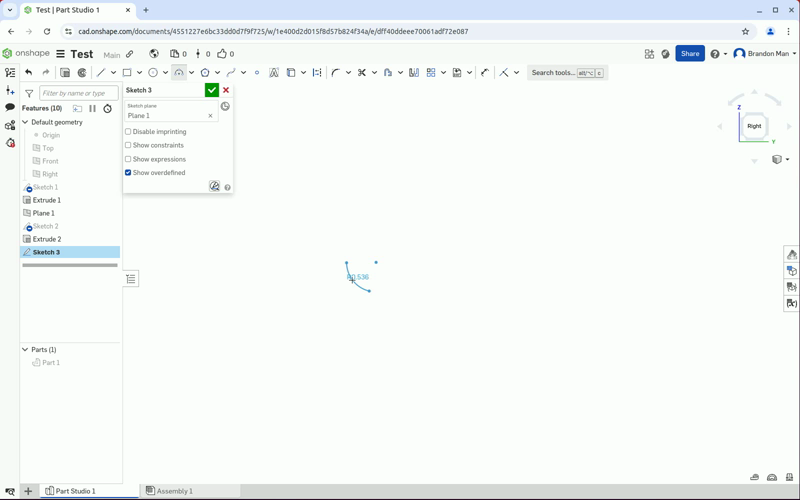
click(352, 279)
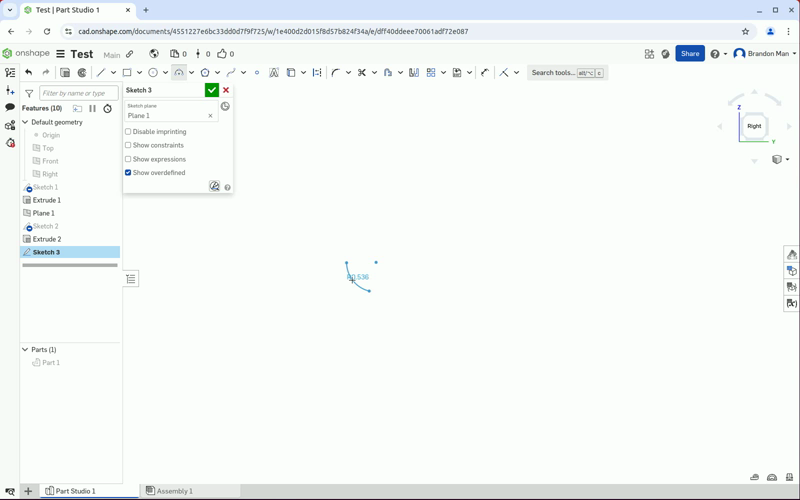
scroll(-6)
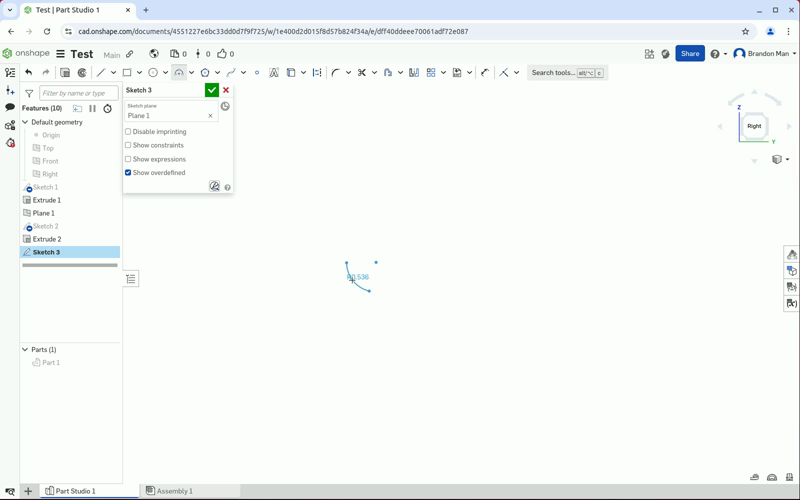
scroll(-6)
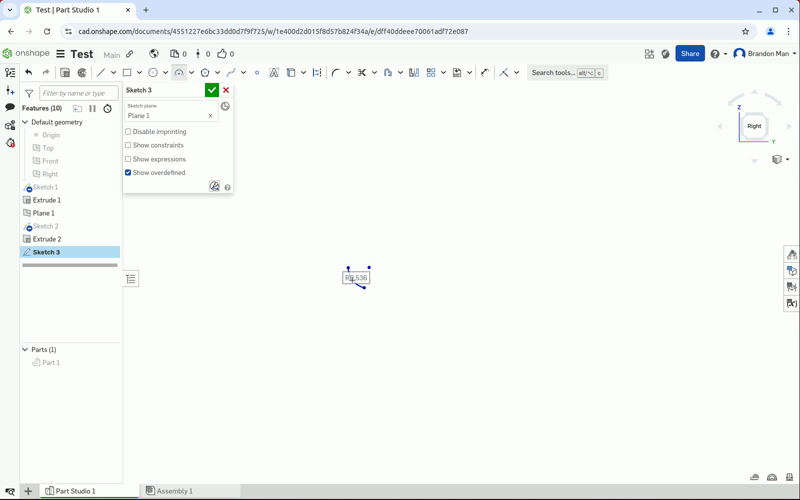
scroll(-6)
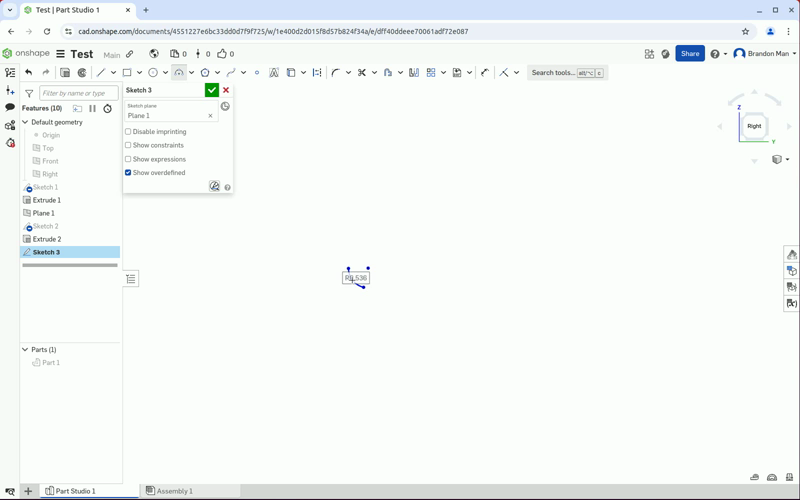
scroll(-6)
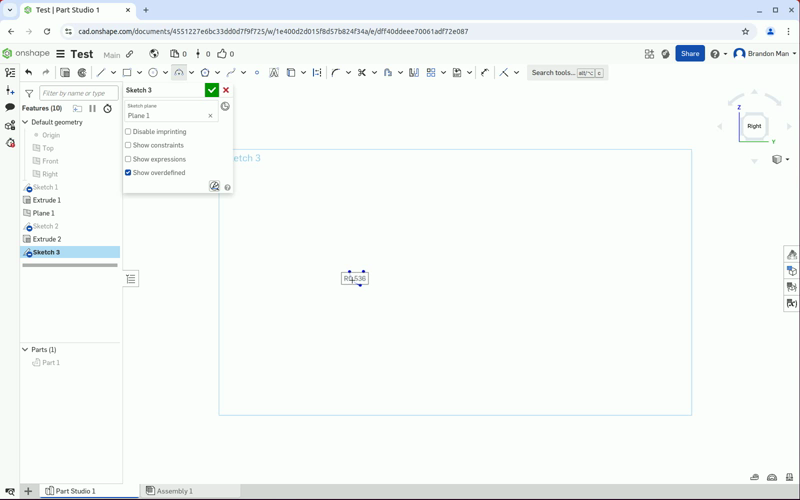
scroll(-6)
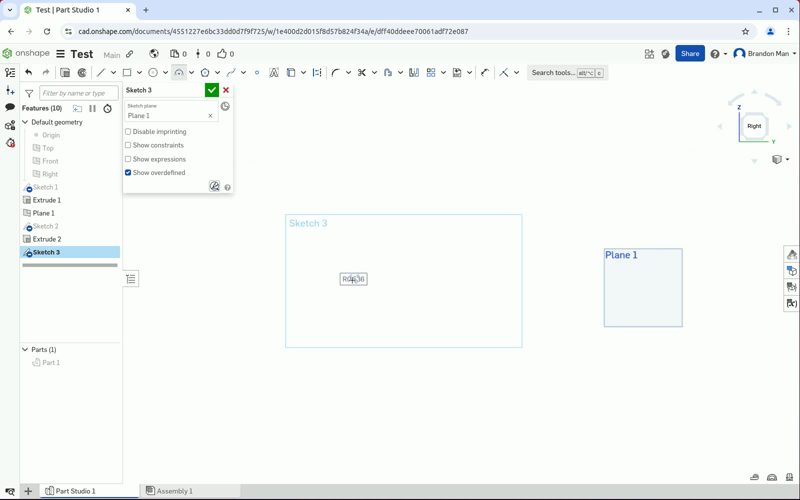
scroll(-6)
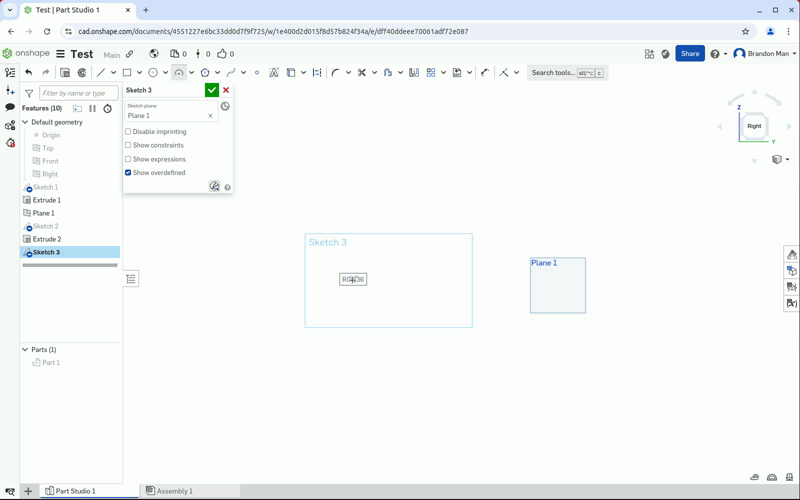
scroll(-6)
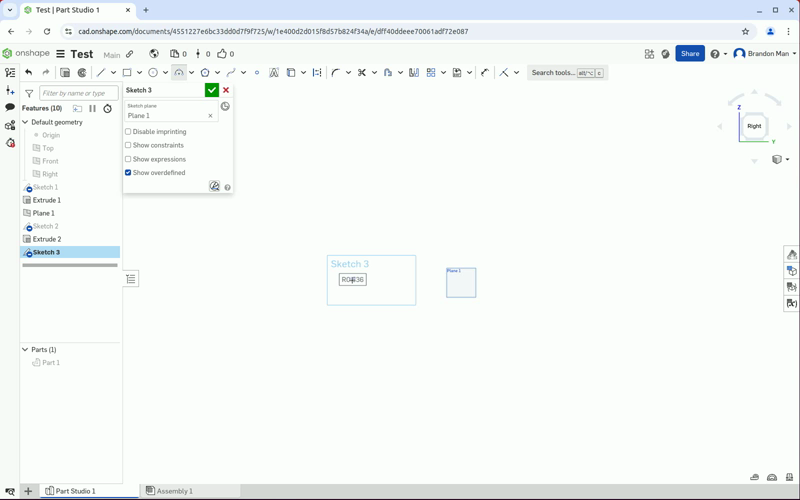
key_up(shift)
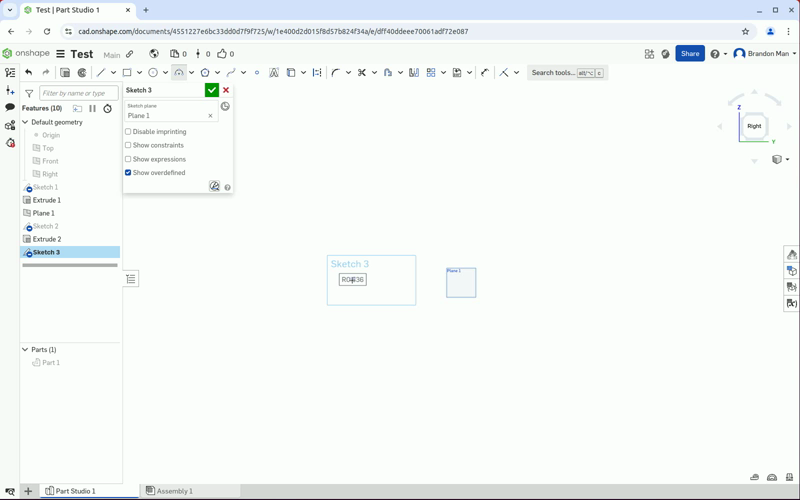
key(esc)
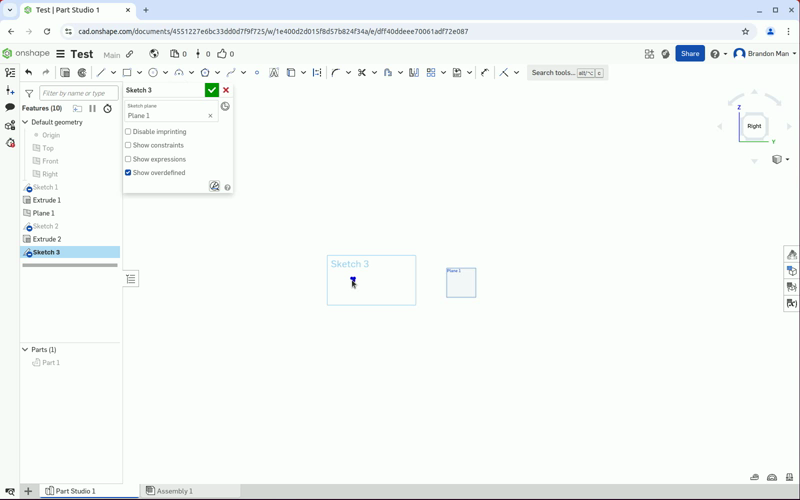
key(l)
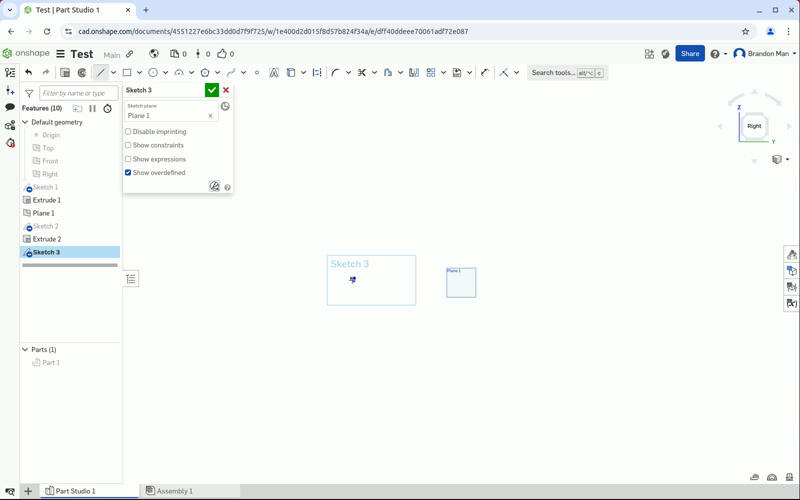
mouse_move(353, 280)
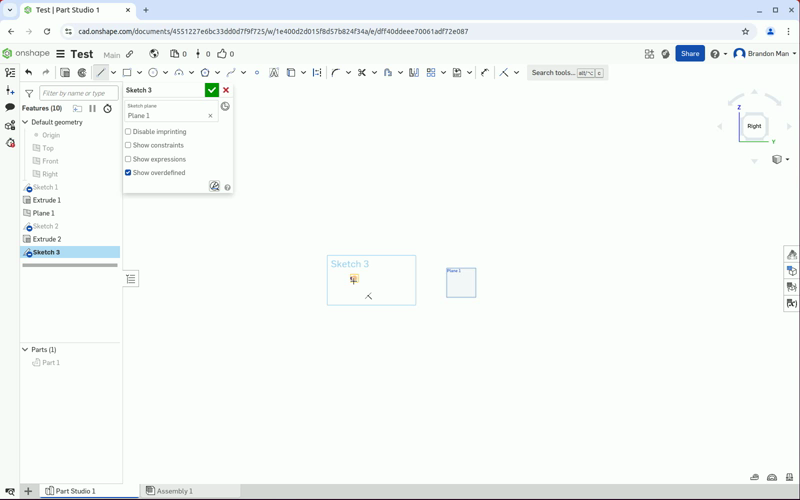
scroll(6)
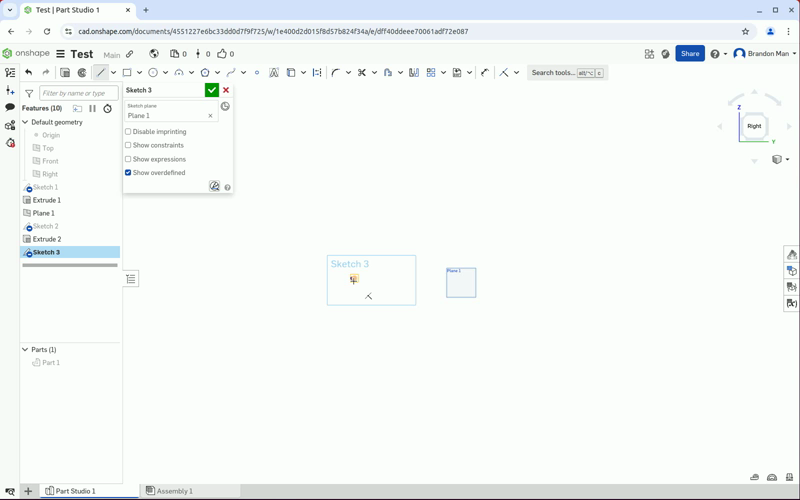
scroll(6)
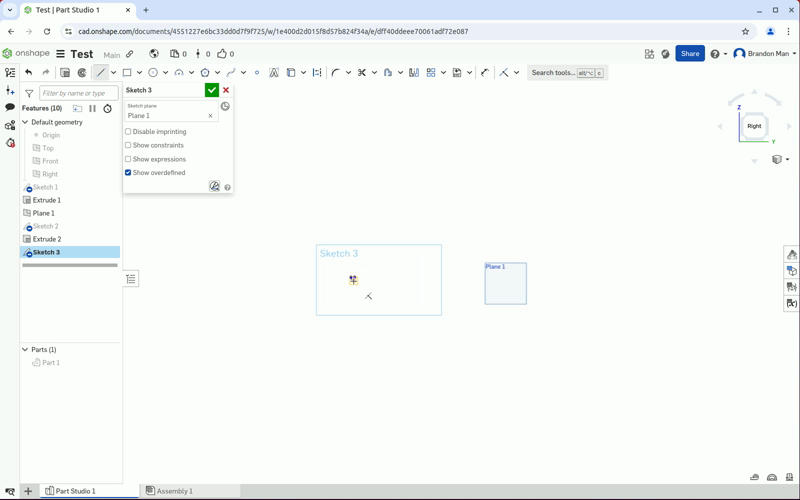
scroll(6)
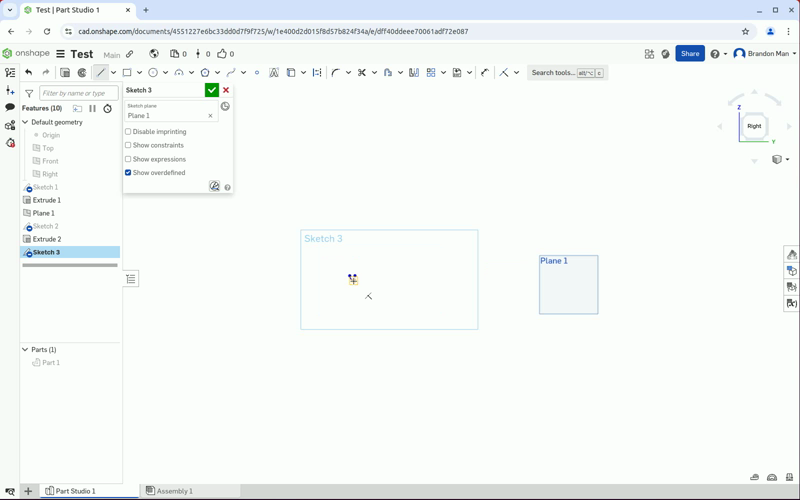
scroll(6)
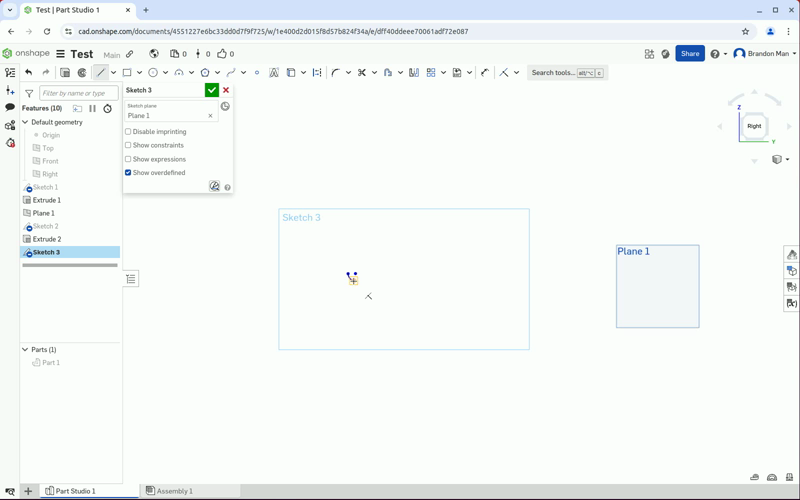
scroll(6)
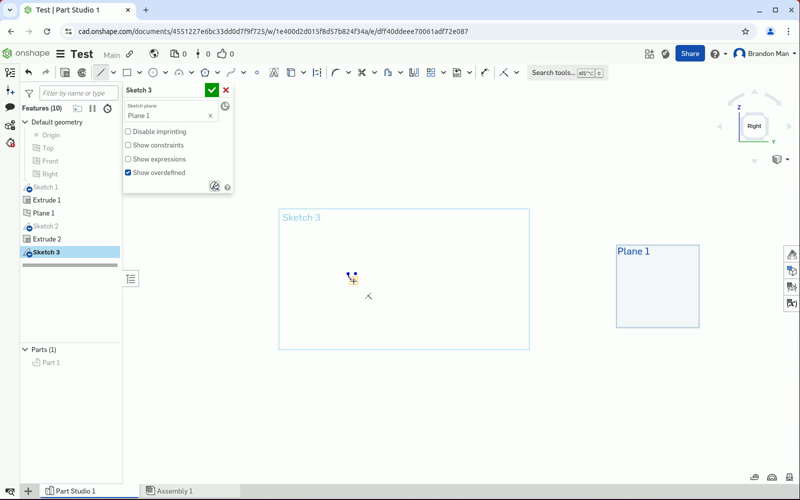
scroll(6)
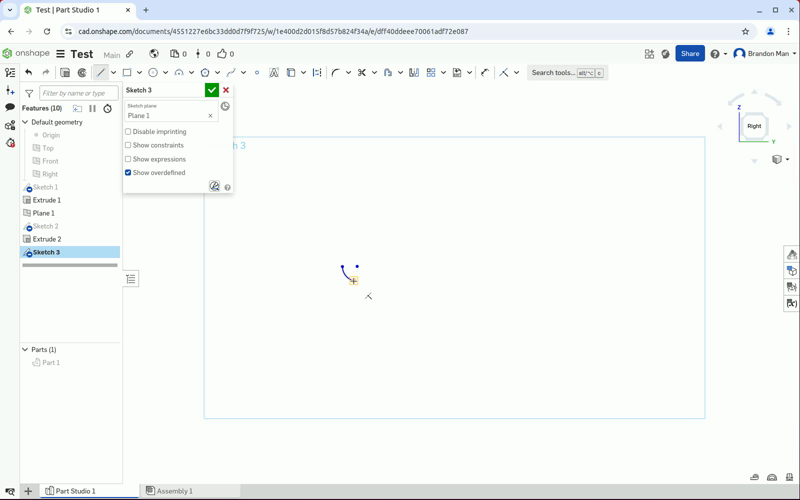
scroll(6)
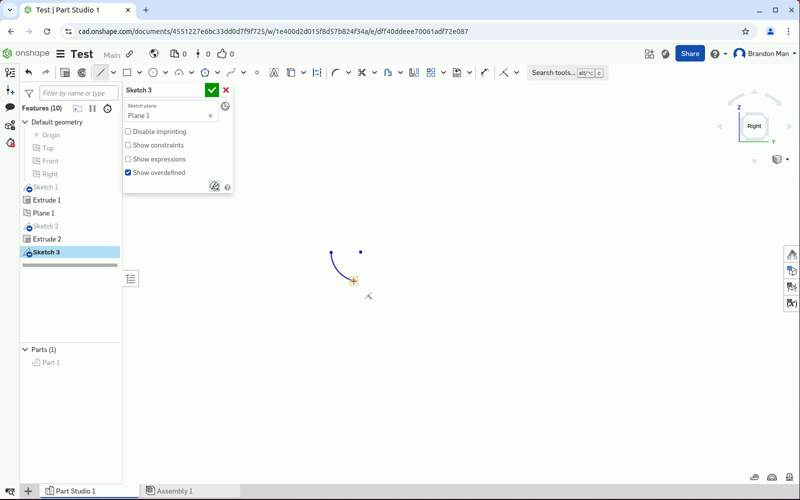
click(353, 280)
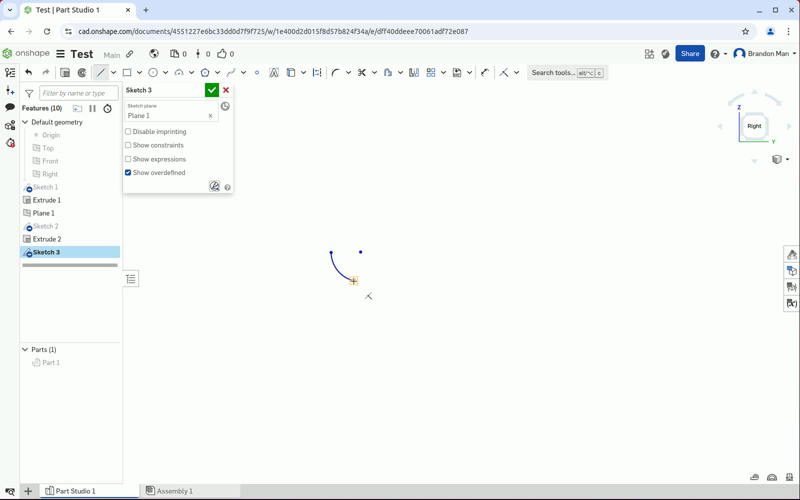
scroll(-6)
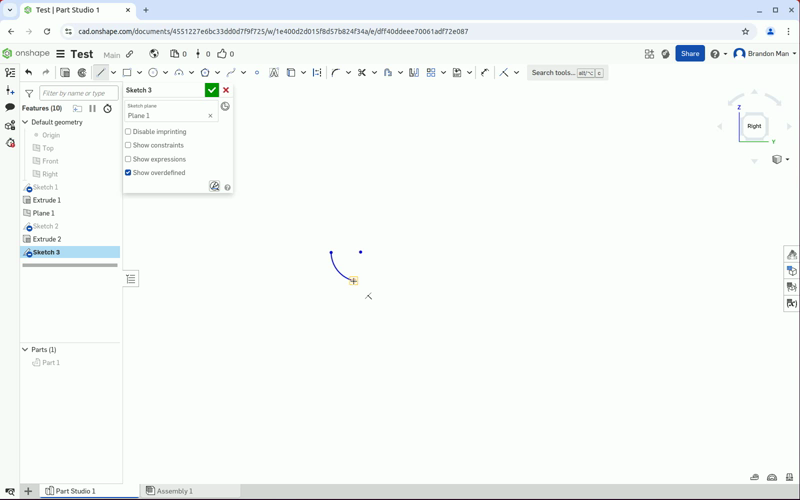
scroll(-6)
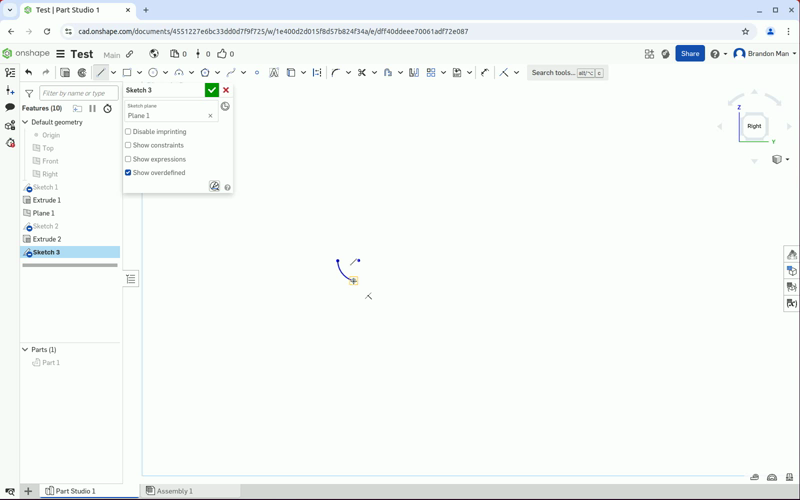
scroll(-6)
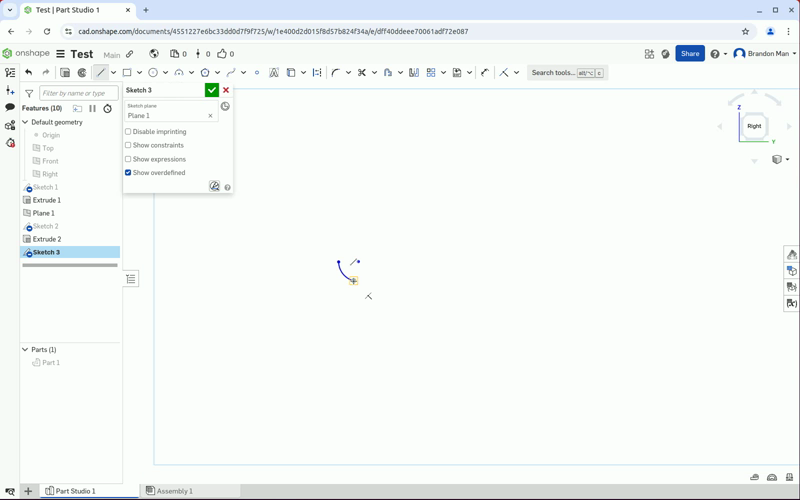
scroll(-6)
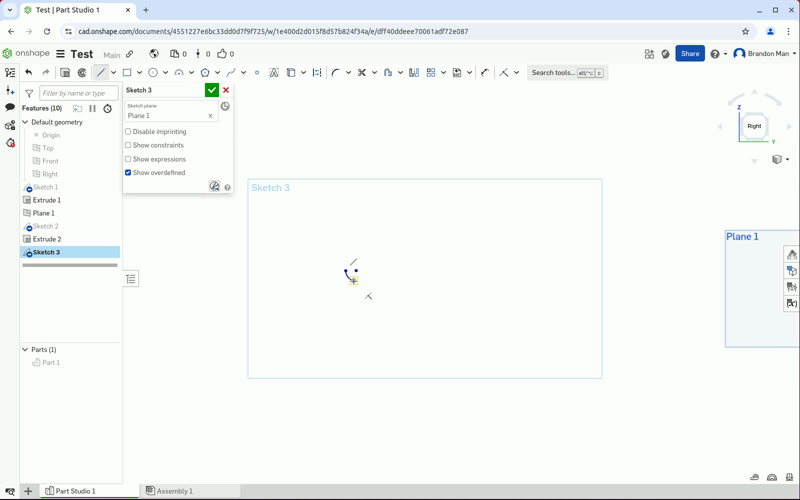
scroll(-6)
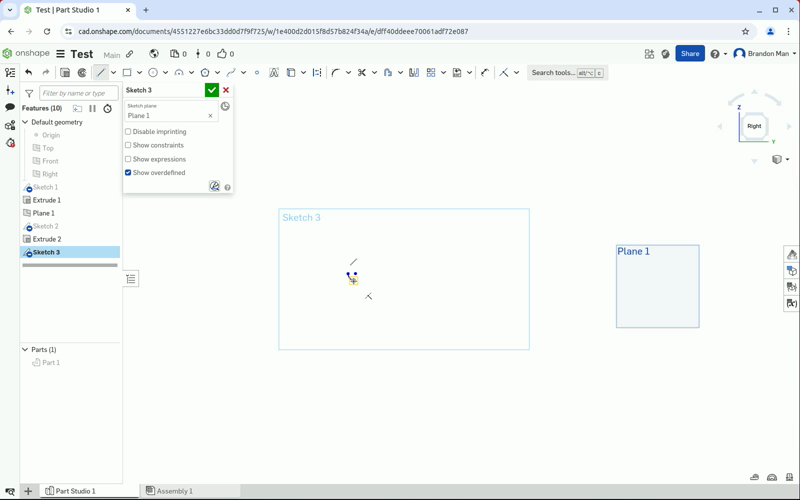
scroll(-6)
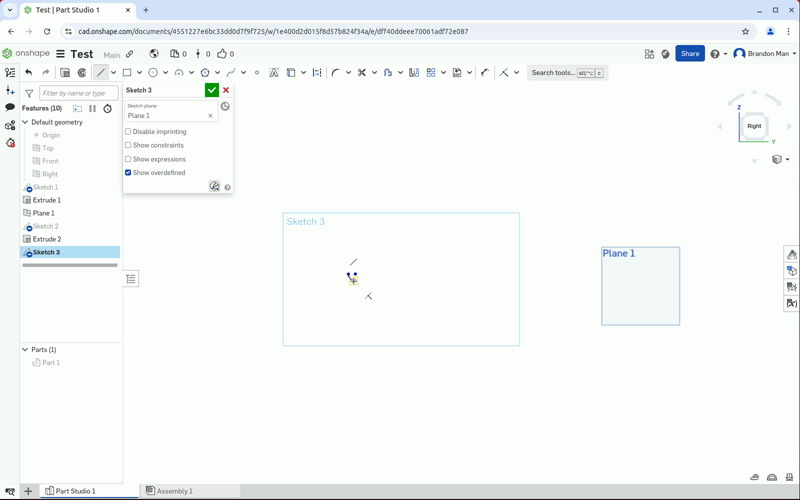
scroll(-6)
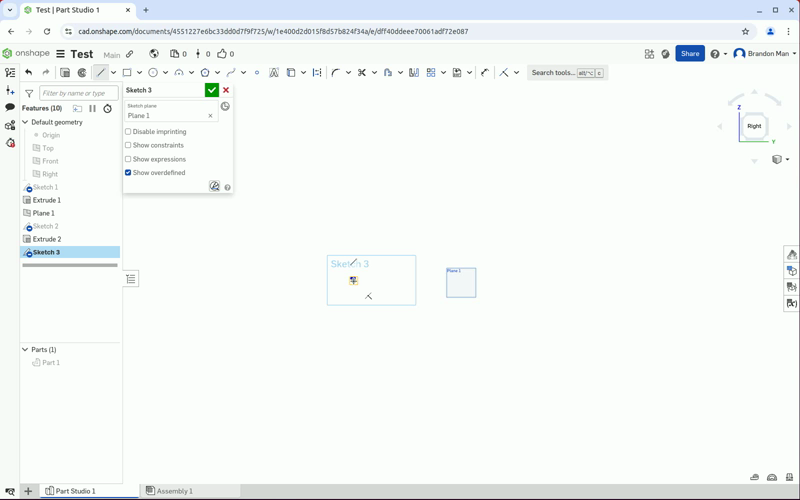
key_down(shift)
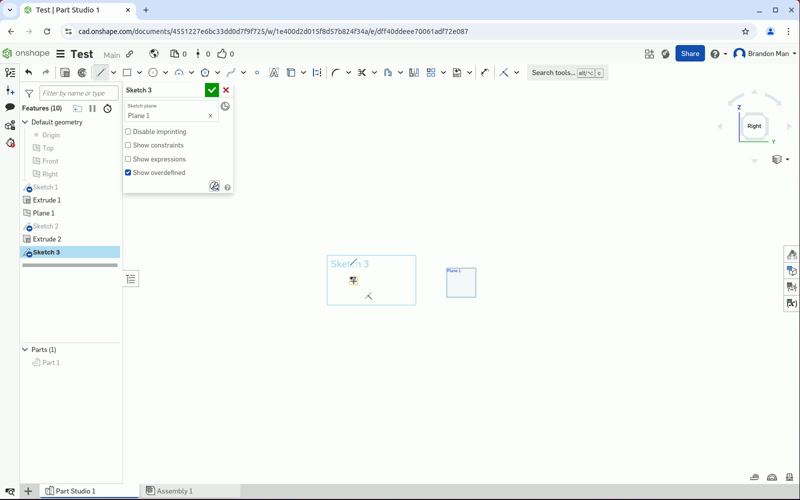
mouse_move(383, 280)
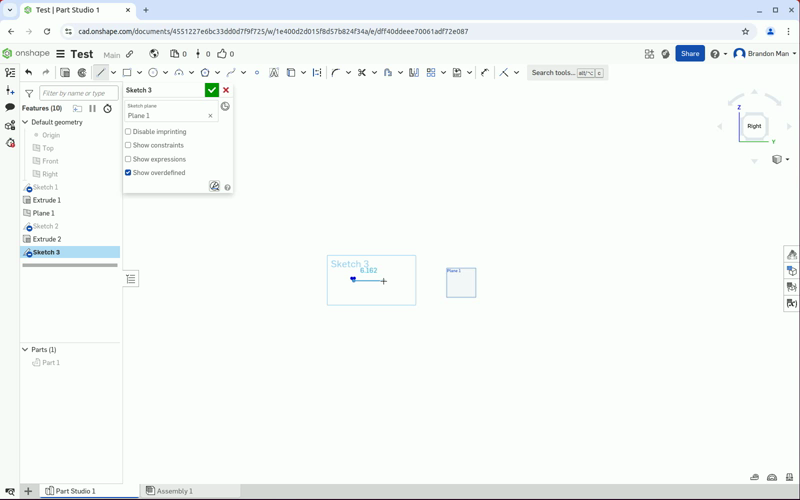
mouse_move(353, 278)
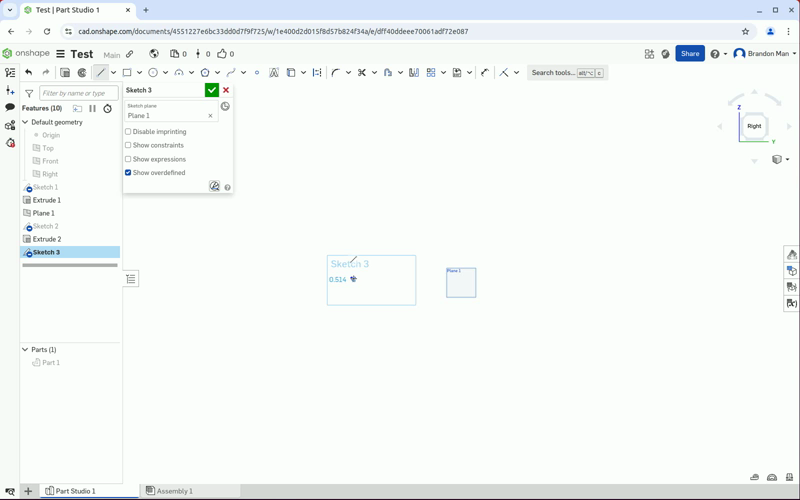
scroll(6)
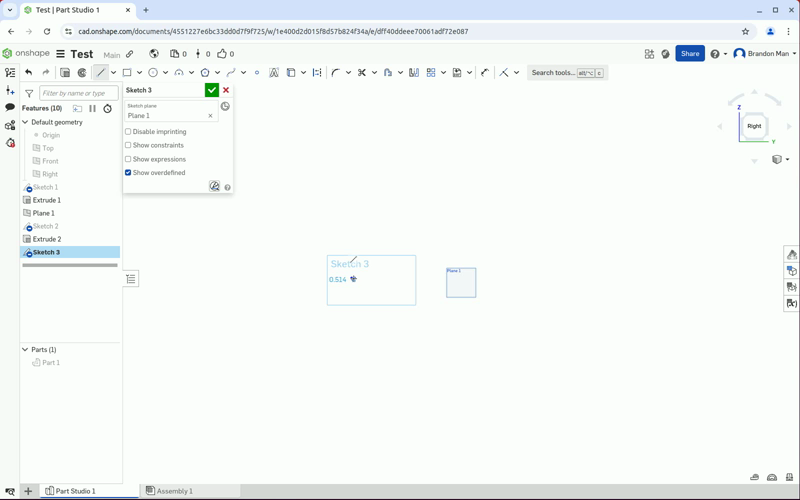
scroll(6)
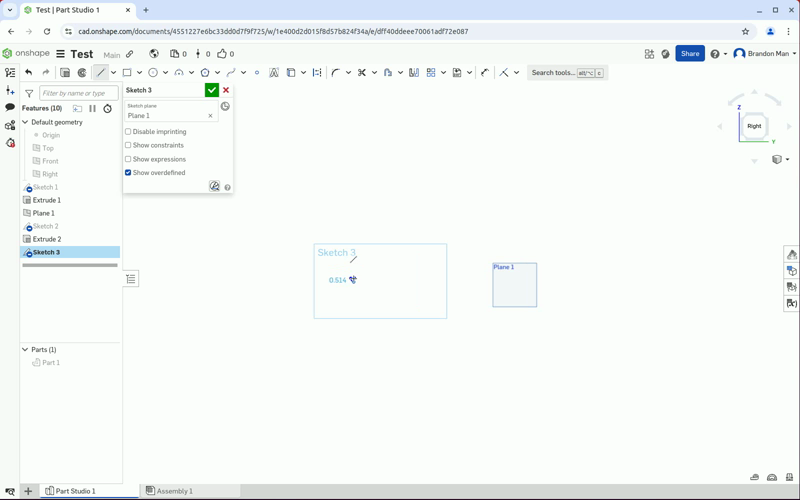
scroll(6)
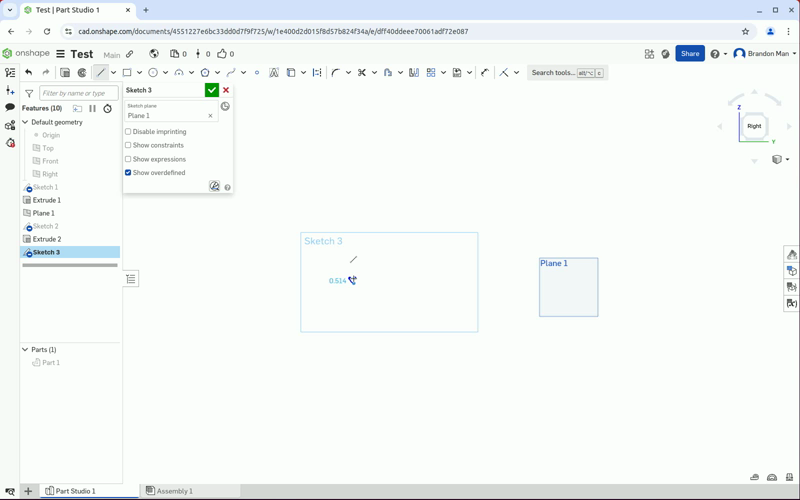
scroll(6)
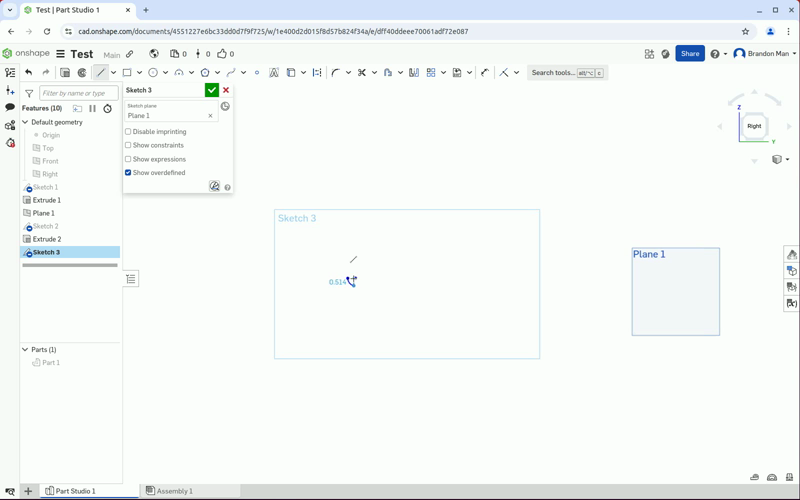
scroll(6)
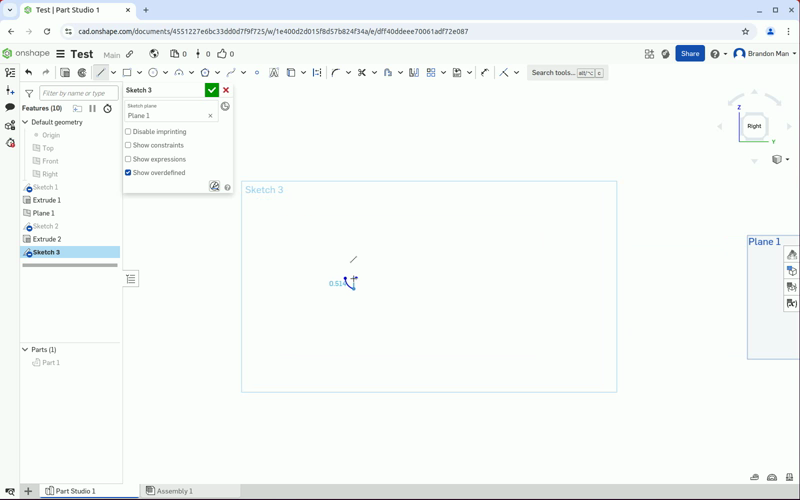
scroll(6)
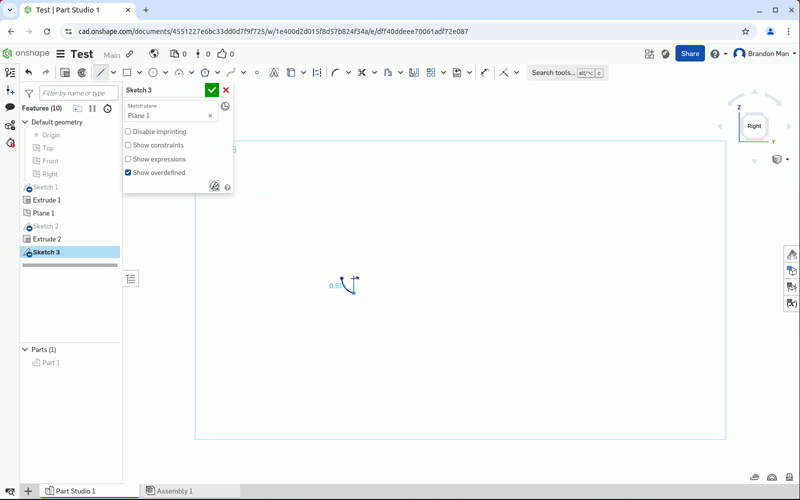
scroll(6)
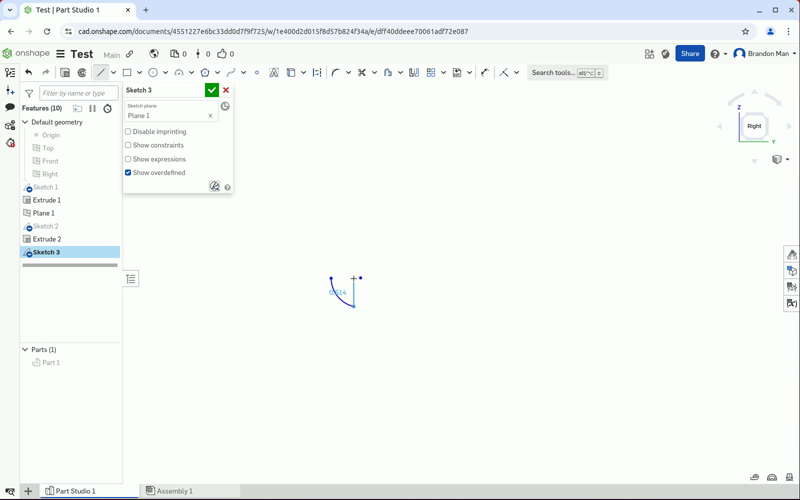
click(353, 278)
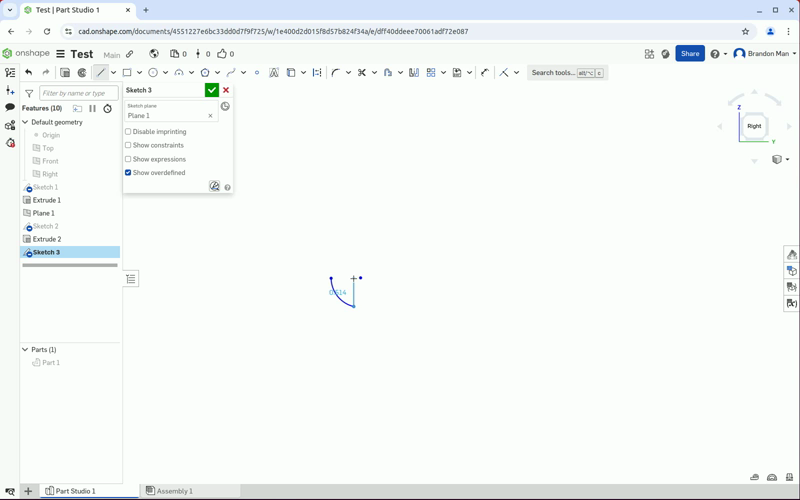
scroll(-6)
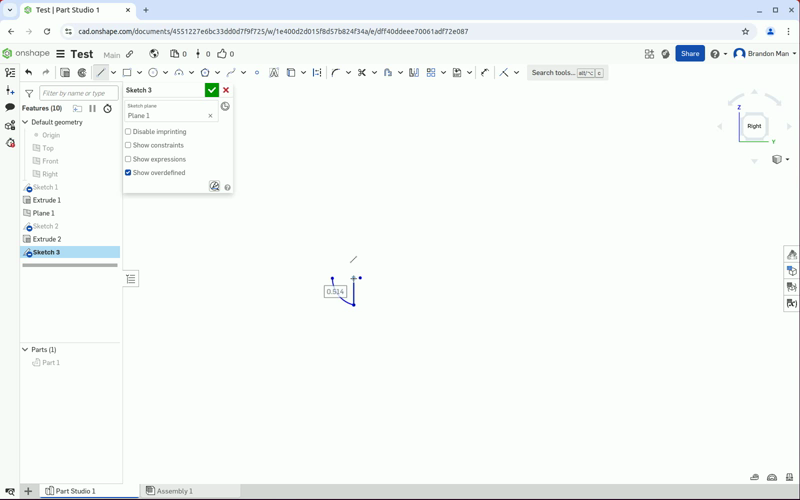
scroll(-6)
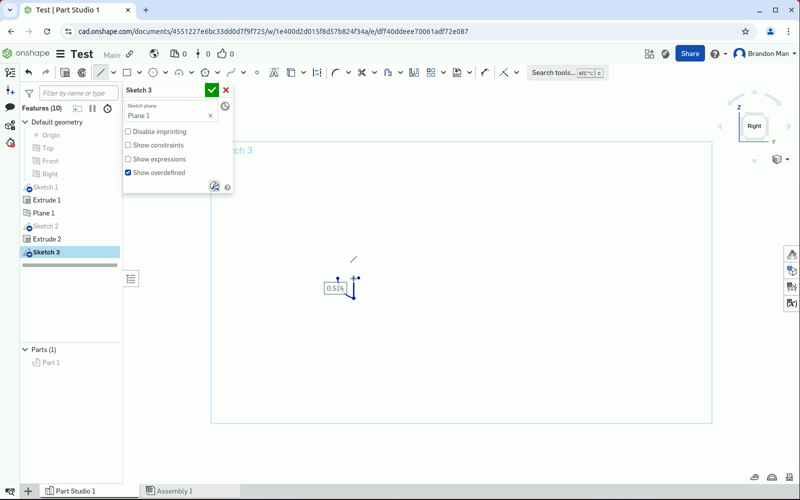
scroll(-6)
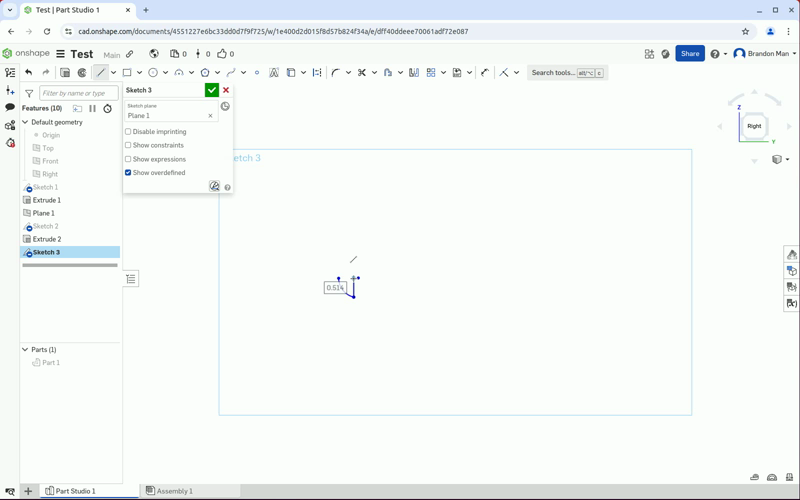
scroll(-6)
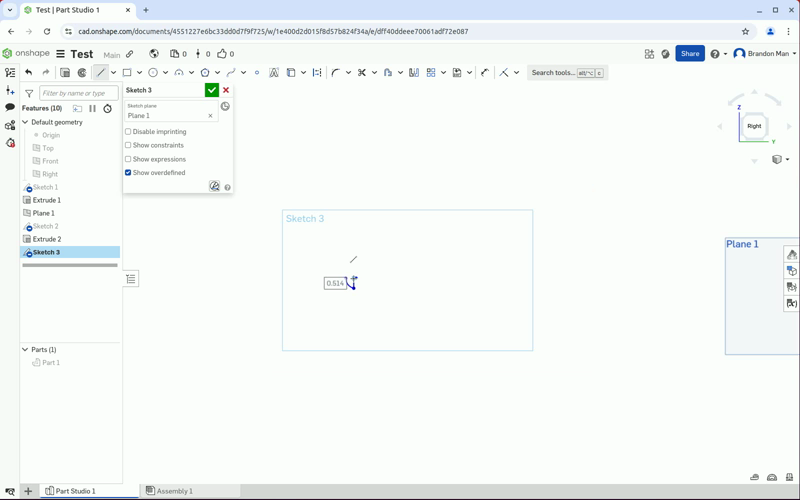
scroll(-6)
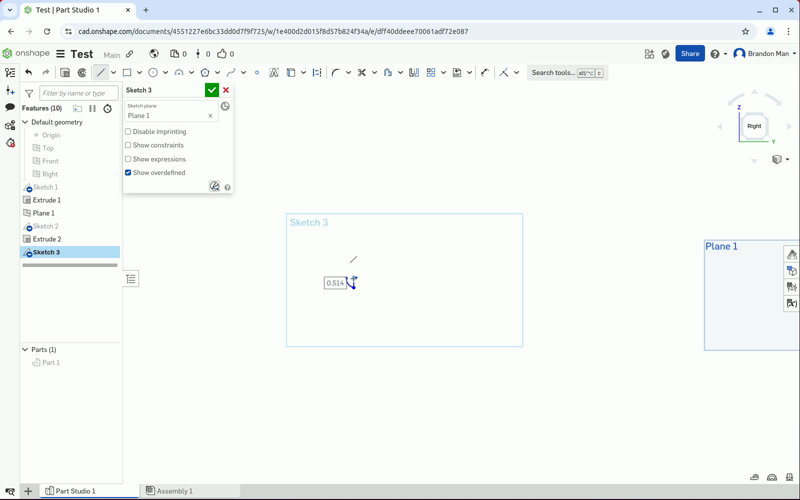
scroll(-6)
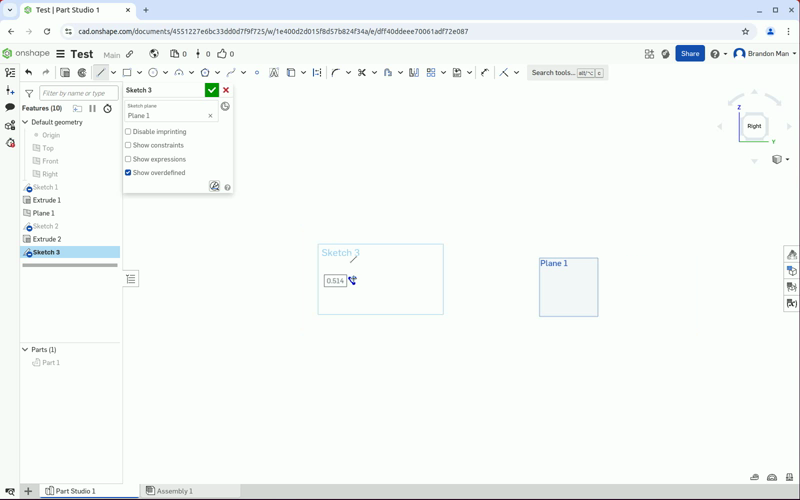
scroll(-6)
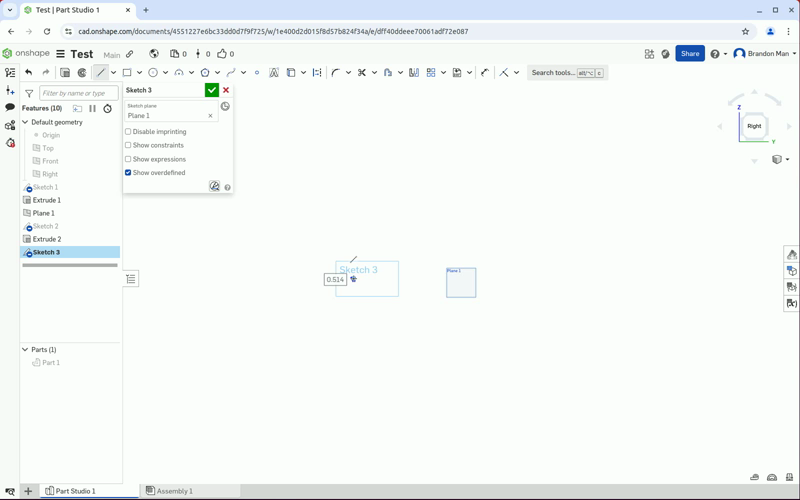
key_up(shift)
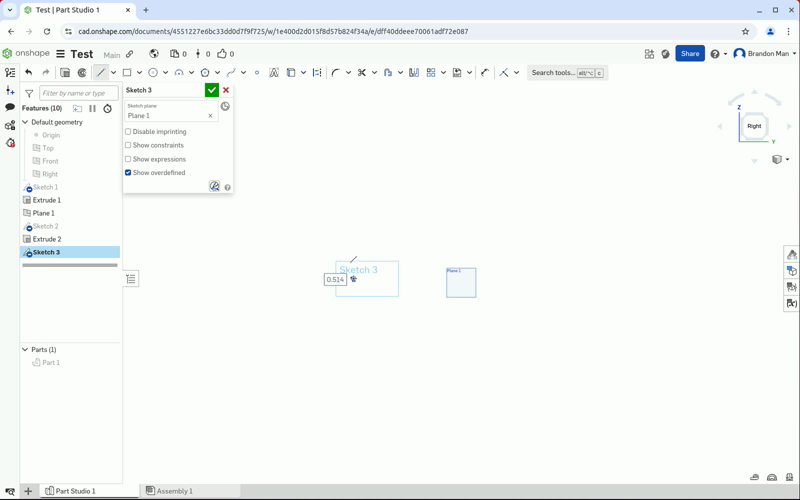
mouse_move(383, 278)
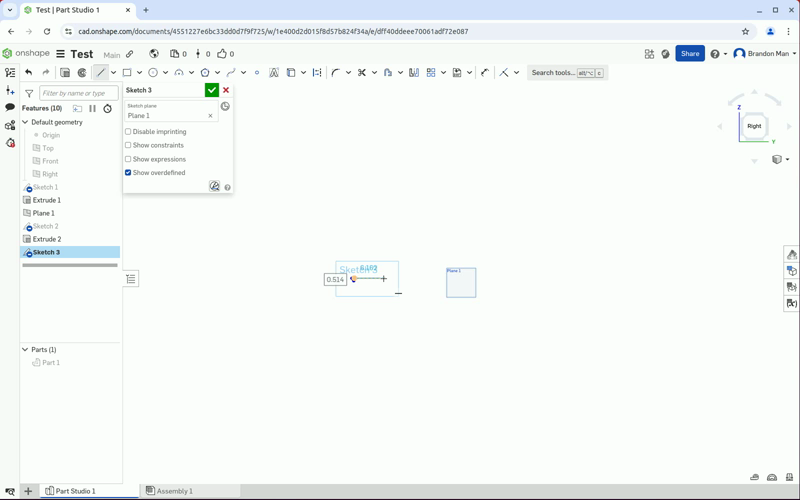
key_down(shift)
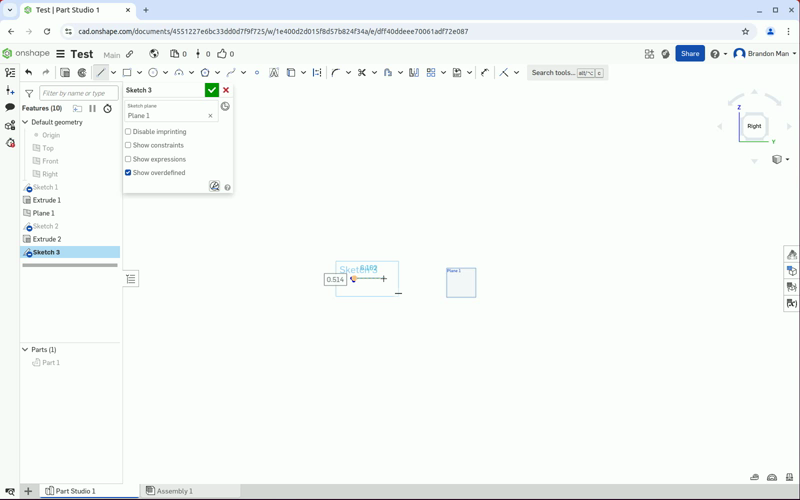
mouse_move(351, 278)
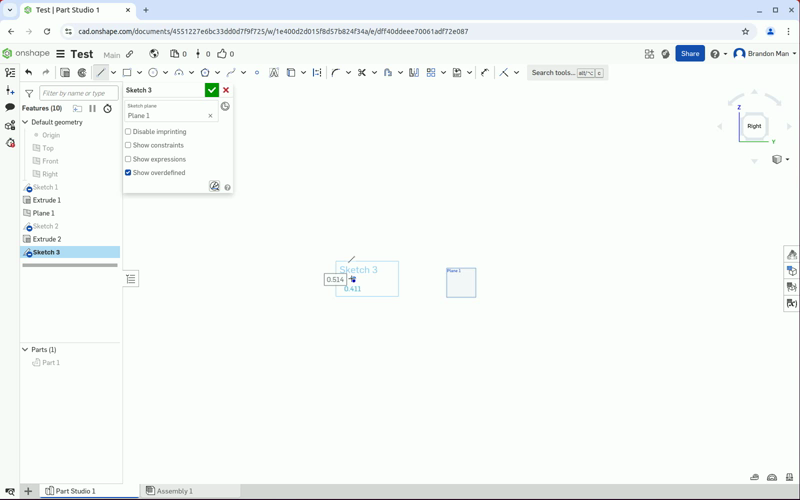
scroll(6)
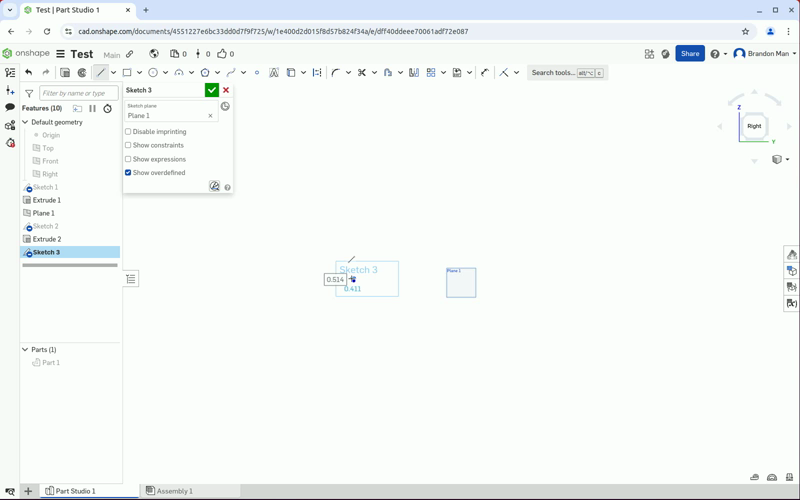
scroll(6)
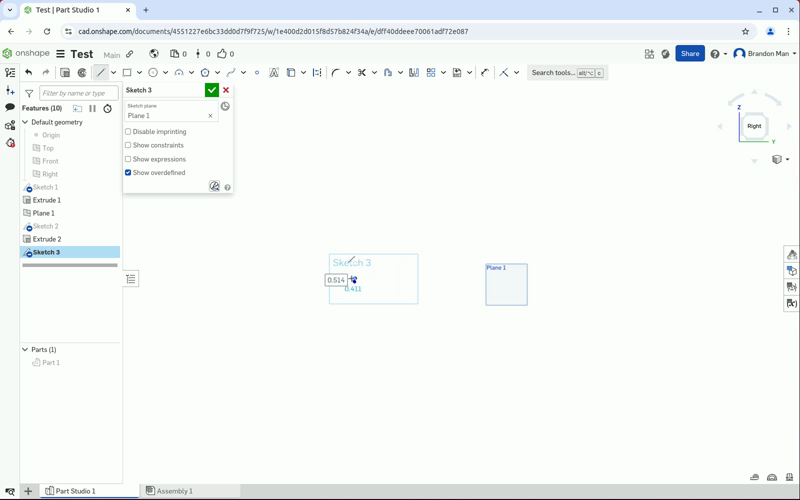
scroll(6)
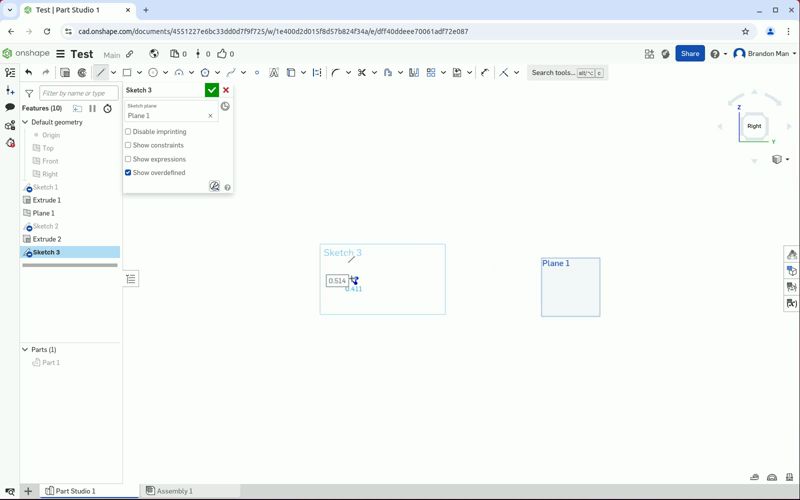
scroll(6)
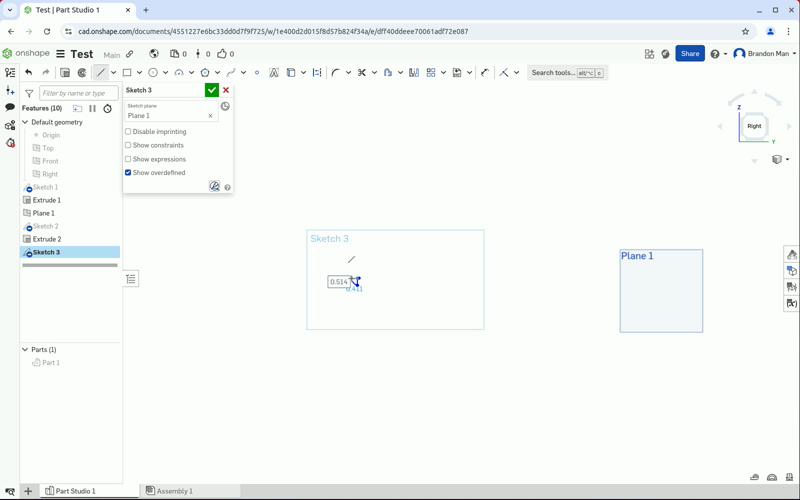
scroll(6)
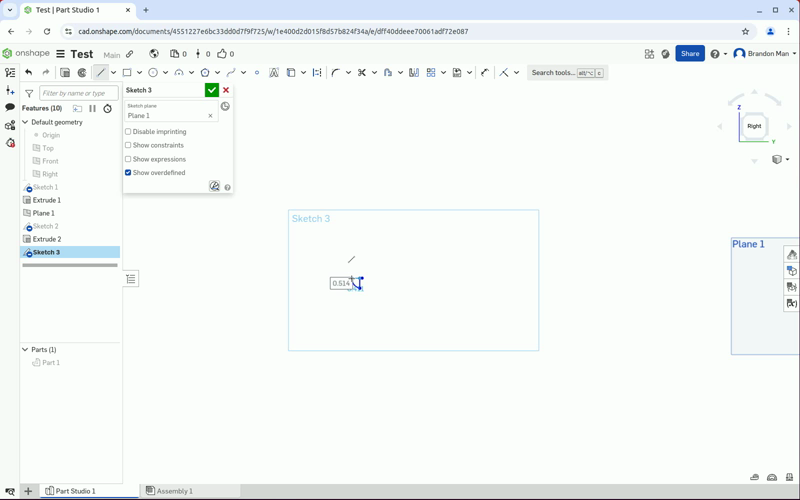
scroll(6)
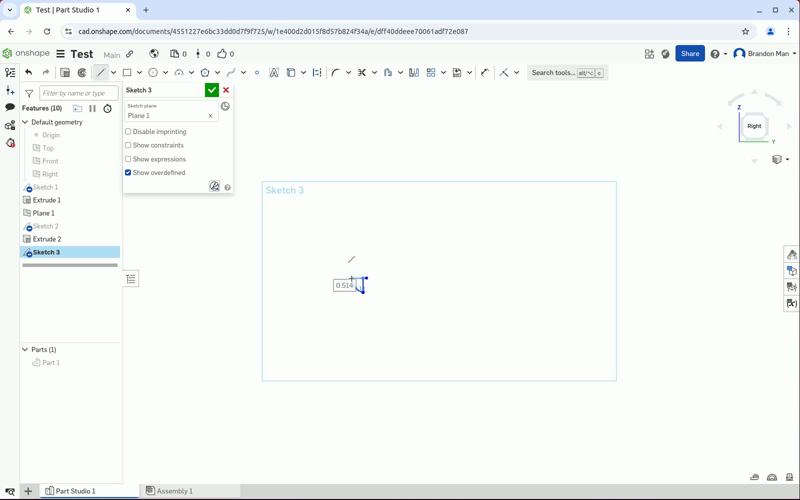
scroll(6)
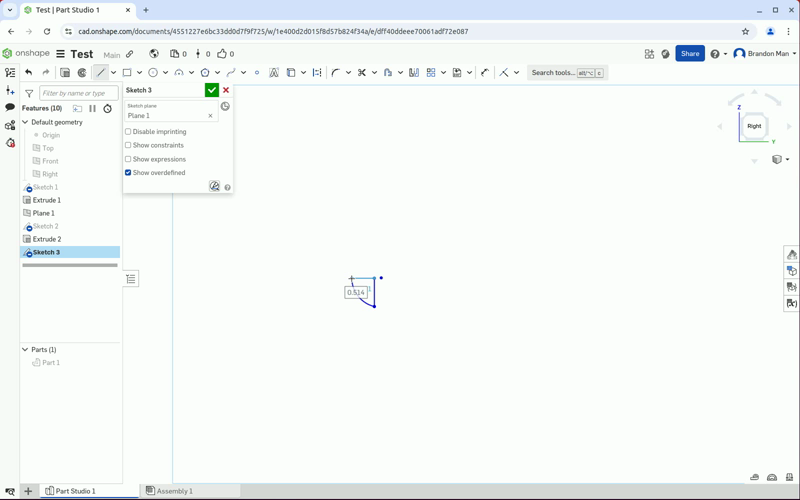
key_up(shift)
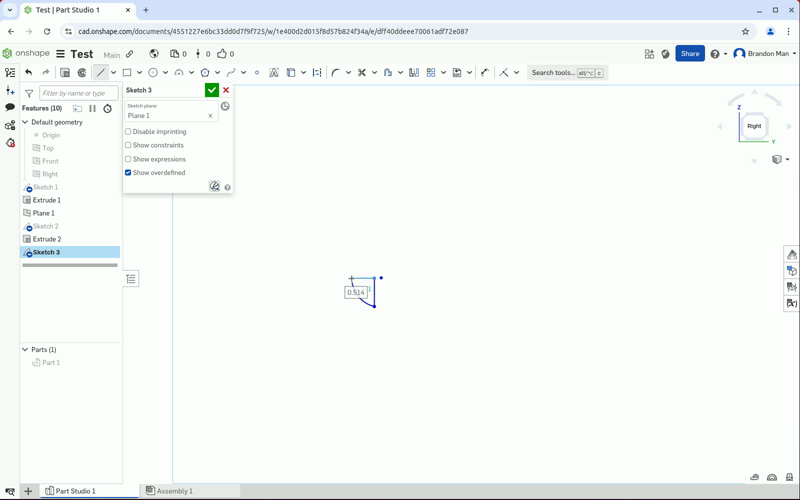
click(351, 278)
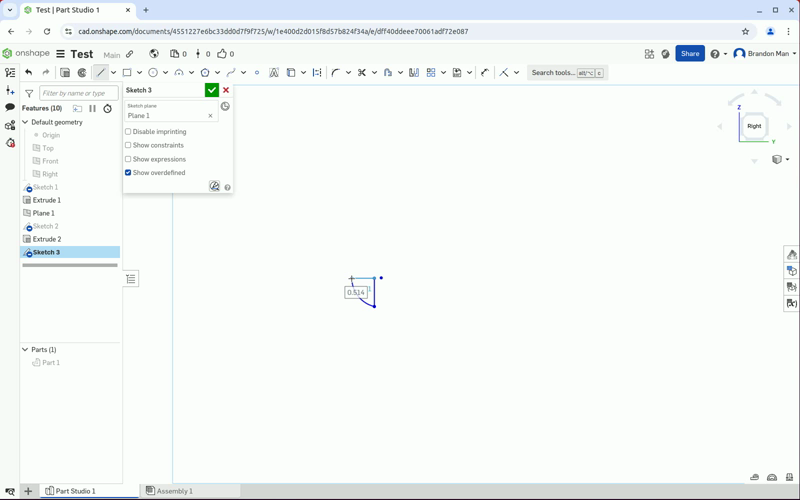
scroll(-6)
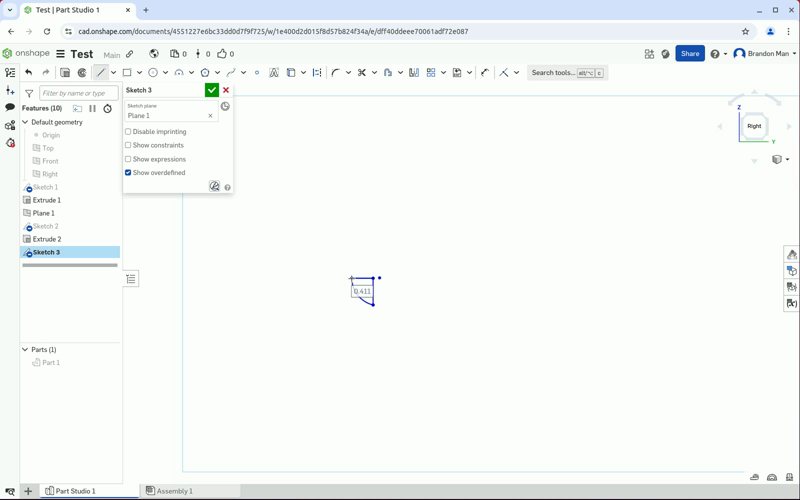
scroll(-6)
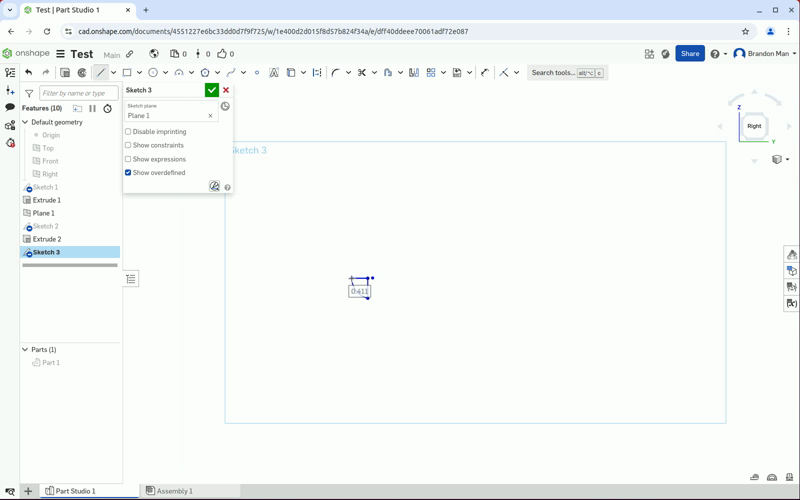
scroll(-6)
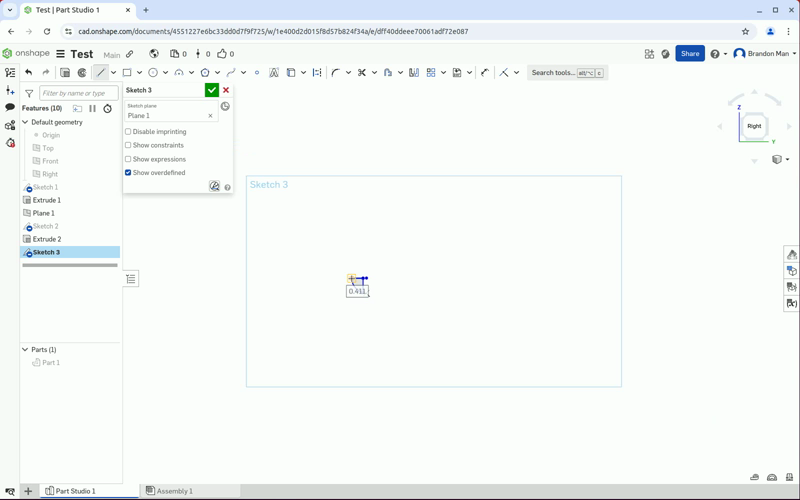
scroll(-6)
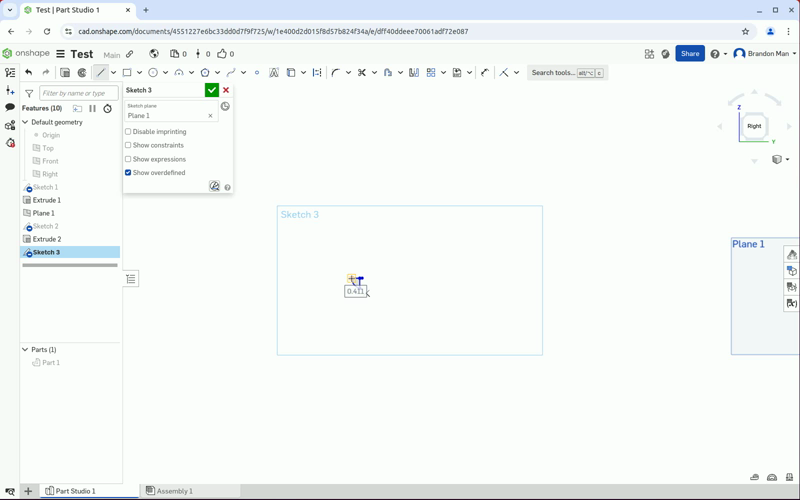
scroll(-6)
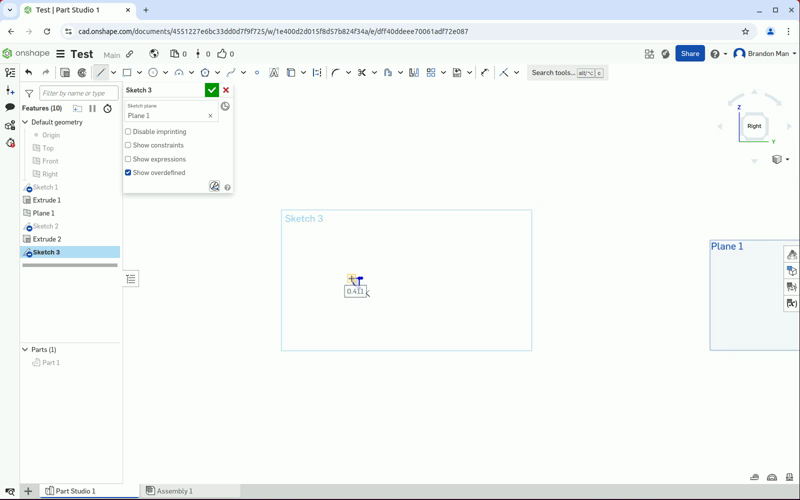
scroll(-6)
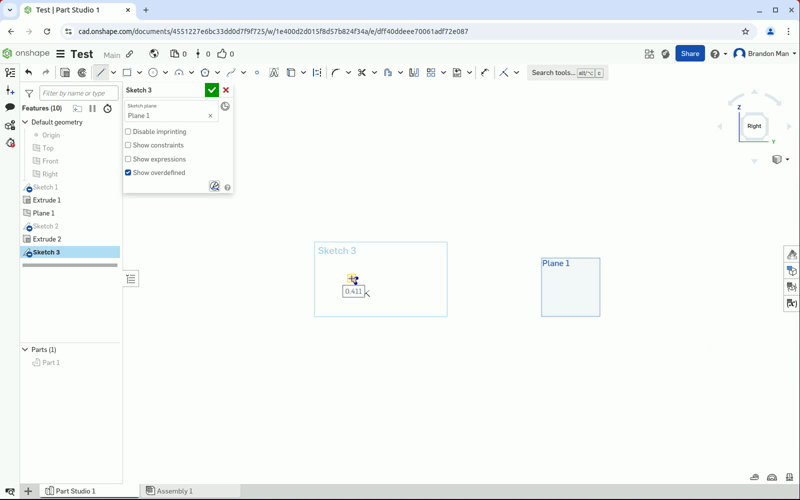
scroll(-6)
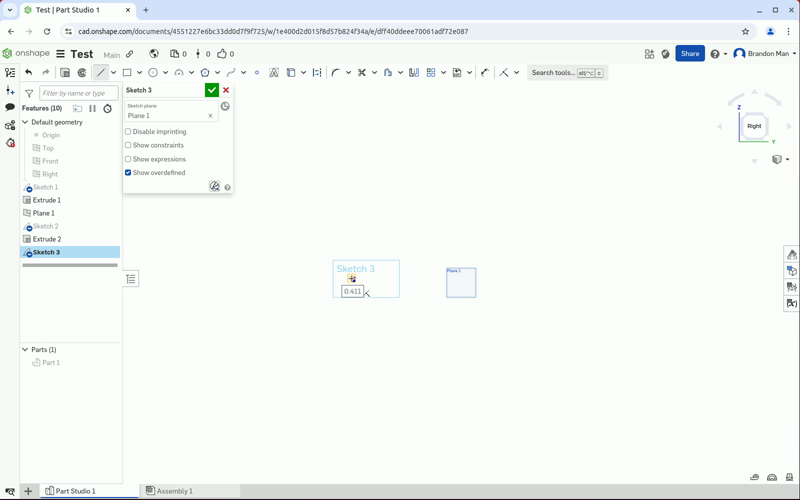
key(esc)
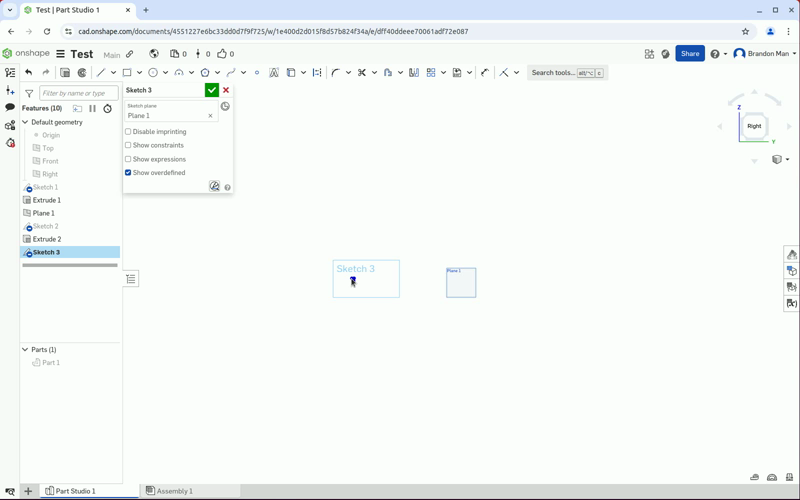
mouse_move(352, 279)
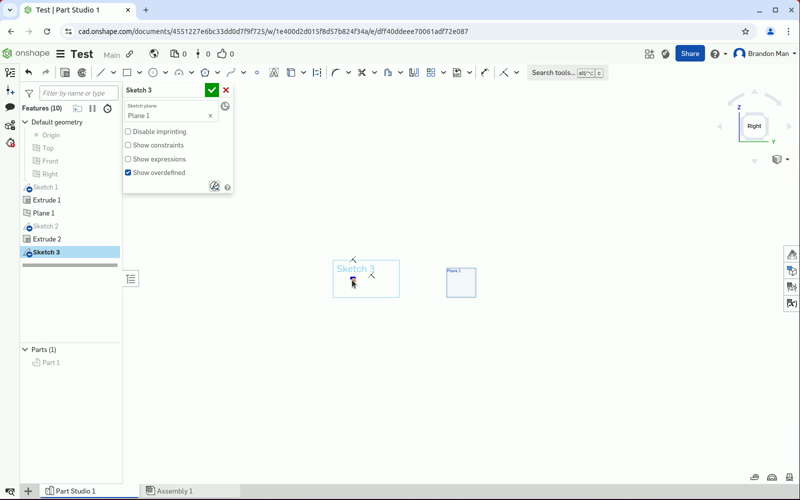
scroll(6)
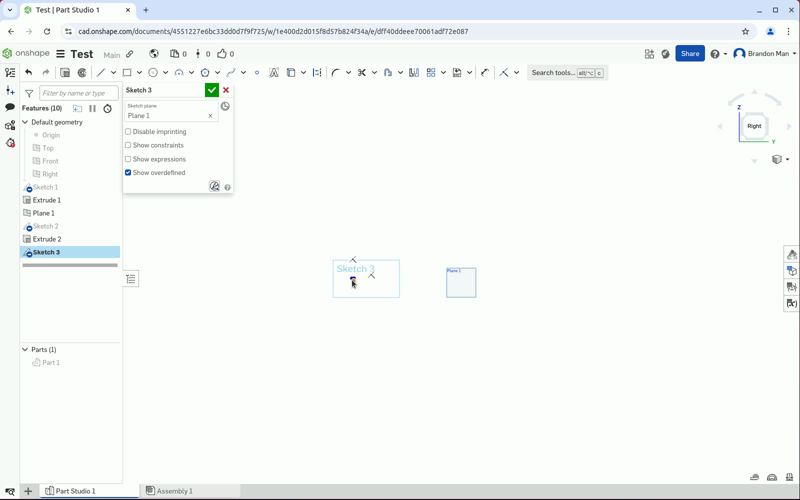
scroll(6)
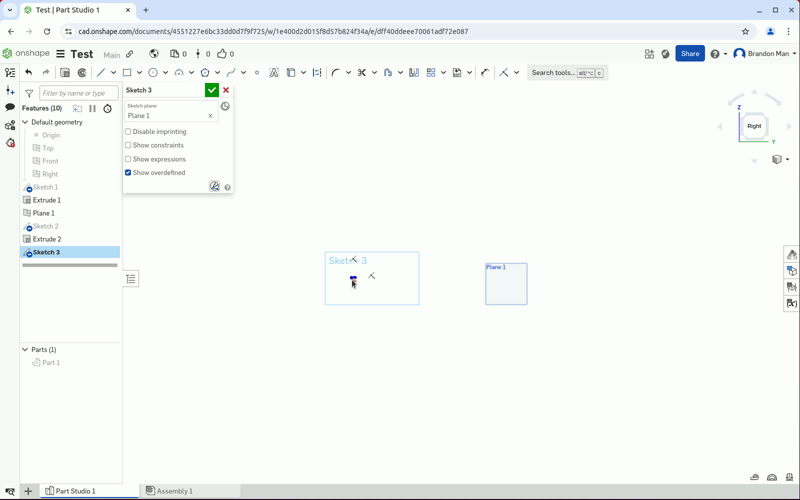
scroll(6)
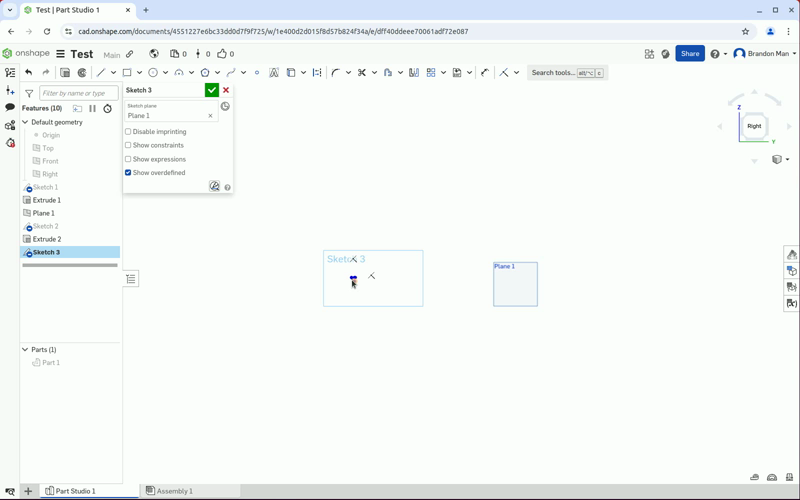
scroll(6)
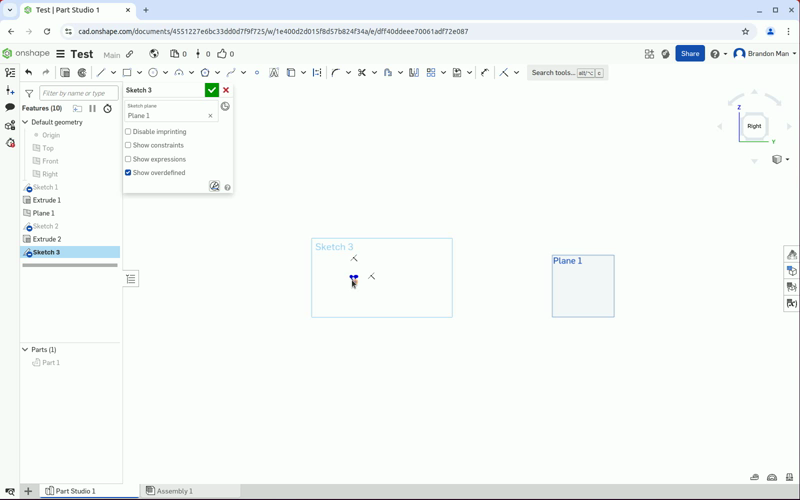
scroll(6)
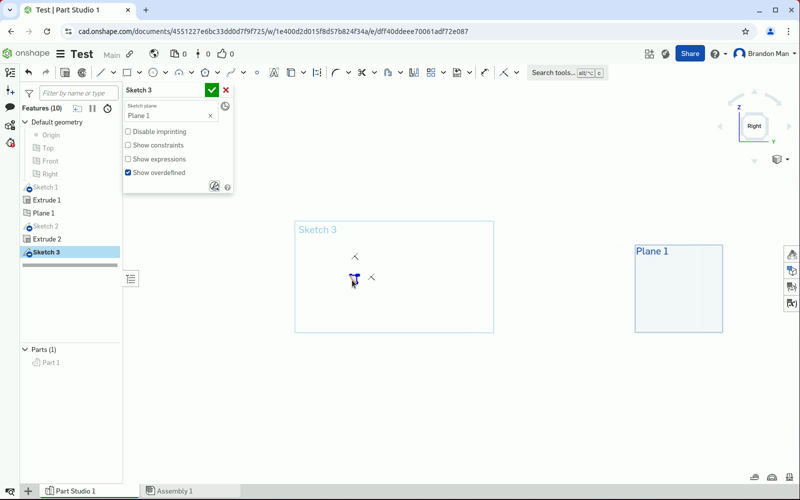
scroll(6)
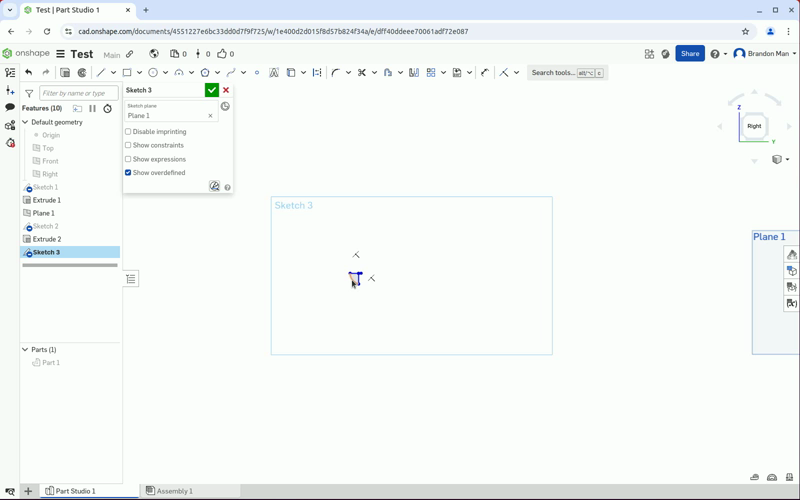
scroll(6)
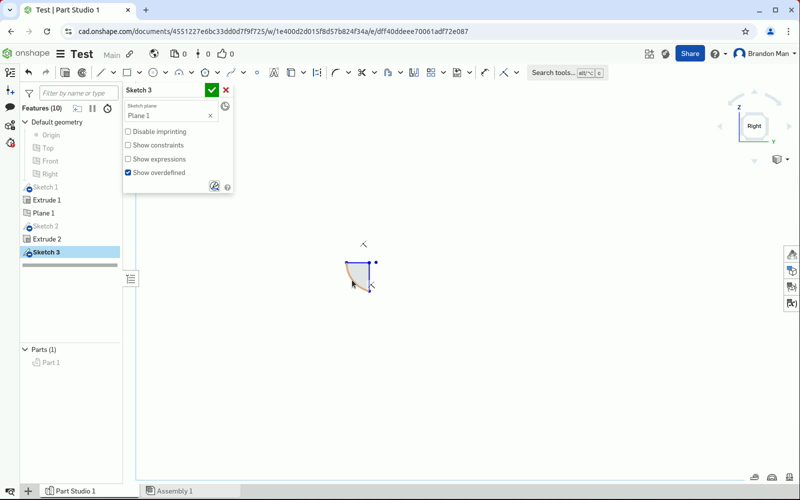
click(352, 279)
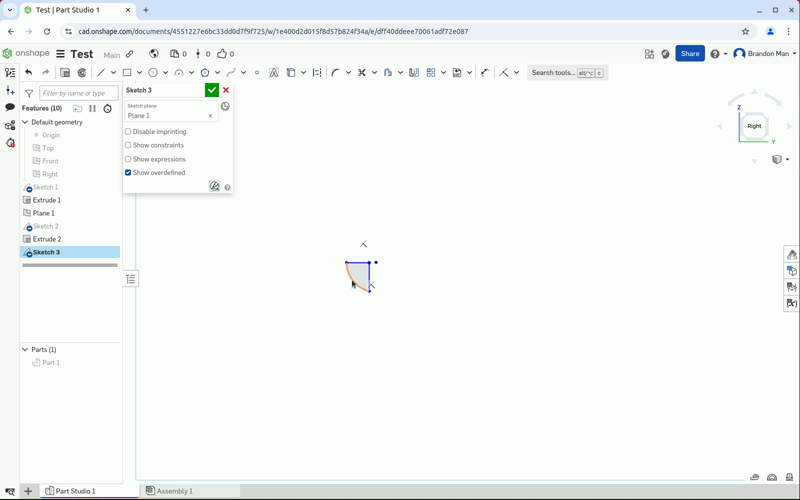
scroll(-6)
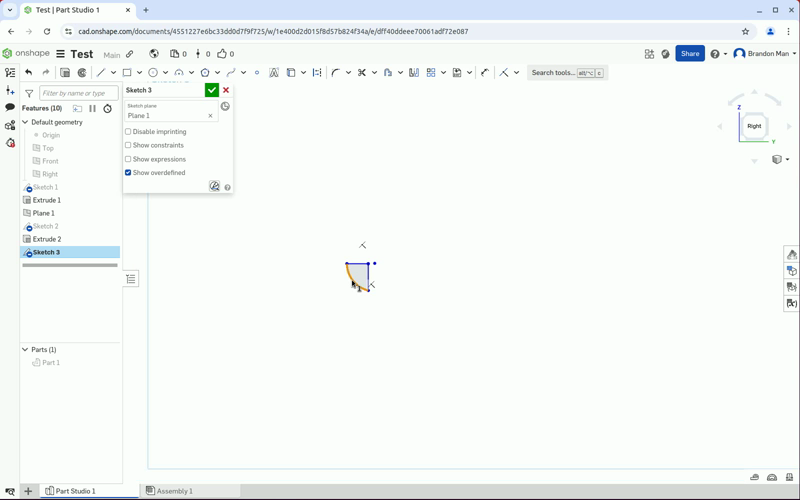
scroll(-6)
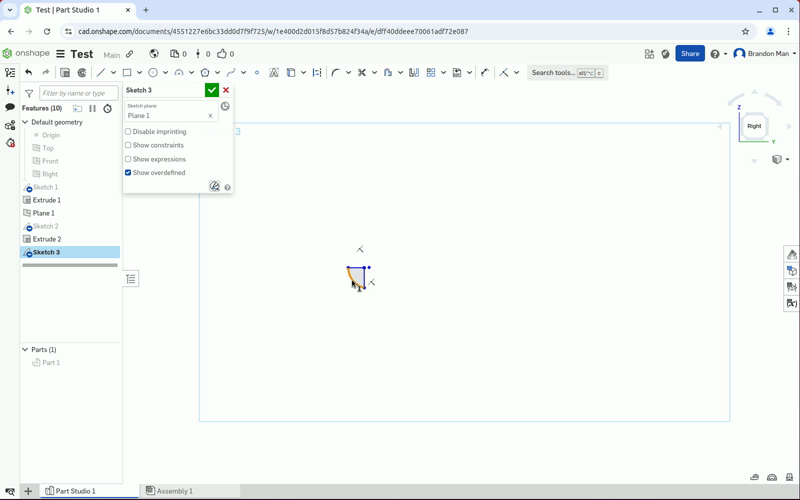
scroll(-6)
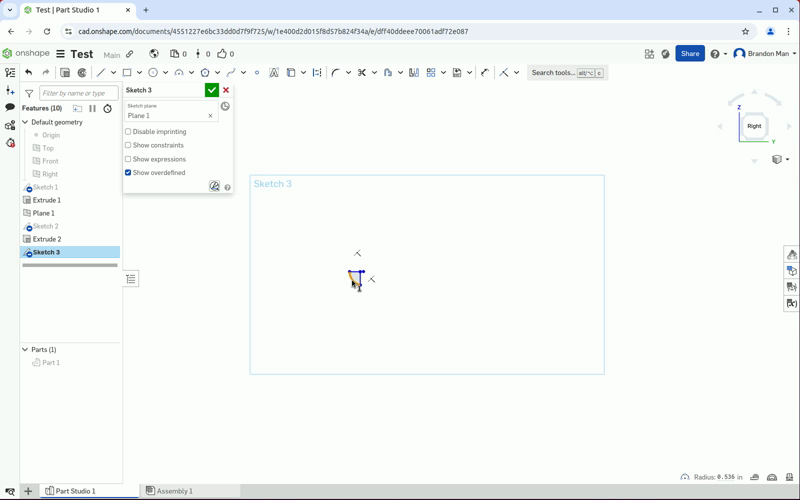
scroll(-6)
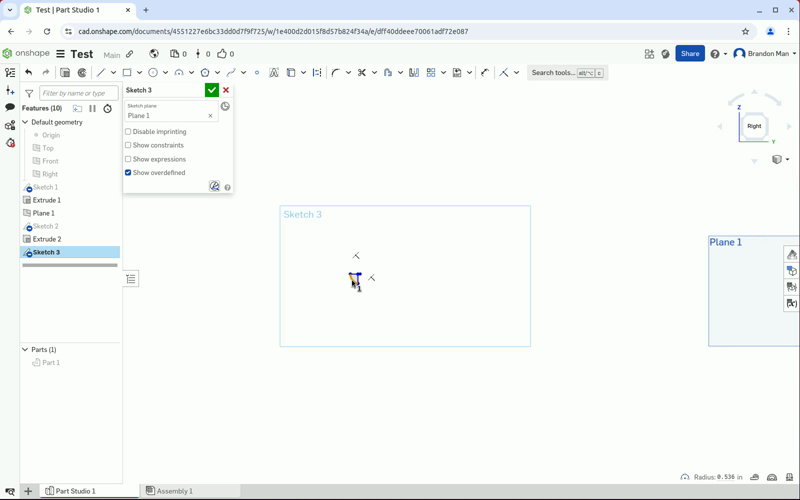
scroll(-6)
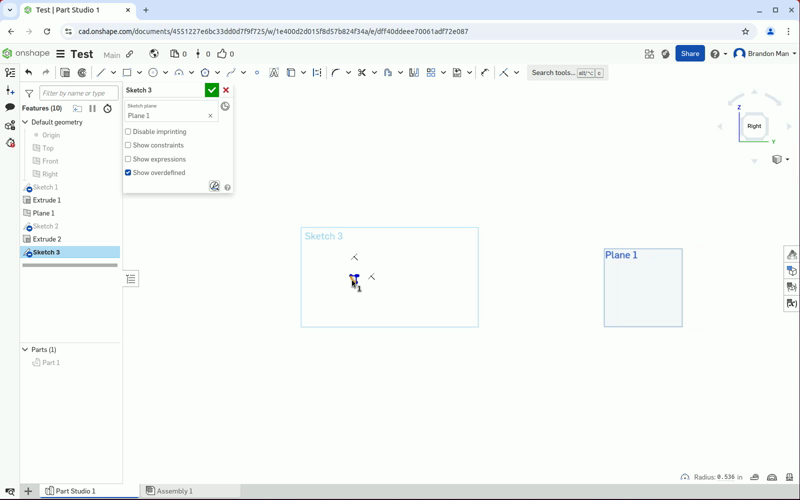
scroll(-6)
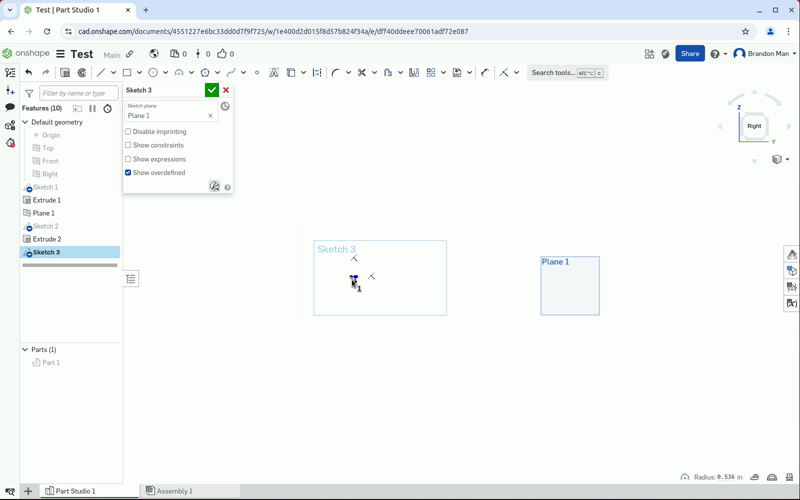
scroll(-6)
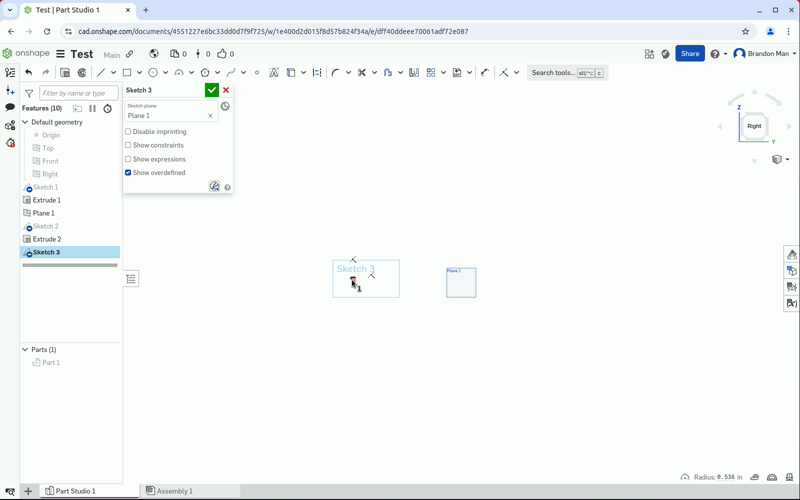
mouse_move(73, 352)
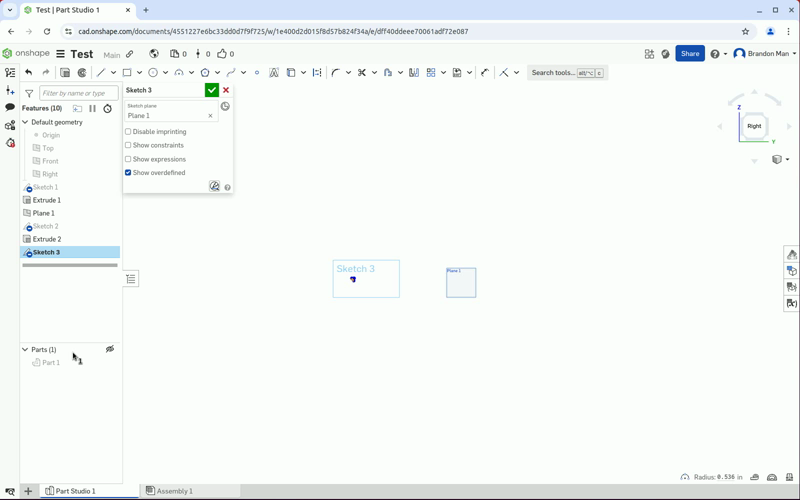
key(shift+y)
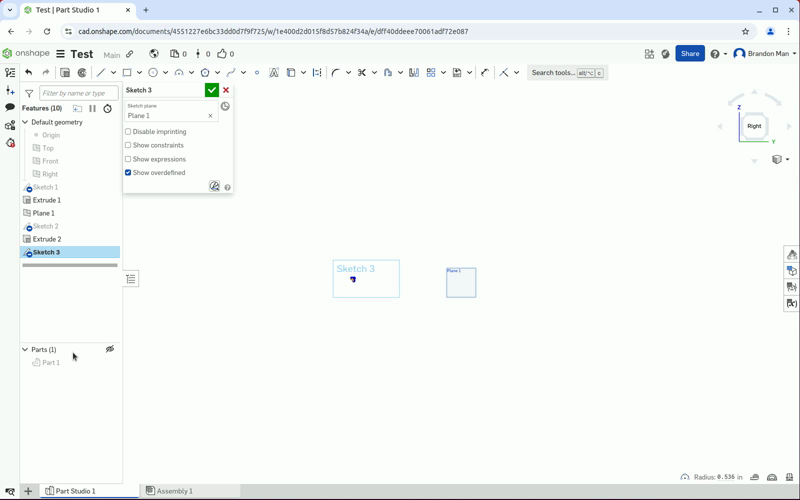
key(shift+e)
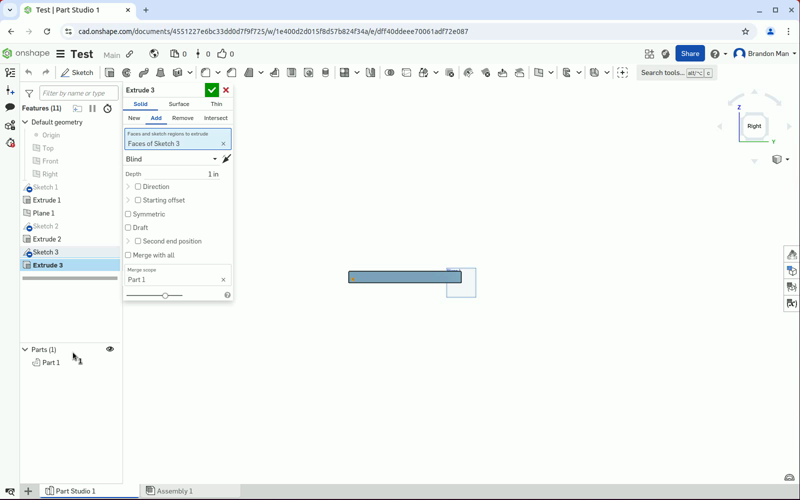
mouse_move(143, 106)
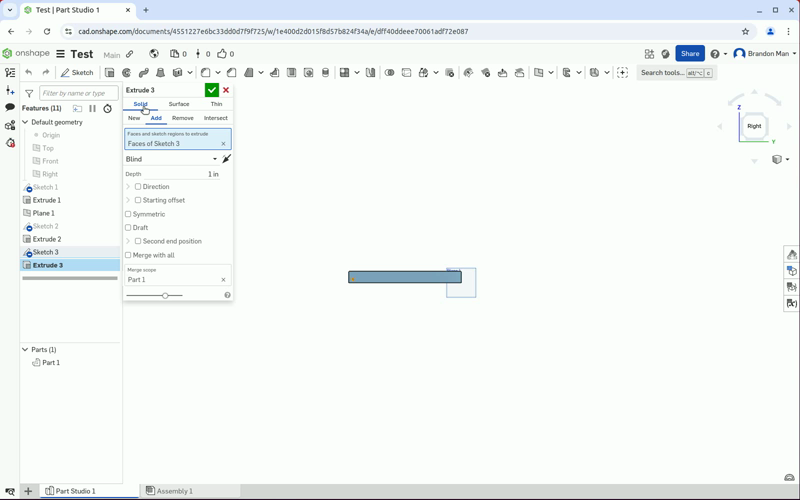
click(143, 106)
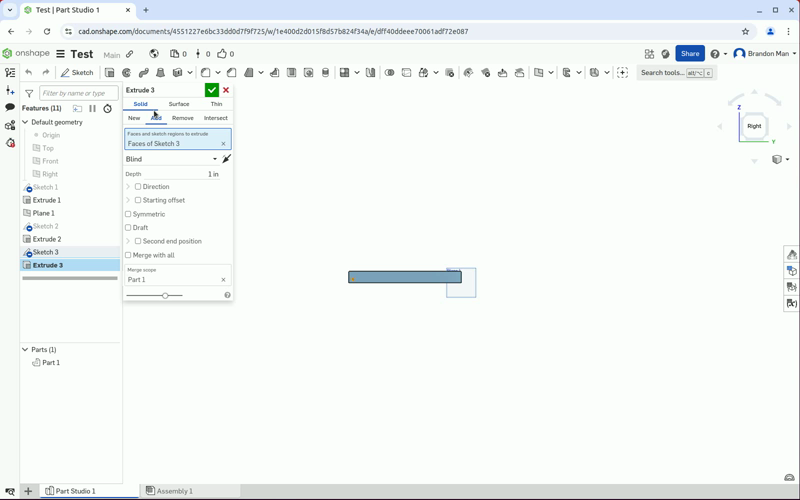
mouse_move(186, 120)
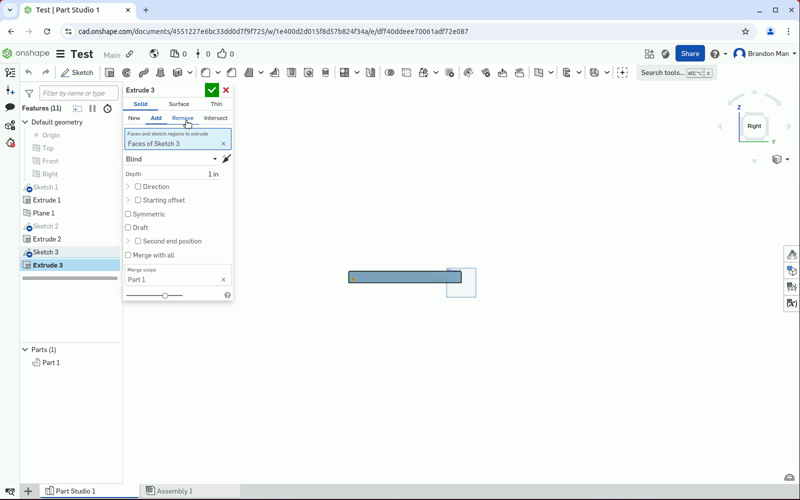
click(186, 120)
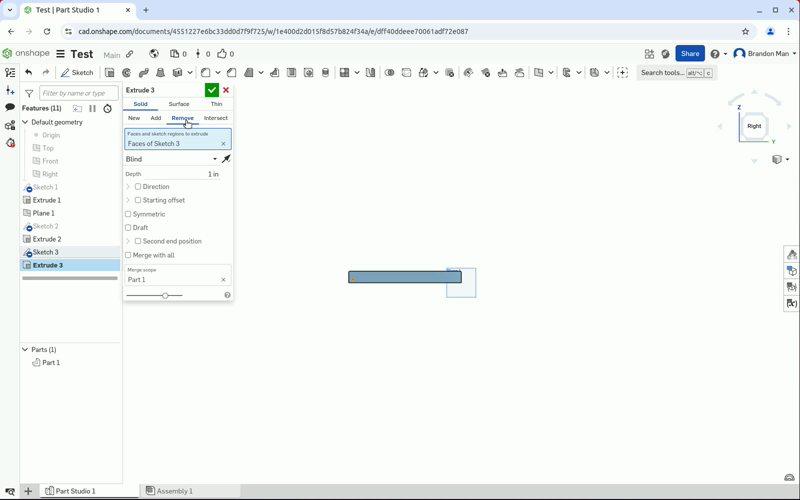
key(tab, 4)
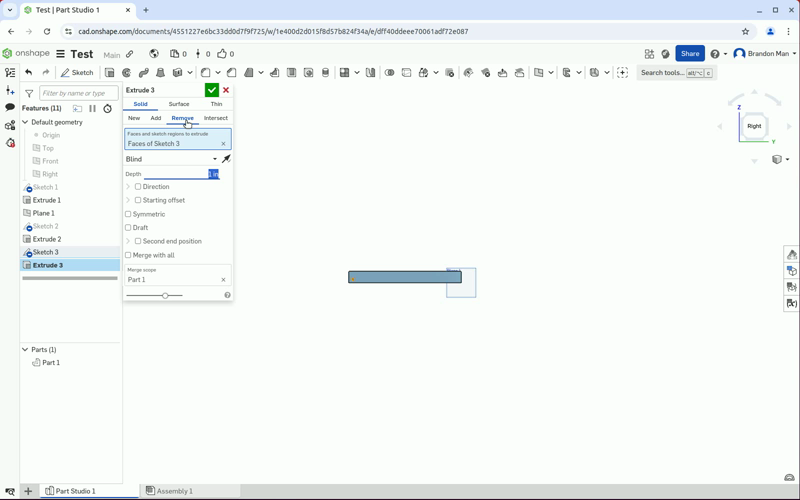
text(2.166)
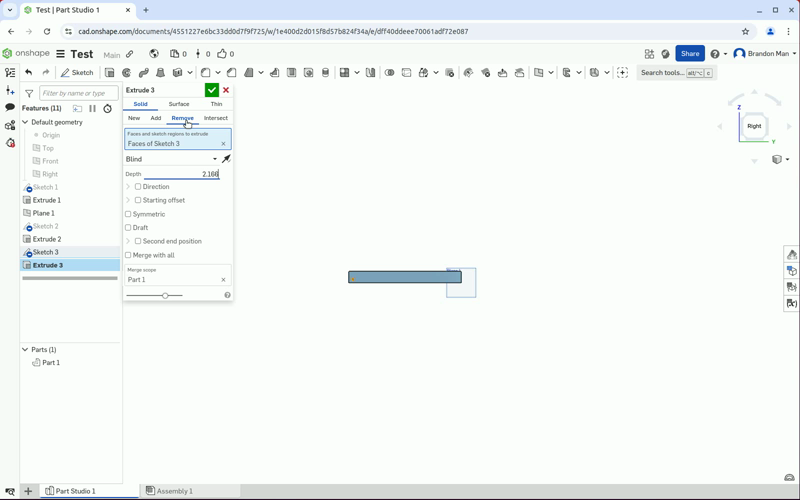
key(tab, 6)
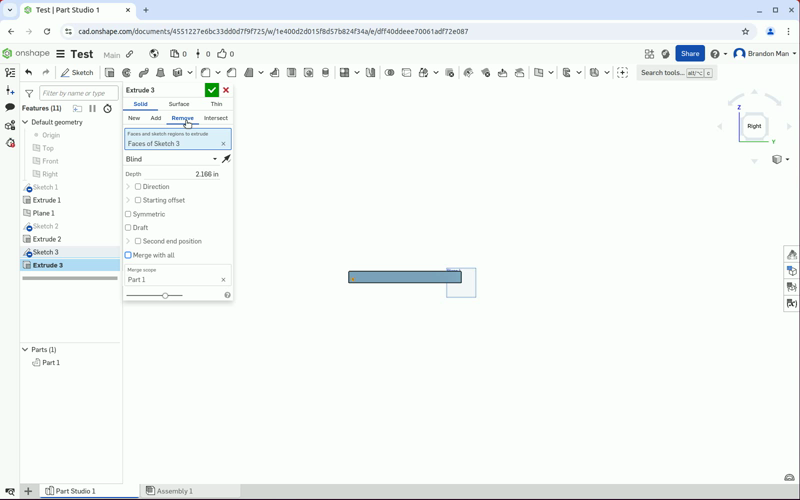
key(space)
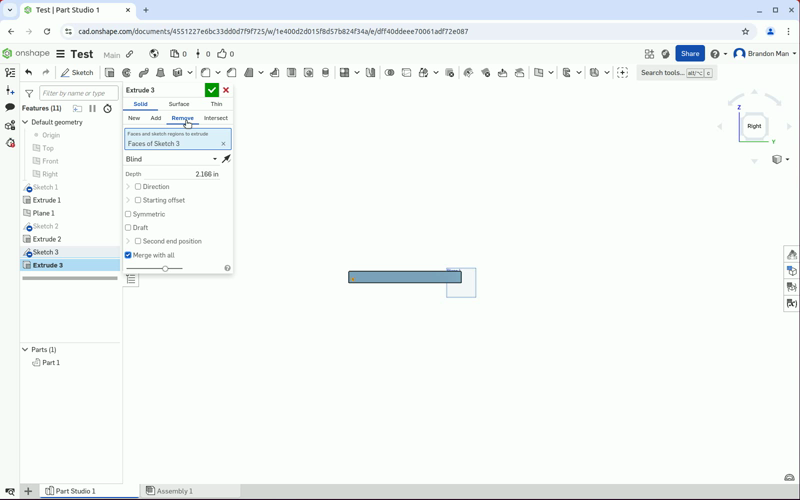
key(enter)
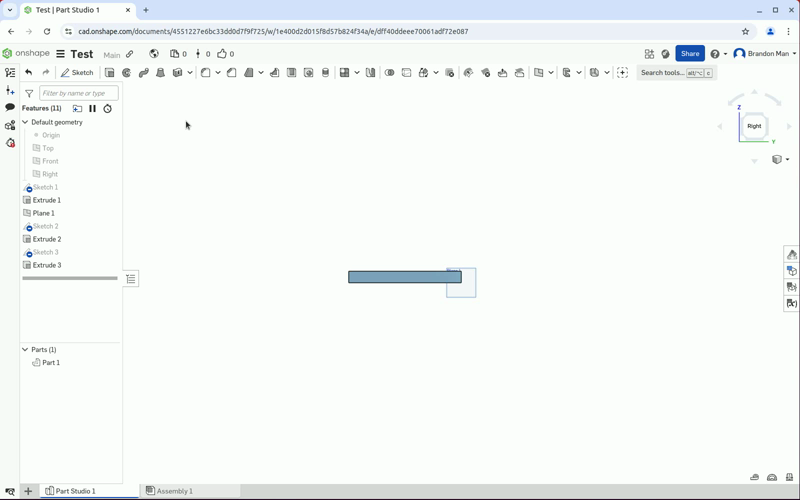
key(shift+h)
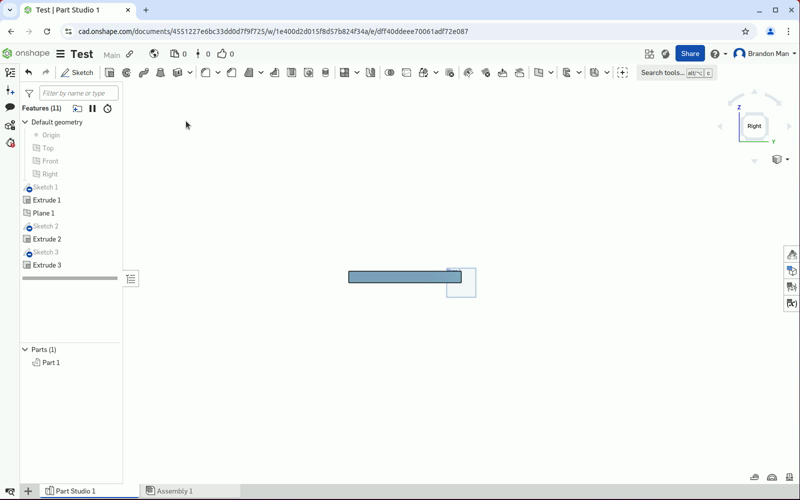
key(shift+h)
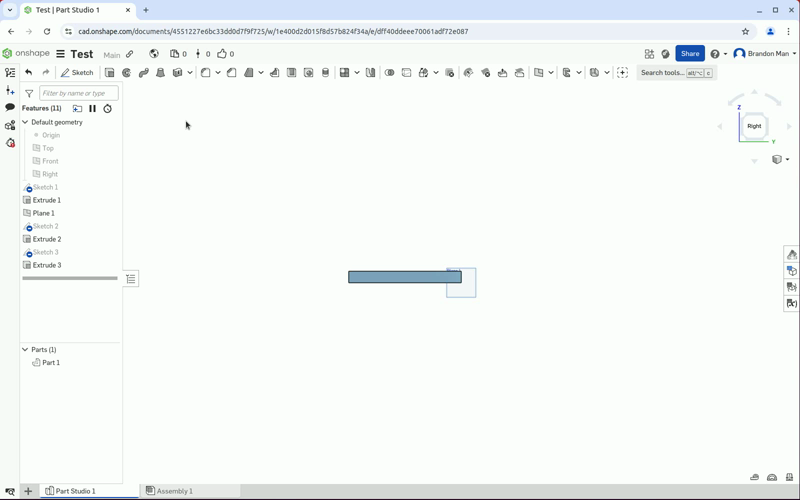
mouse_move(73, 189)
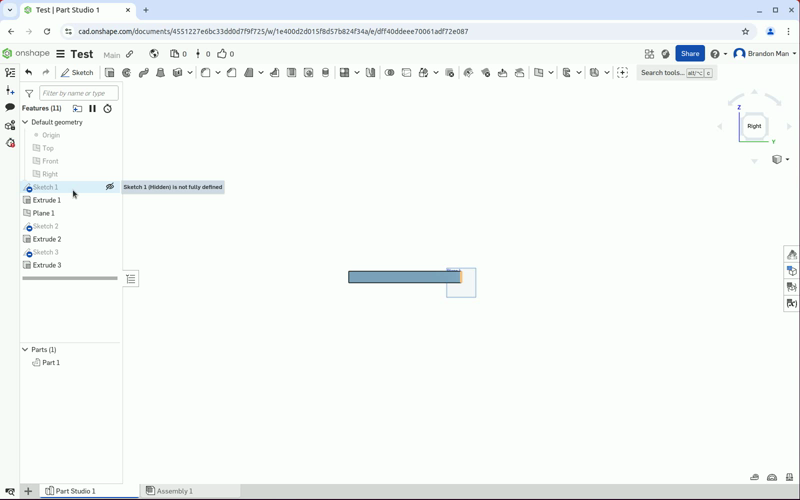
click(73, 189)
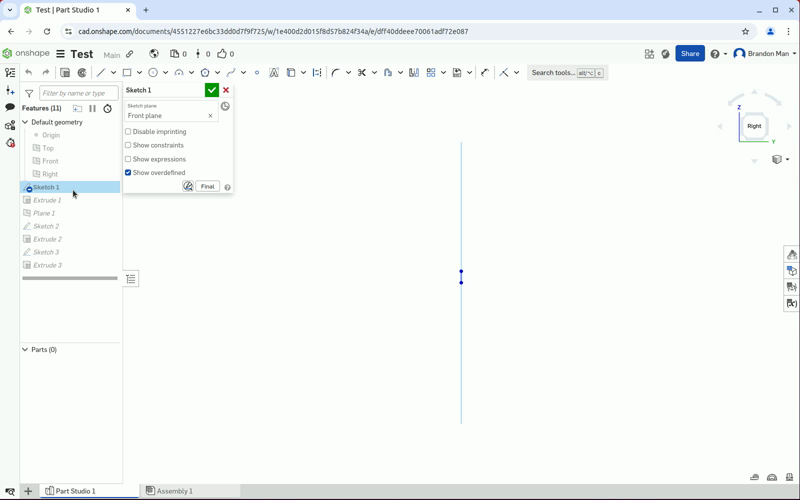
mouse_move(229, 92)
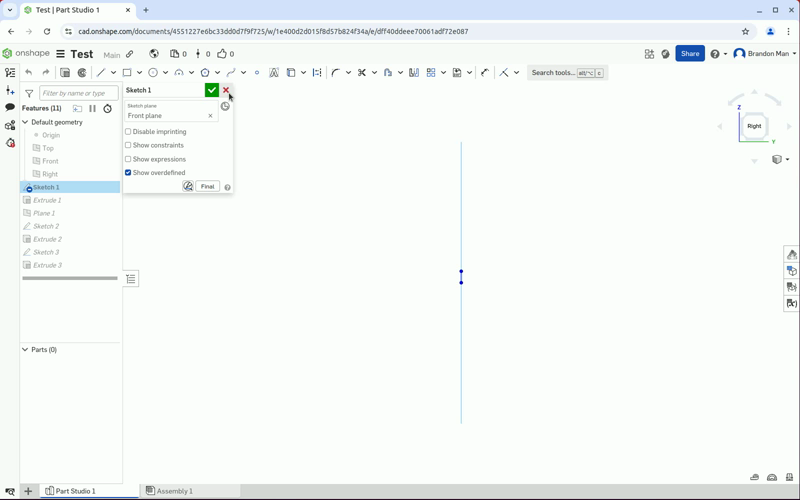
click(229, 92)
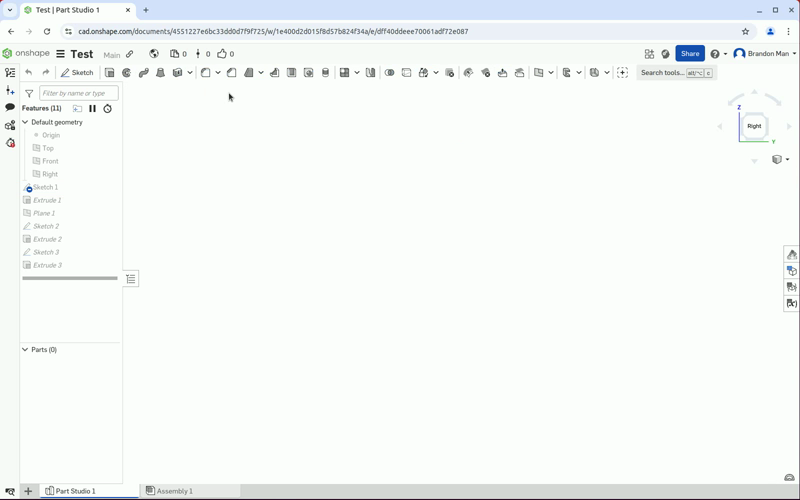
key(shift+s)
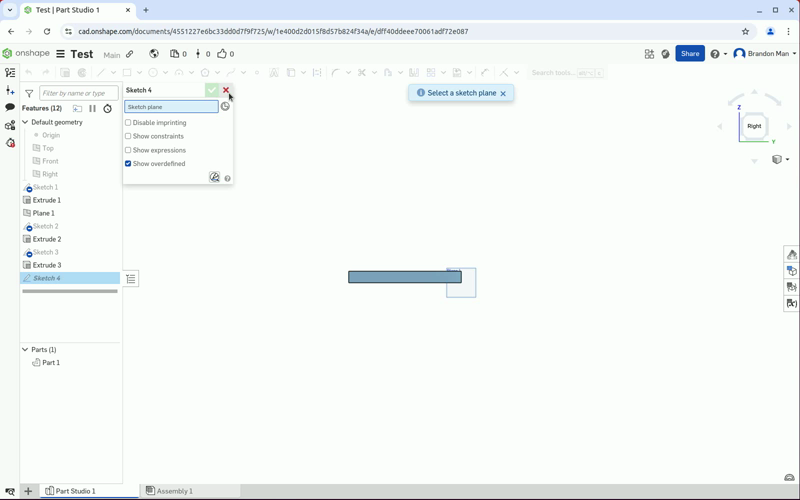
mouse_move(73, 215)
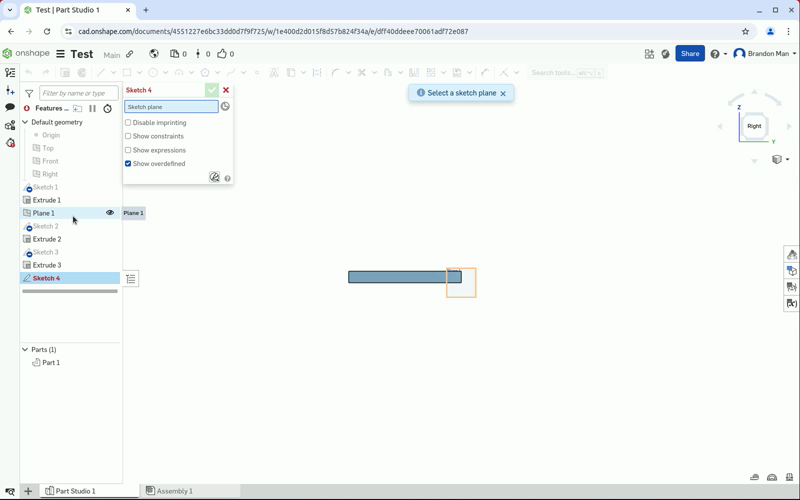
click(73, 215)
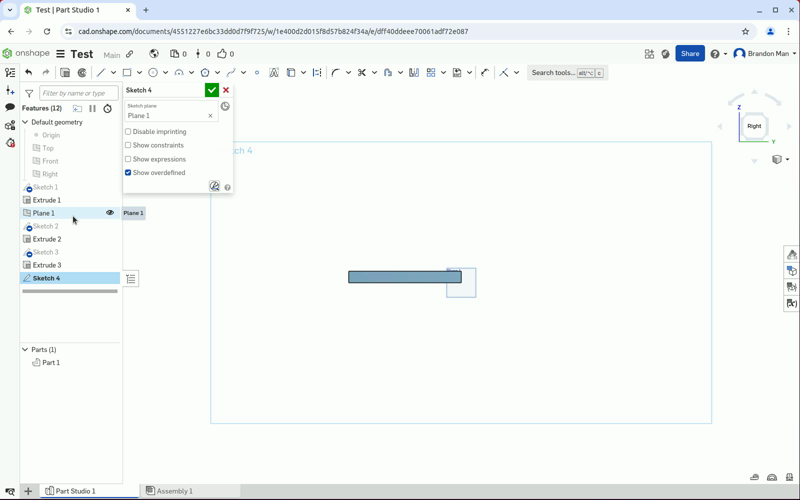
mouse_move(73, 352)
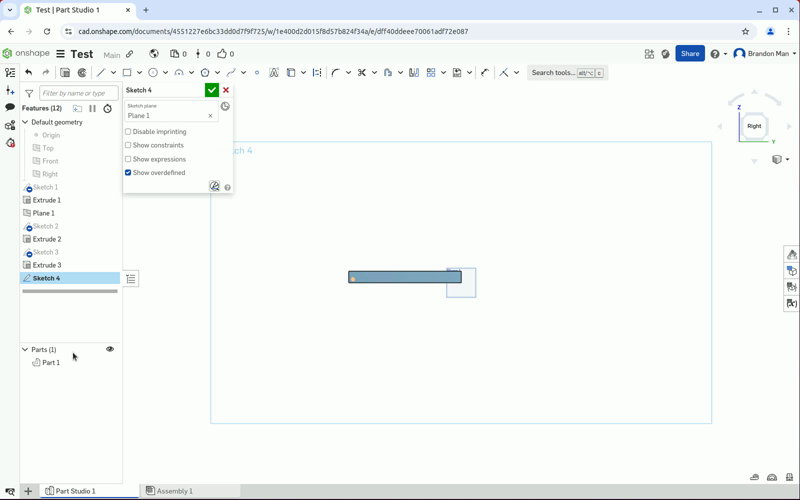
key(y)
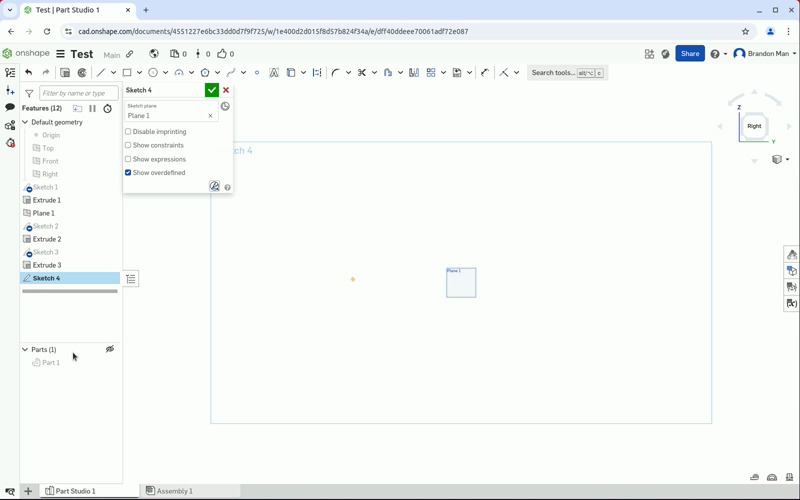
key(l)
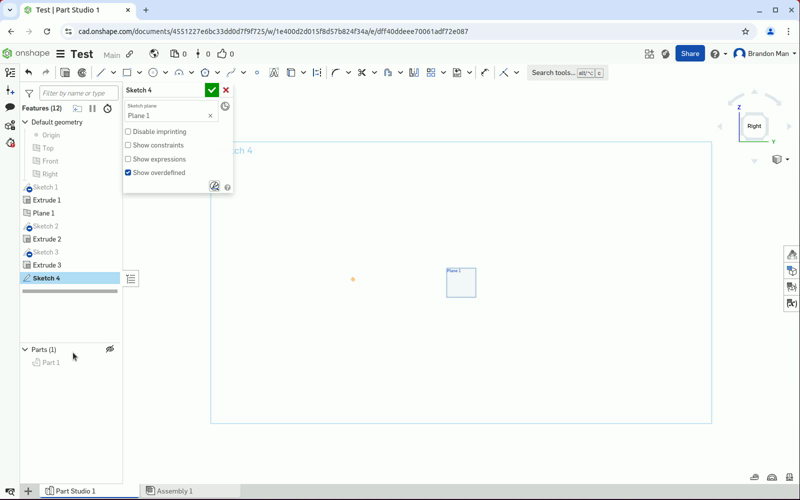
key_down(shift)
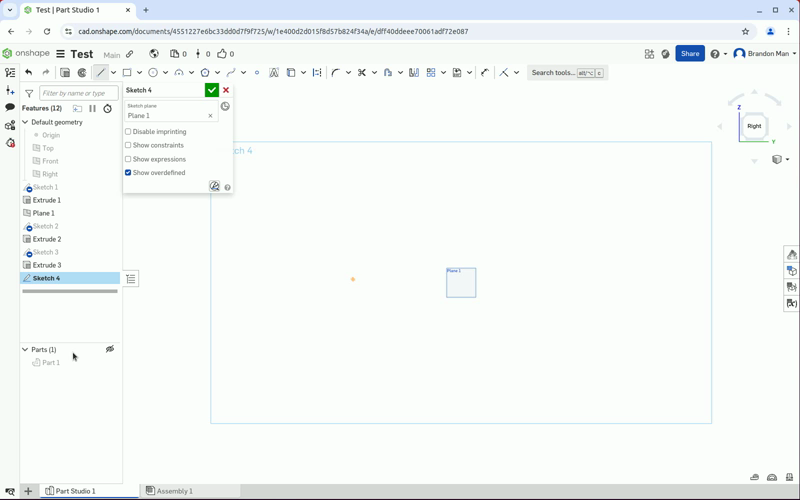
mouse_move(386, 279)
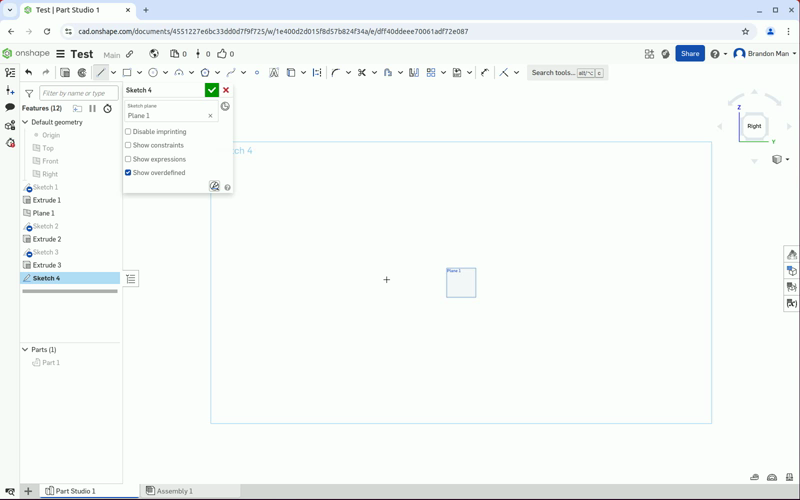
click(386, 279)
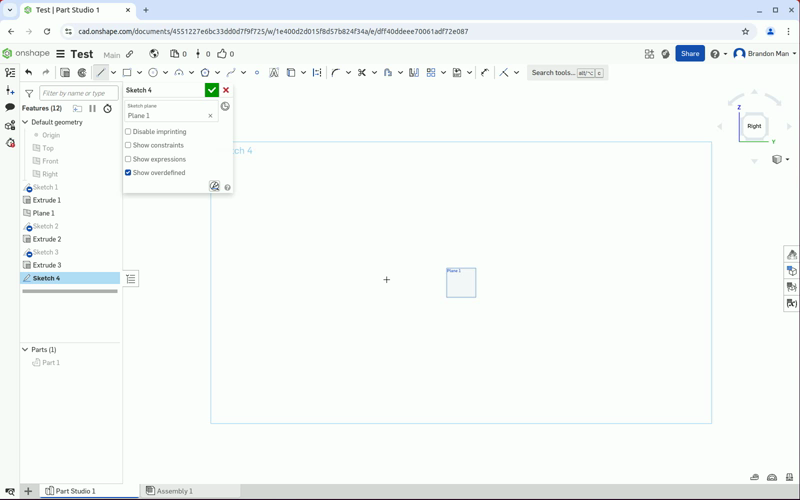
key_up(shift)
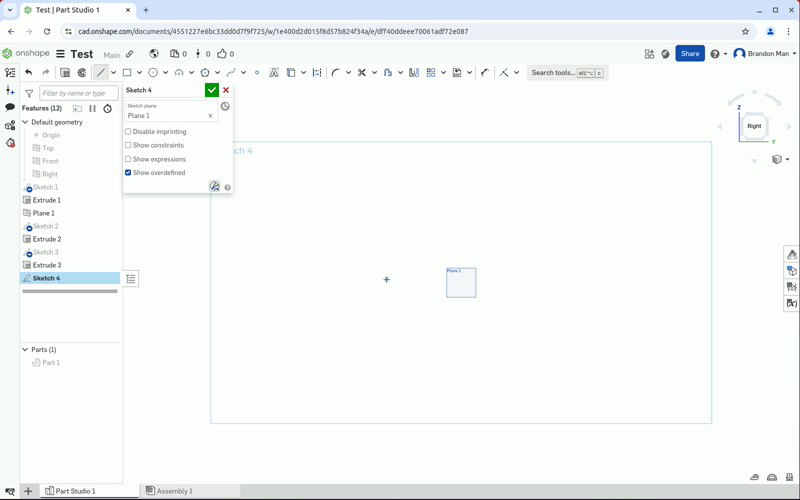
key_down(shift)
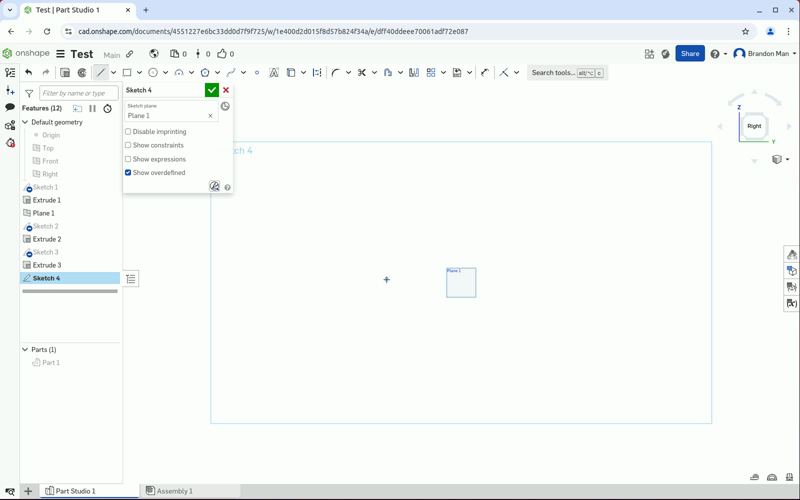
mouse_move(417, 279)
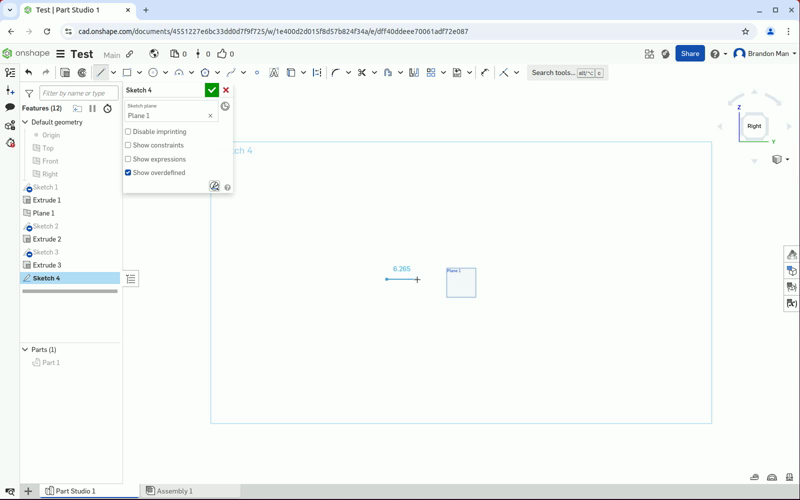
mouse_move(386, 276)
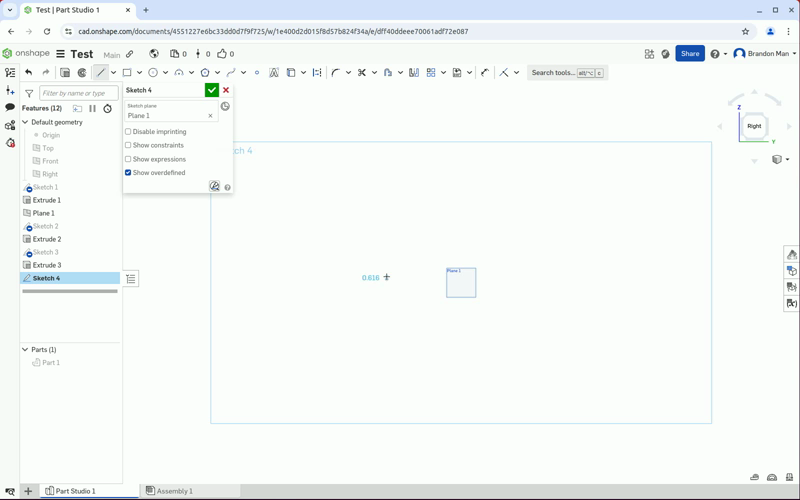
scroll(6)
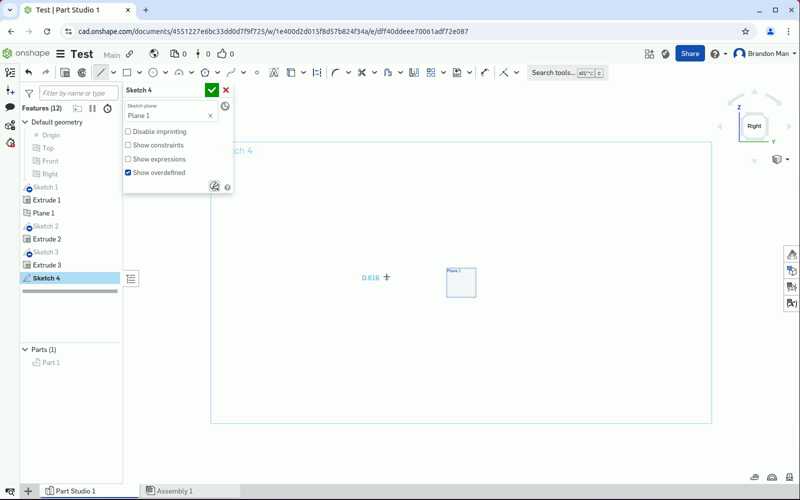
scroll(6)
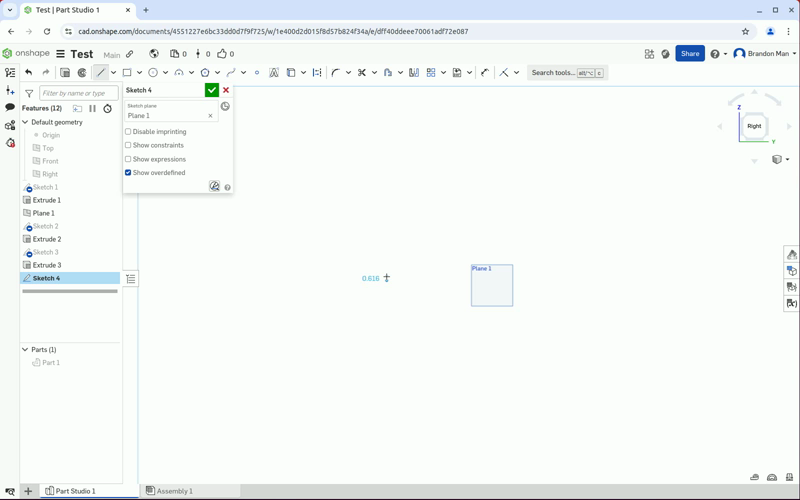
scroll(6)
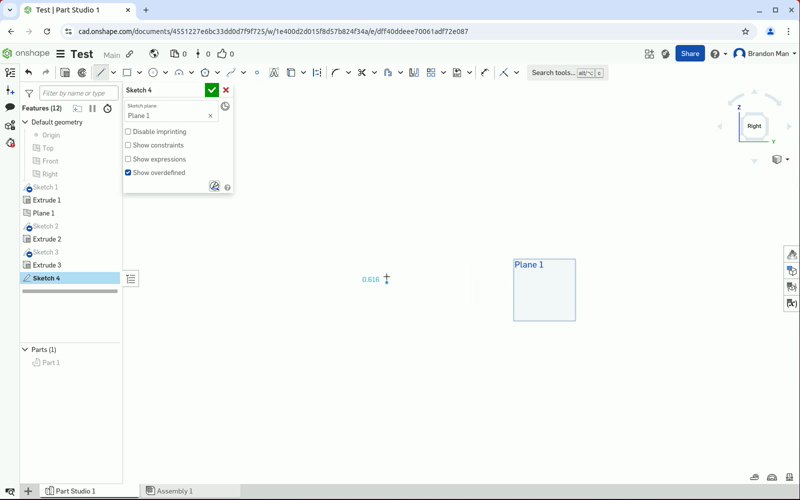
scroll(6)
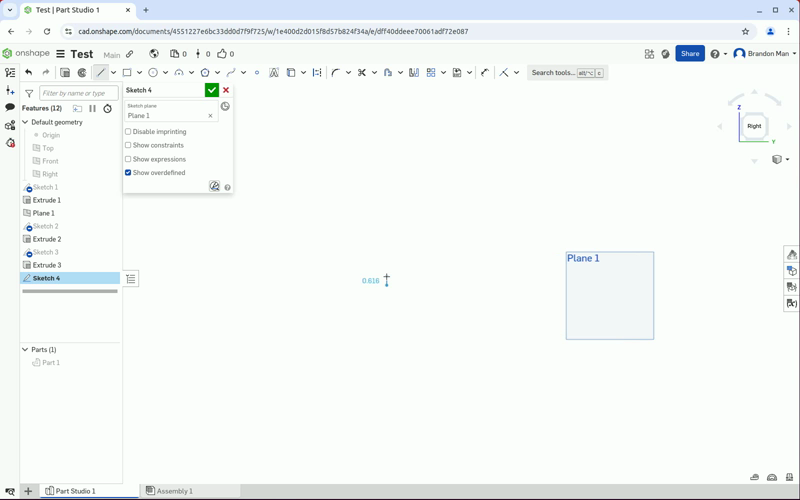
scroll(6)
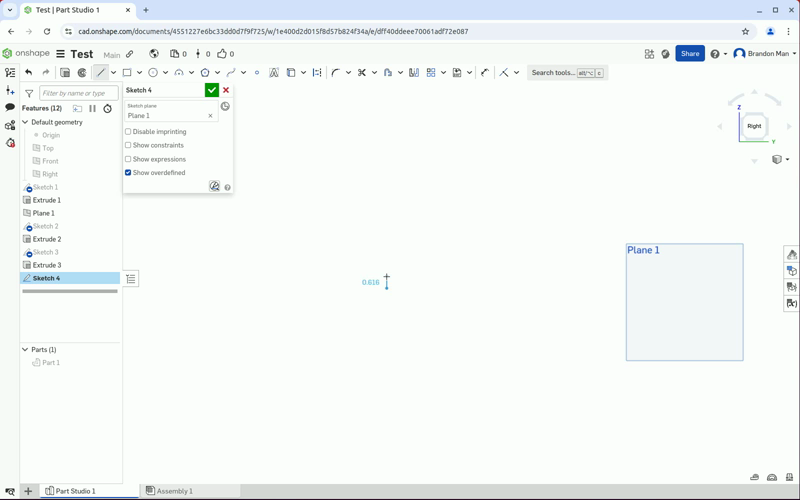
scroll(6)
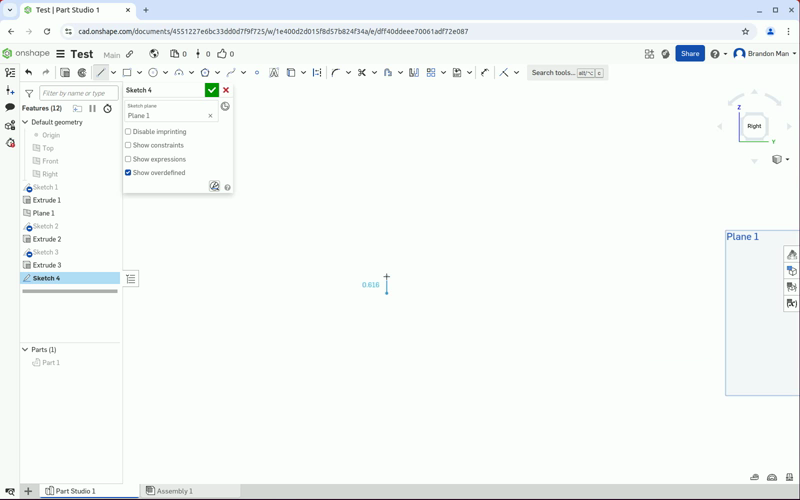
scroll(6)
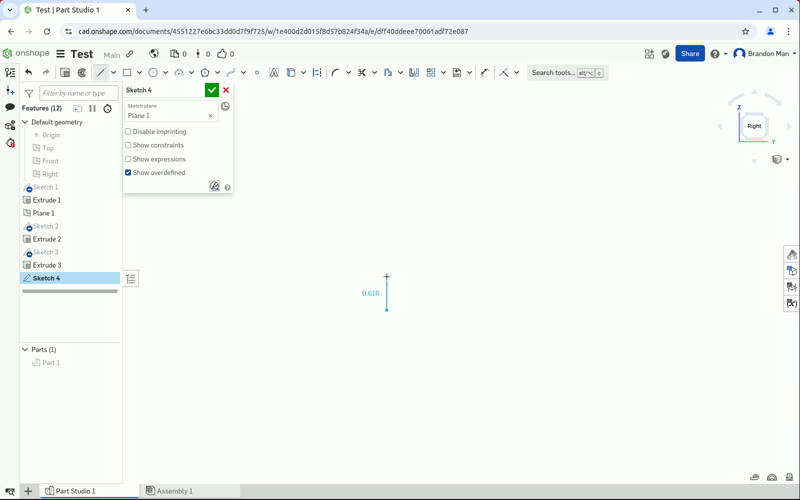
click(386, 276)
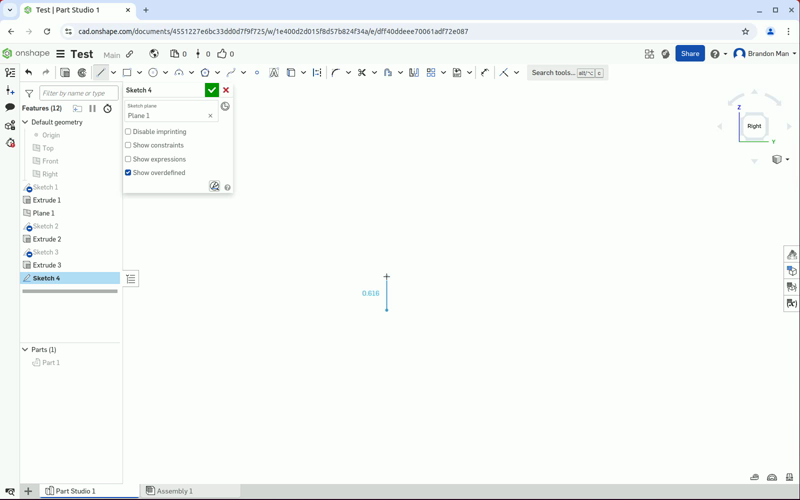
scroll(-6)
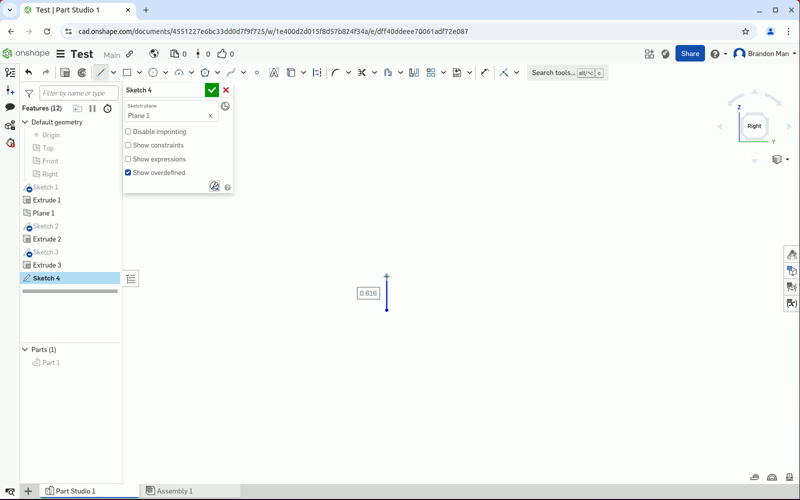
scroll(-6)
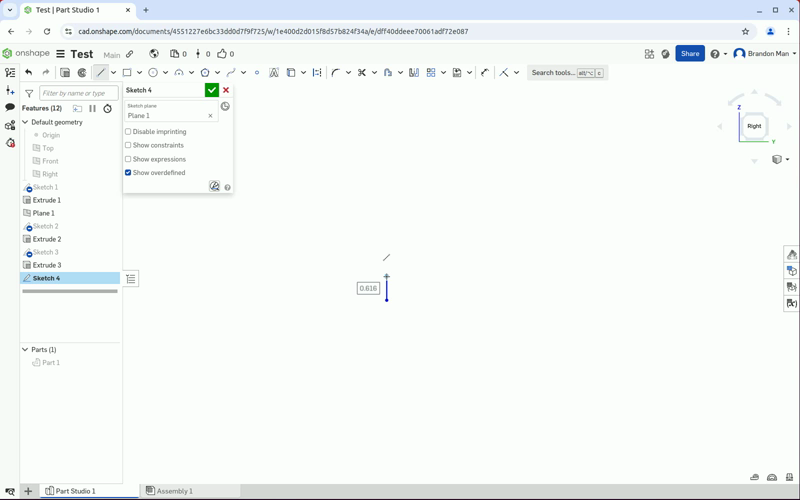
scroll(-6)
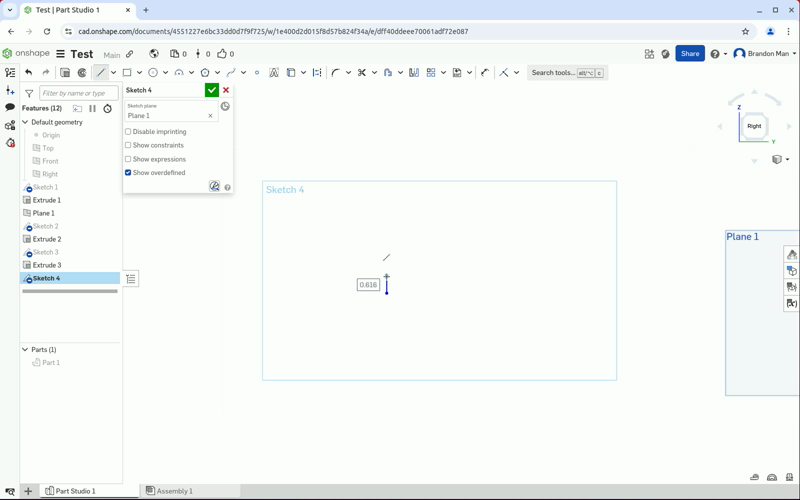
scroll(-6)
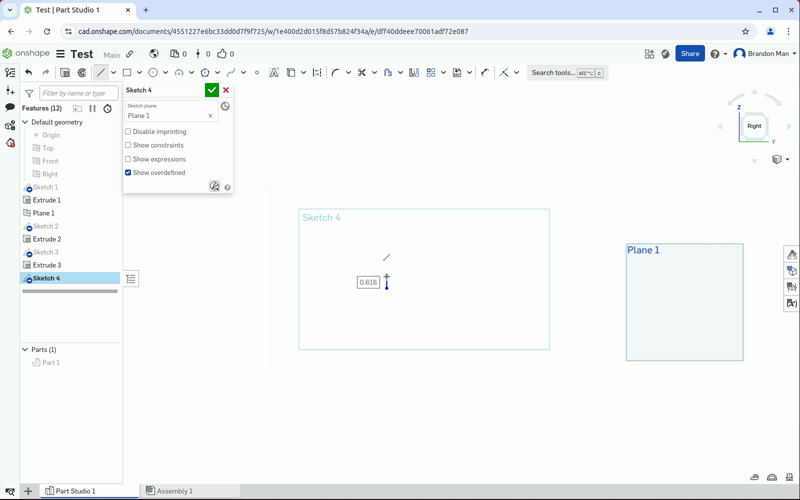
scroll(-6)
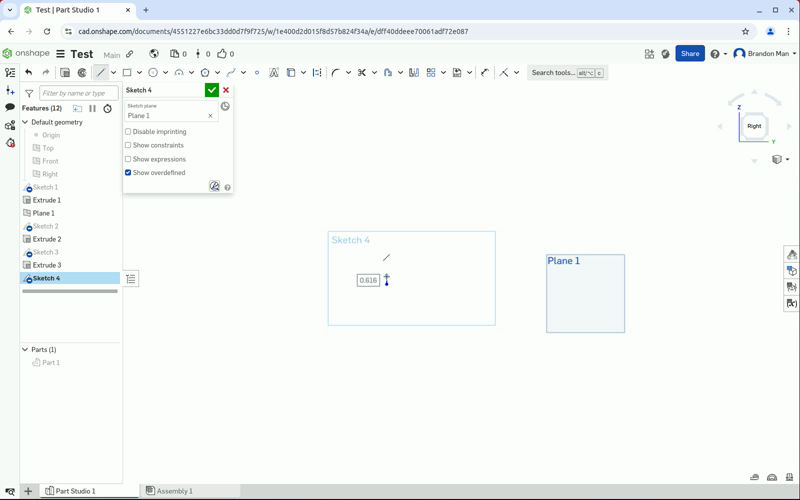
scroll(-6)
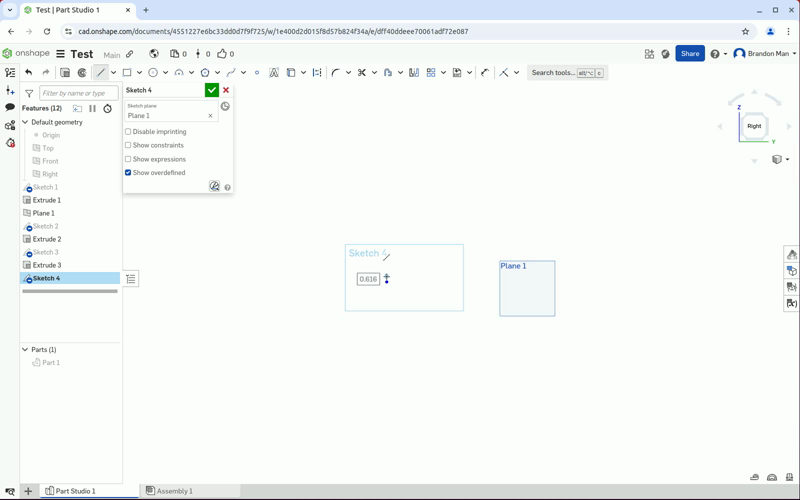
scroll(-6)
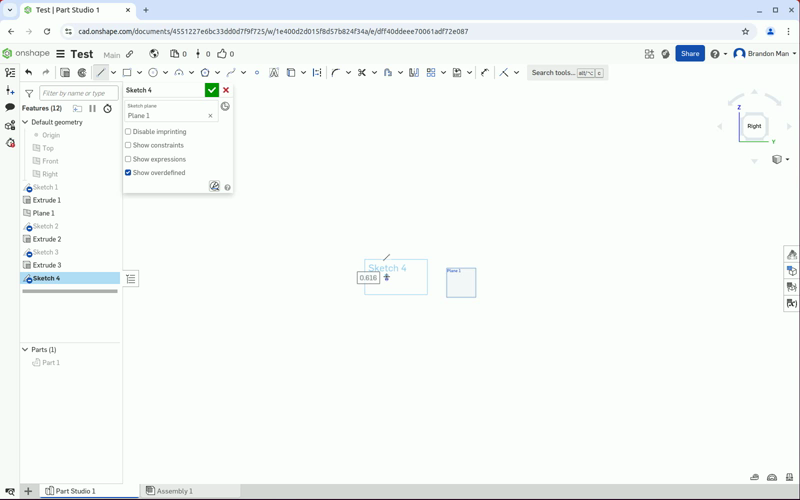
key_up(shift)
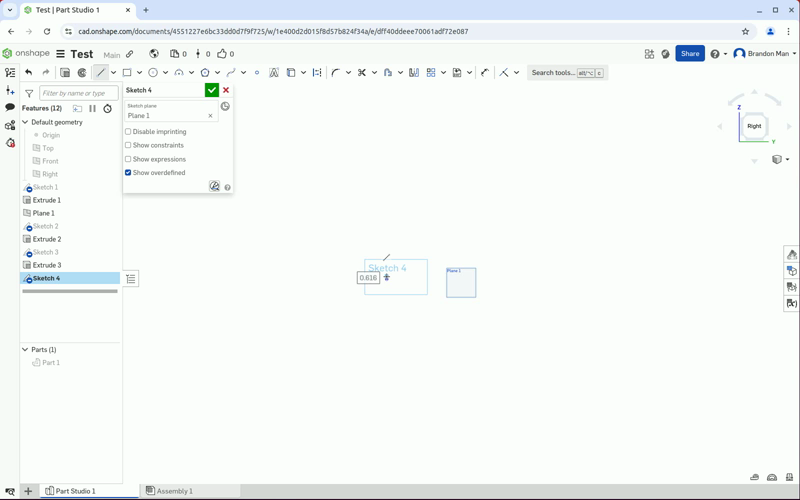
key(esc)
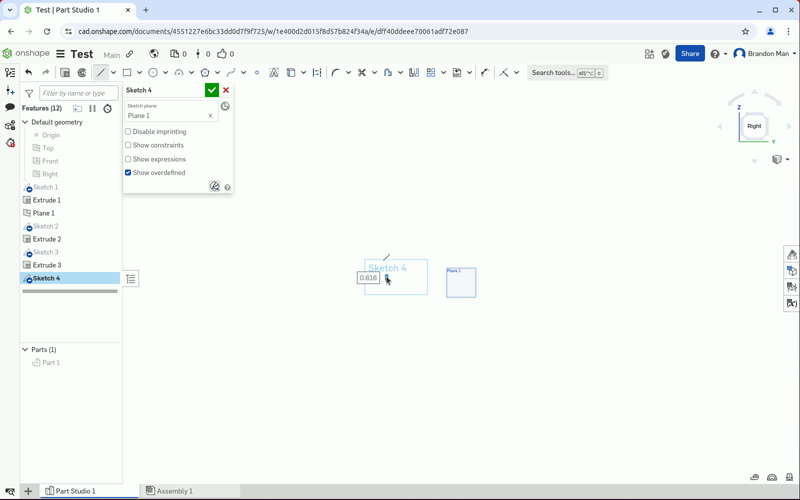
key(a)
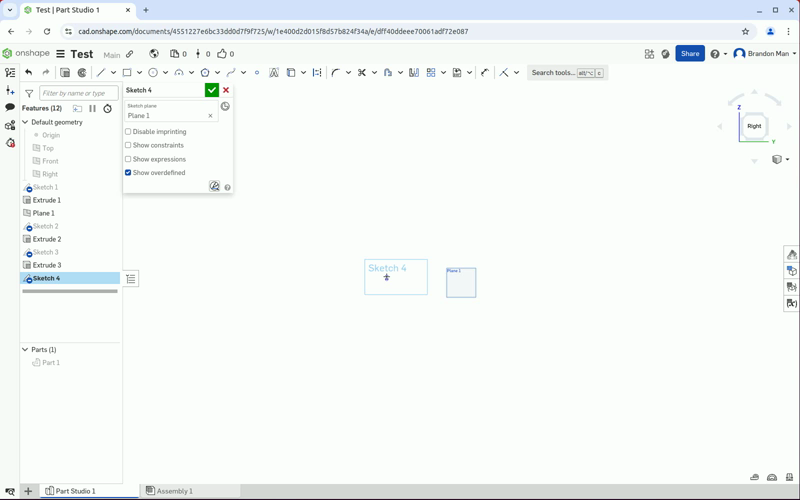
mouse_move(386, 276)
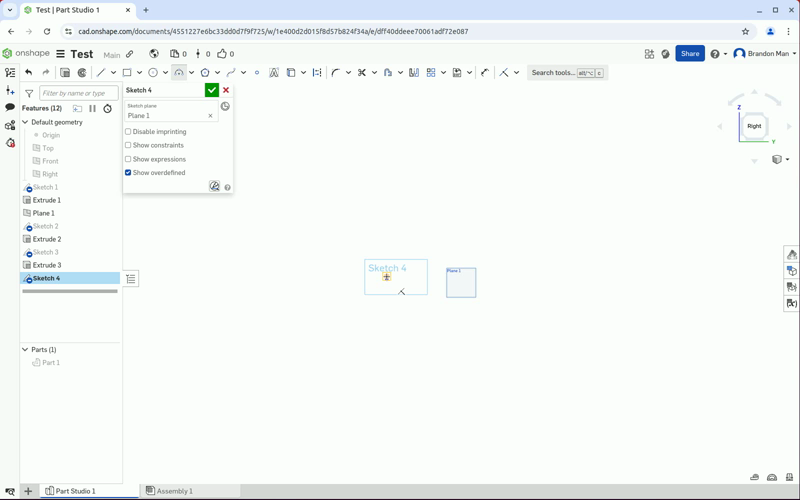
scroll(6)
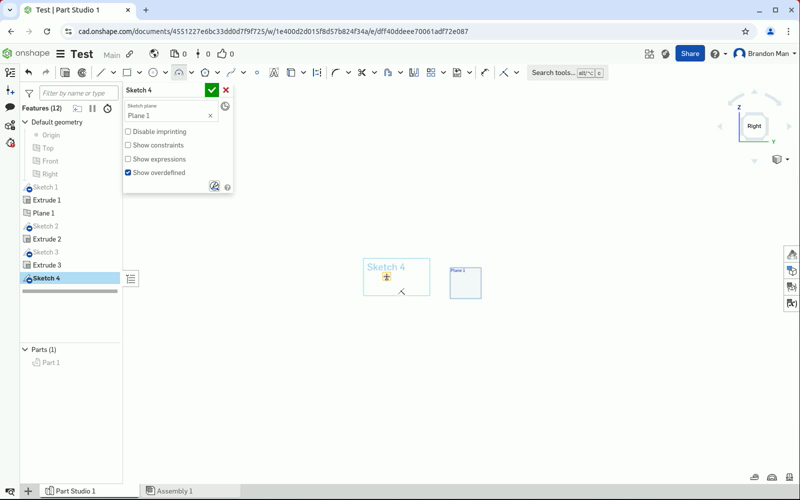
scroll(6)
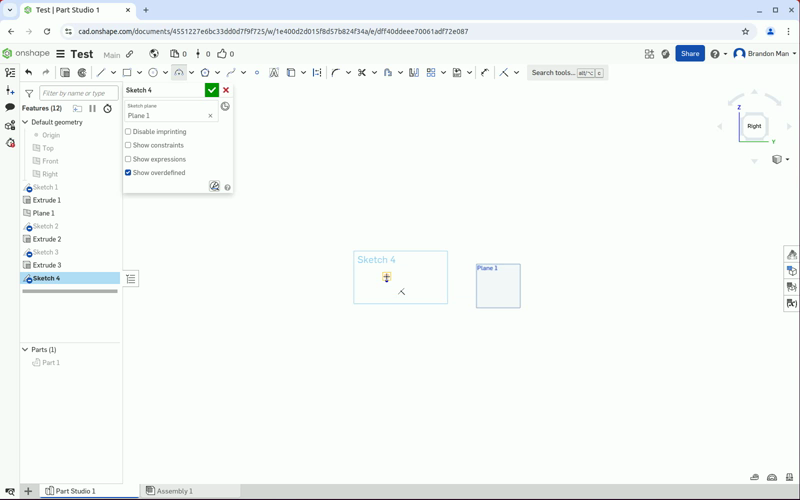
scroll(6)
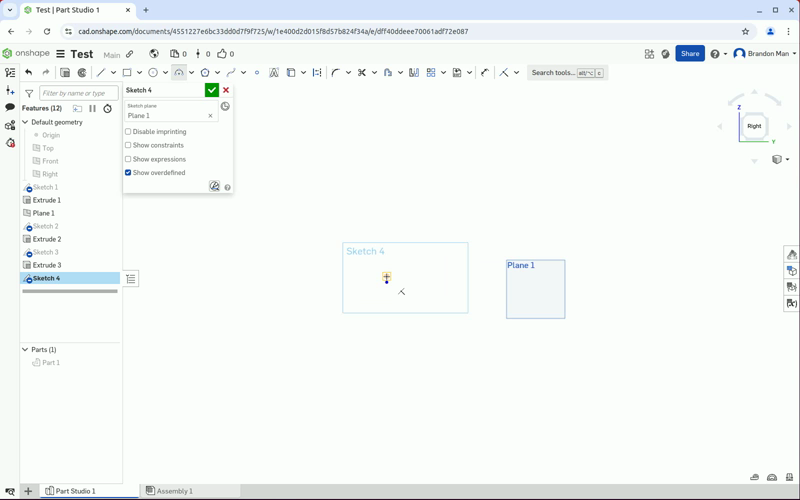
scroll(6)
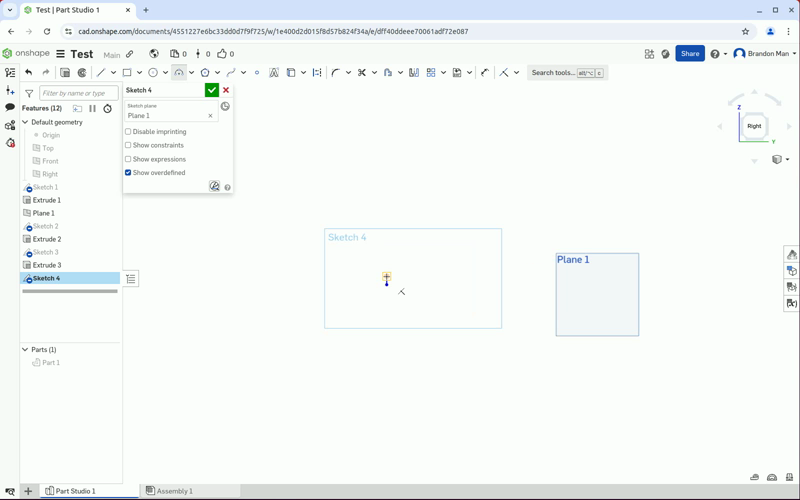
scroll(6)
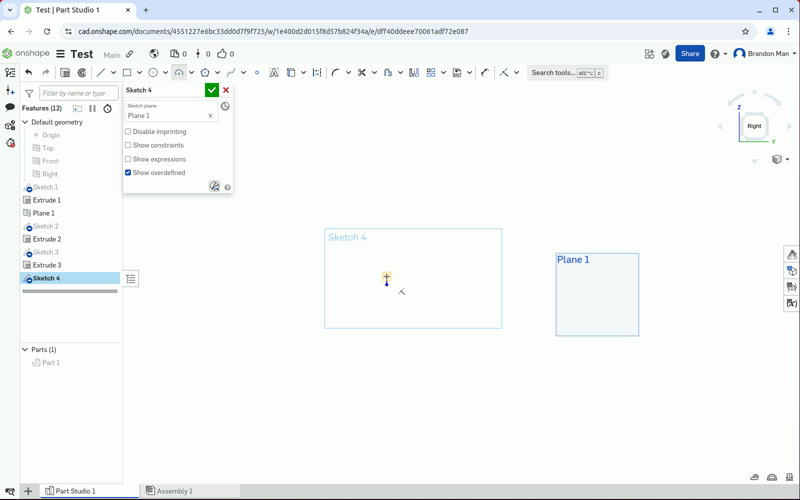
scroll(6)
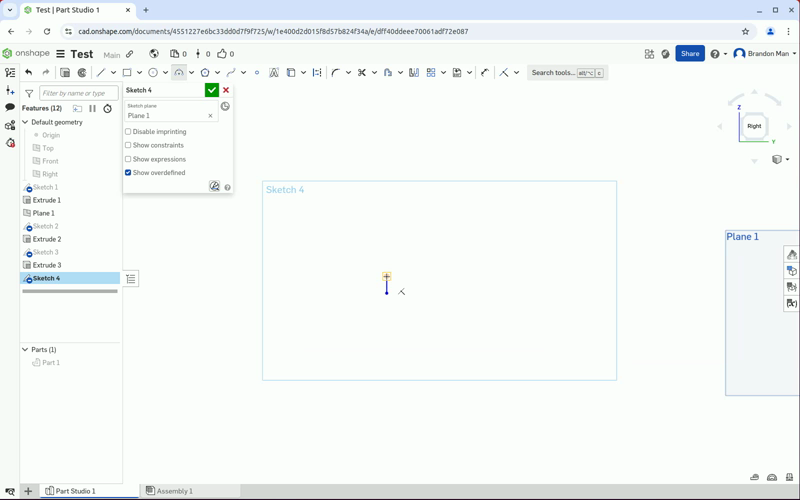
scroll(6)
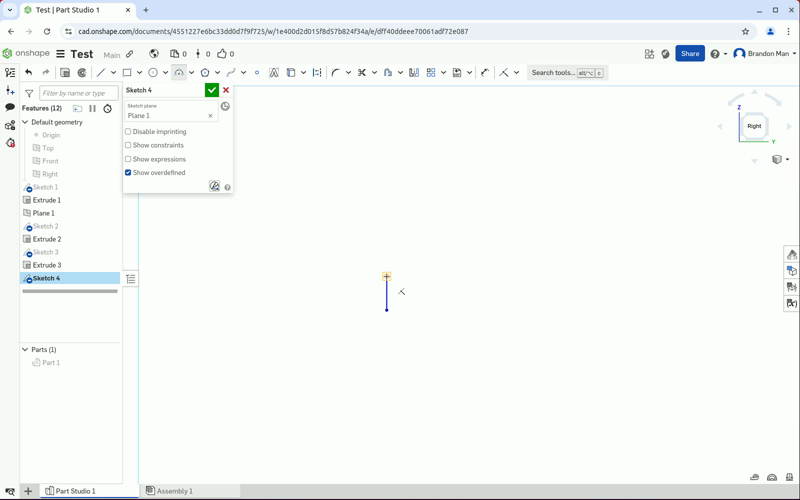
click(386, 276)
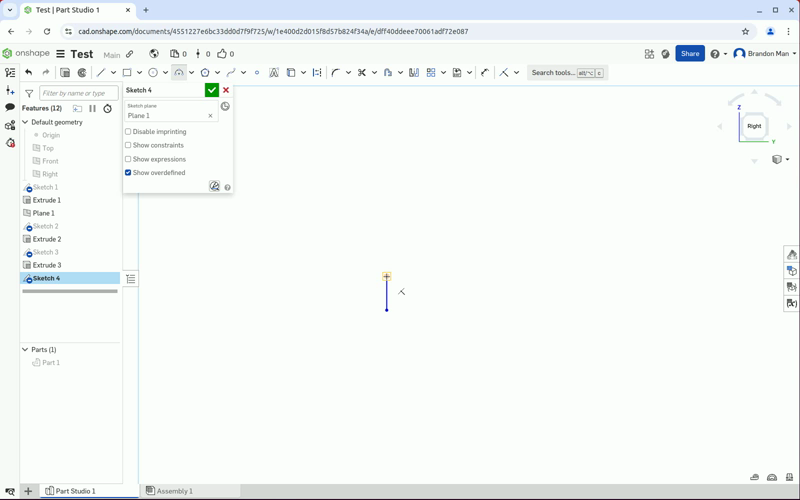
scroll(-6)
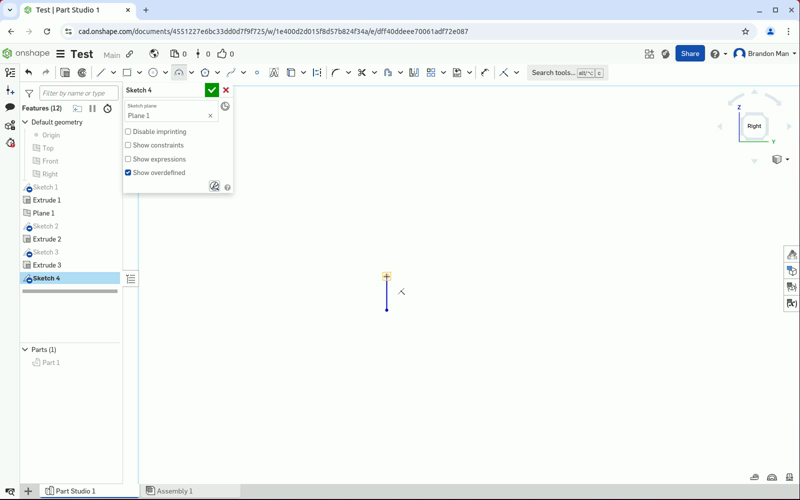
scroll(-6)
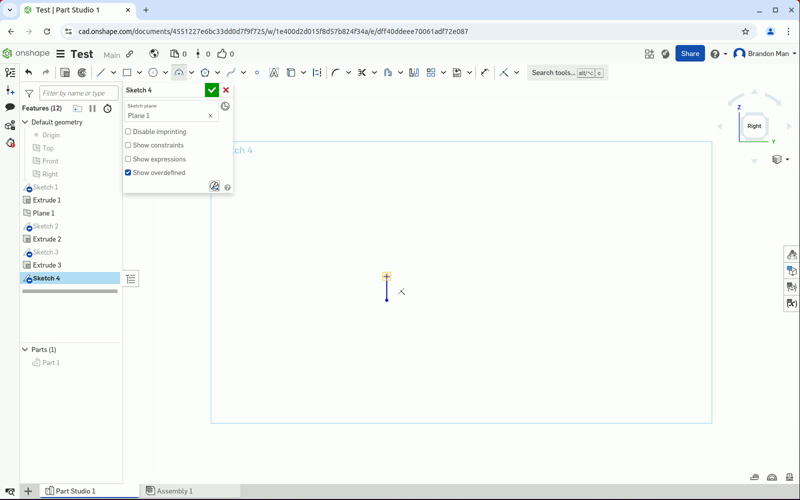
scroll(-6)
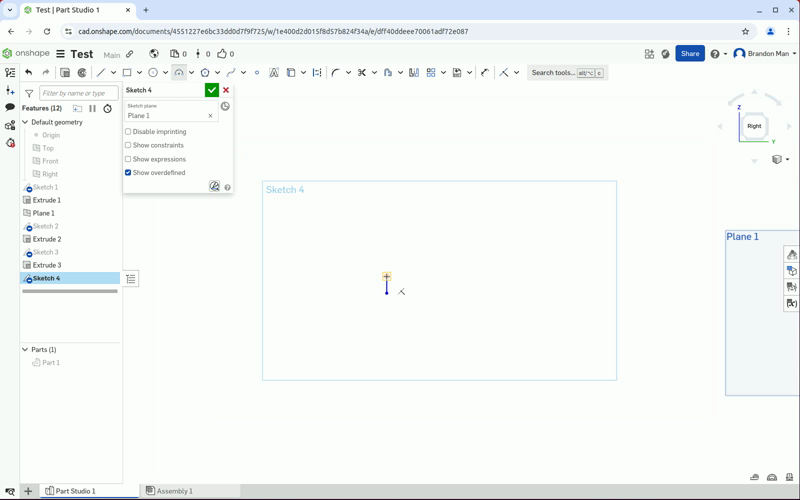
scroll(-6)
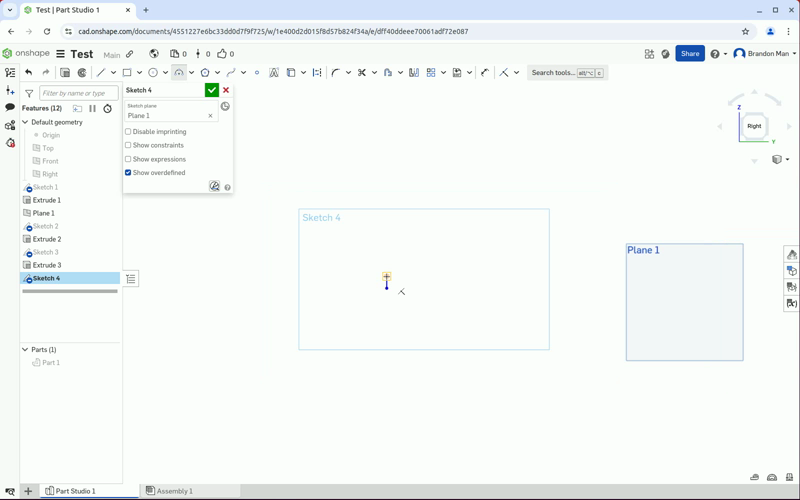
scroll(-6)
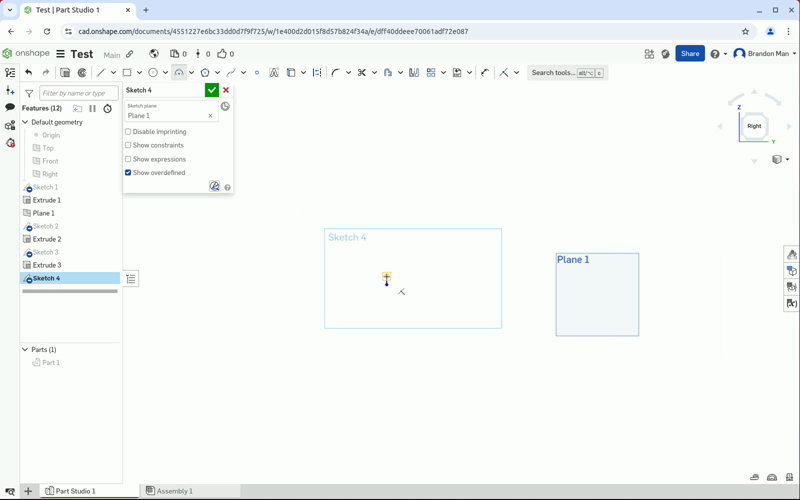
scroll(-6)
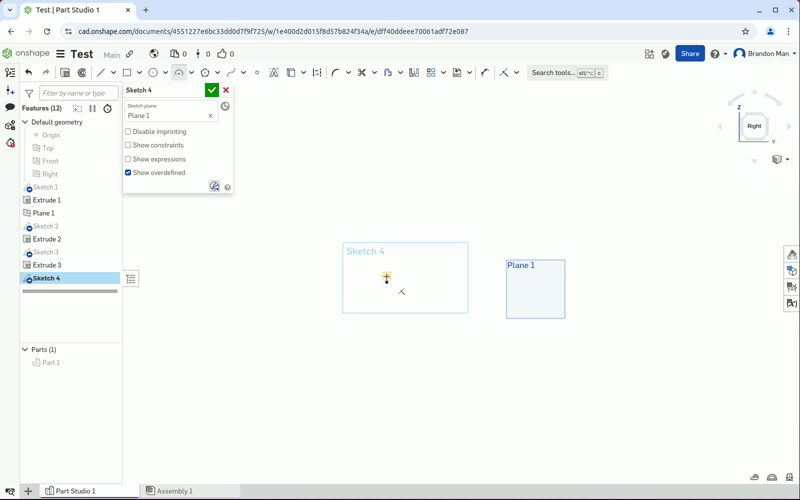
scroll(-6)
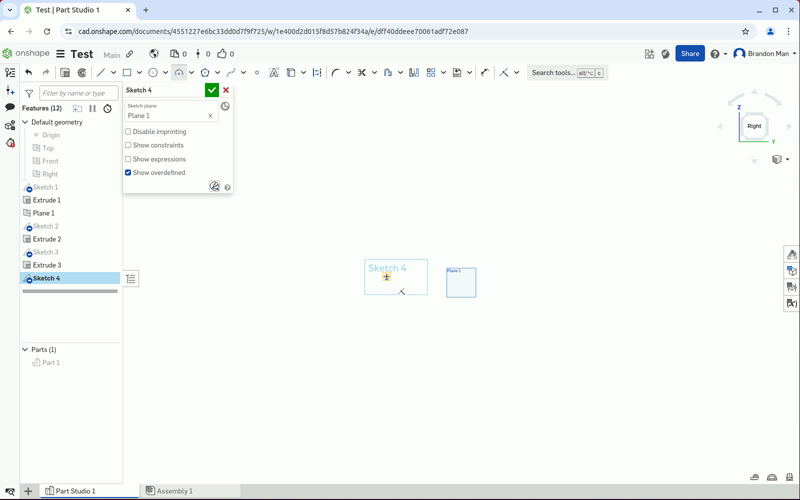
mouse_move(386, 279)
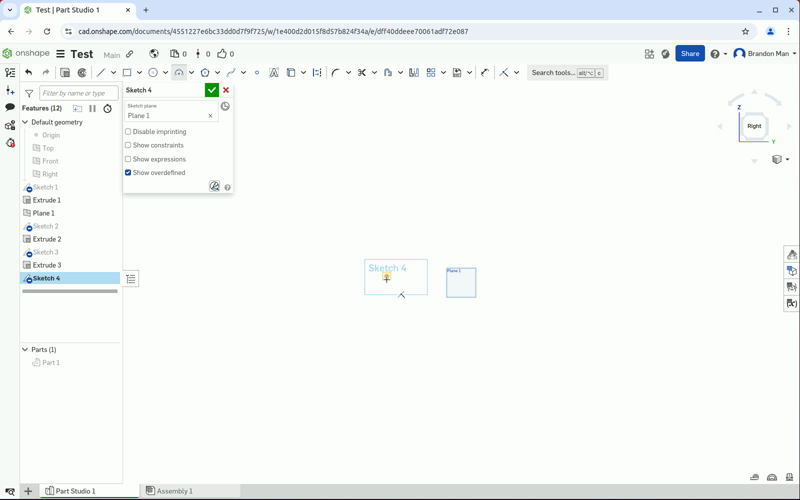
scroll(6)
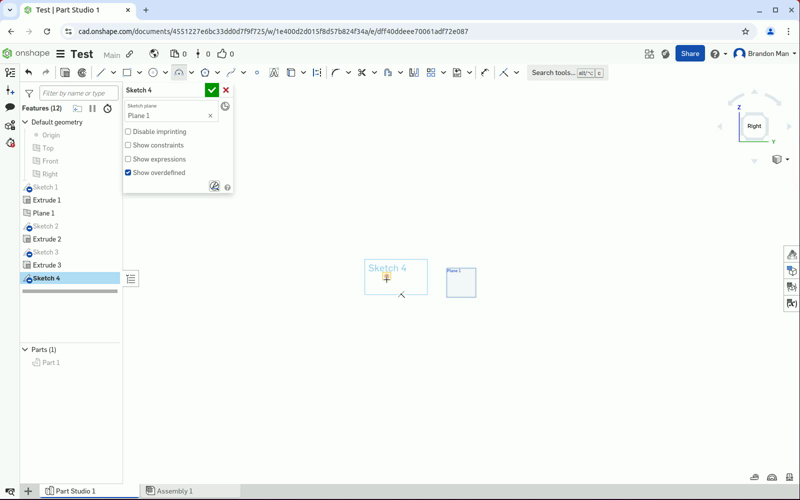
scroll(6)
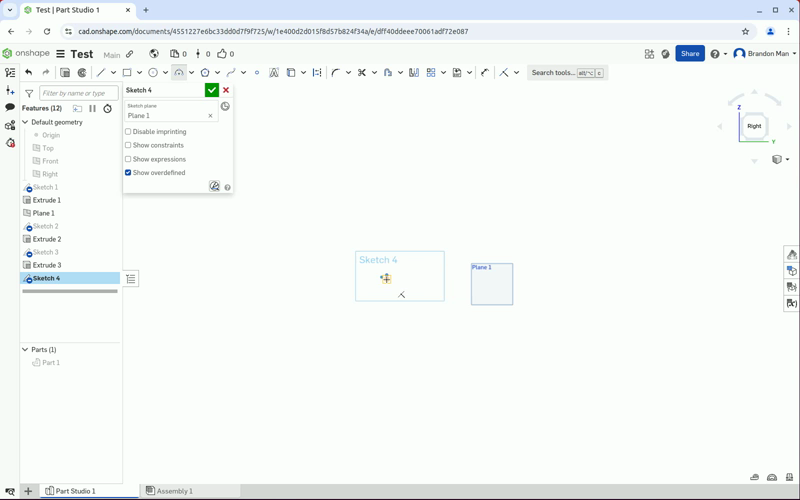
scroll(6)
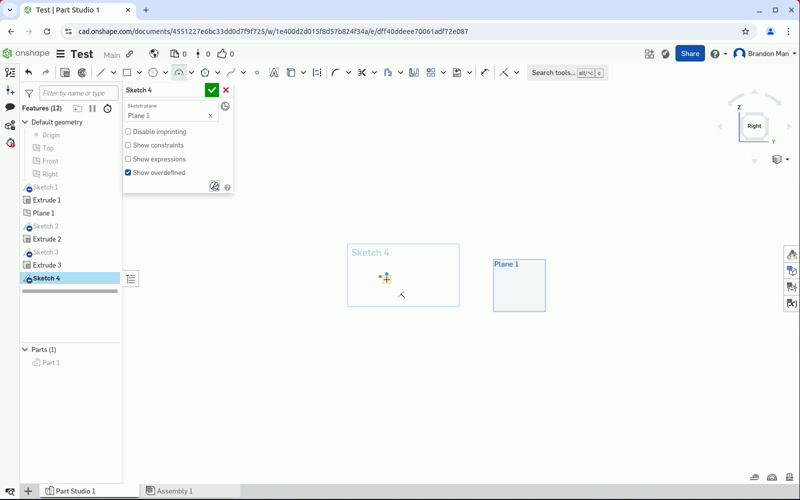
scroll(6)
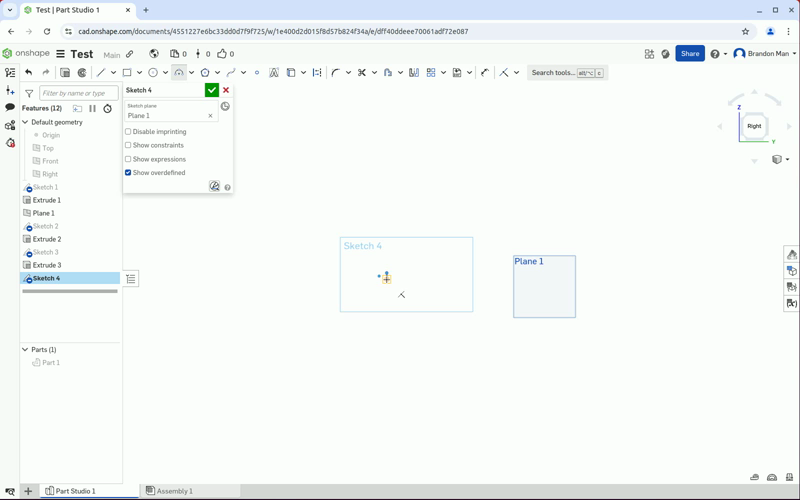
scroll(6)
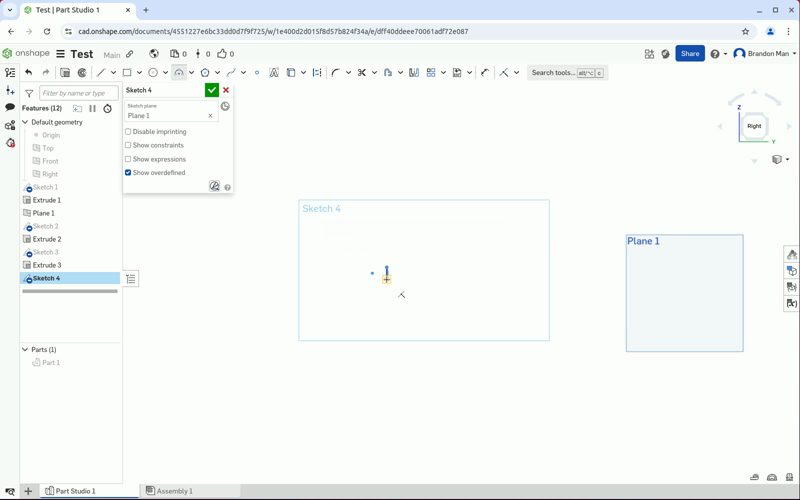
scroll(6)
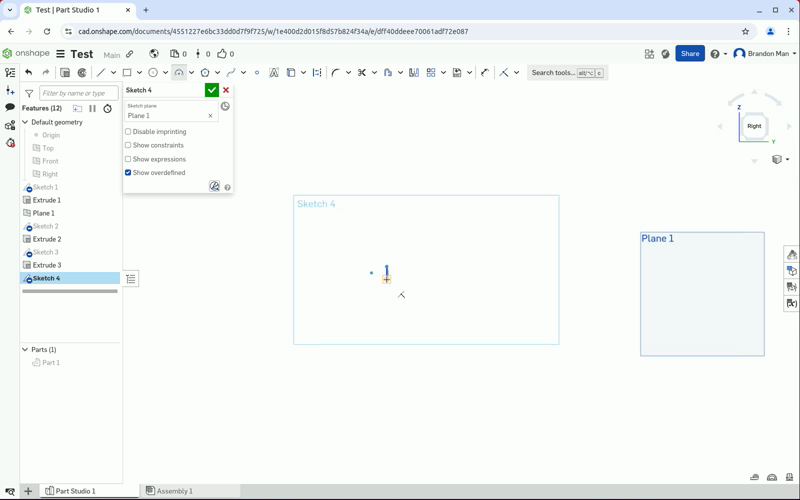
scroll(6)
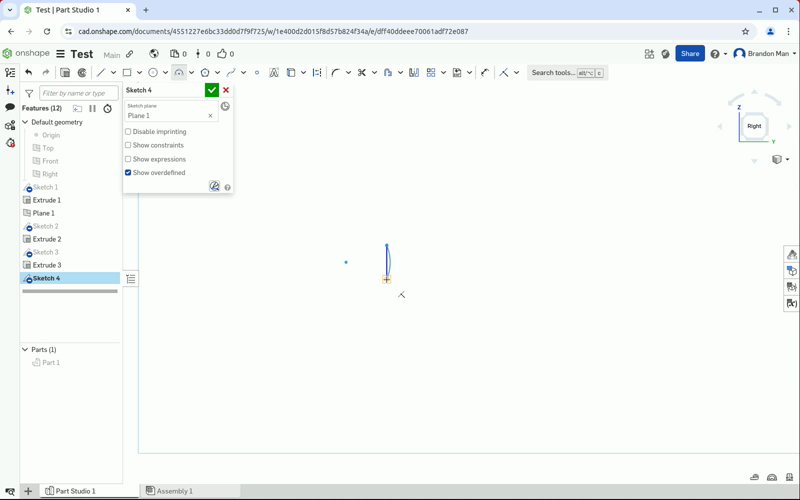
click(386, 279)
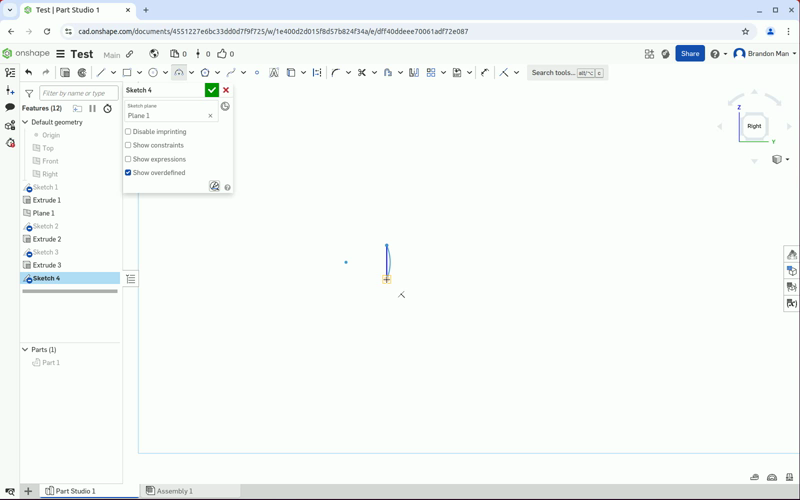
scroll(-6)
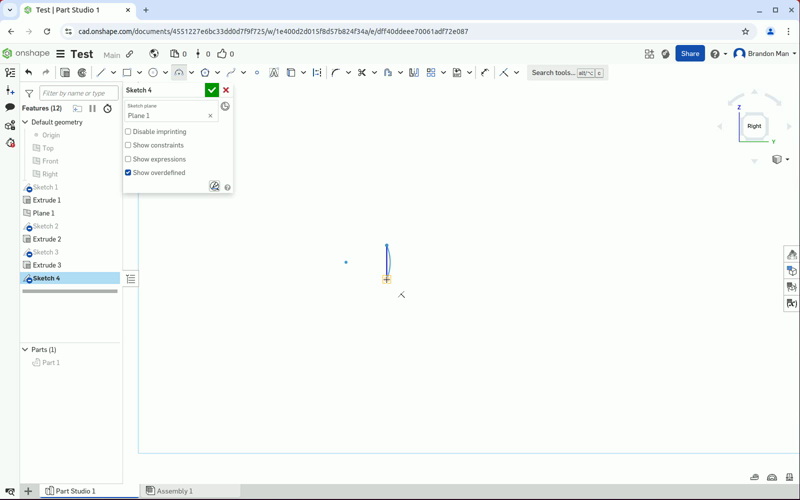
scroll(-6)
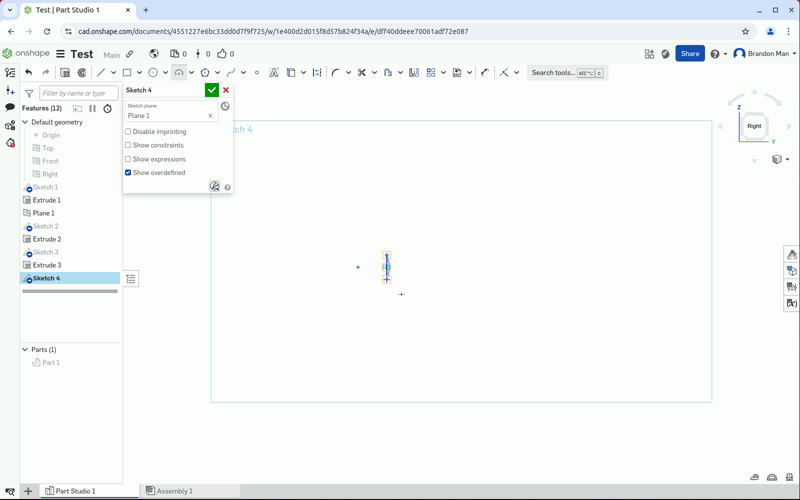
scroll(-6)
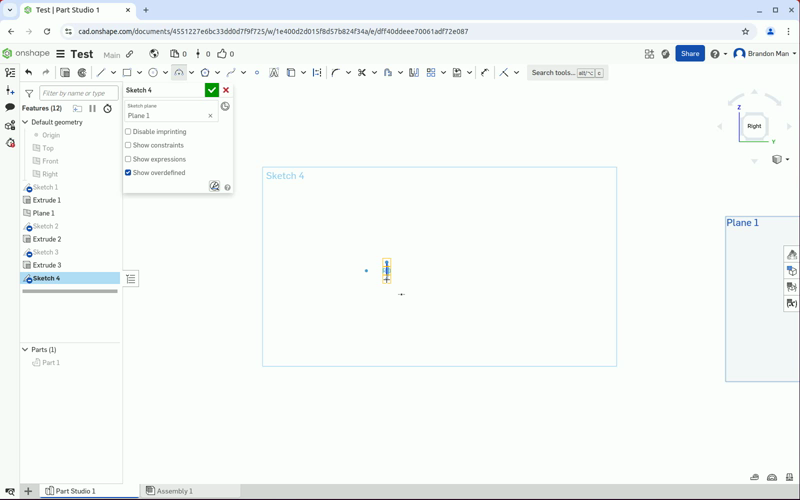
scroll(-6)
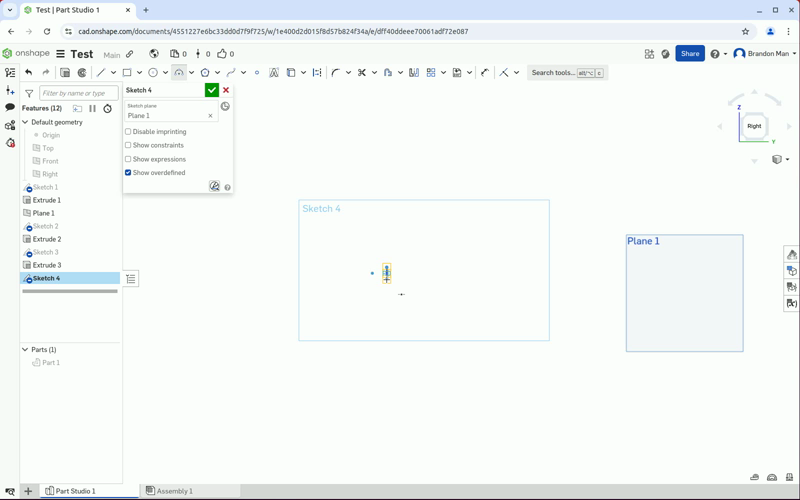
scroll(-6)
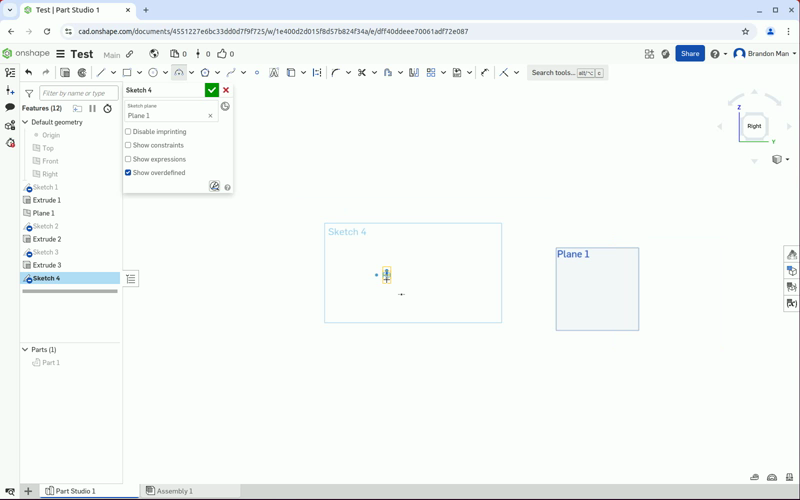
scroll(-6)
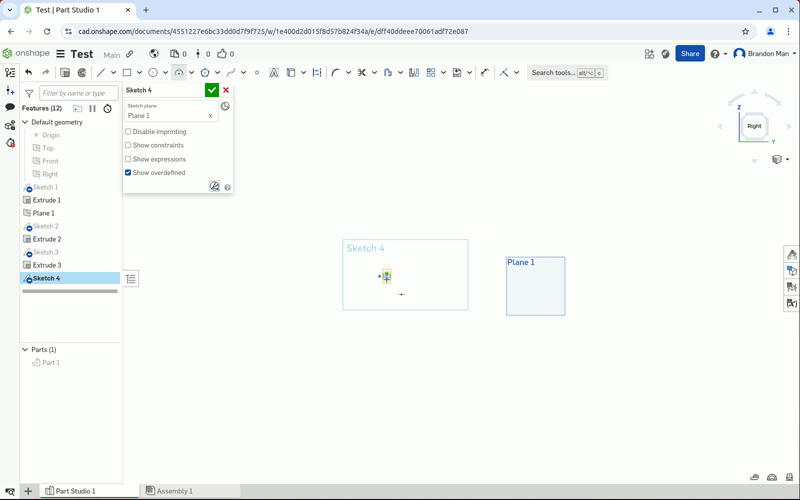
scroll(-6)
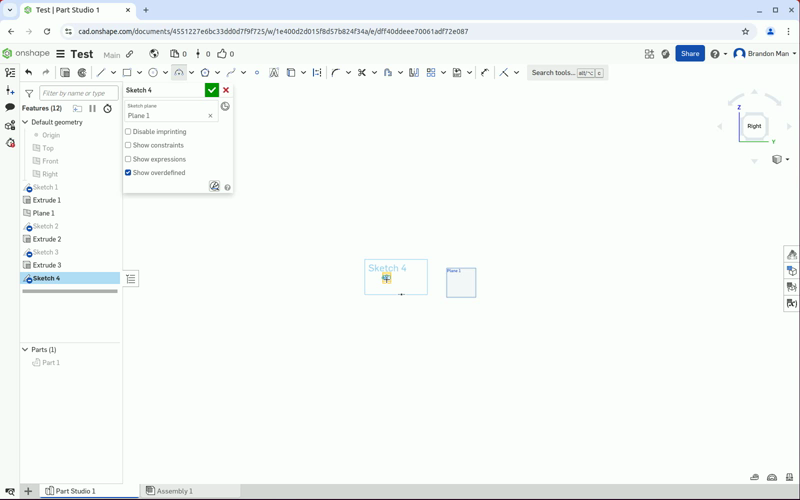
key_down(shift)
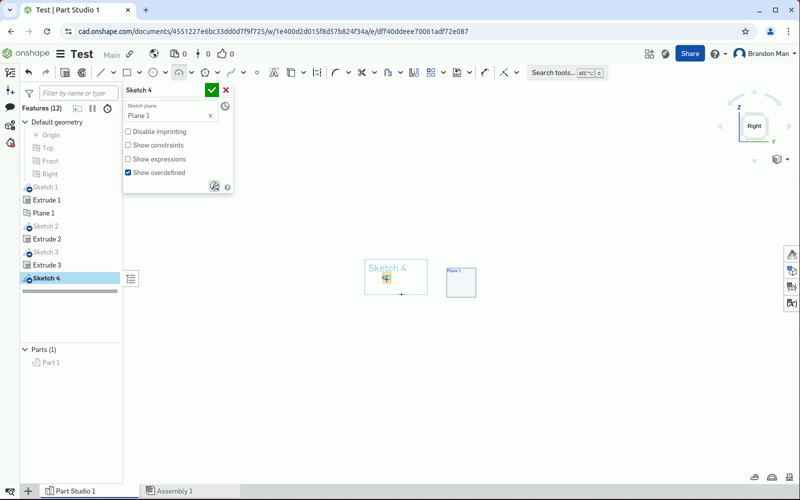
mouse_move(385, 277)
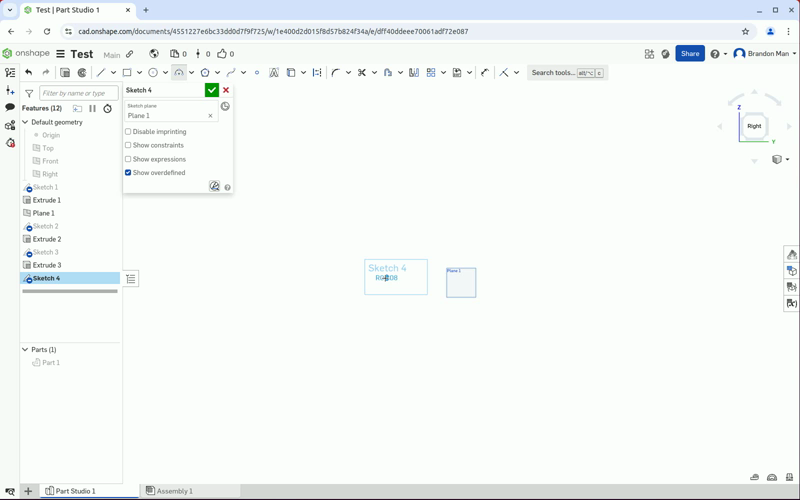
scroll(6)
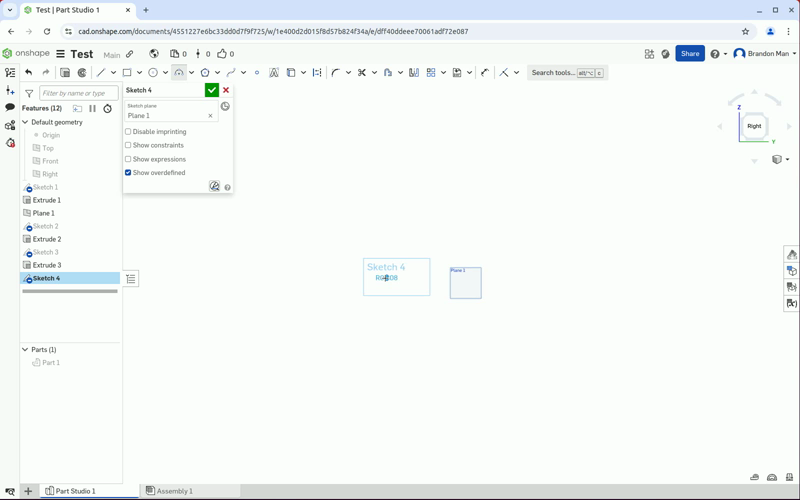
scroll(6)
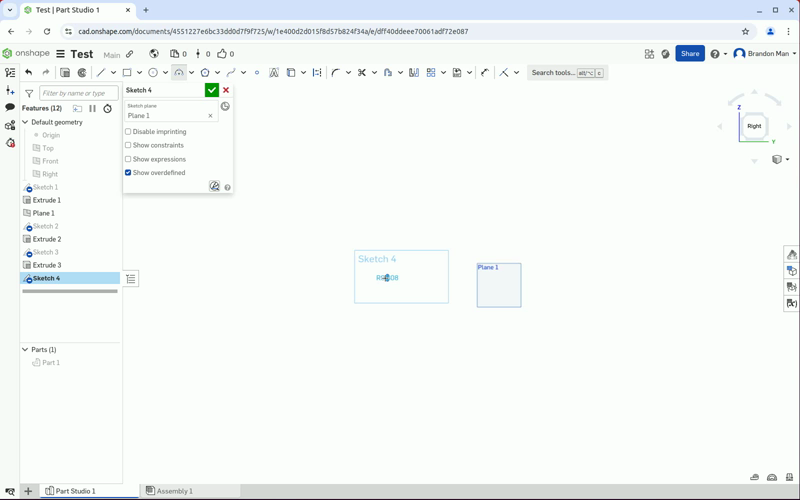
scroll(6)
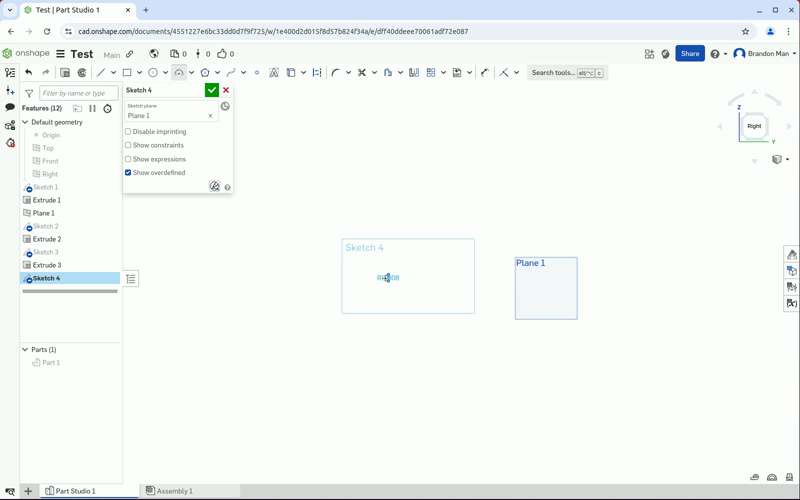
scroll(6)
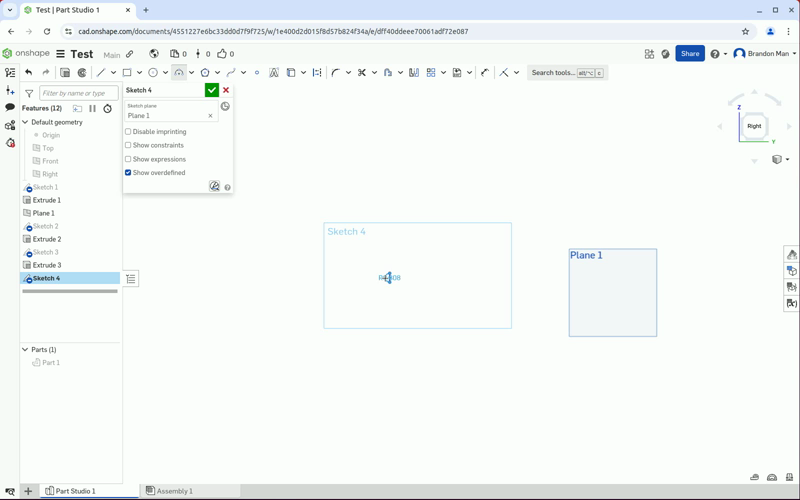
scroll(6)
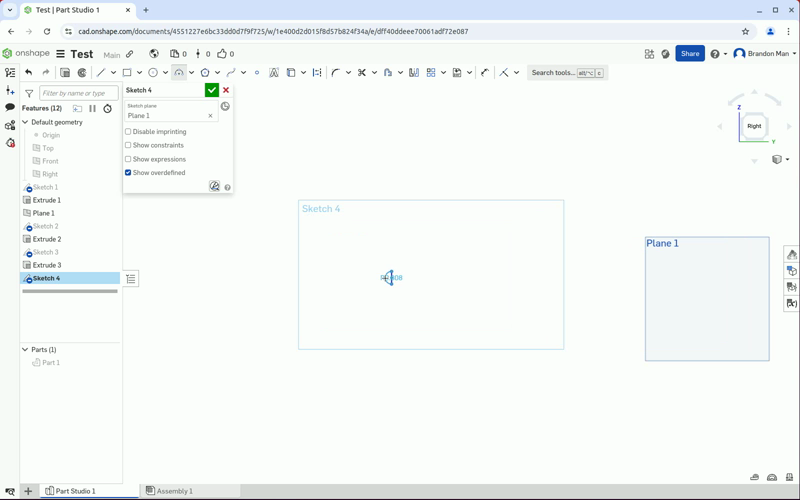
scroll(6)
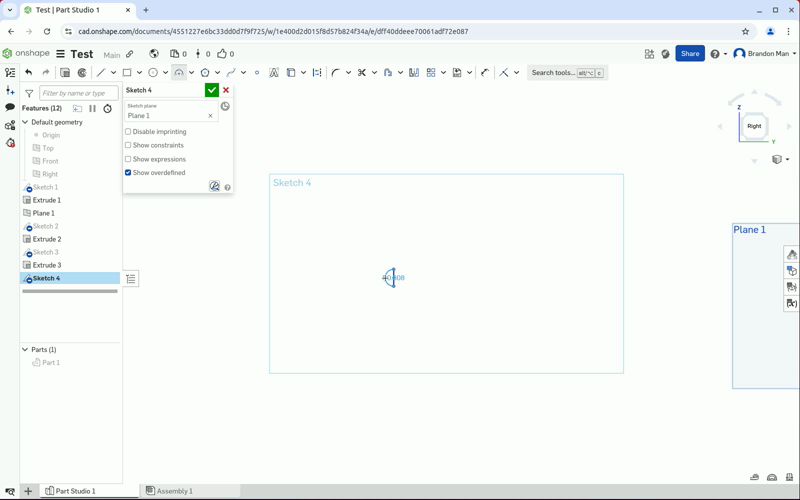
scroll(6)
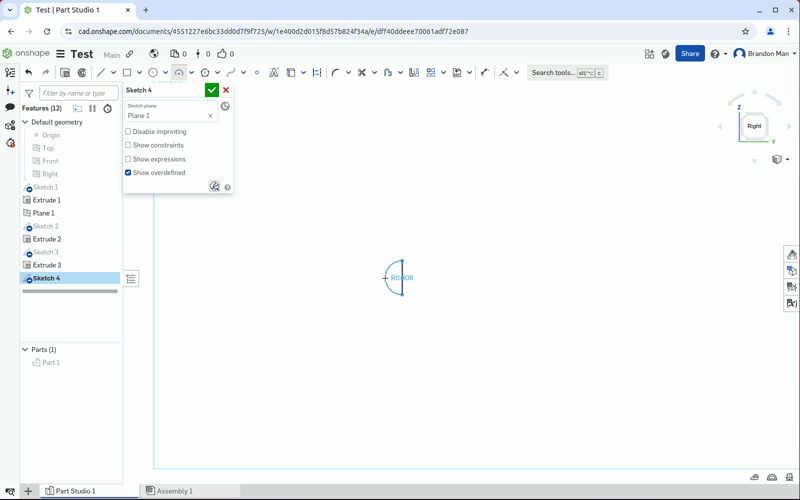
click(385, 277)
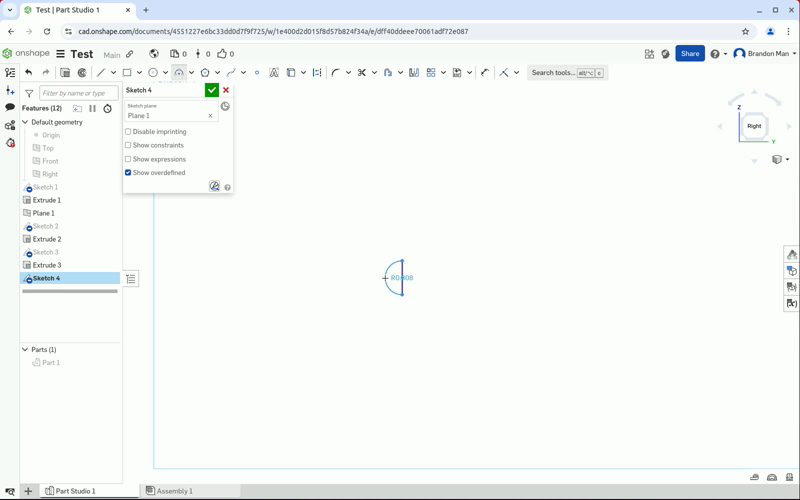
scroll(-6)
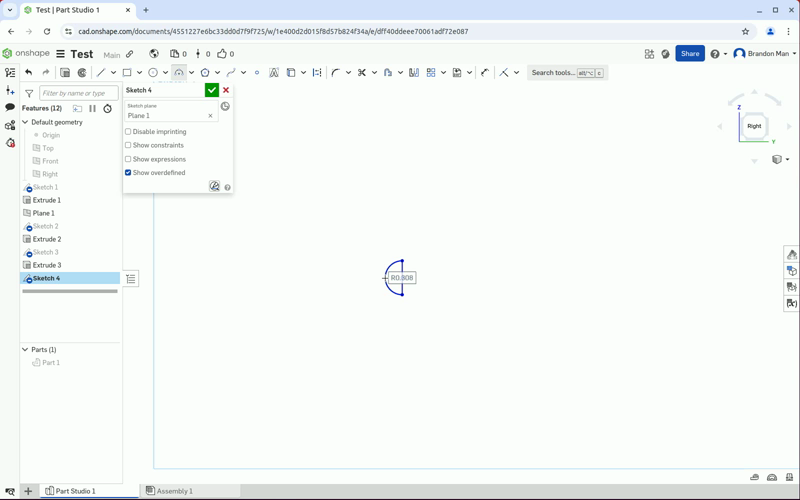
scroll(-6)
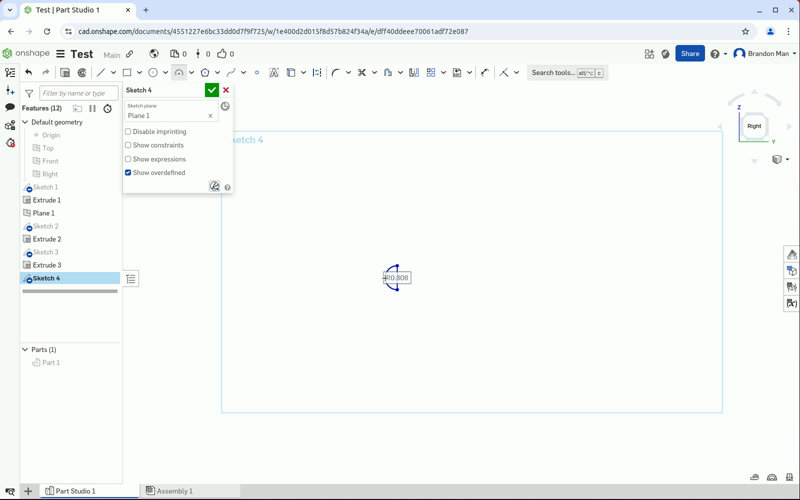
scroll(-6)
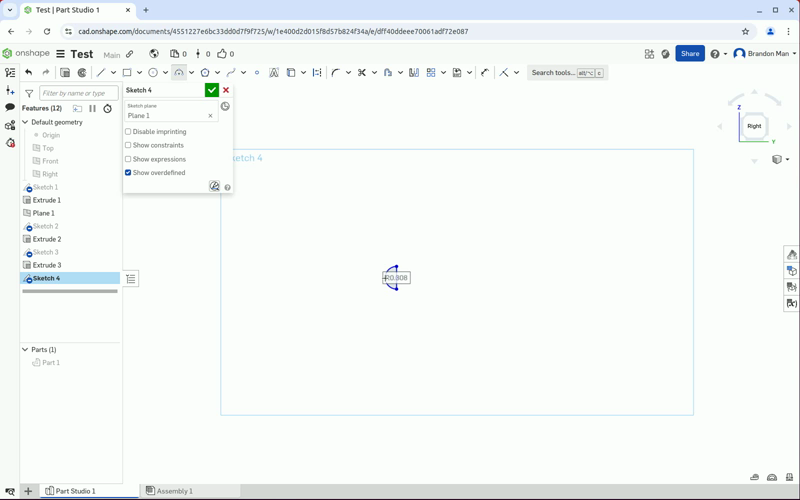
scroll(-6)
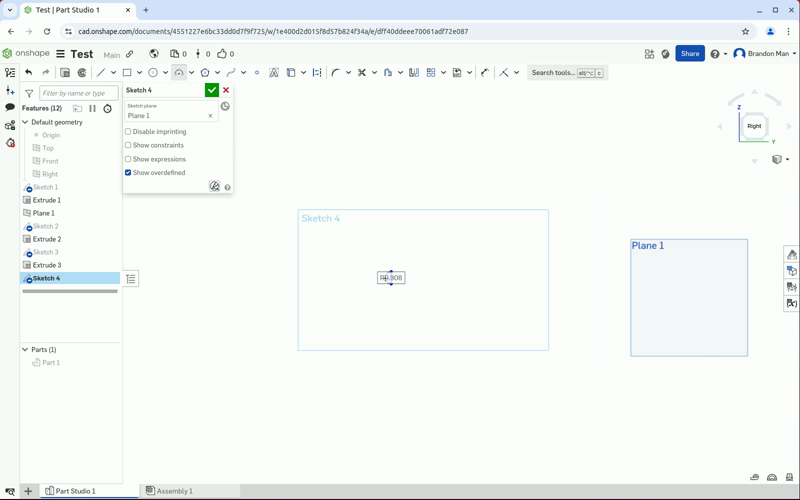
scroll(-6)
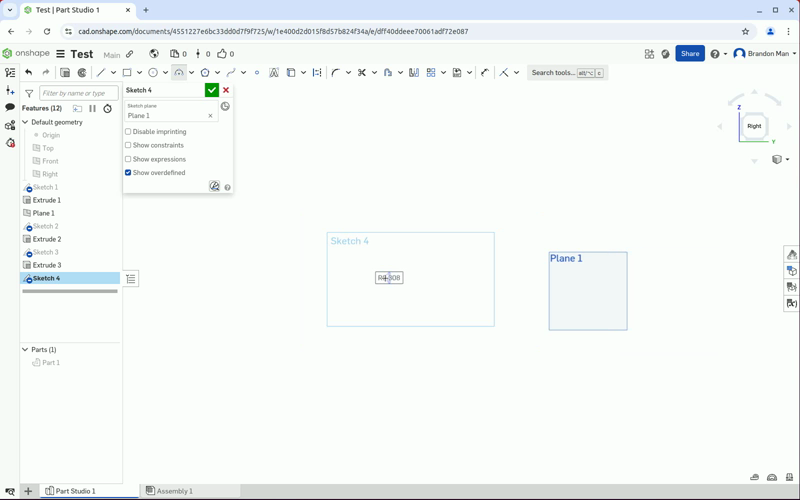
scroll(-6)
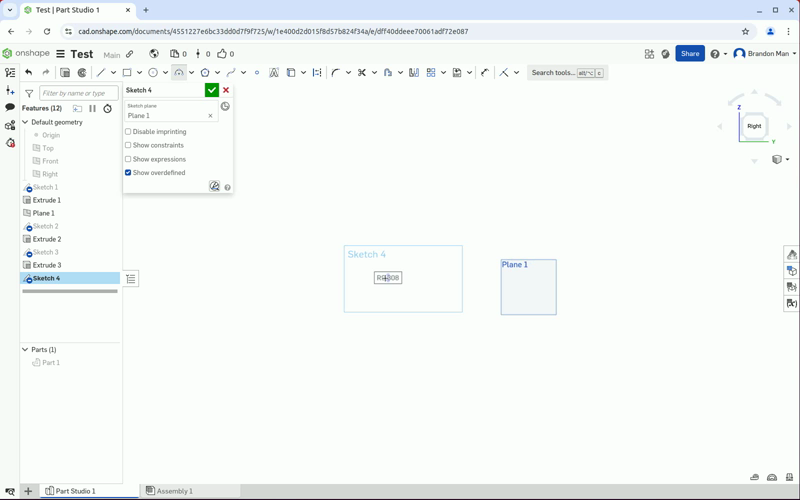
scroll(-6)
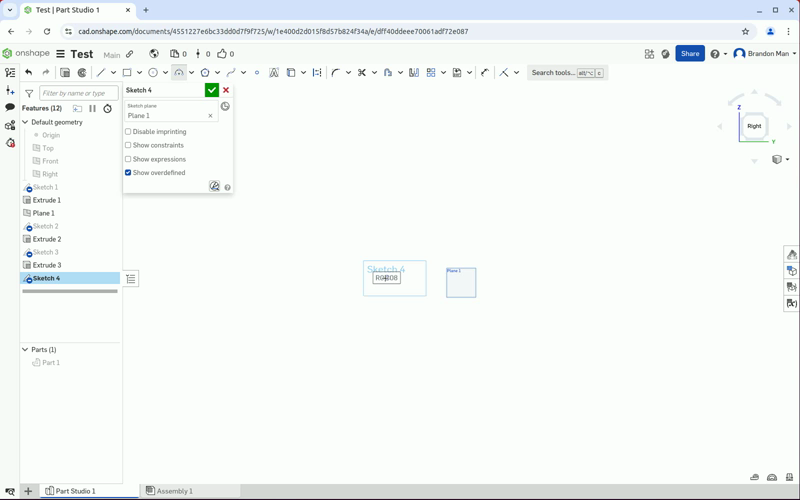
key_up(shift)
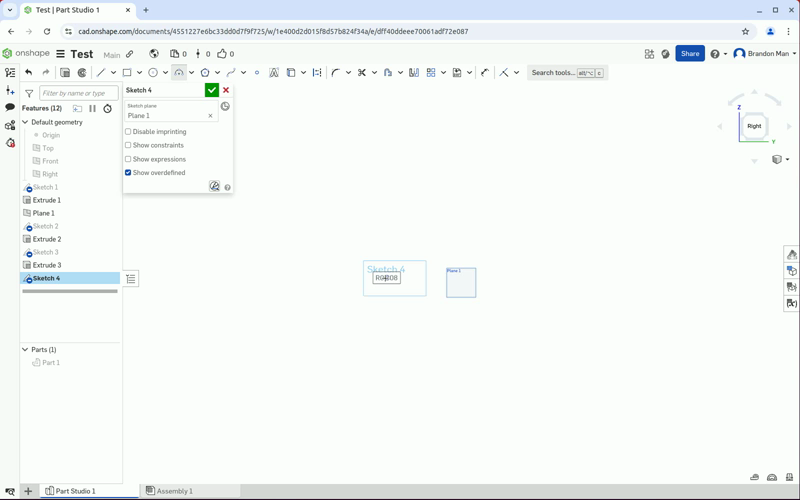
key(esc)
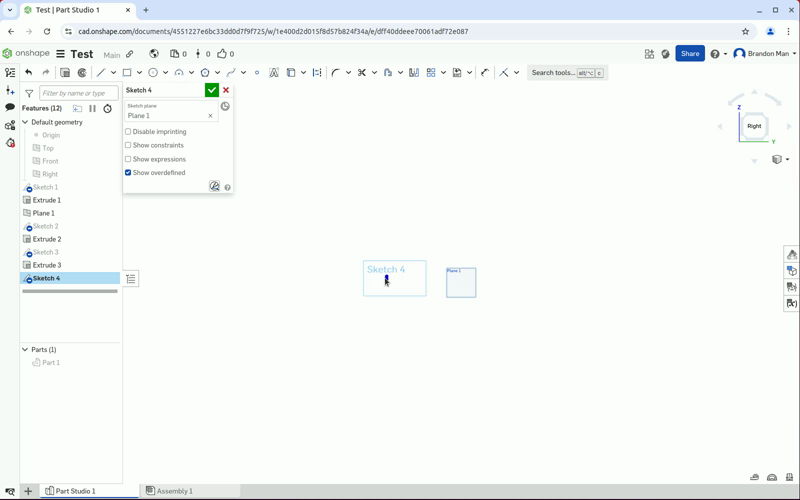
mouse_move(386, 279)
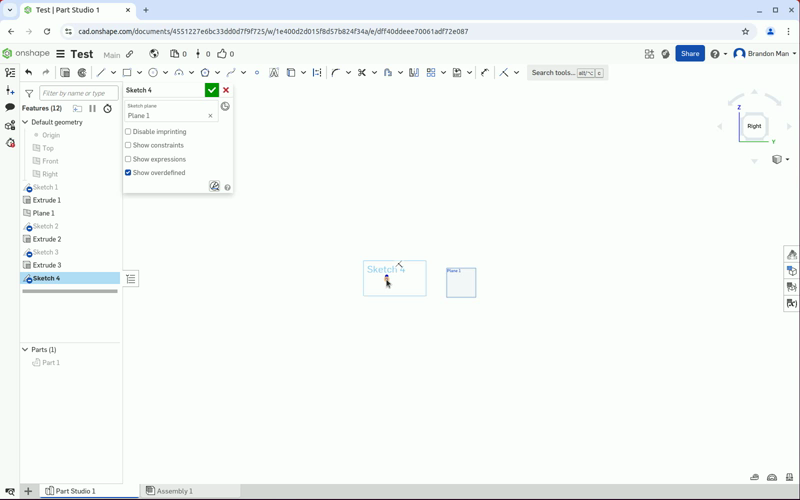
scroll(6)
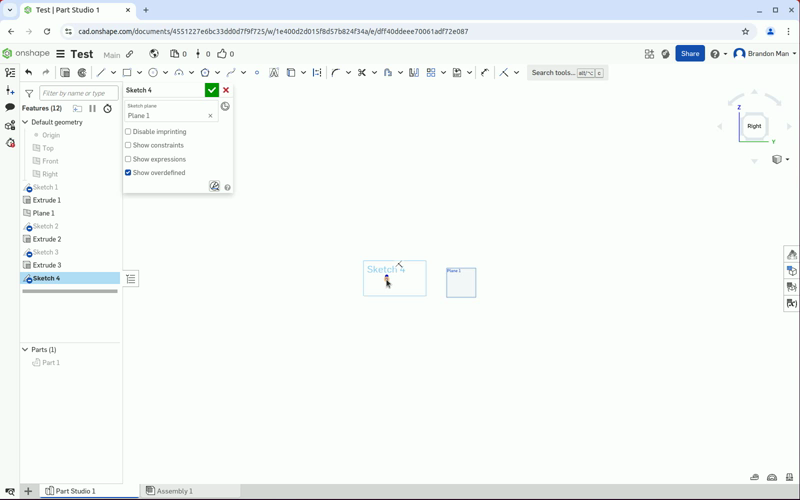
scroll(6)
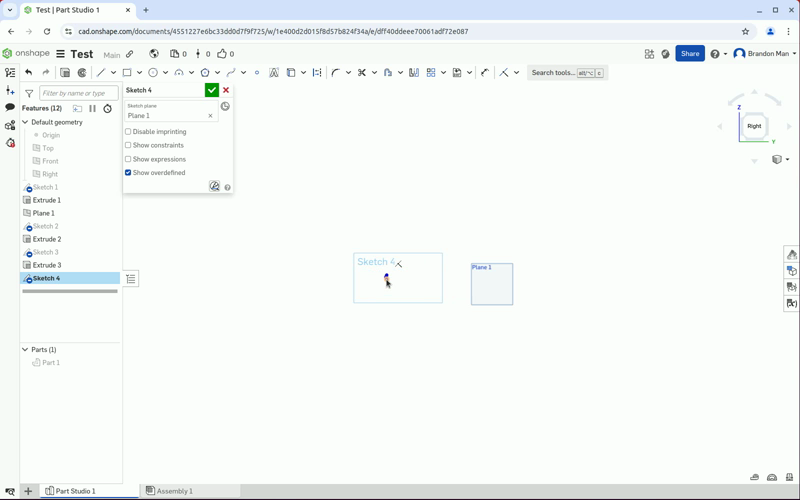
scroll(6)
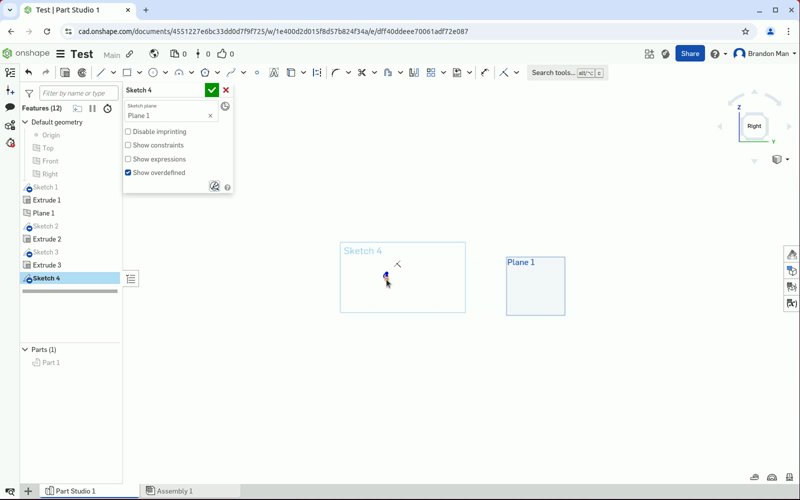
scroll(6)
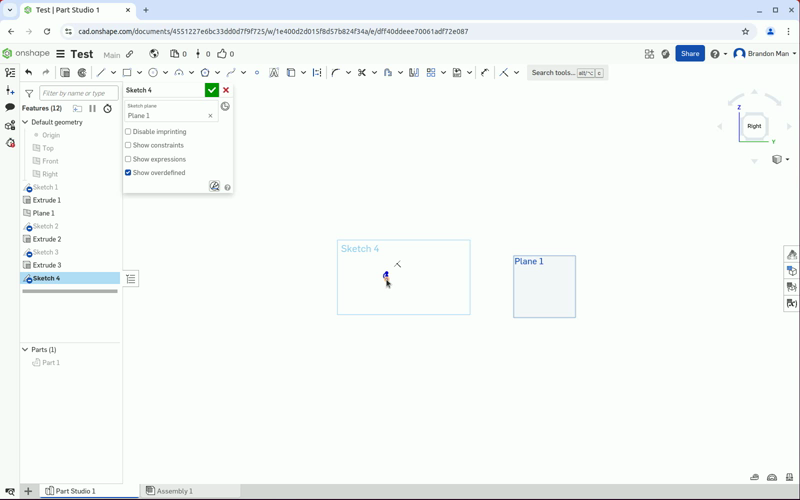
scroll(6)
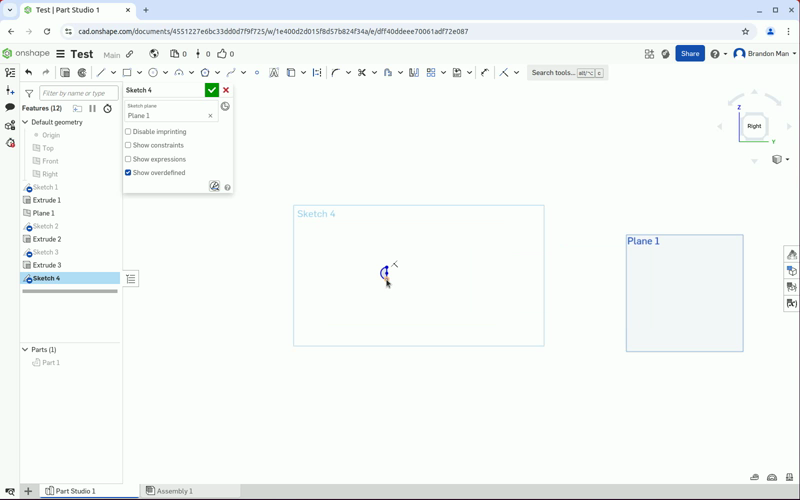
scroll(6)
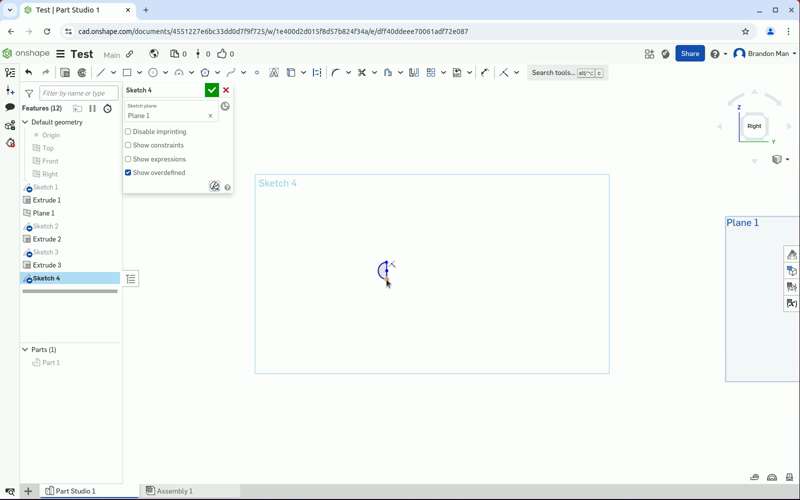
scroll(6)
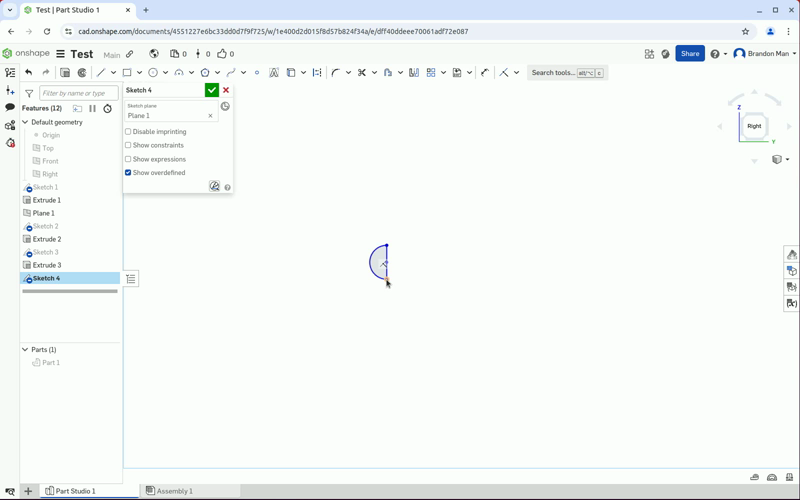
click(386, 279)
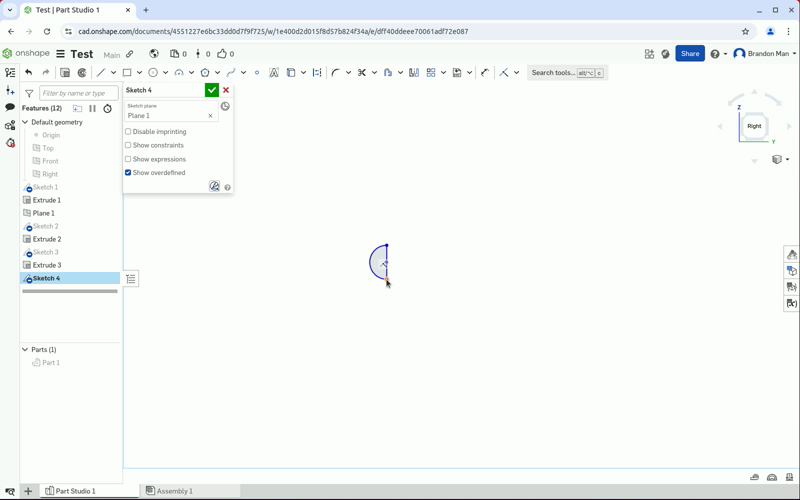
scroll(-6)
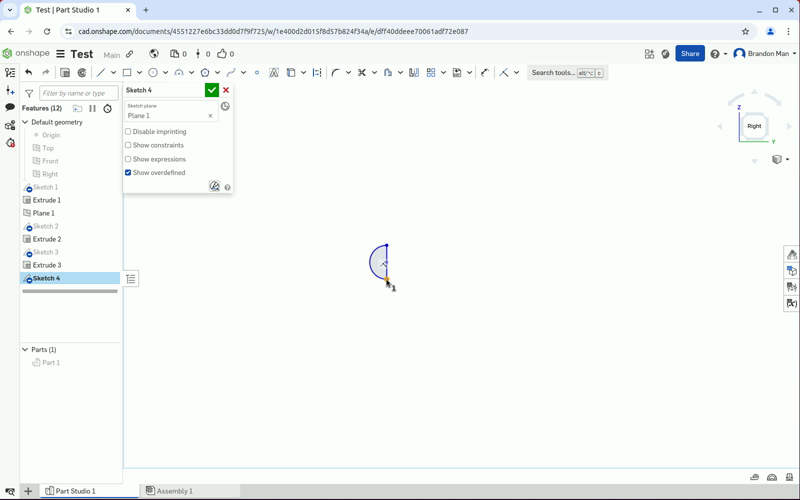
scroll(-6)
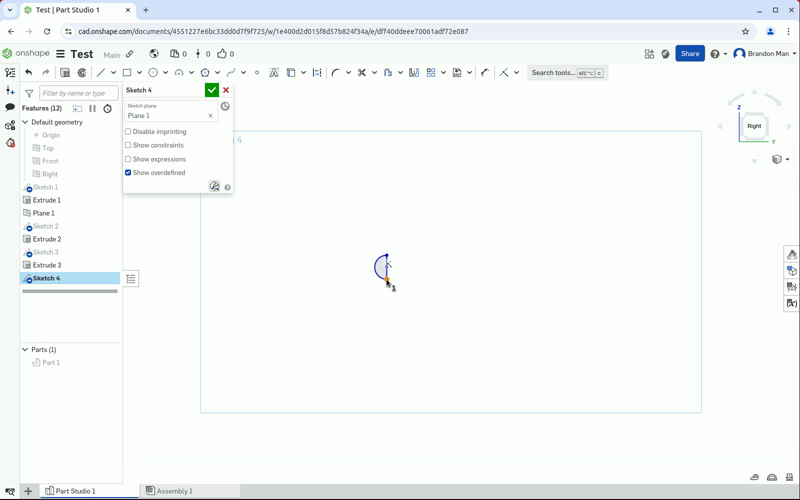
scroll(-6)
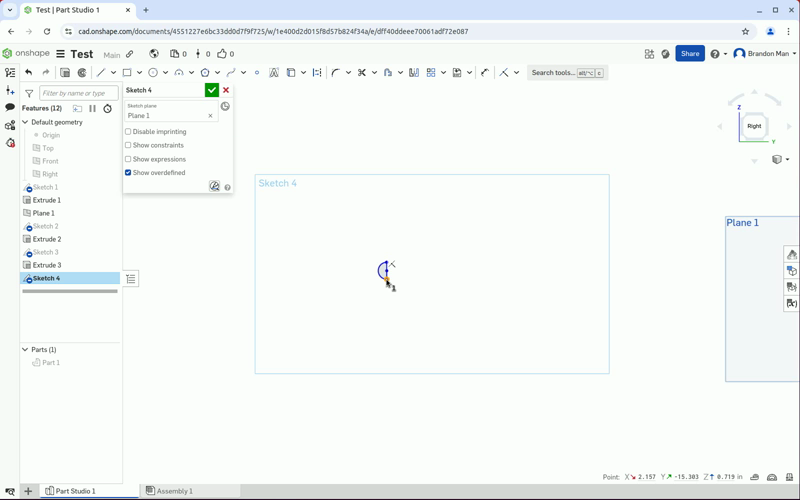
scroll(-6)
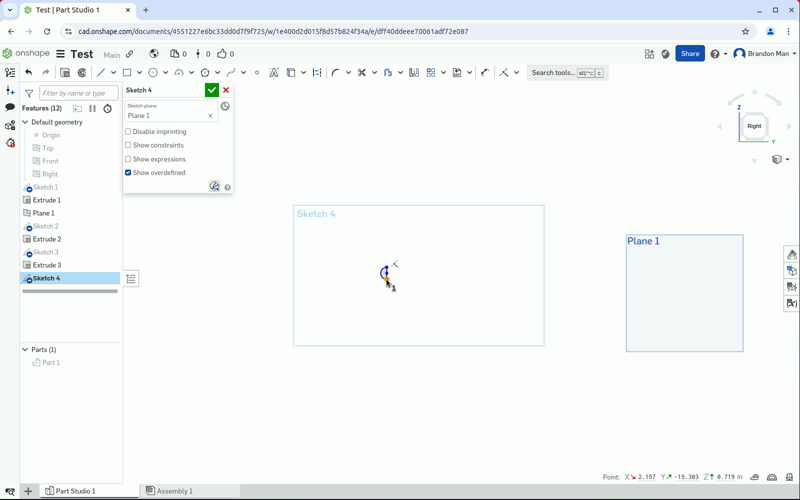
scroll(-6)
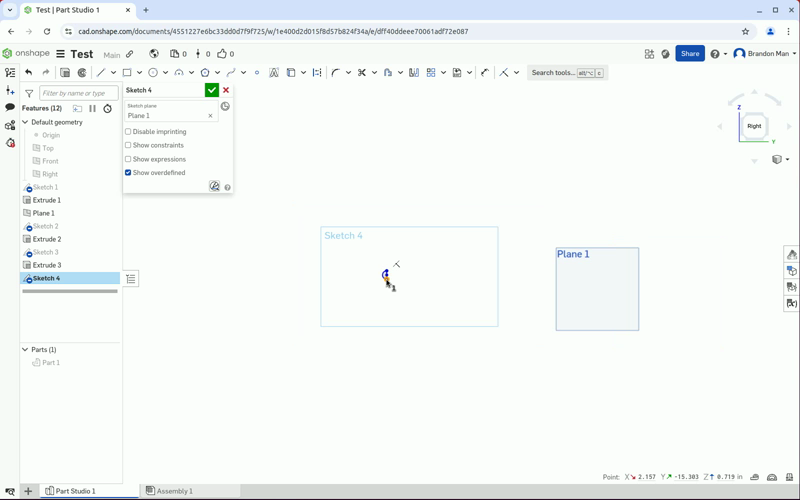
scroll(-6)
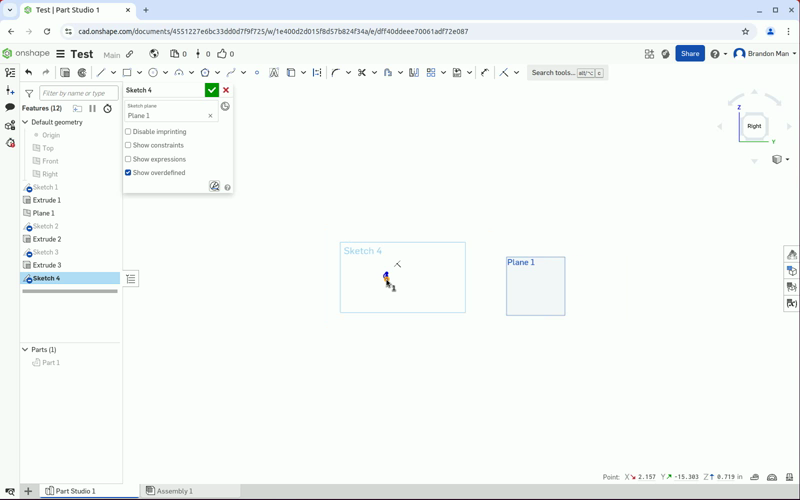
scroll(-6)
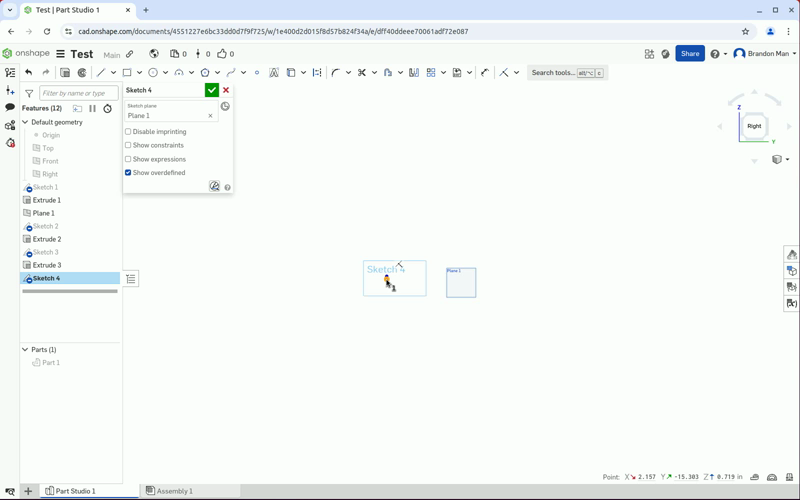
mouse_move(73, 352)
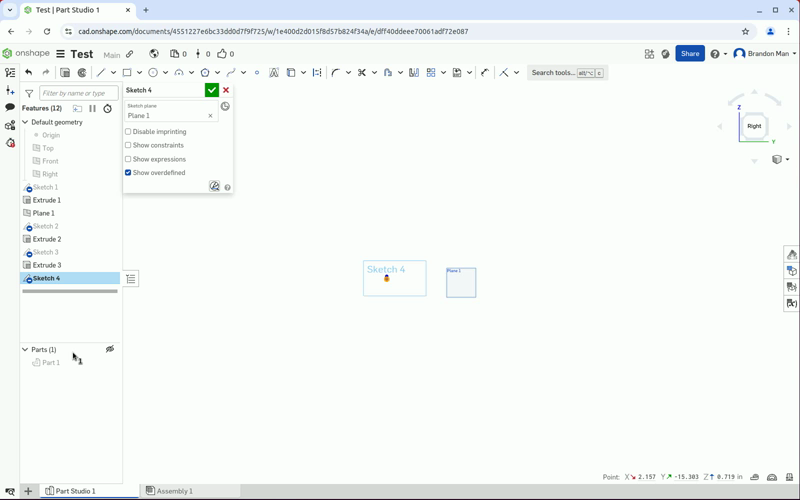
key(shift+y)
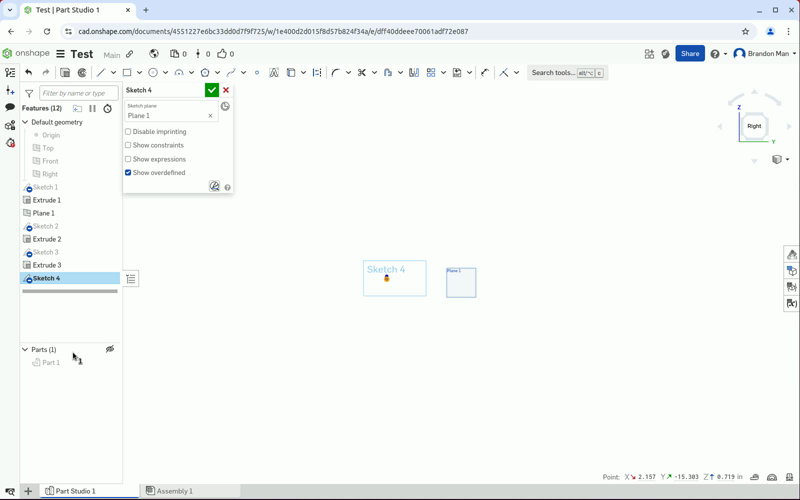
key(shift+e)
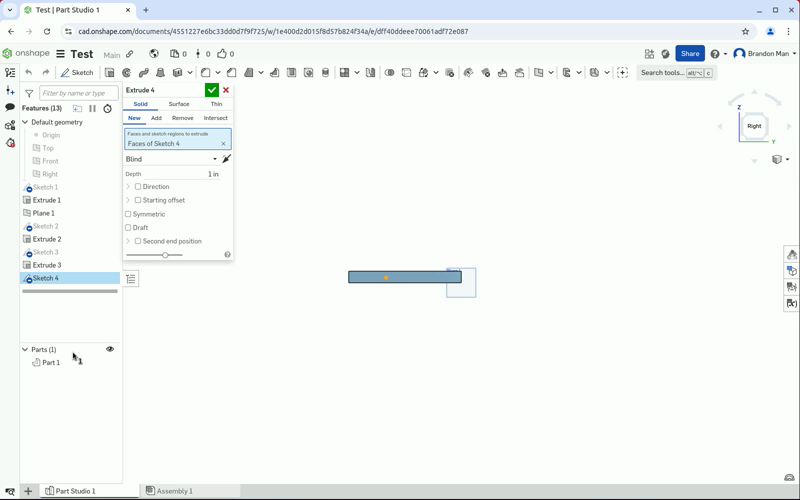
mouse_move(143, 106)
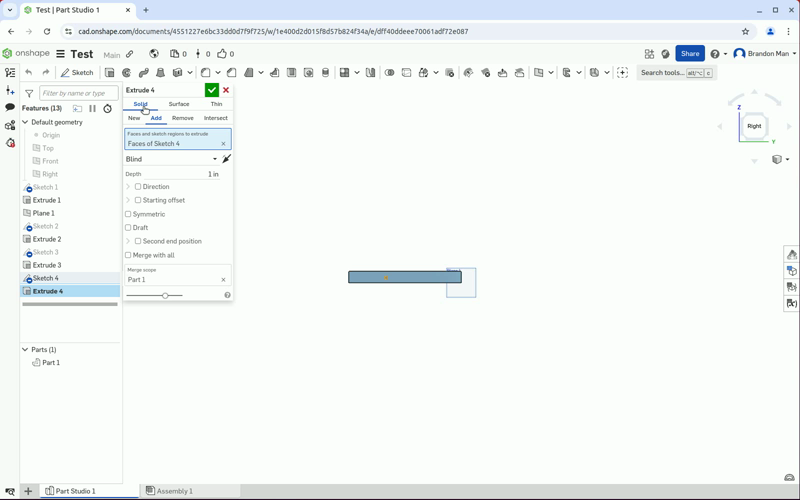
click(143, 106)
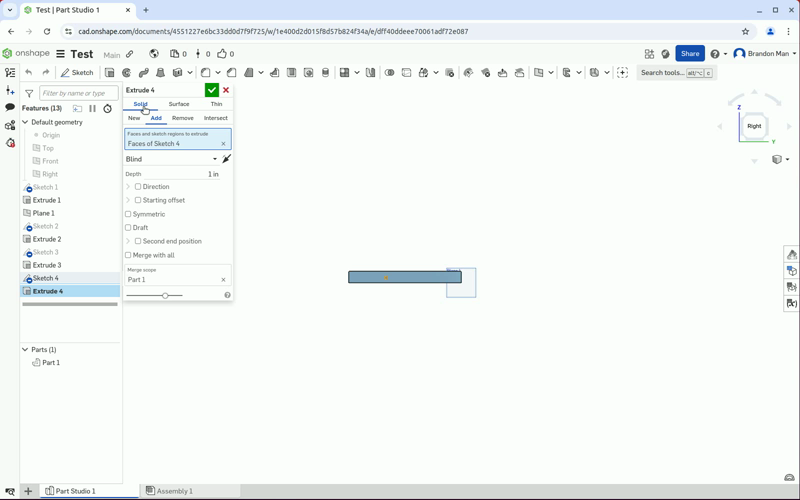
mouse_move(186, 120)
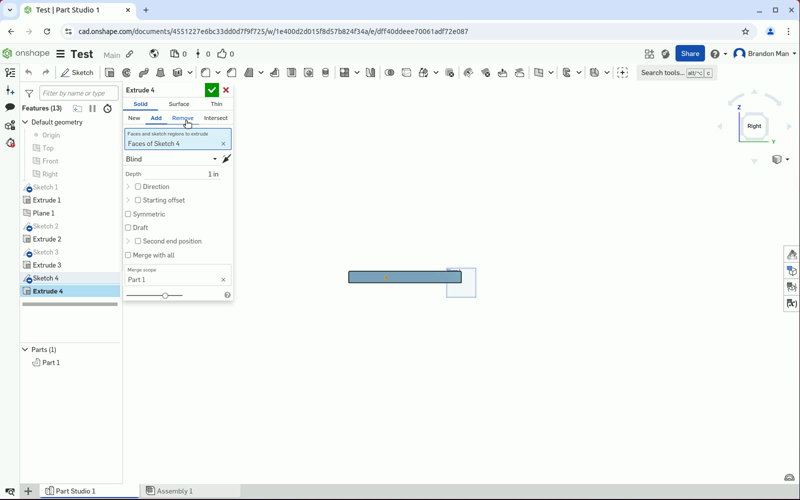
click(186, 120)
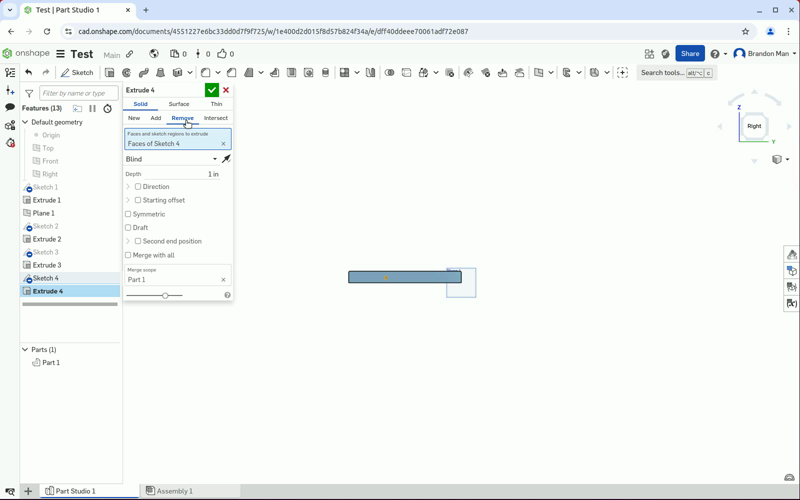
key(tab, 4)
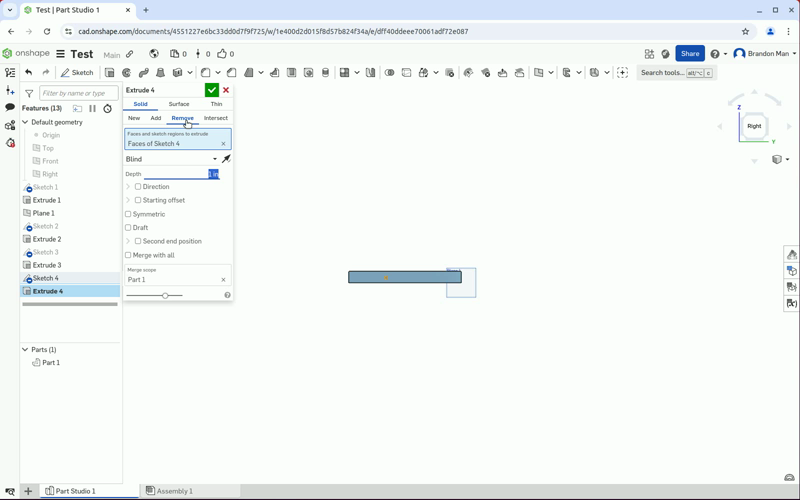
text(2.166)
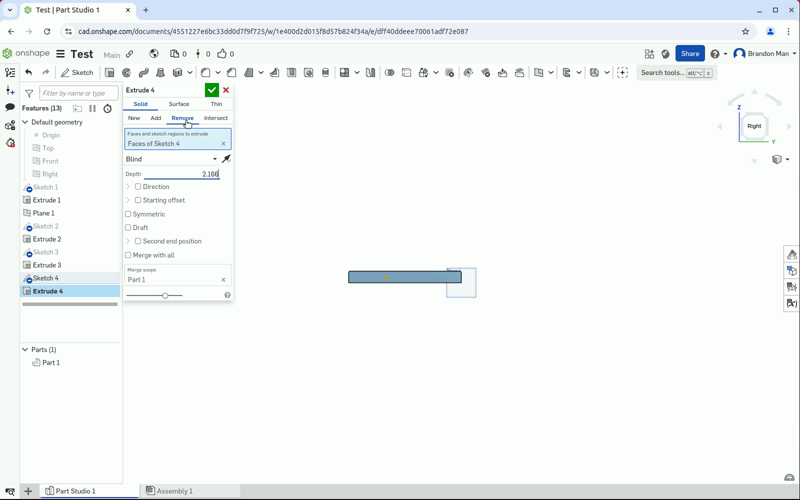
key(tab, 6)
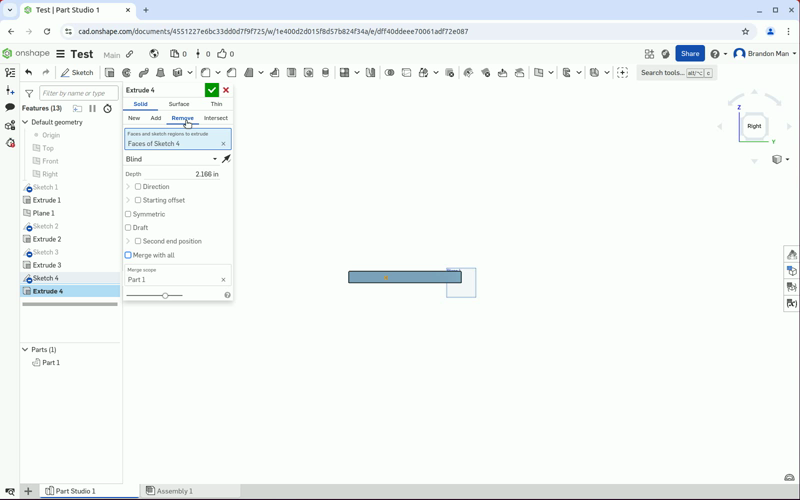
key(space)
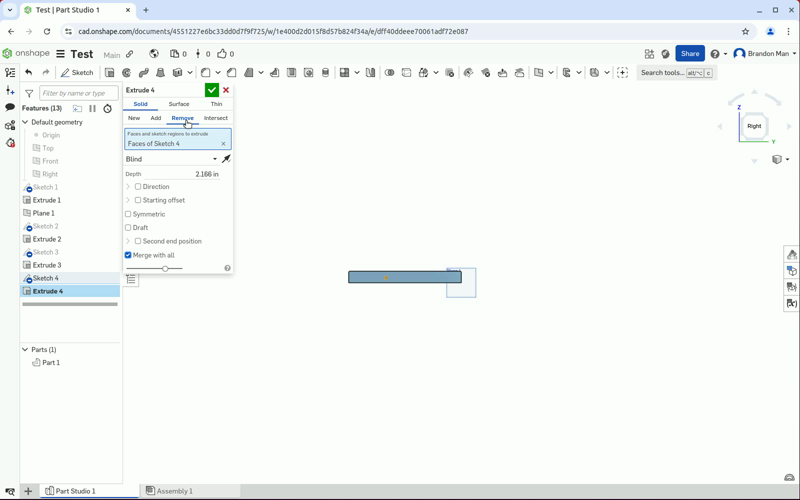
key(enter)
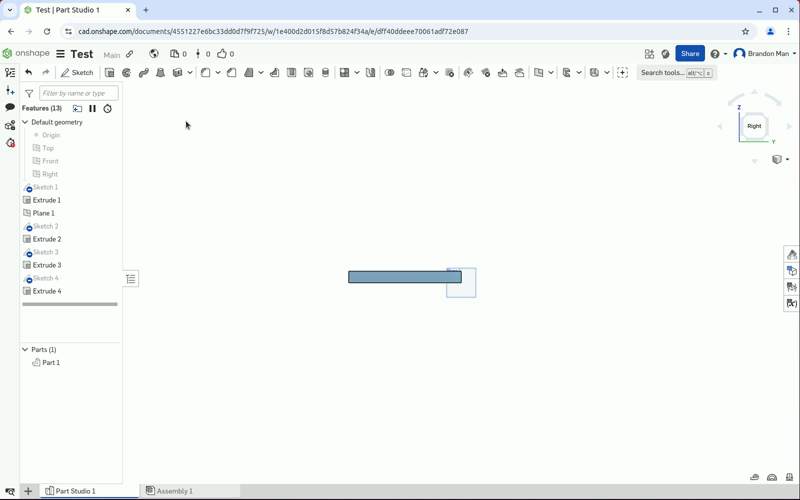
key(shift+h)
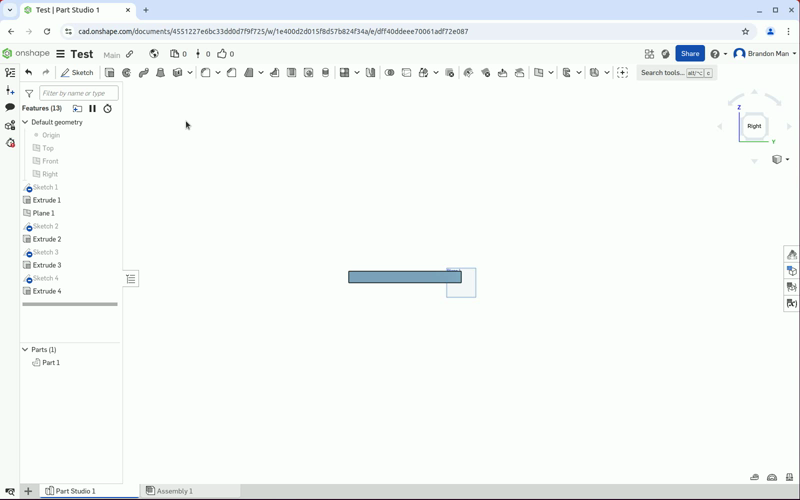
key(shift+h)
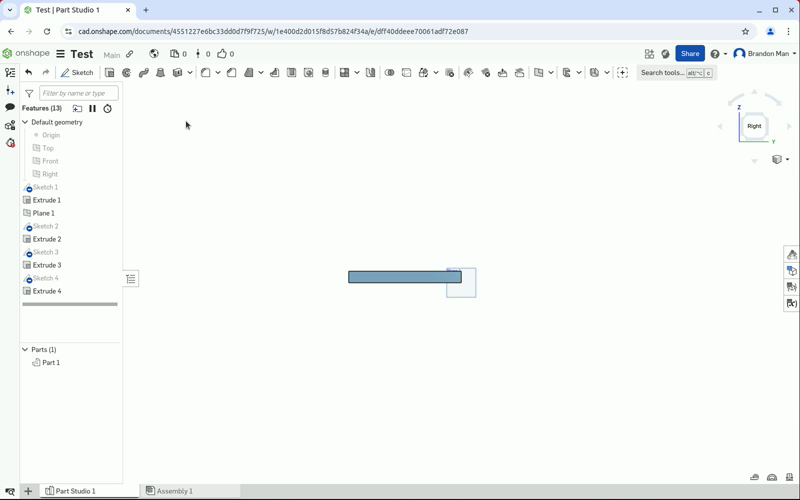
mouse_move(73, 189)
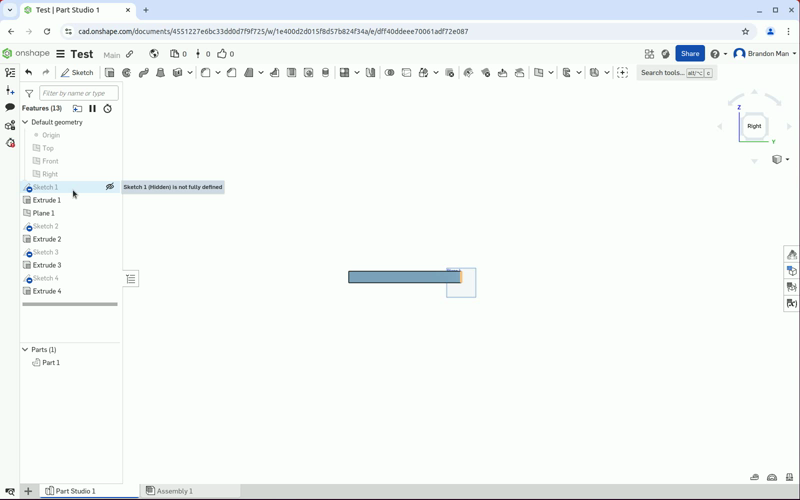
click(73, 189)
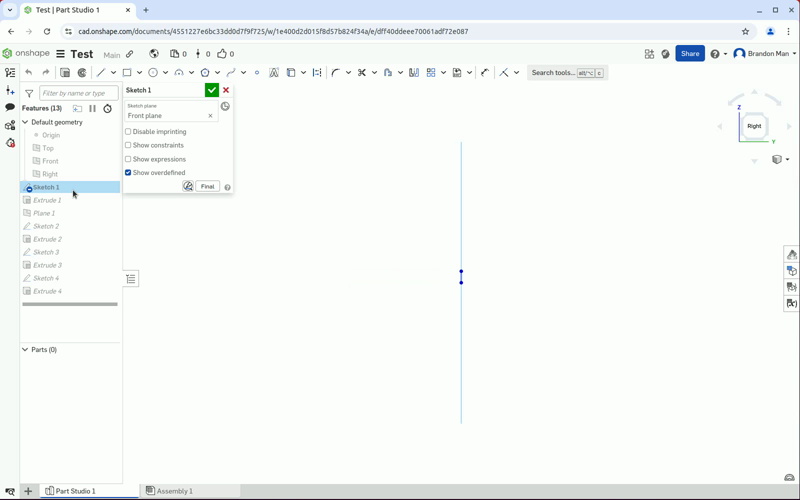
mouse_move(229, 92)
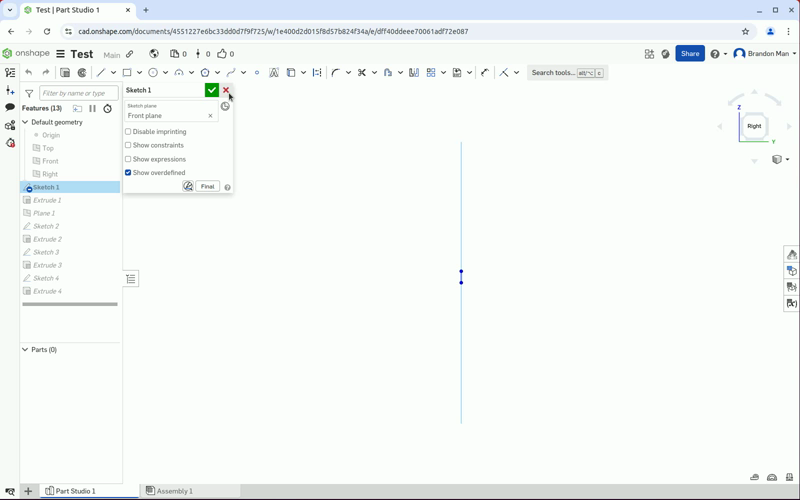
click(229, 92)
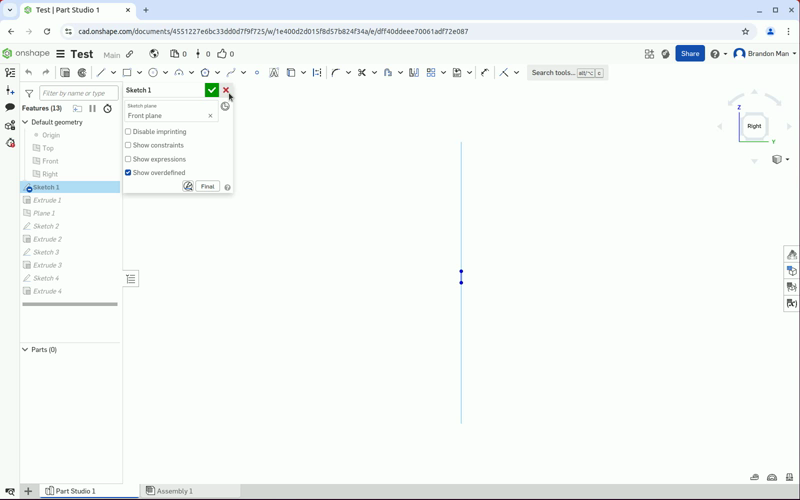
key(shift+s)
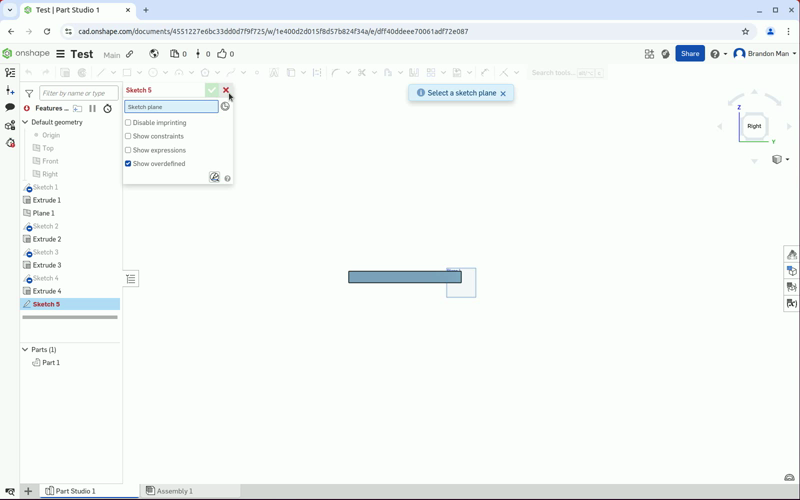
mouse_move(73, 215)
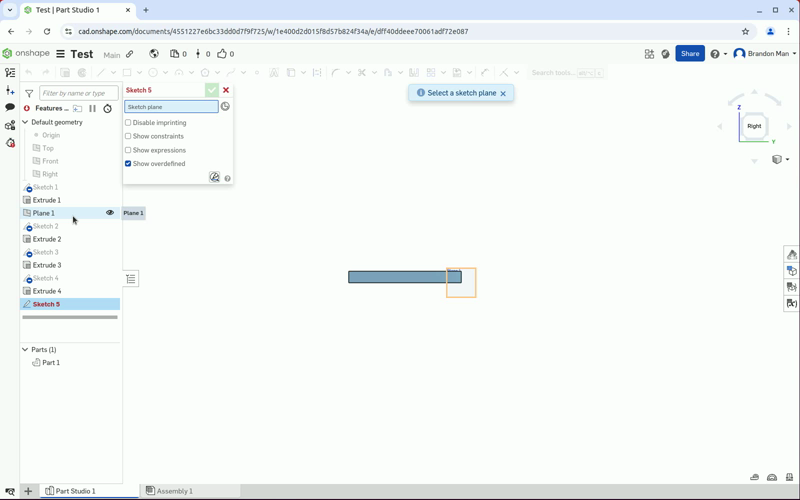
click(73, 215)
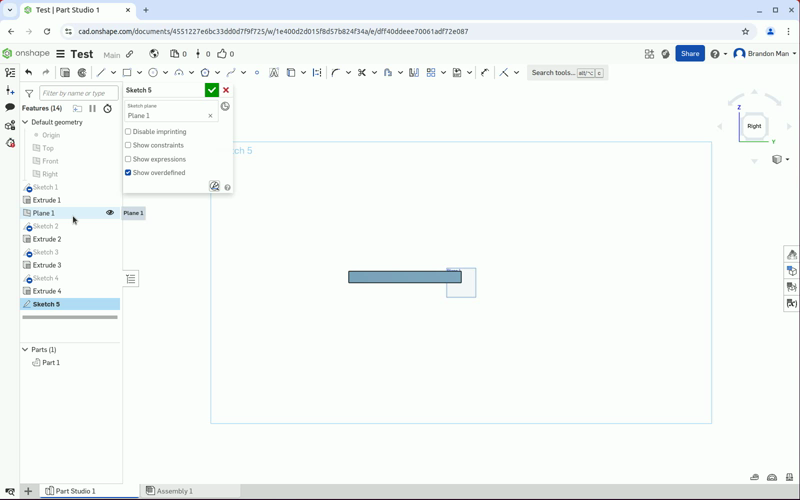
mouse_move(73, 352)
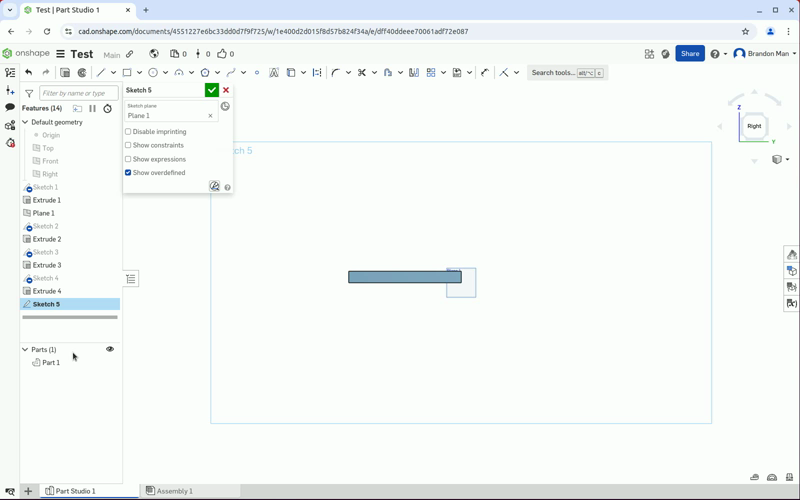
key(y)
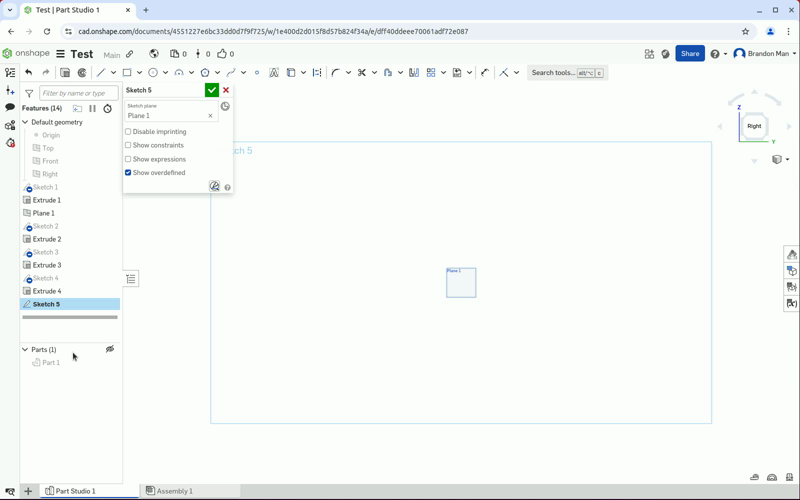
key(l)
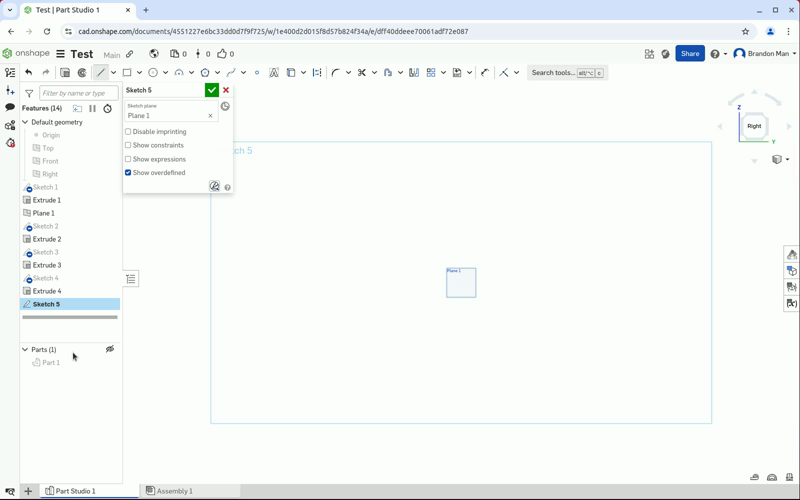
key_down(shift)
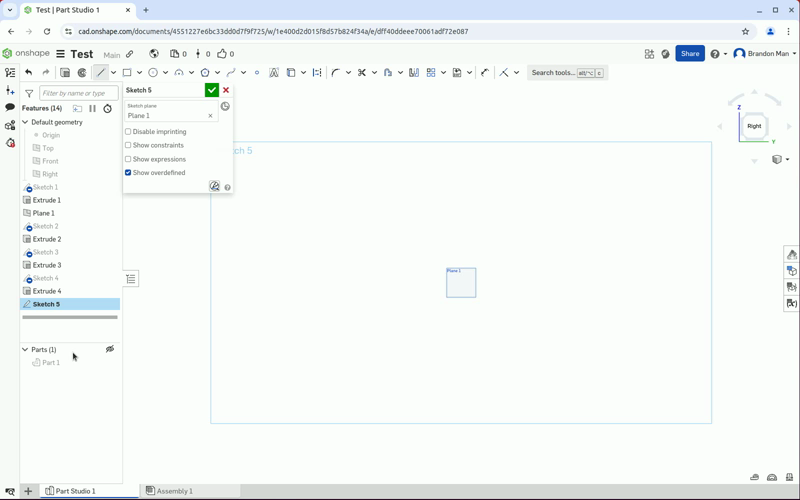
mouse_move(386, 279)
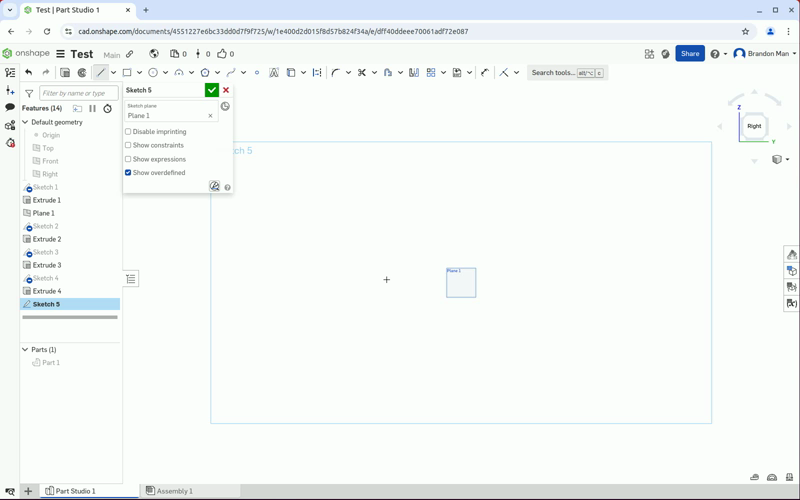
click(386, 279)
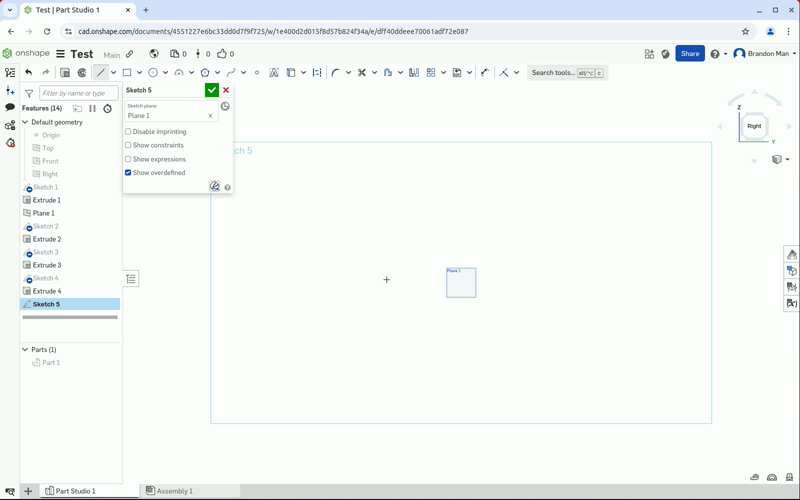
key_up(shift)
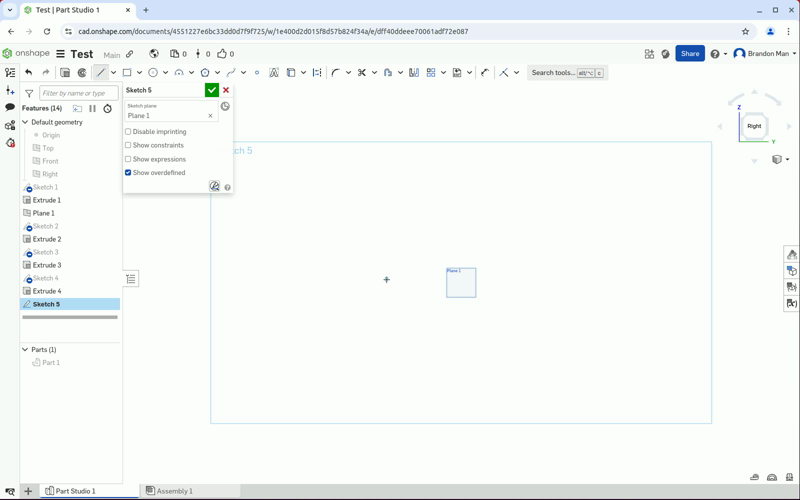
key_down(shift)
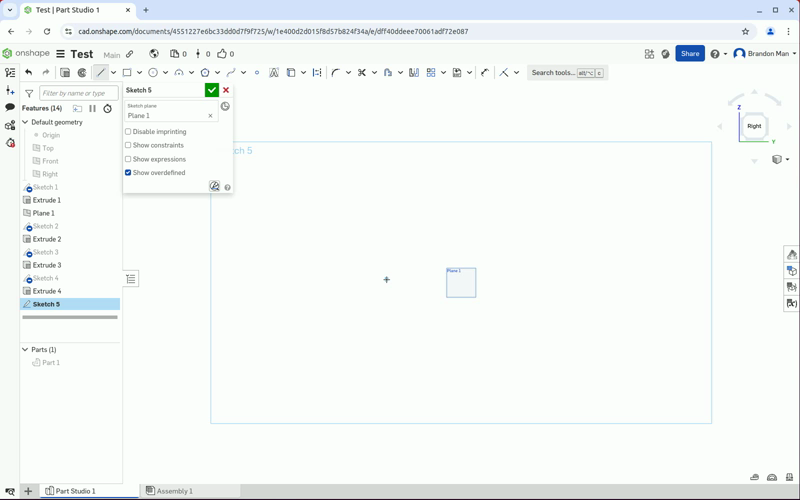
mouse_move(447, 279)
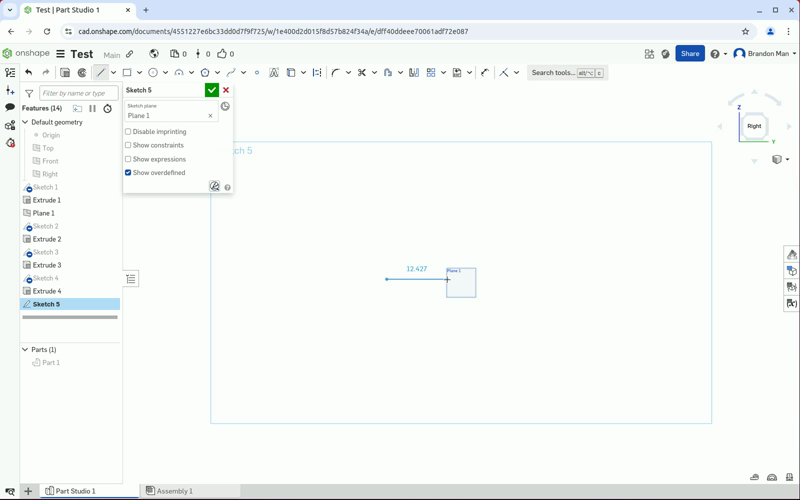
click(447, 279)
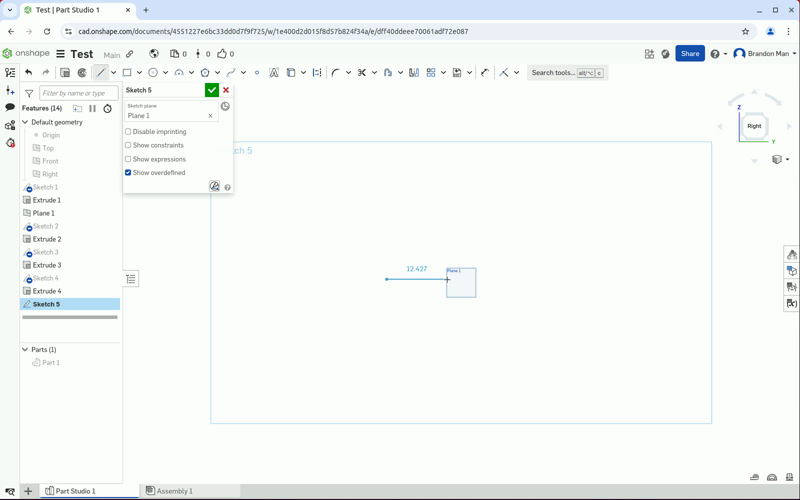
key_up(shift)
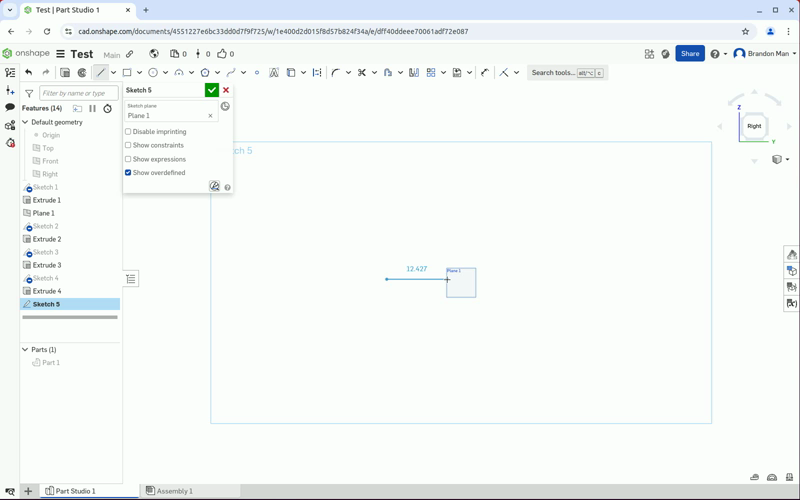
key_down(shift)
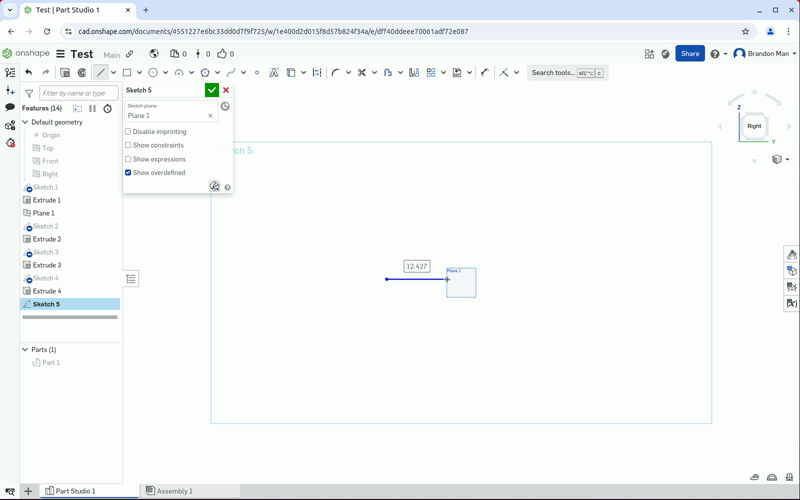
mouse_move(477, 279)
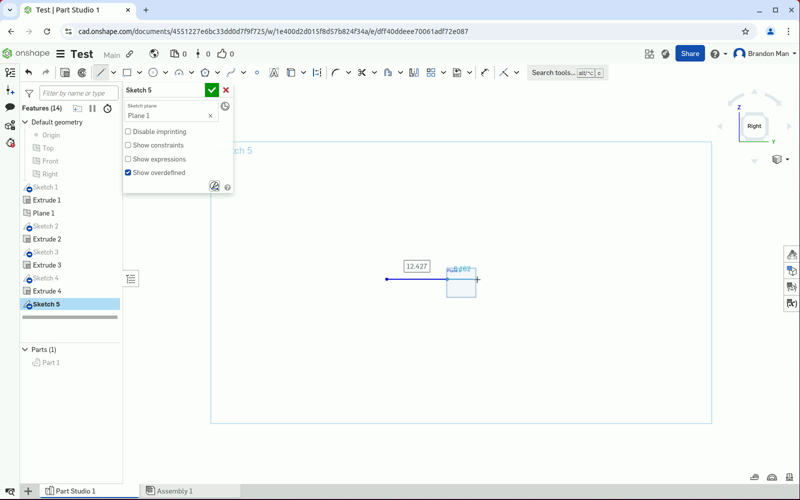
mouse_move(447, 276)
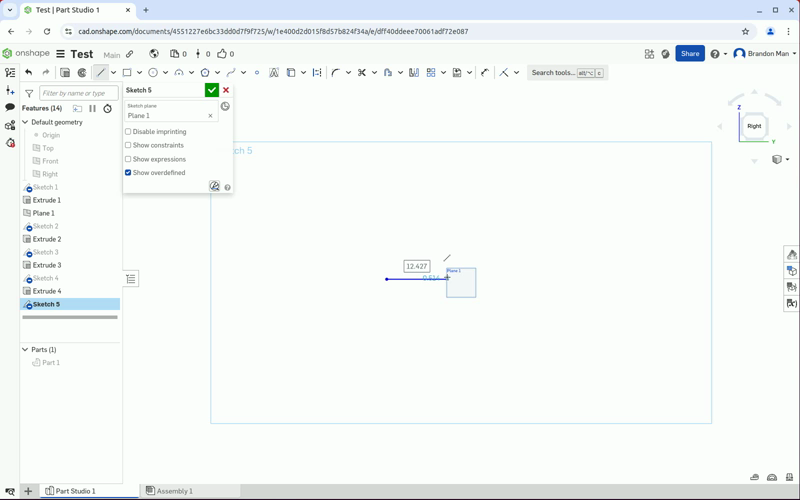
scroll(6)
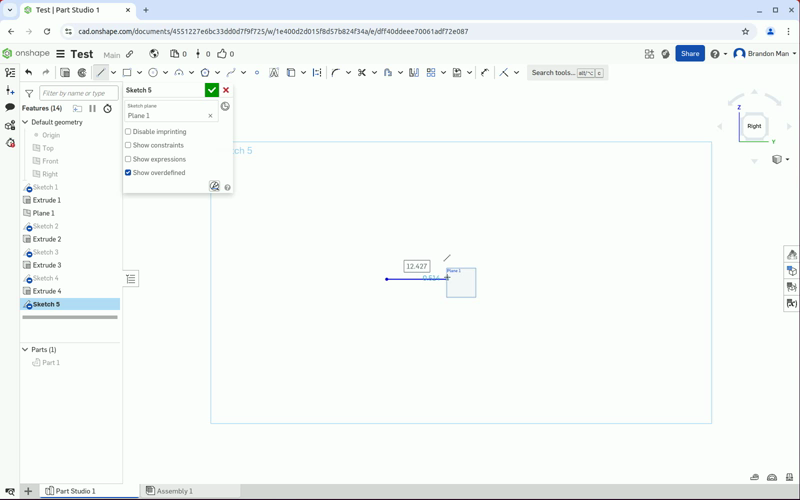
scroll(6)
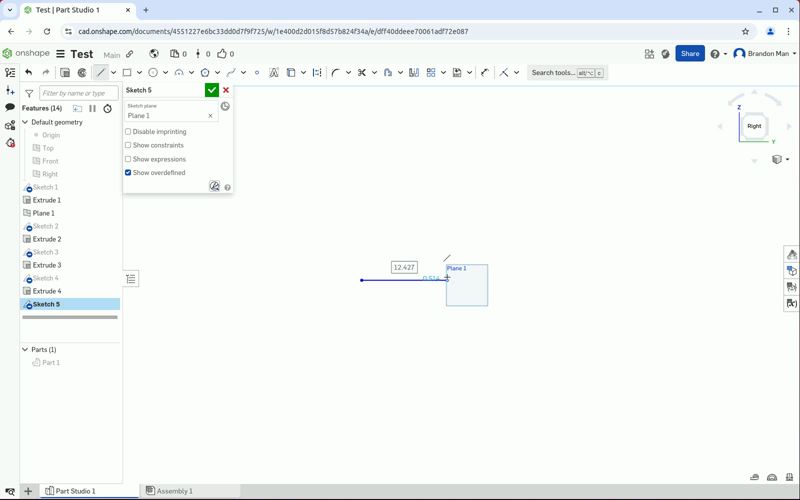
scroll(6)
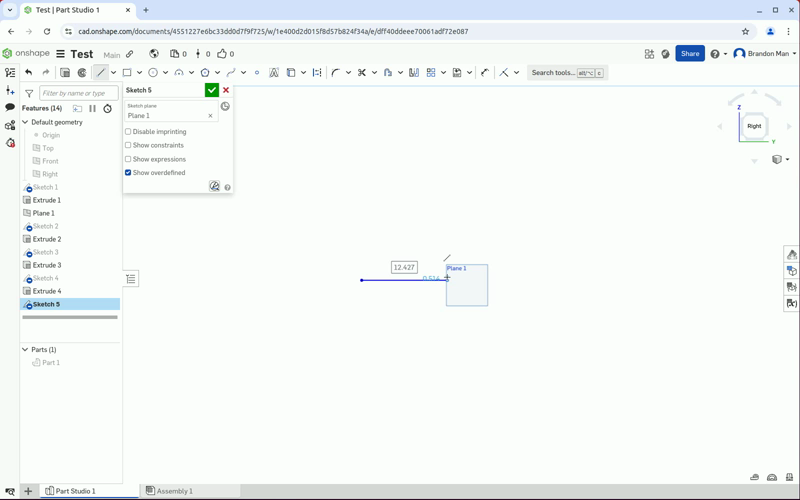
scroll(6)
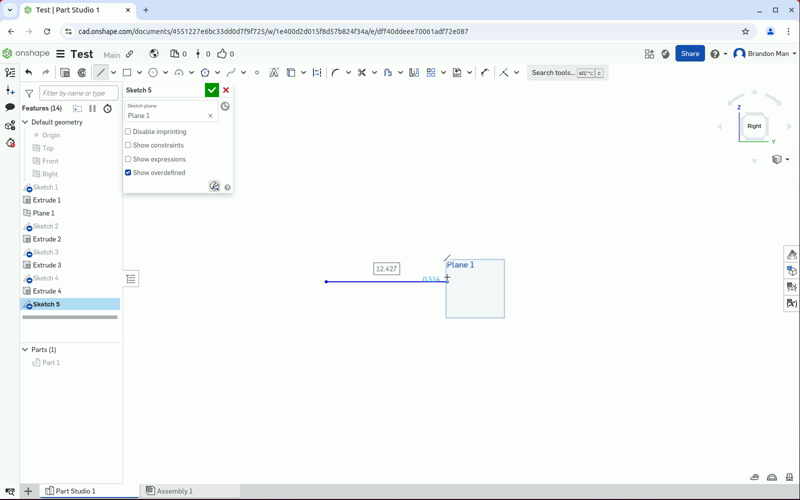
scroll(6)
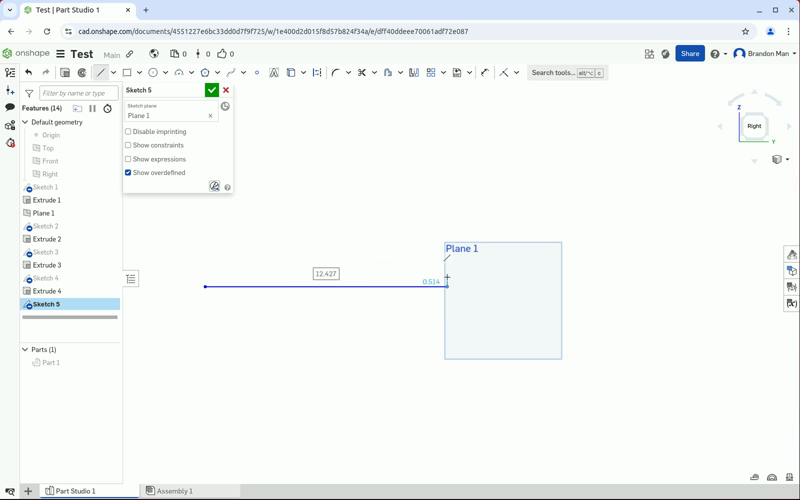
scroll(6)
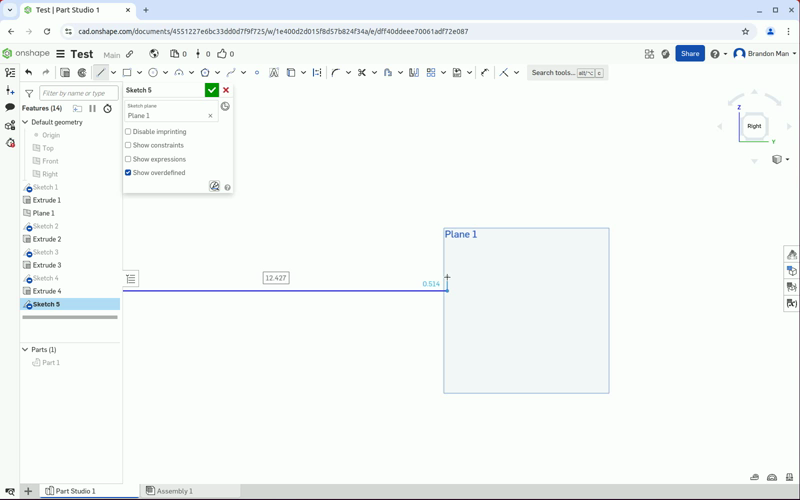
scroll(6)
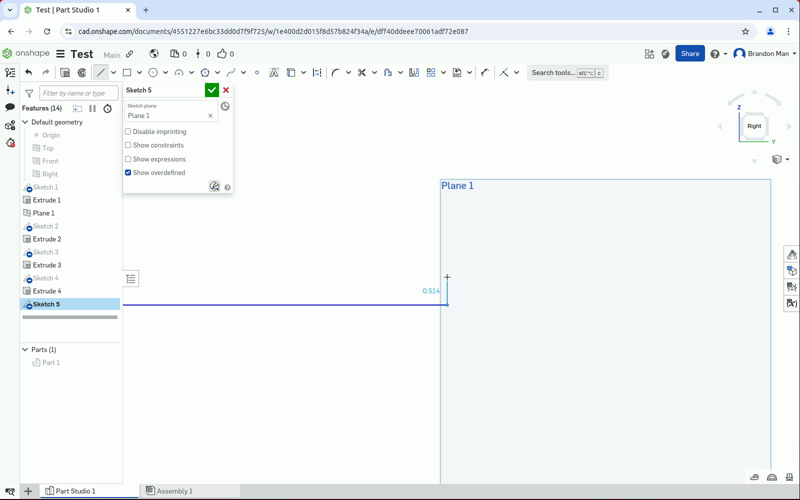
click(447, 276)
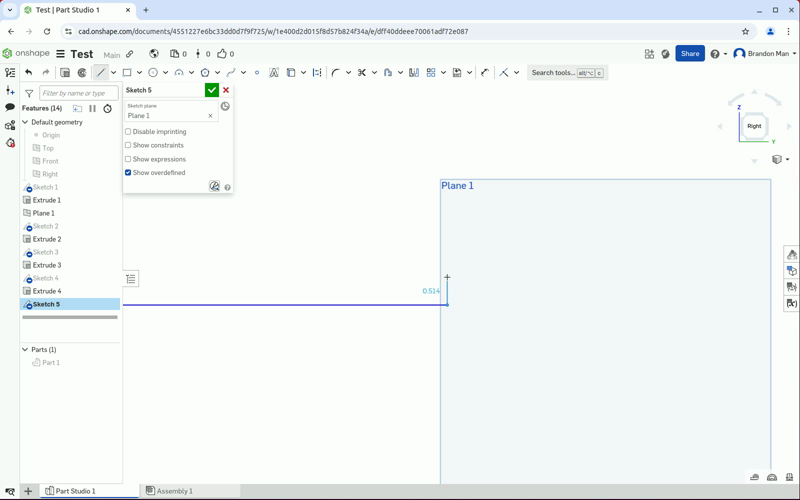
scroll(-6)
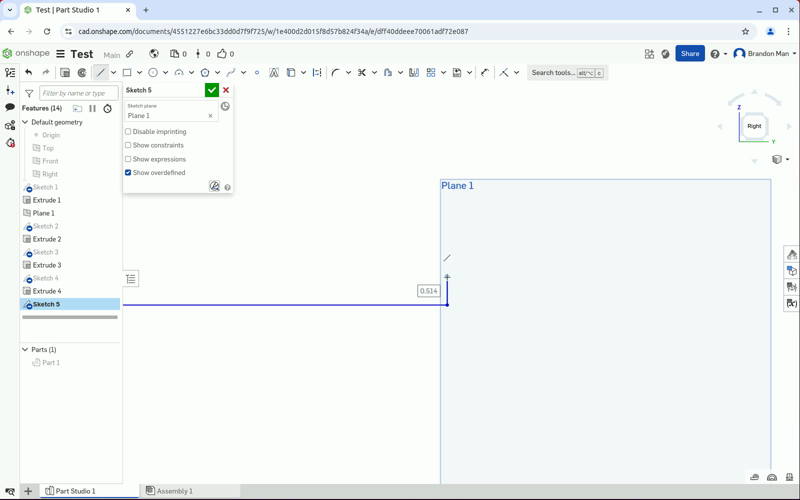
scroll(-6)
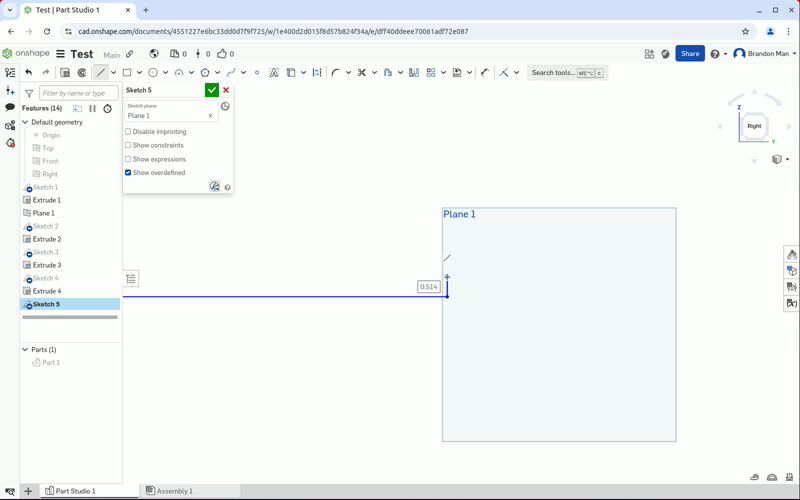
scroll(-6)
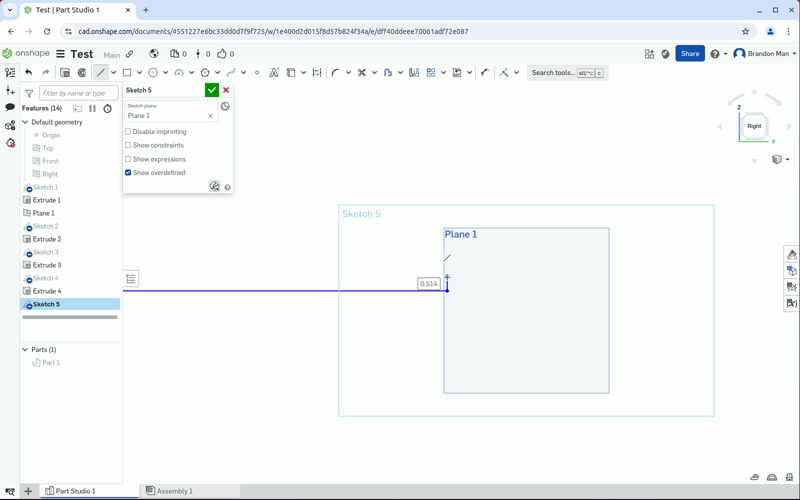
scroll(-6)
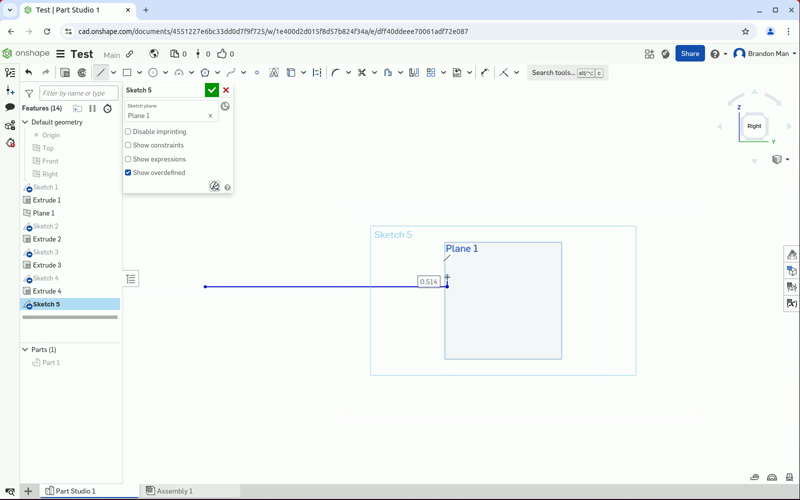
scroll(-6)
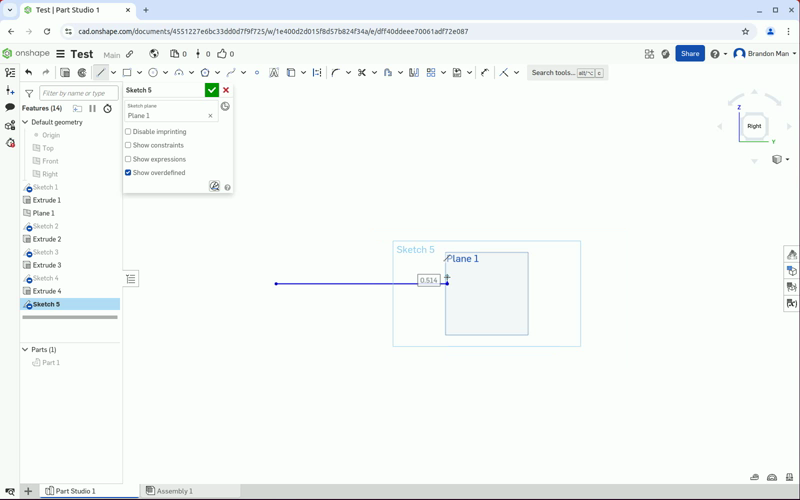
scroll(-6)
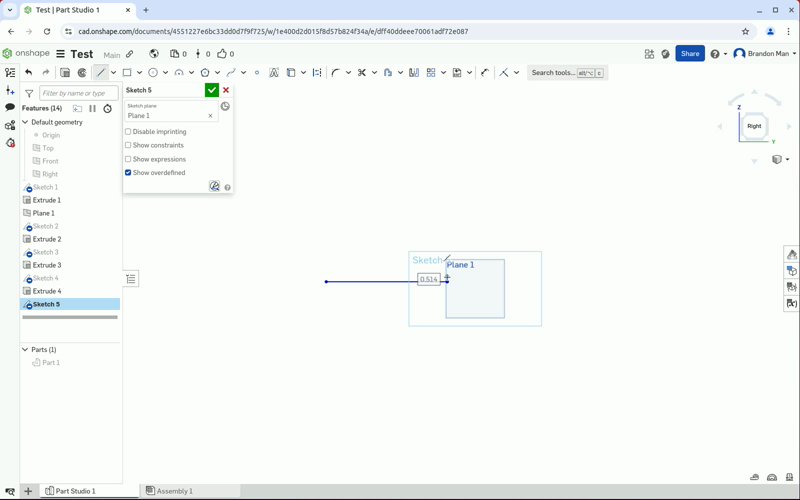
scroll(-6)
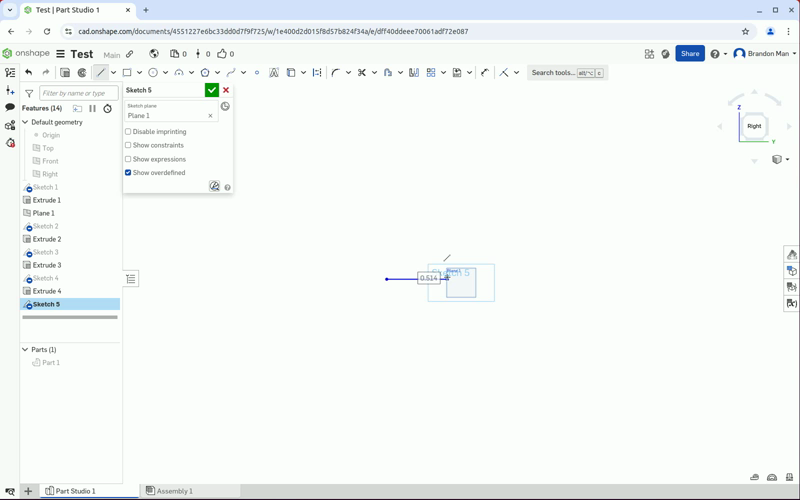
key_up(shift)
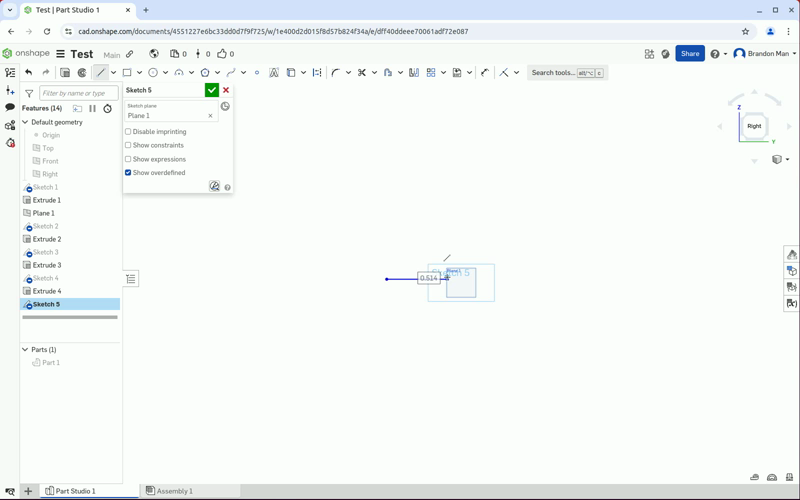
key_down(shift)
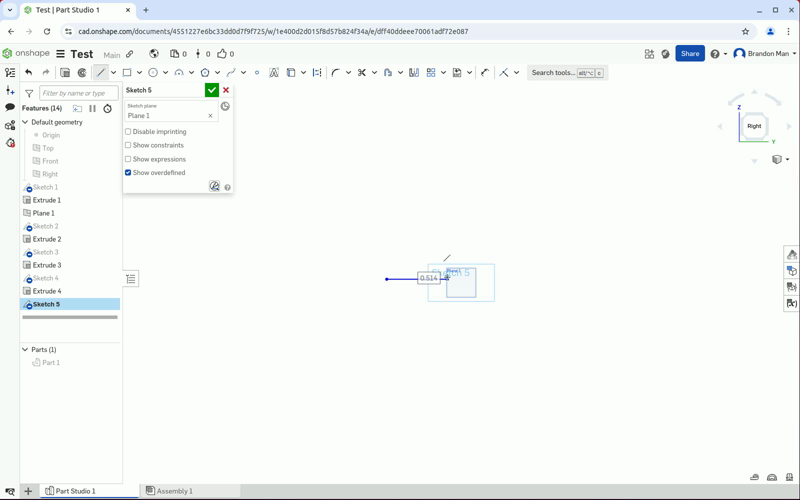
mouse_move(386, 276)
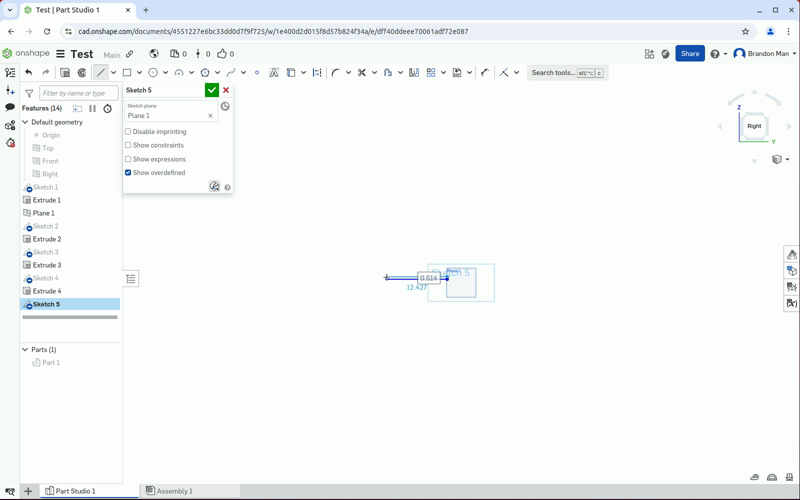
scroll(6)
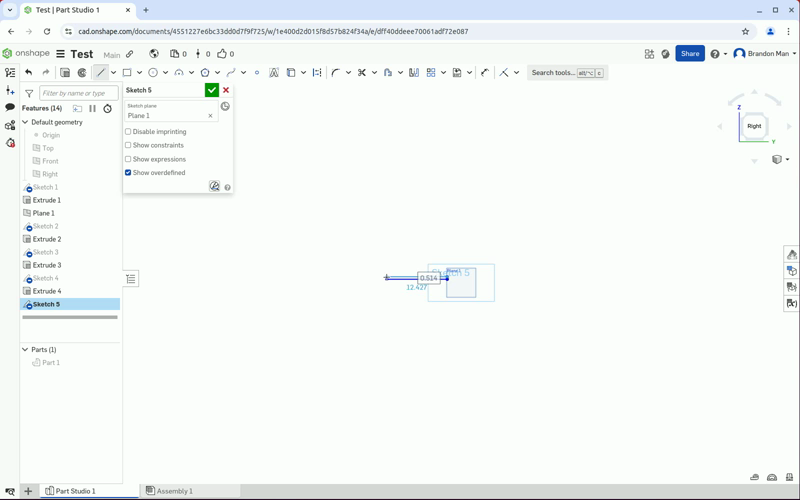
scroll(6)
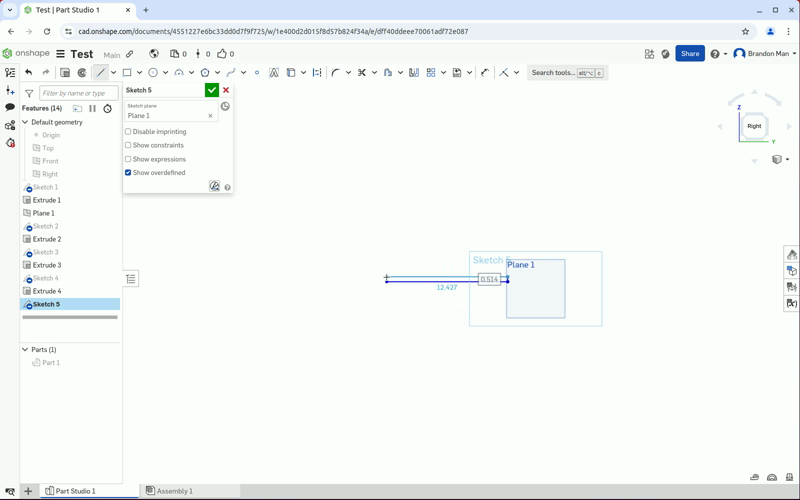
scroll(6)
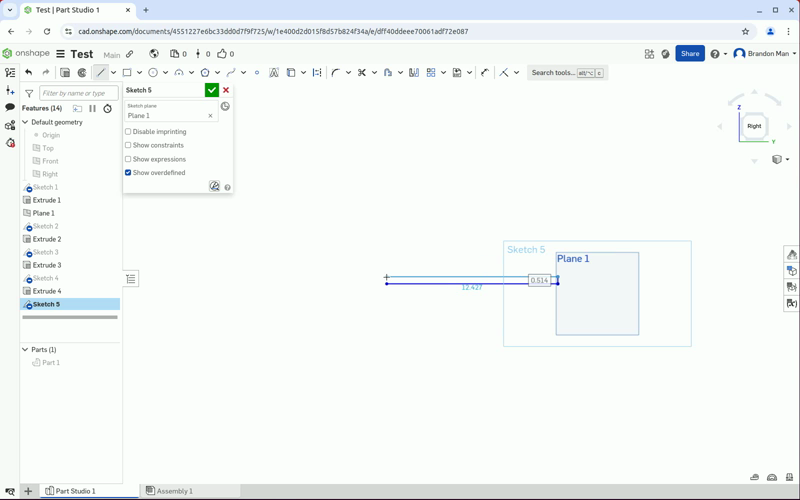
scroll(6)
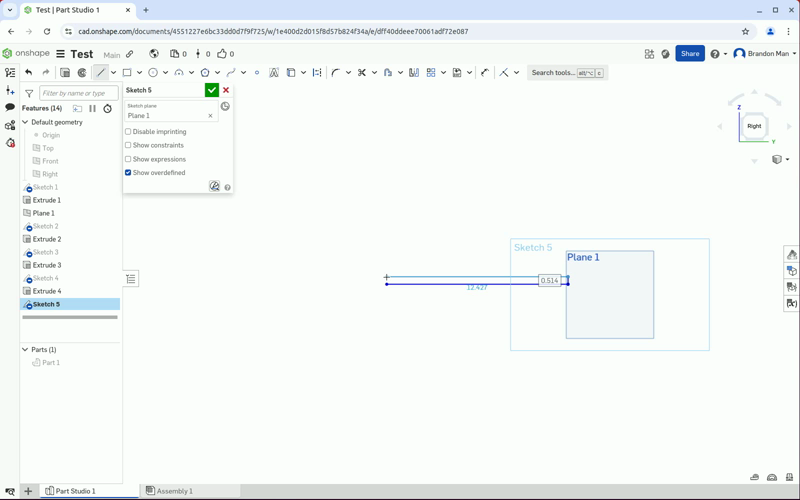
scroll(6)
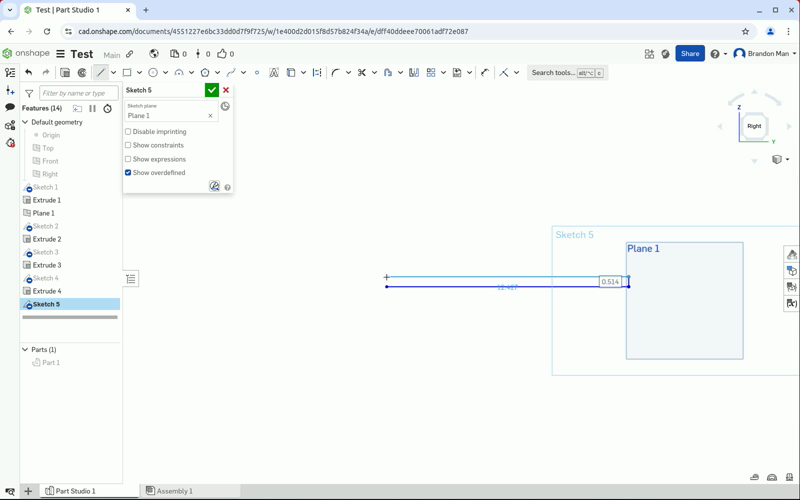
scroll(6)
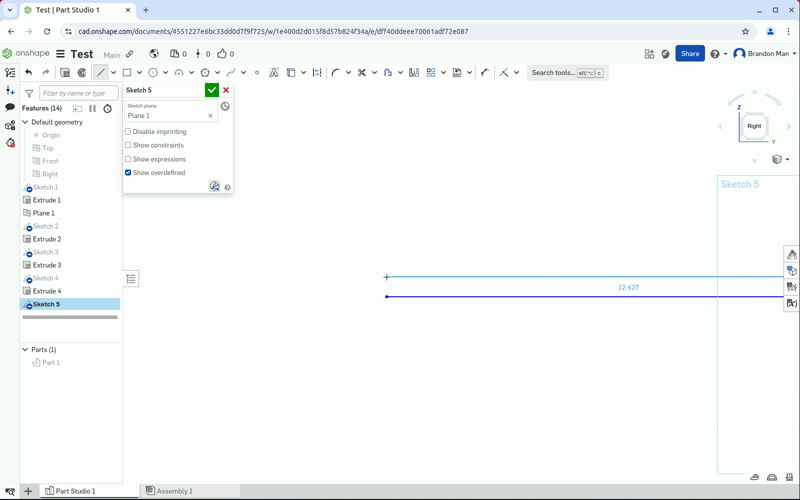
scroll(6)
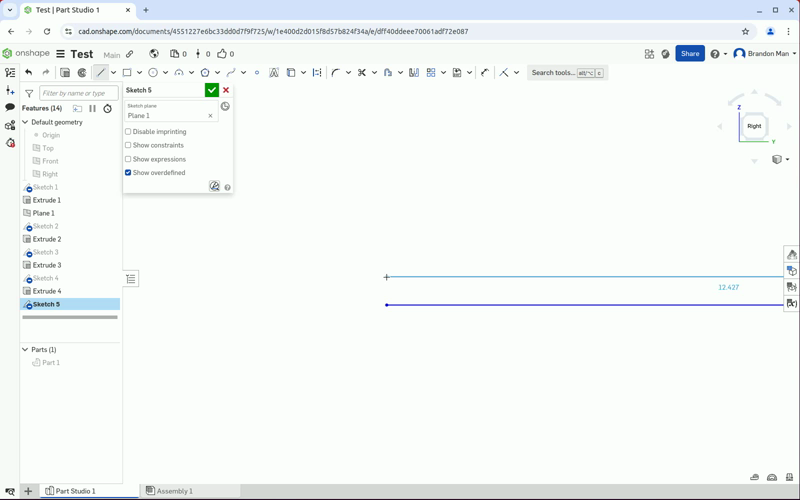
click(386, 276)
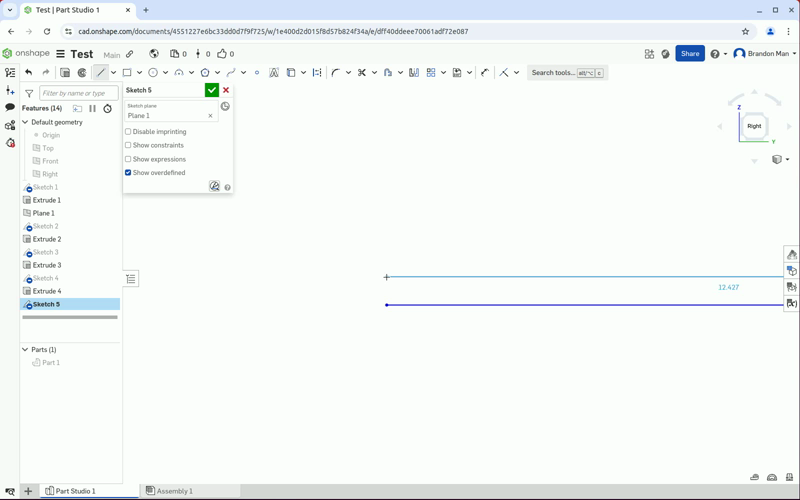
scroll(-6)
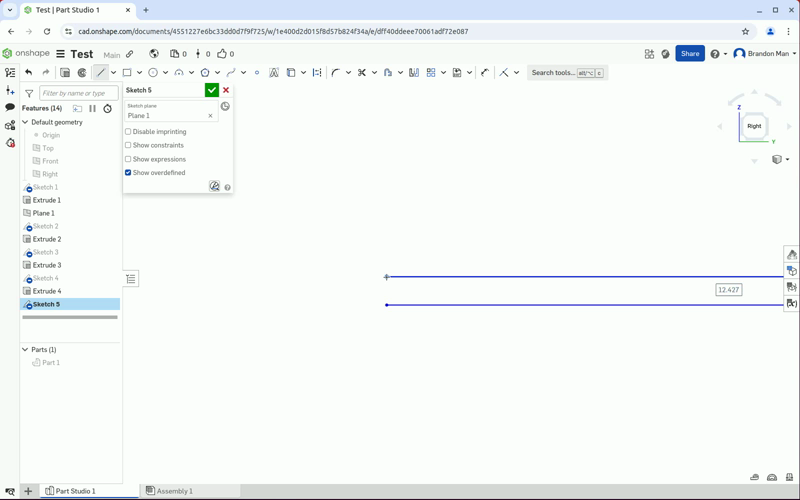
scroll(-6)
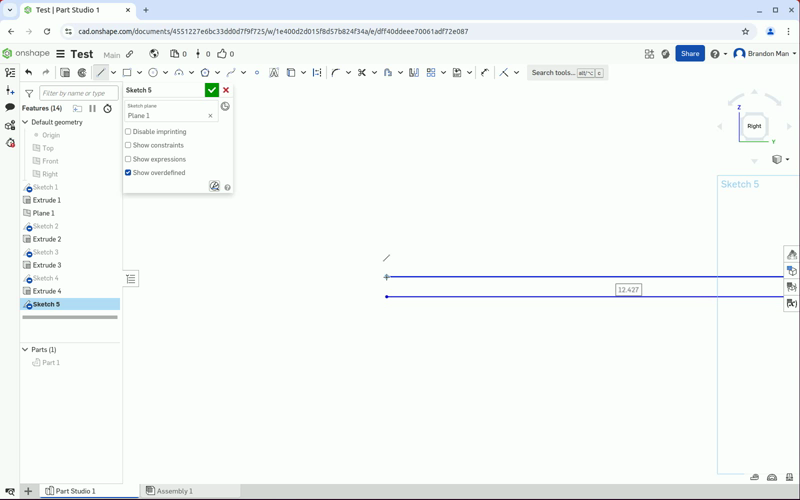
scroll(-6)
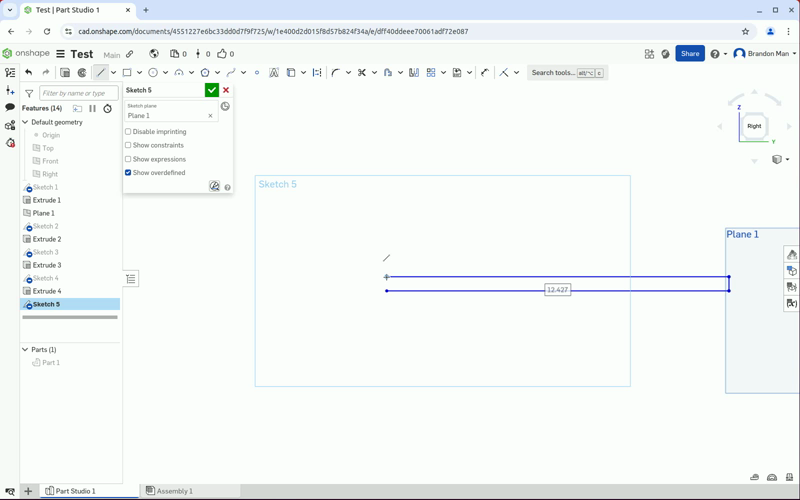
scroll(-6)
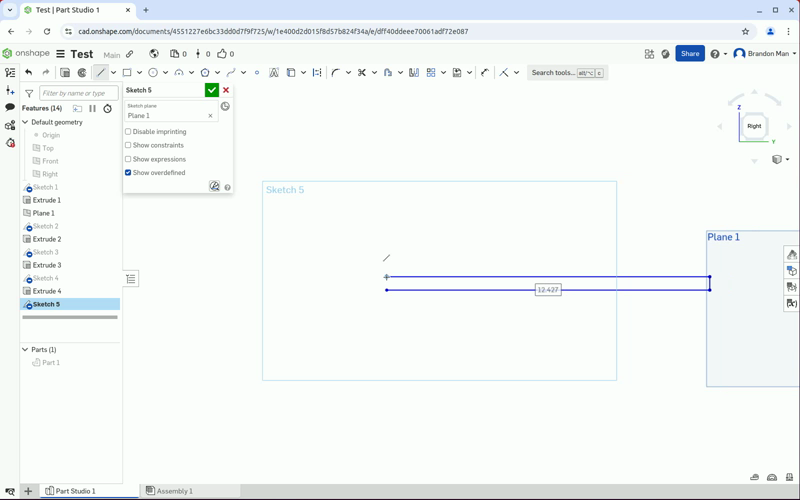
scroll(-6)
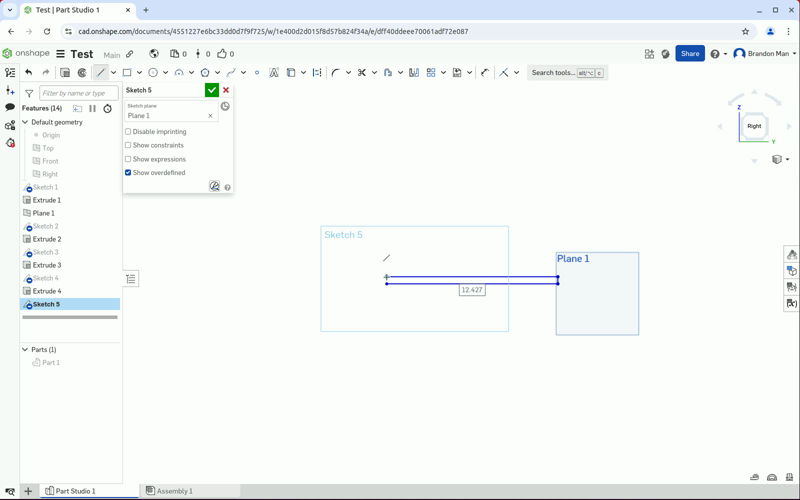
scroll(-6)
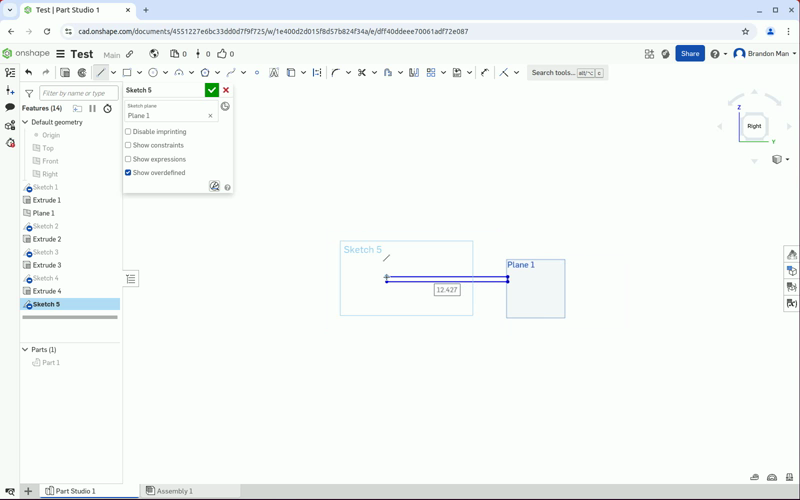
scroll(-6)
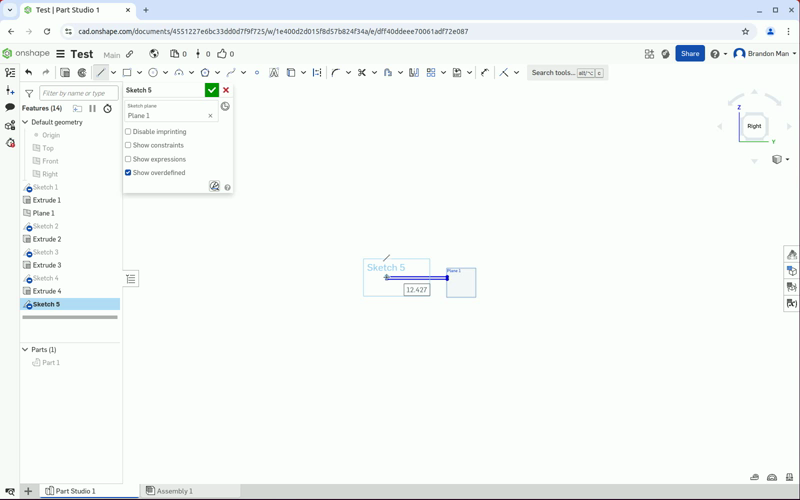
key_up(shift)
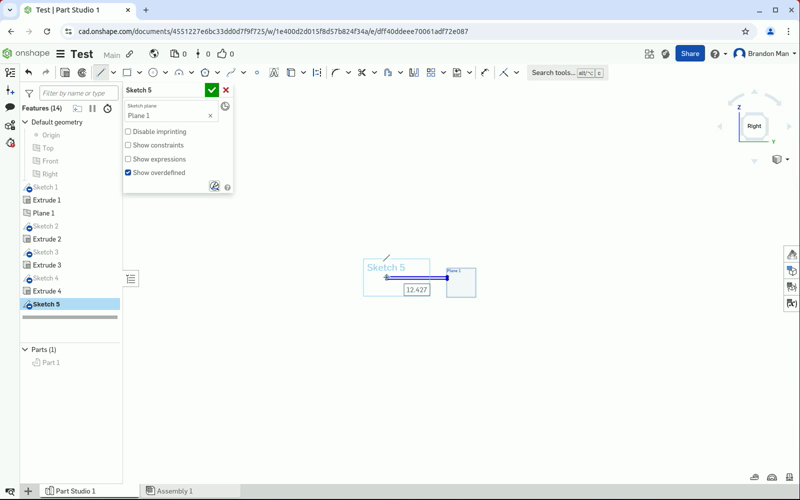
mouse_move(417, 276)
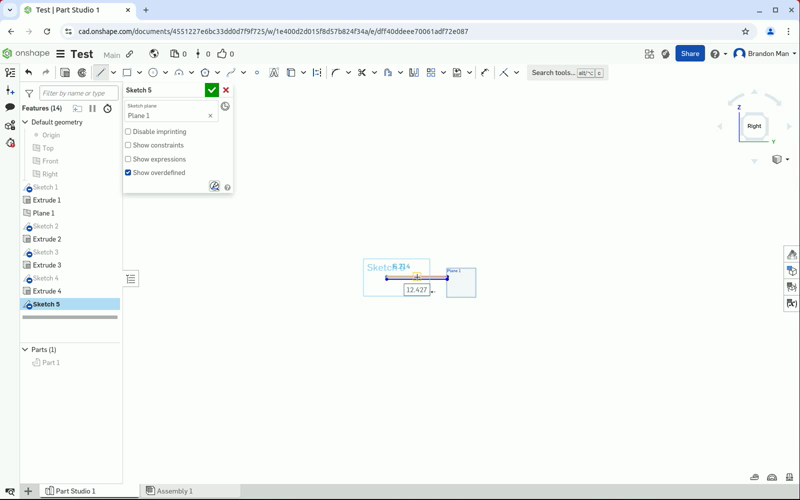
key_down(shift)
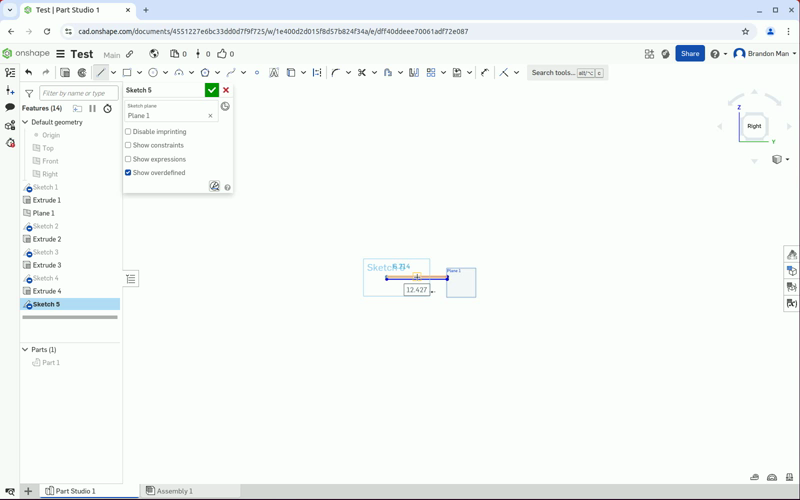
mouse_move(386, 279)
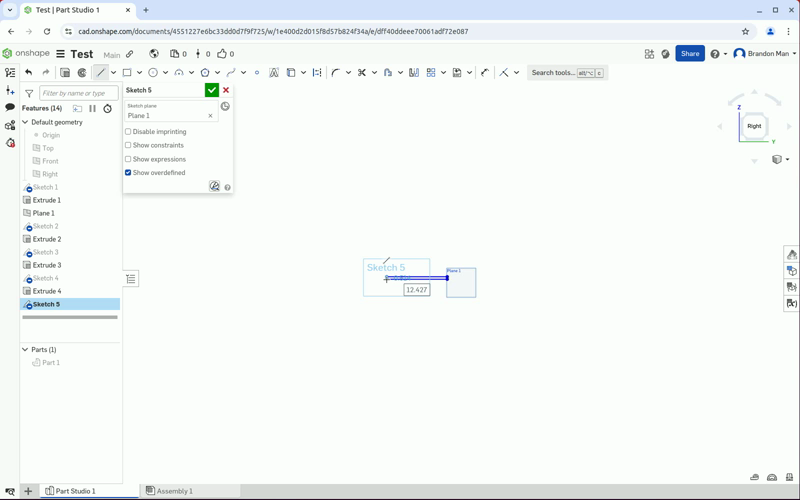
scroll(6)
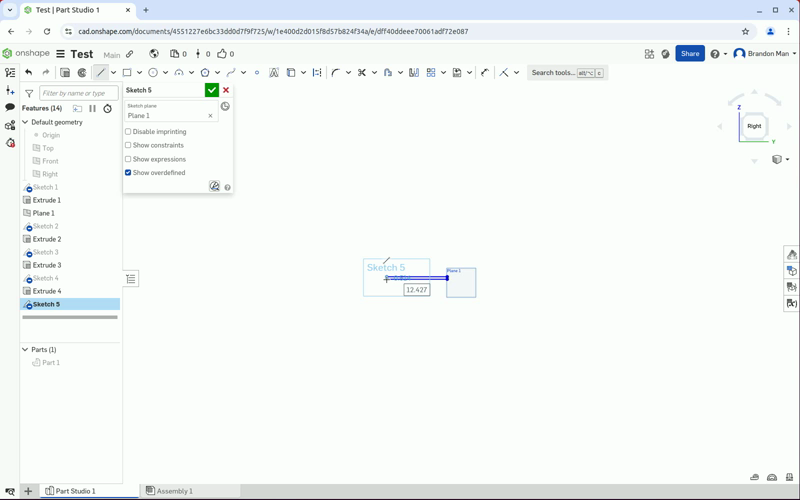
scroll(6)
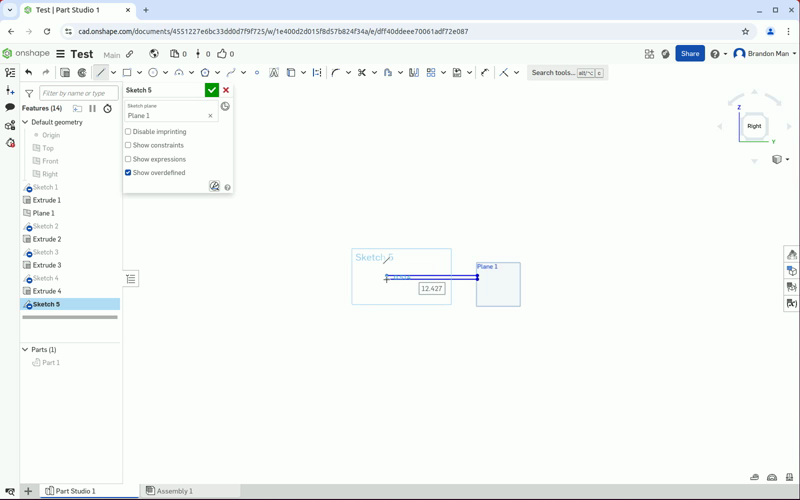
scroll(6)
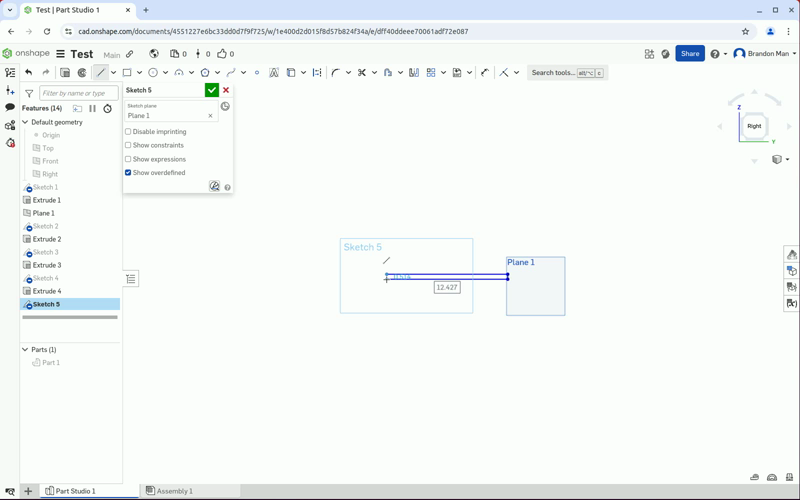
scroll(6)
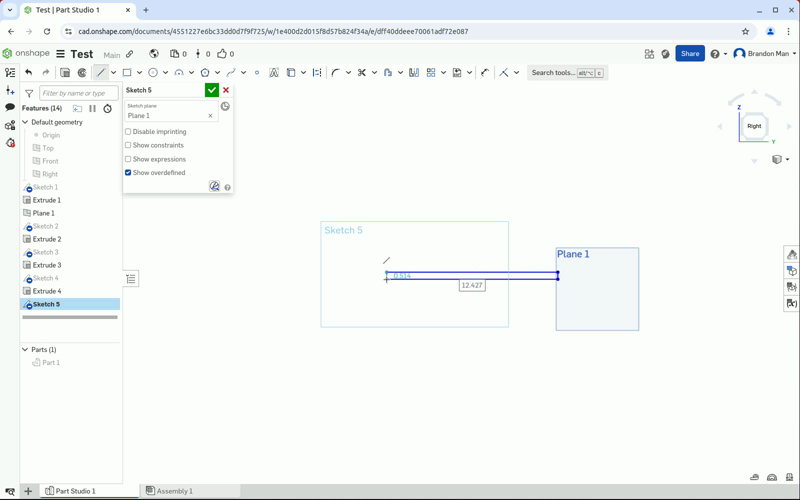
scroll(6)
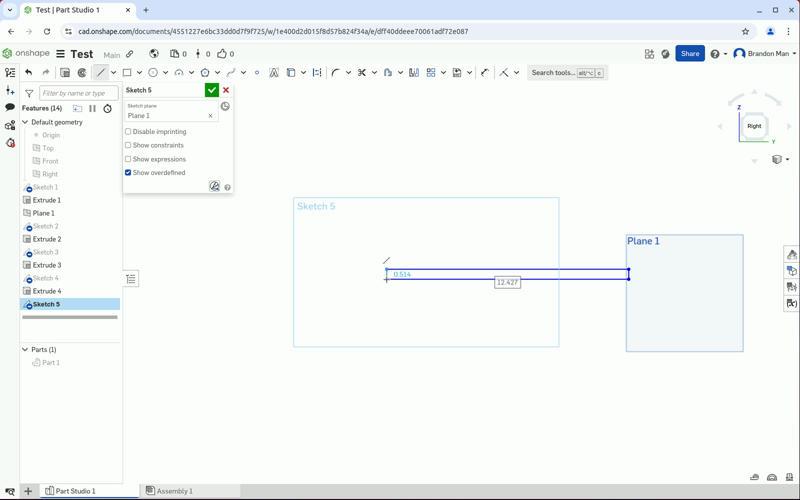
scroll(6)
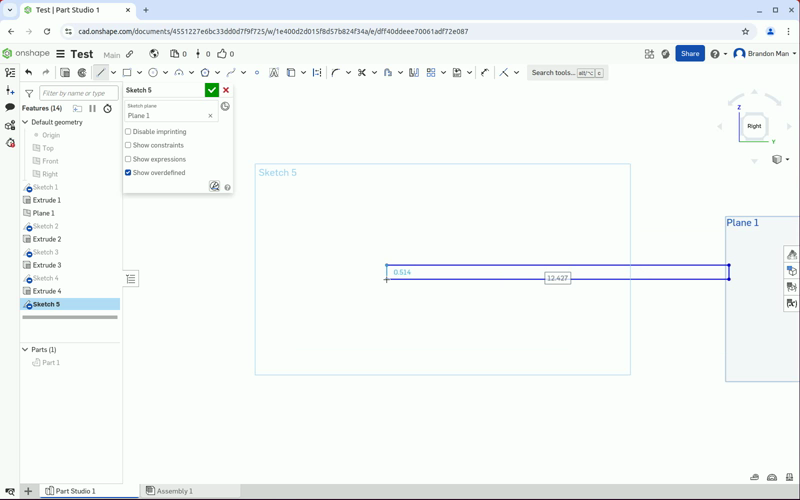
scroll(6)
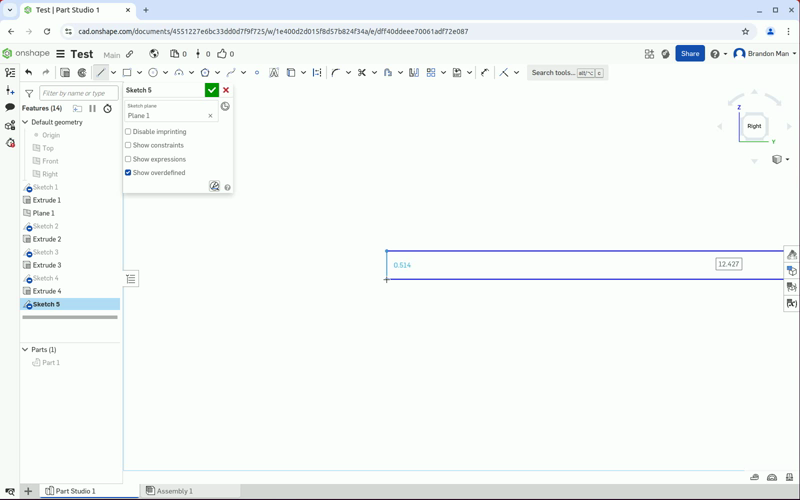
key_up(shift)
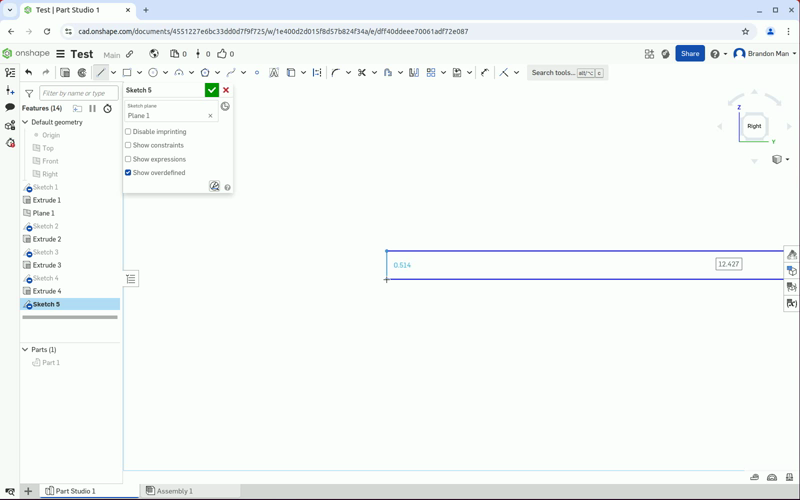
click(386, 279)
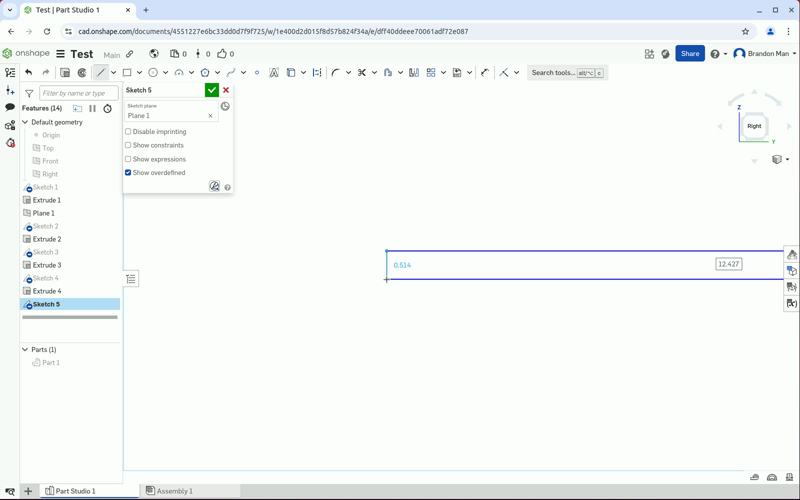
scroll(-6)
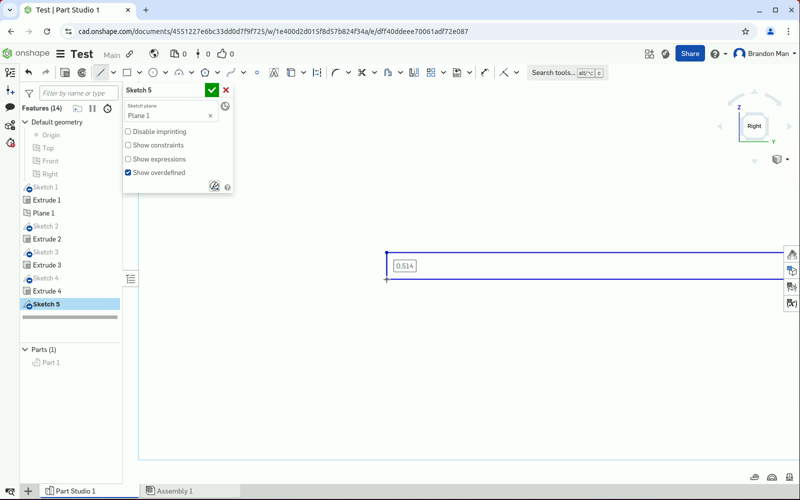
scroll(-6)
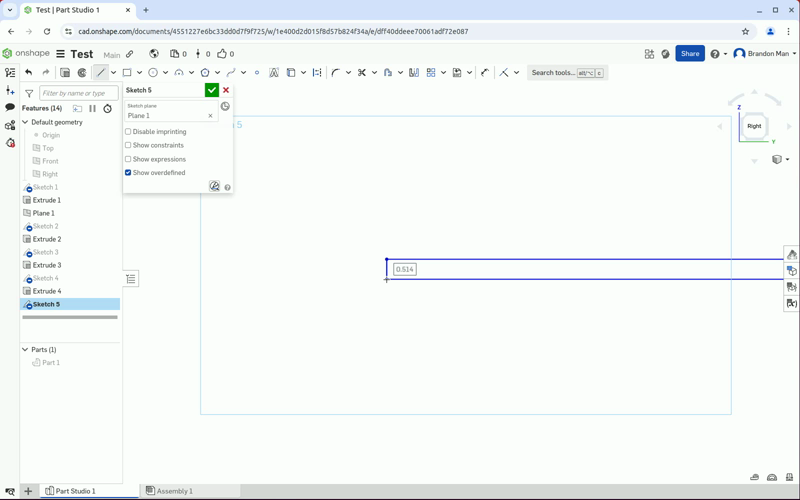
scroll(-6)
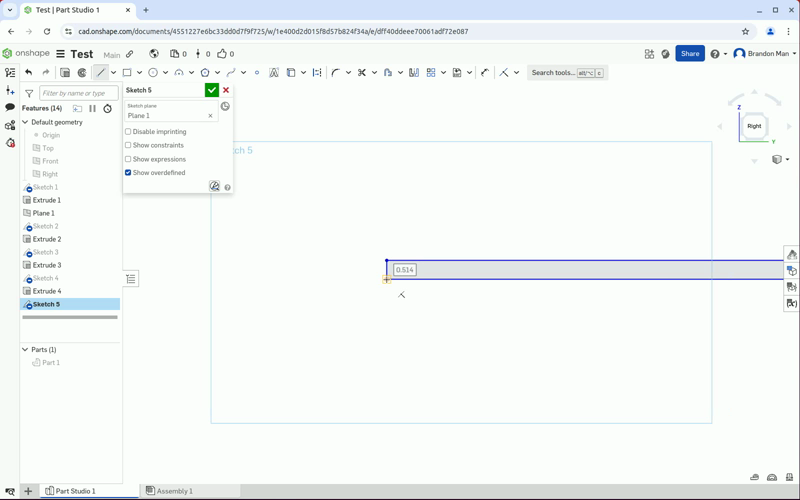
scroll(-6)
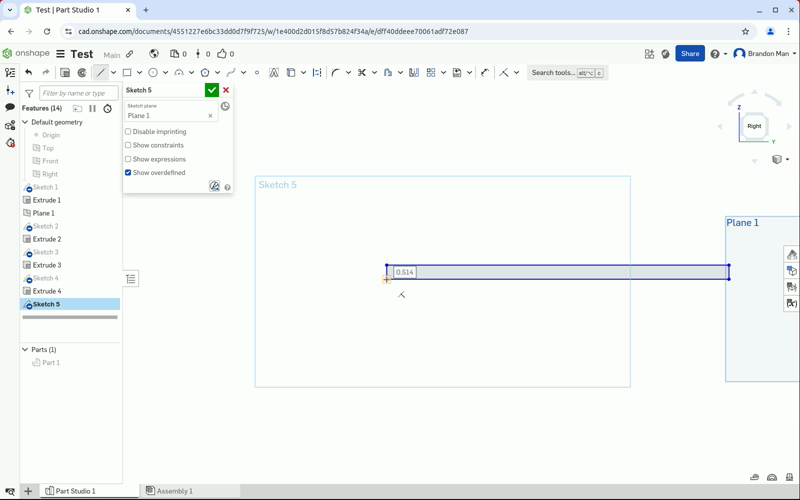
scroll(-6)
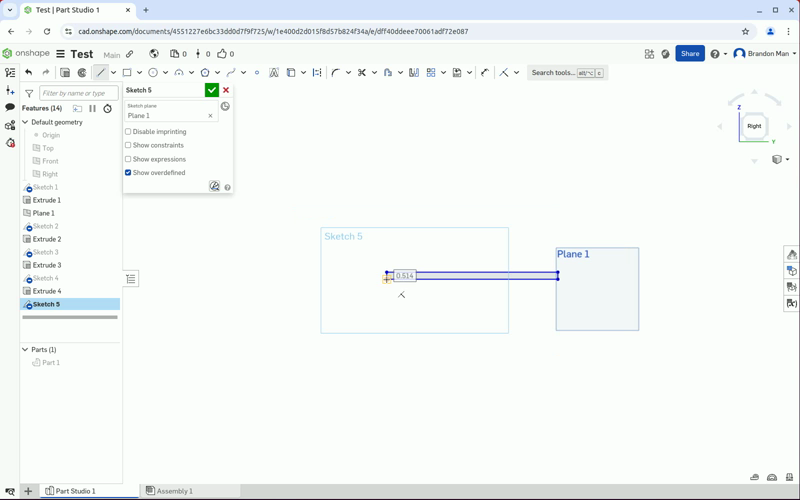
scroll(-6)
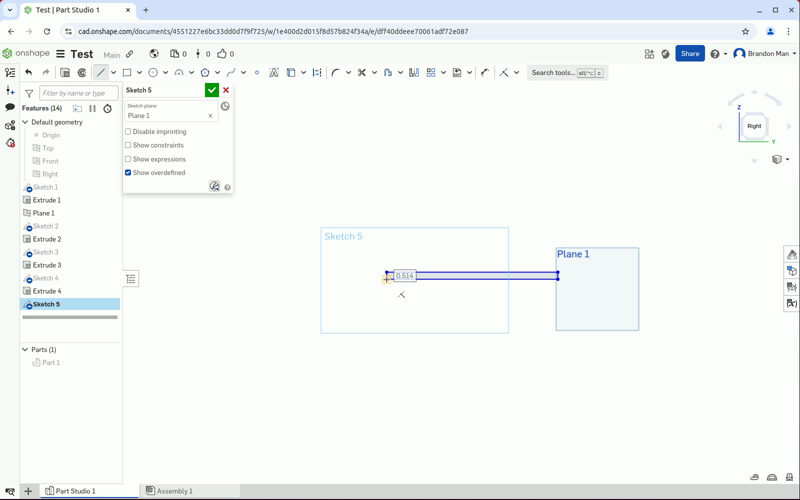
scroll(-6)
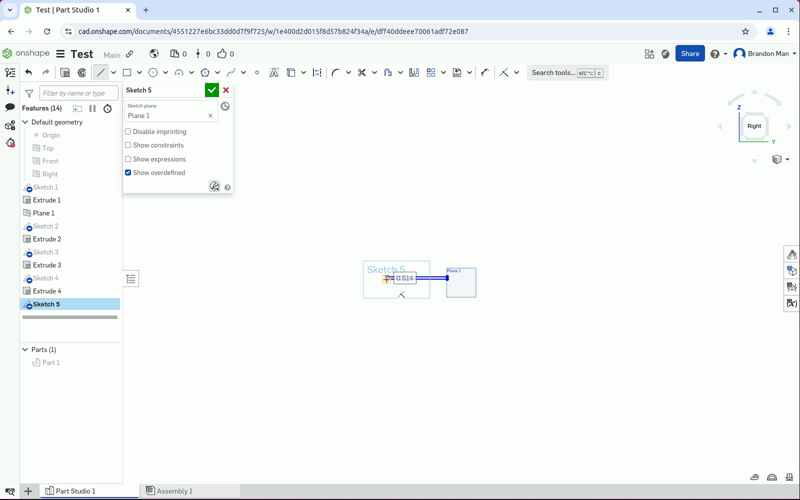
key(esc)
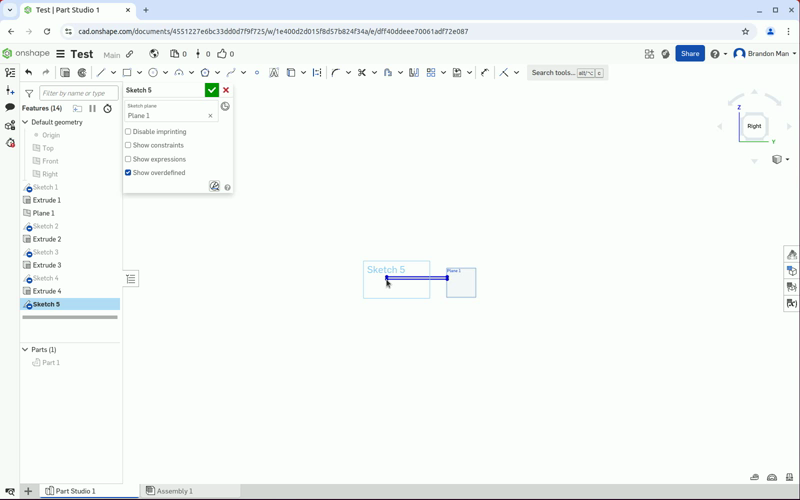
mouse_move(403, 278)
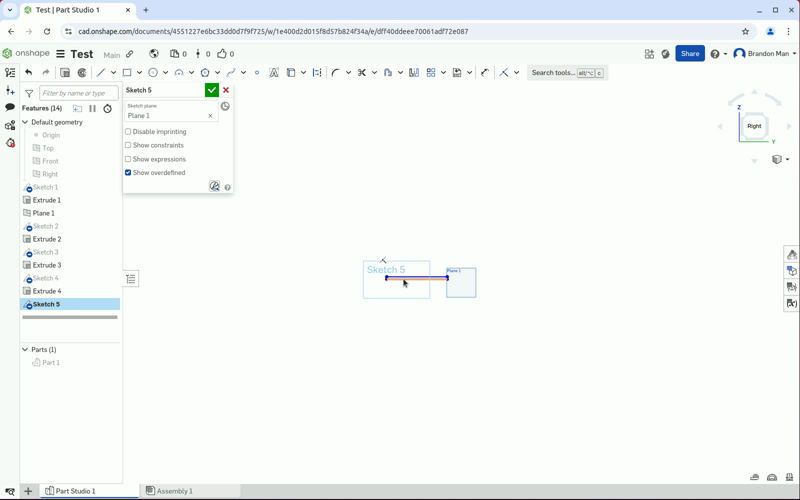
scroll(6)
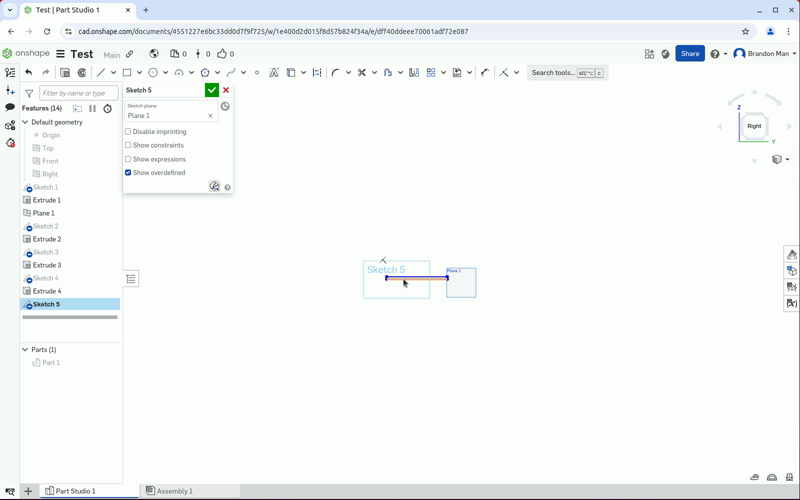
scroll(6)
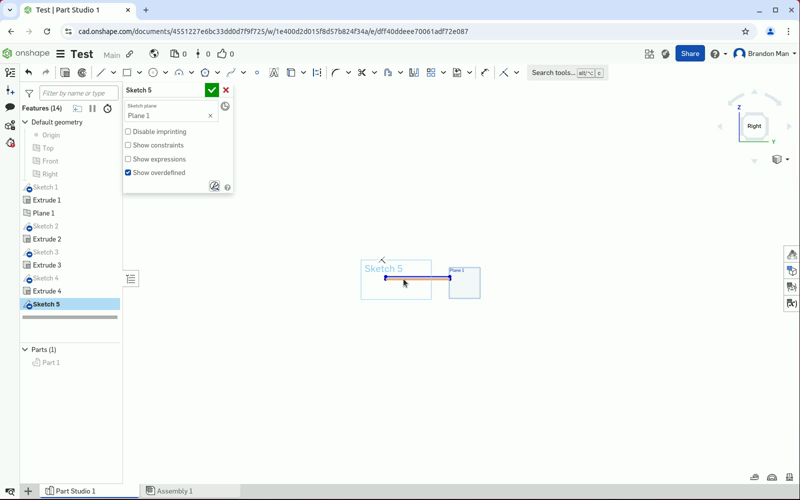
scroll(6)
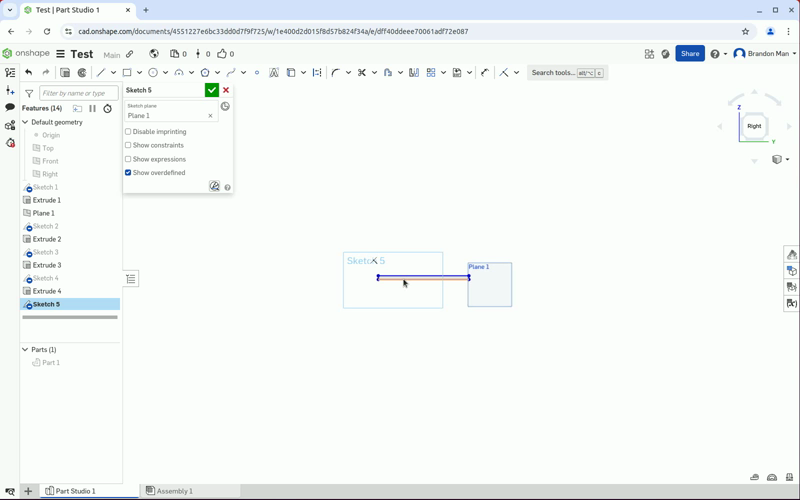
scroll(6)
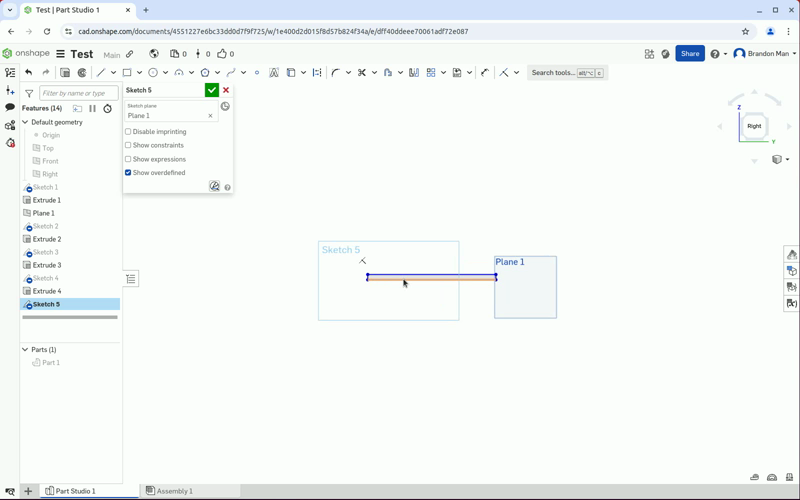
scroll(6)
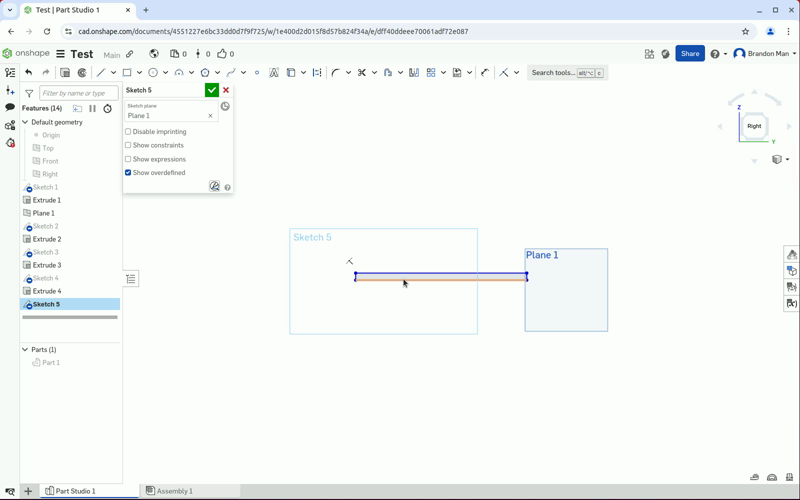
scroll(6)
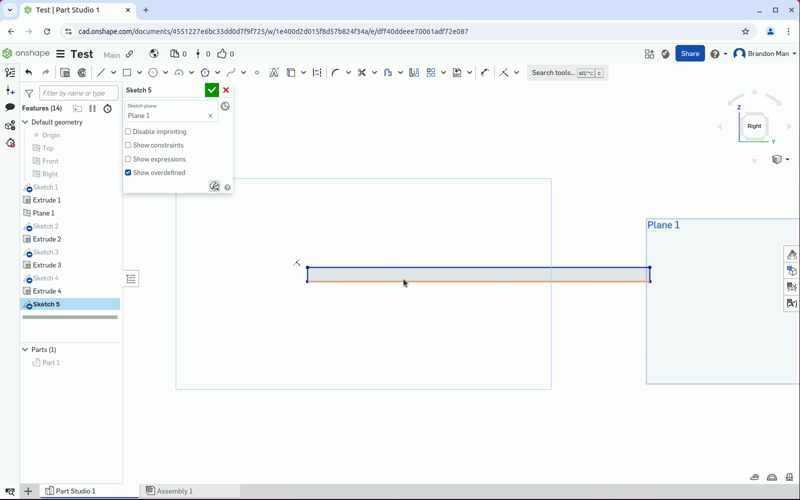
scroll(6)
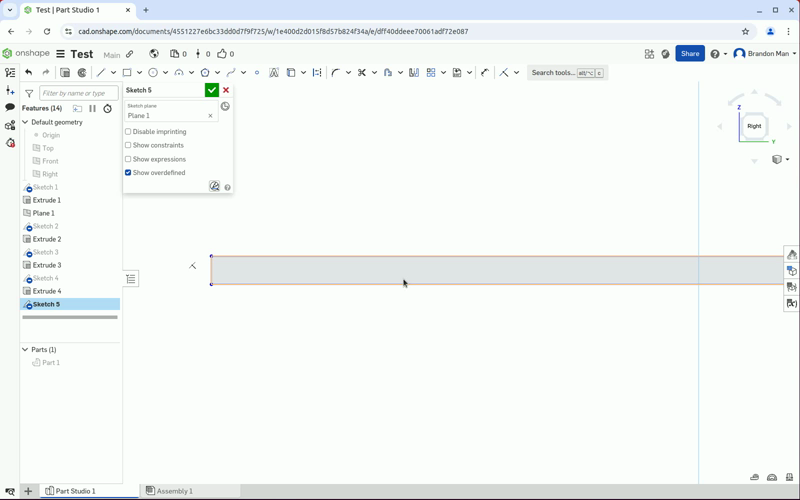
click(403, 278)
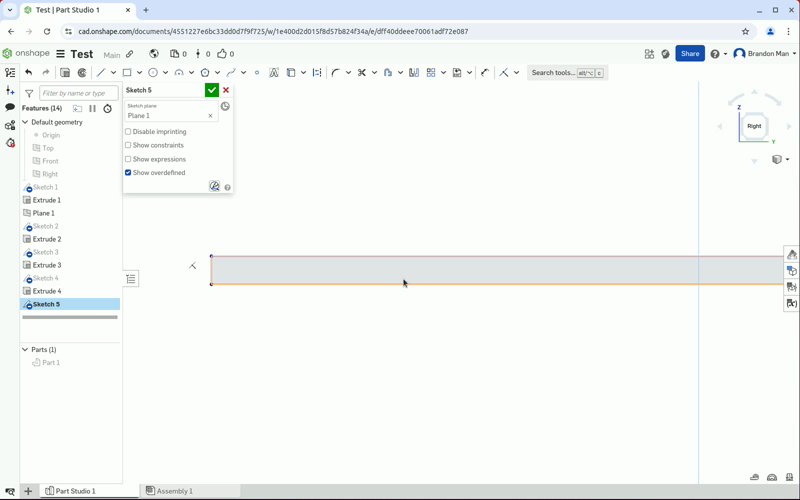
scroll(-6)
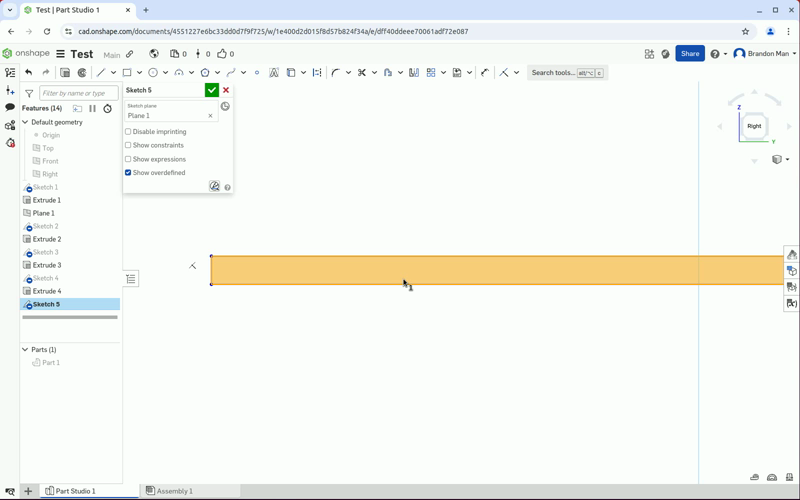
scroll(-6)
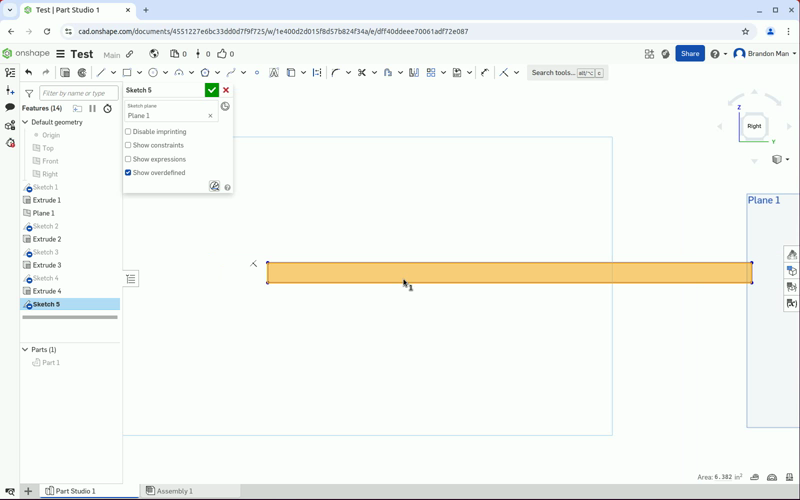
scroll(-6)
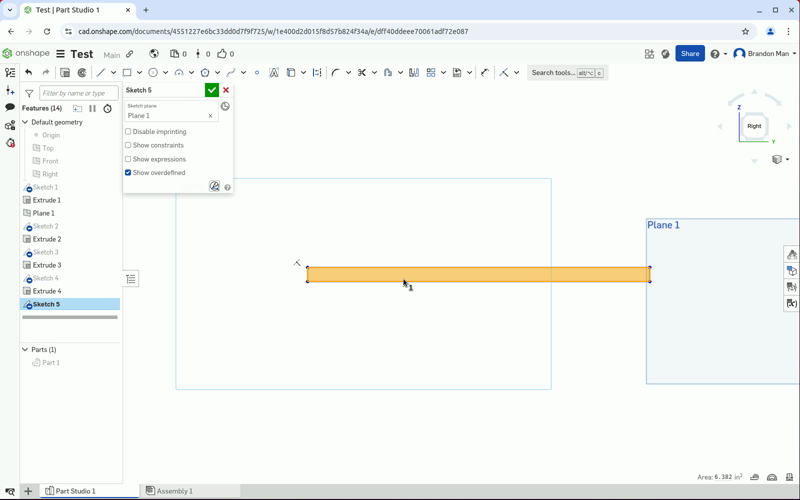
scroll(-6)
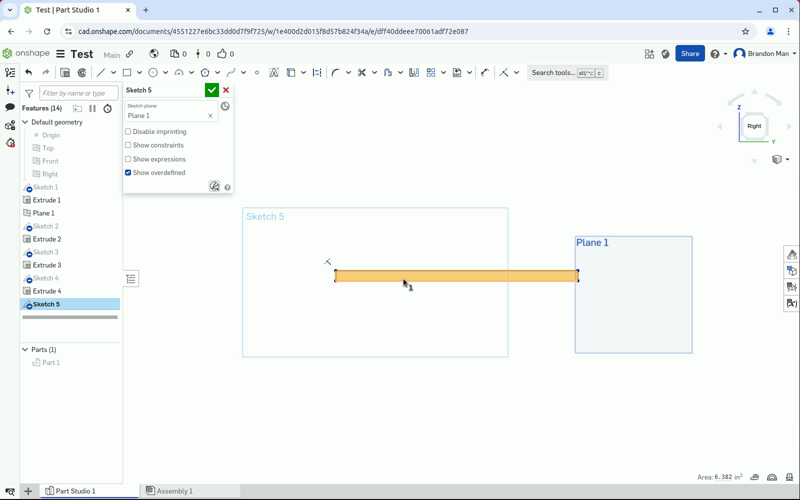
scroll(-6)
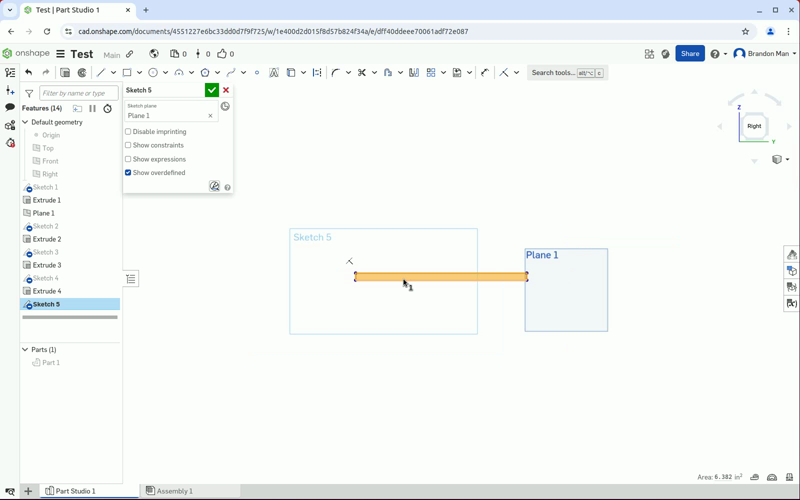
scroll(-6)
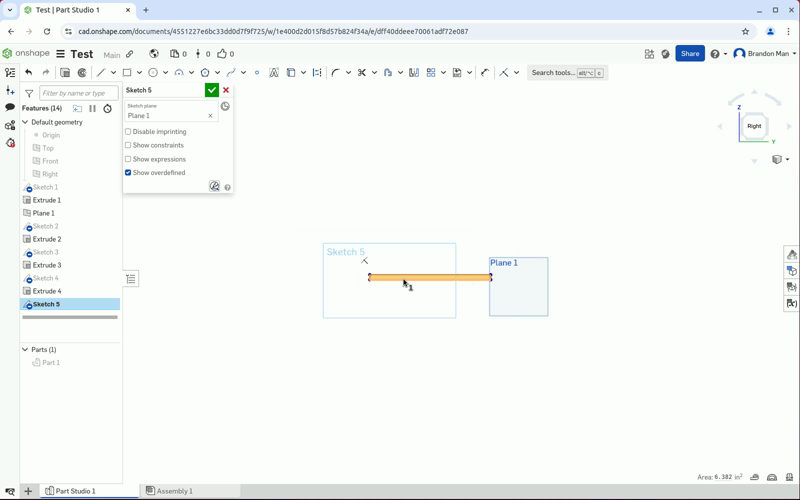
scroll(-6)
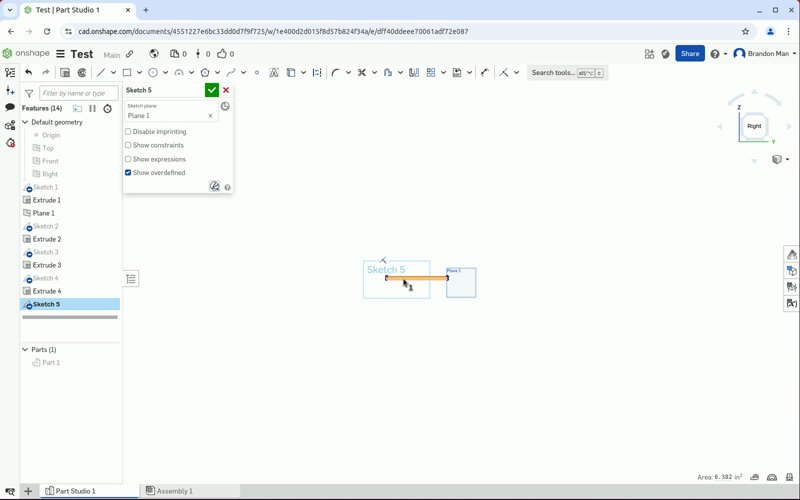
mouse_move(73, 352)
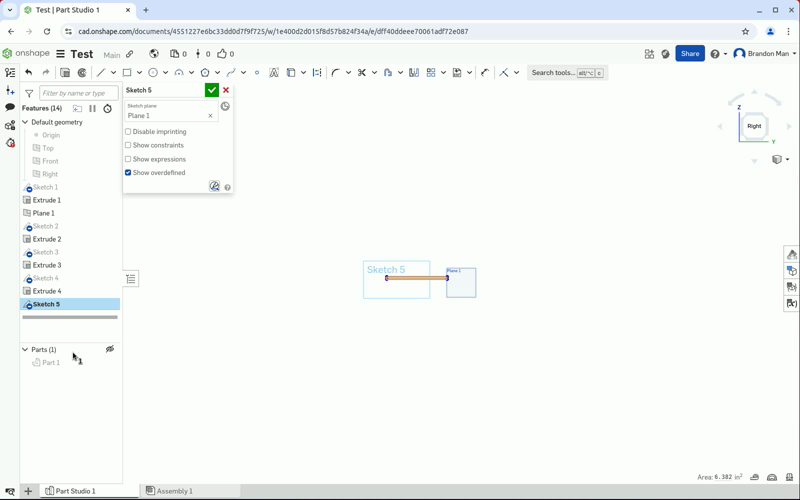
key(shift+y)
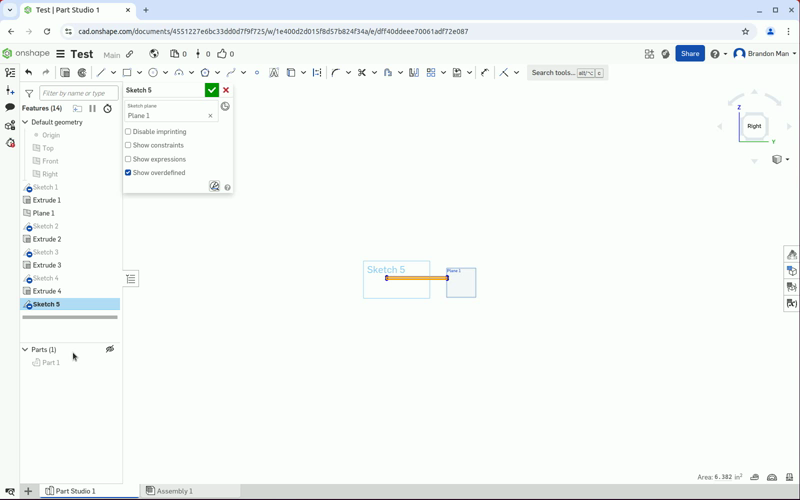
key(shift+e)
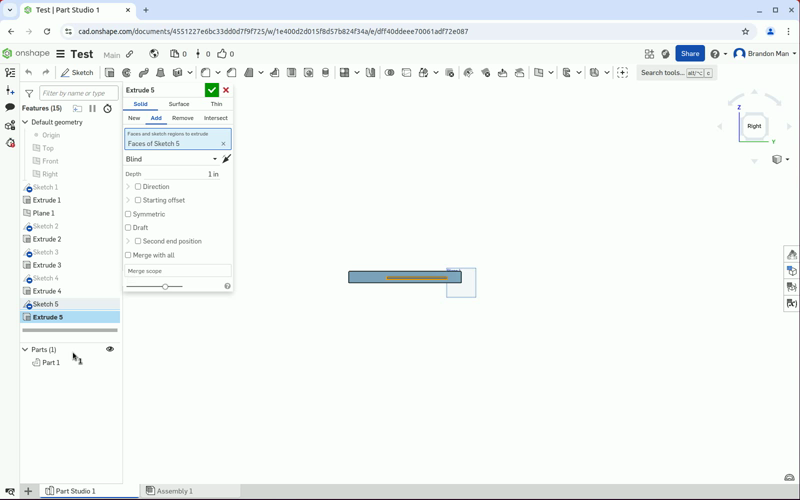
mouse_move(143, 106)
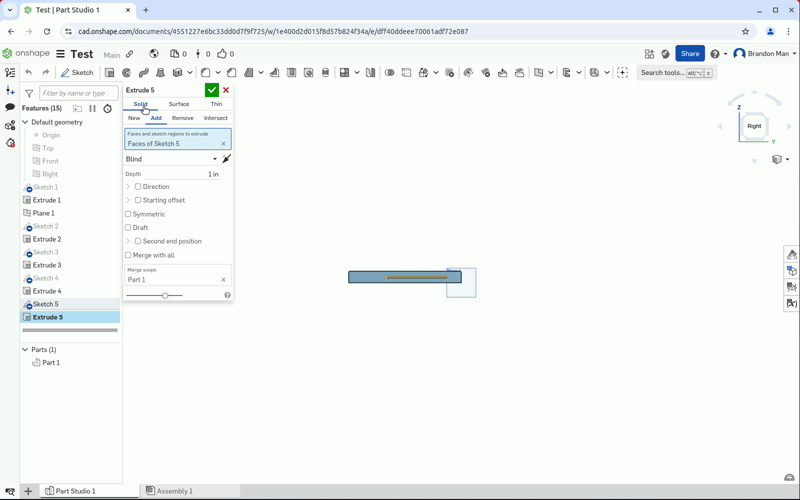
click(143, 106)
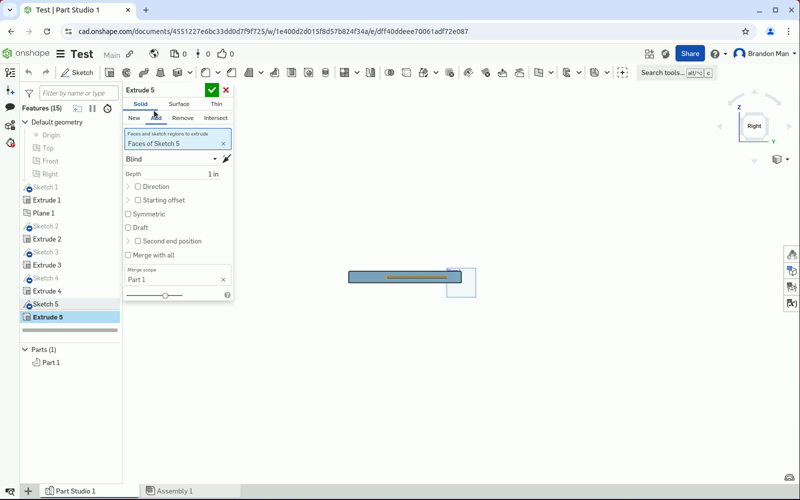
mouse_move(186, 120)
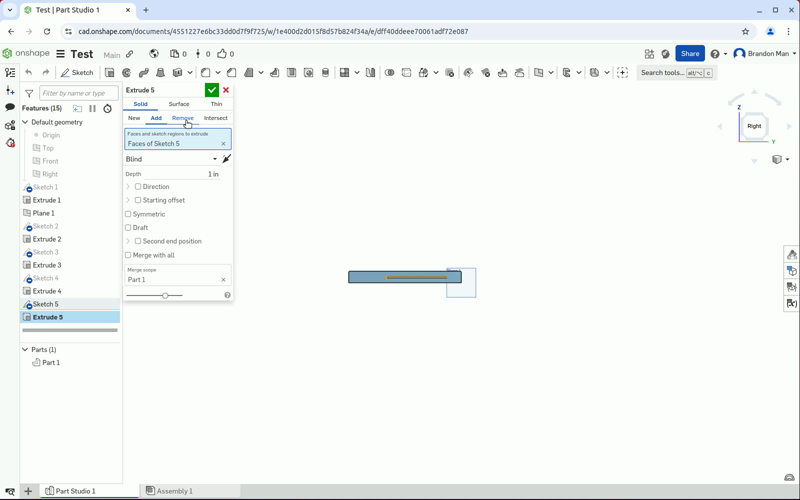
click(186, 120)
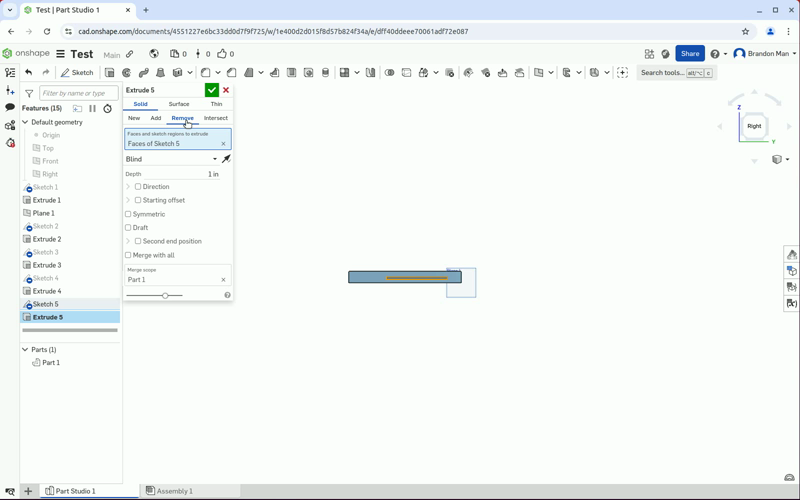
key(tab, 4)
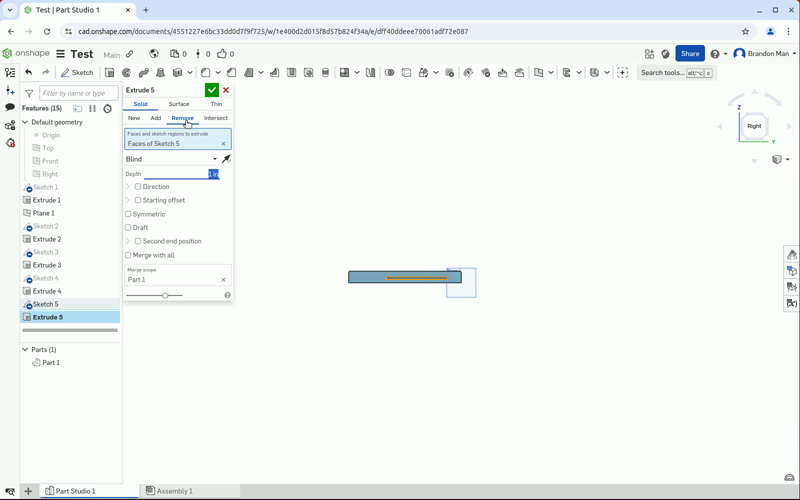
text(2.166)
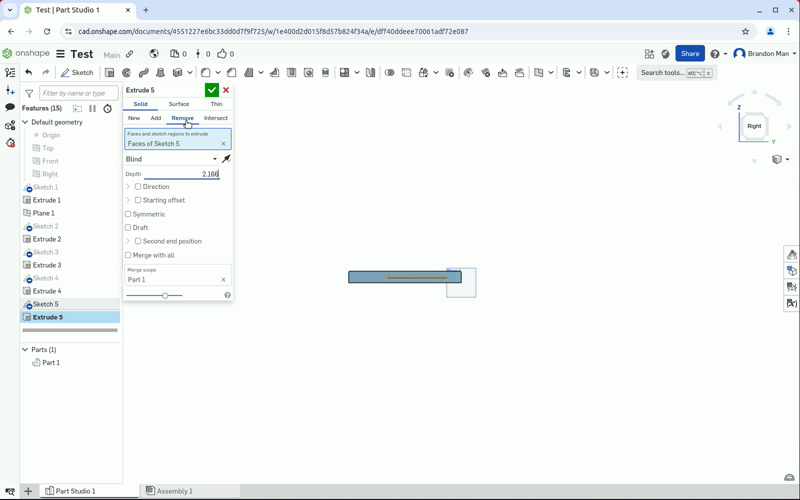
key(tab, 6)
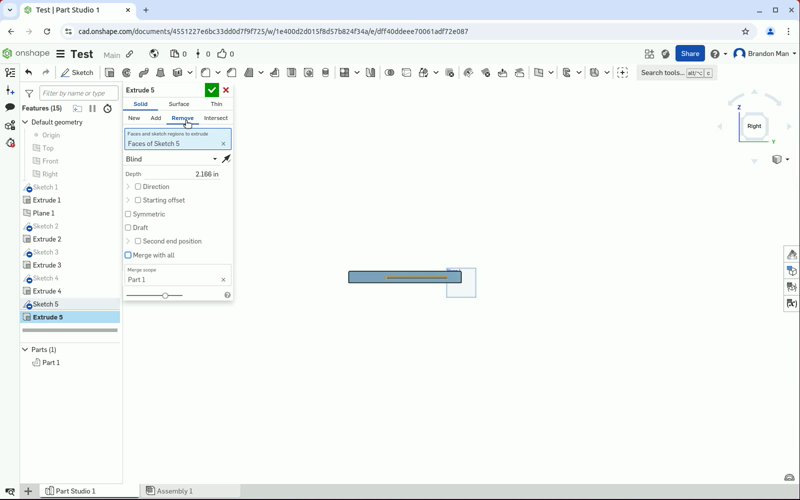
key(space)
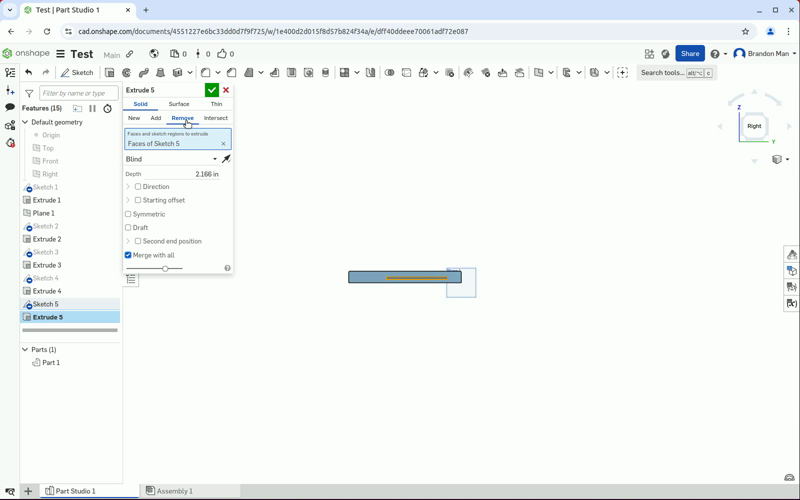
key(enter)
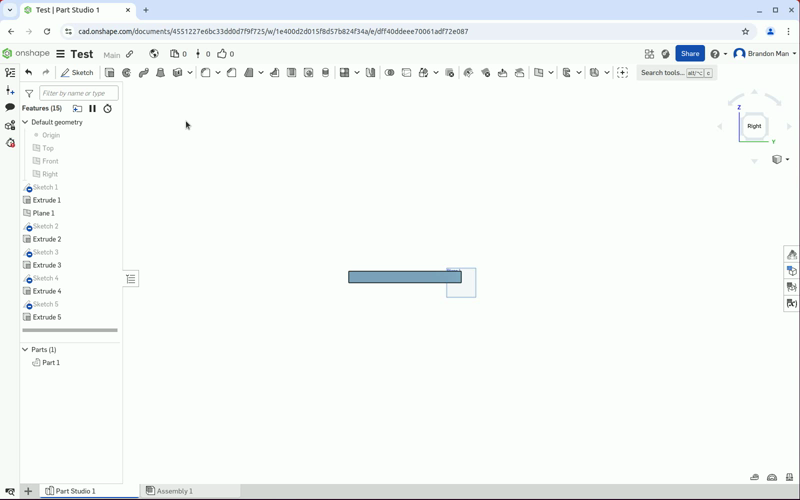
key(shift+h)
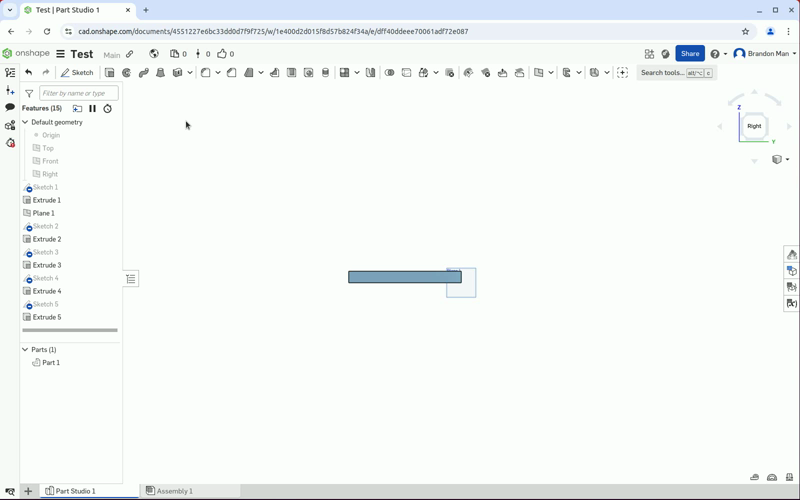
key(shift+h)
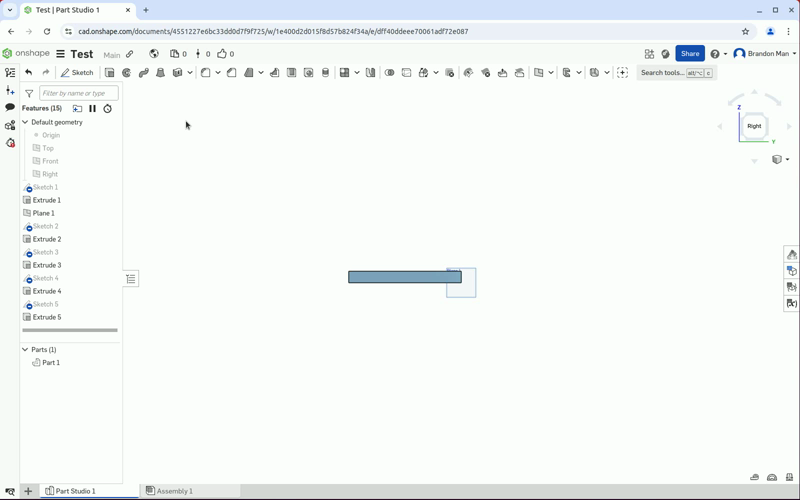
mouse_move(73, 189)
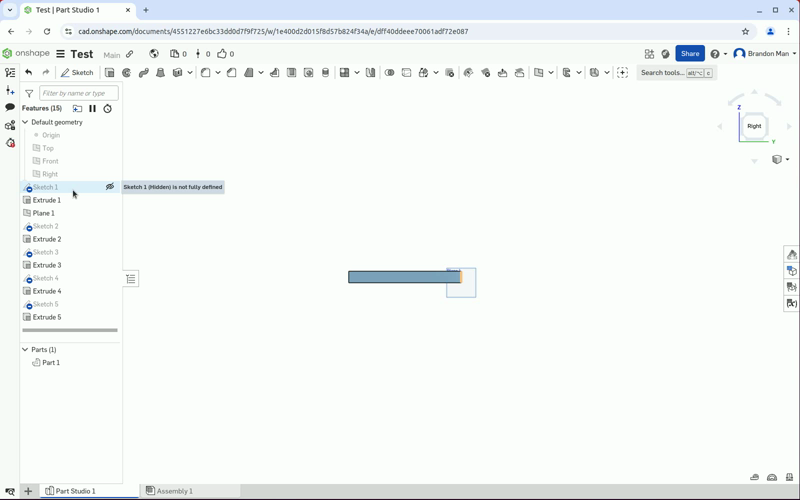
click(73, 189)
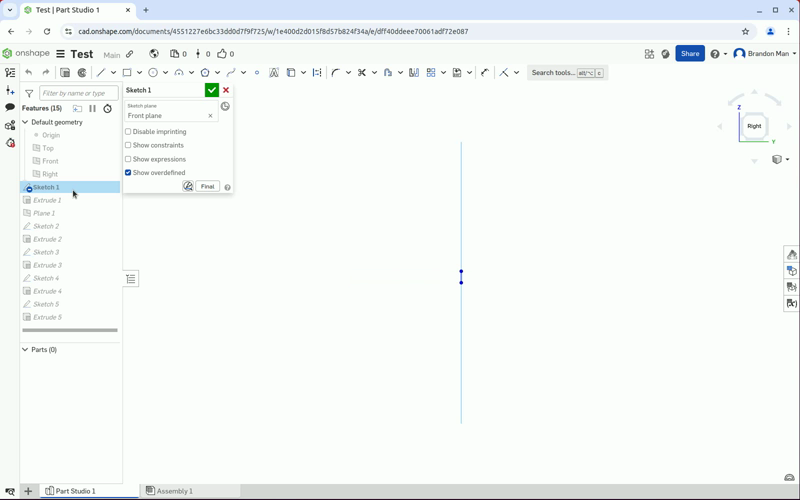
mouse_move(229, 92)
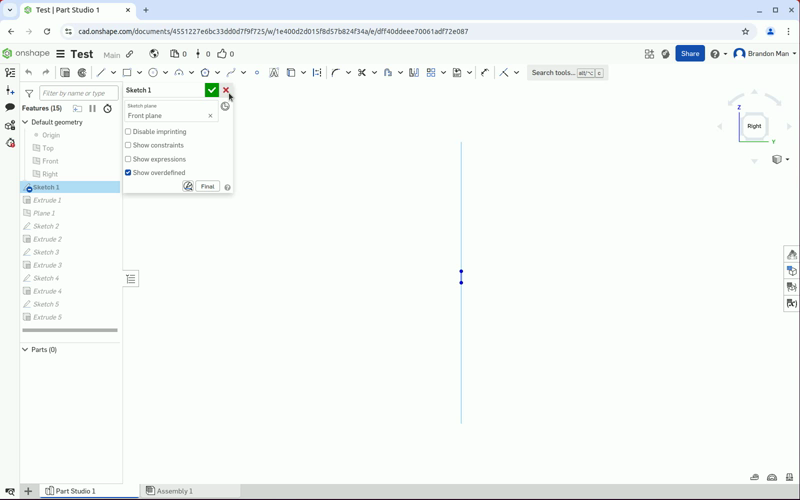
click(229, 92)
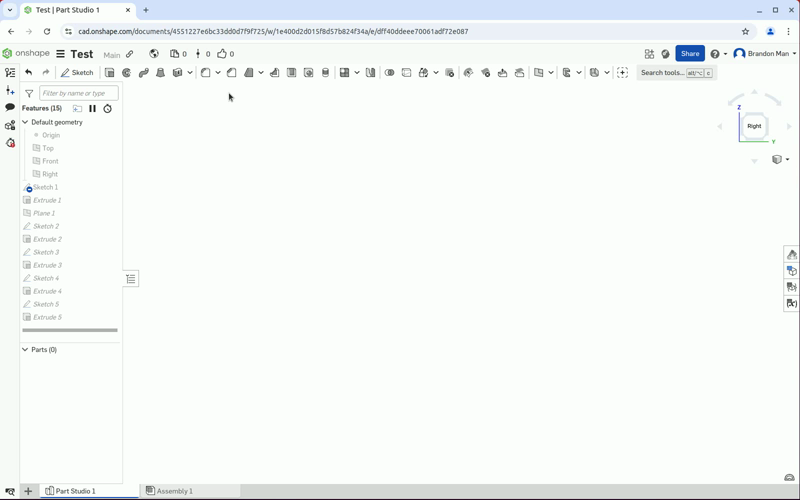
key(shift+s)
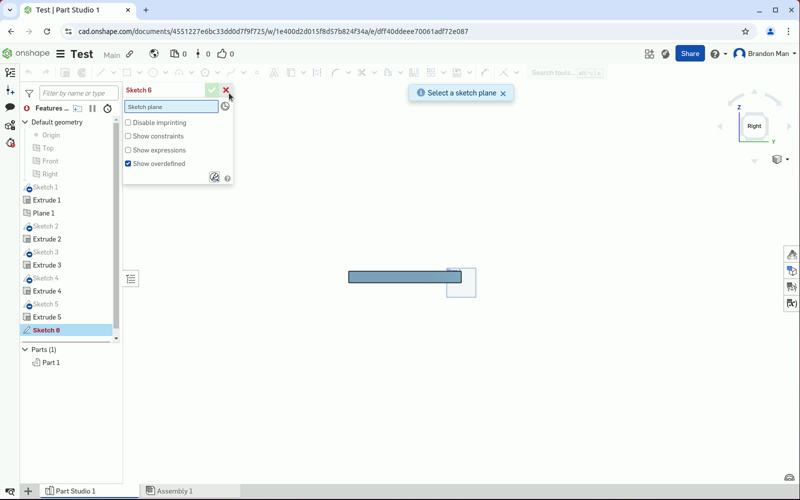
mouse_move(69, 215)
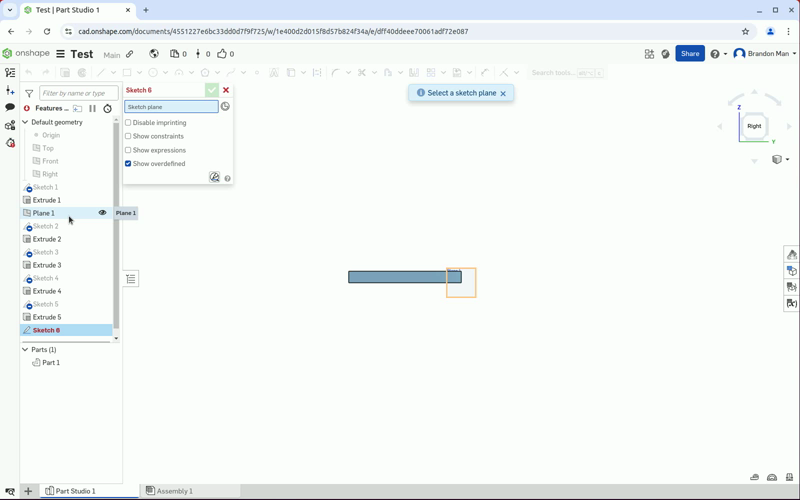
click(69, 215)
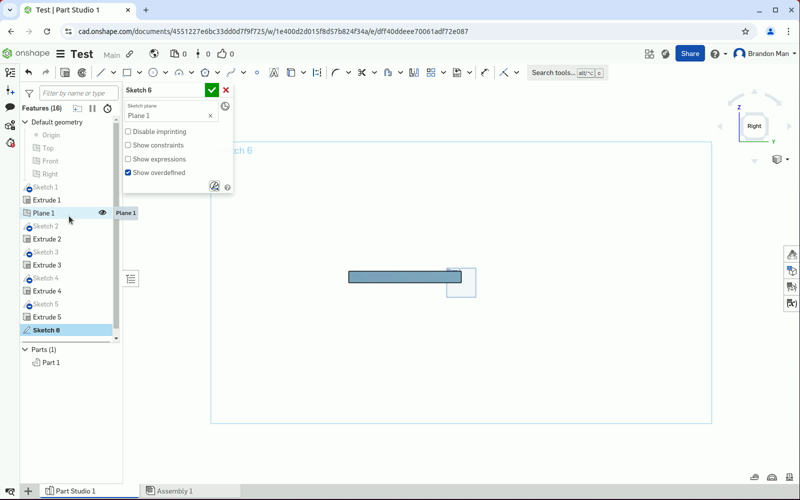
mouse_move(73, 352)
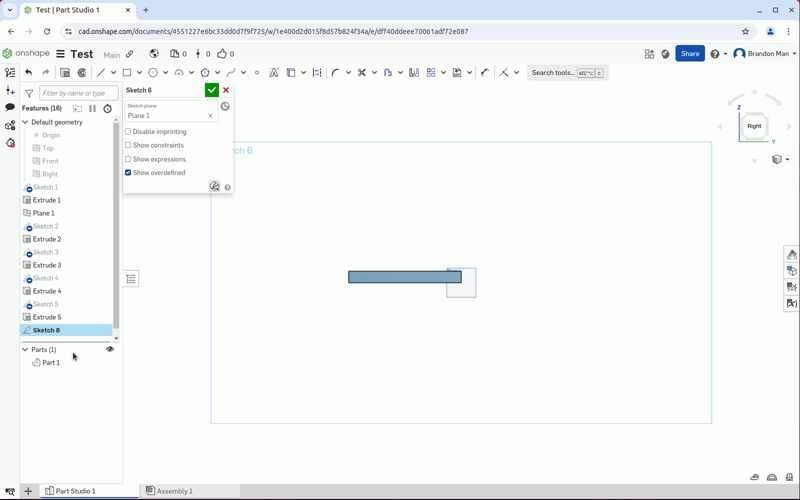
key(y)
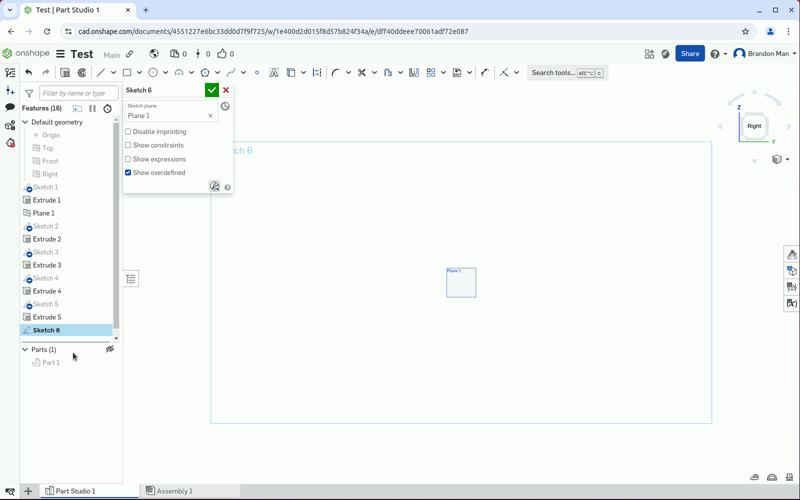
key(a)
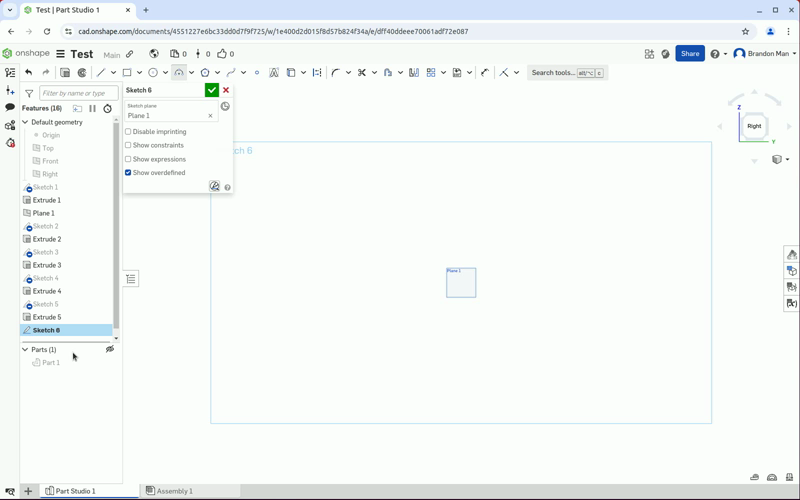
key_down(shift)
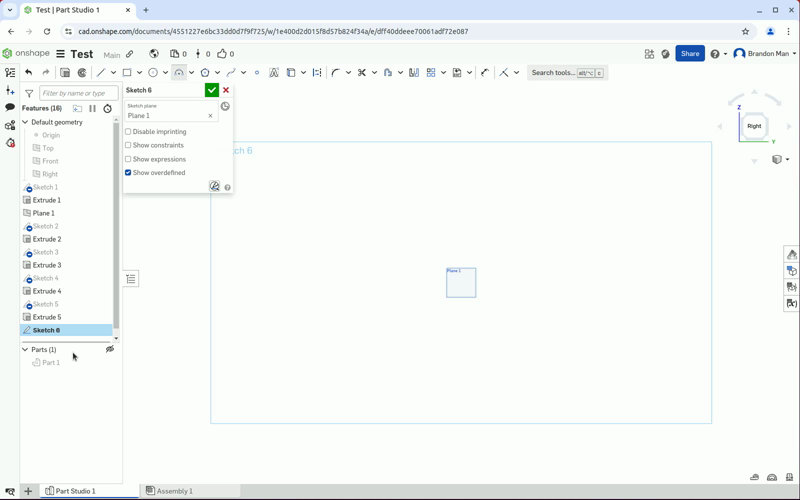
mouse_move(446, 279)
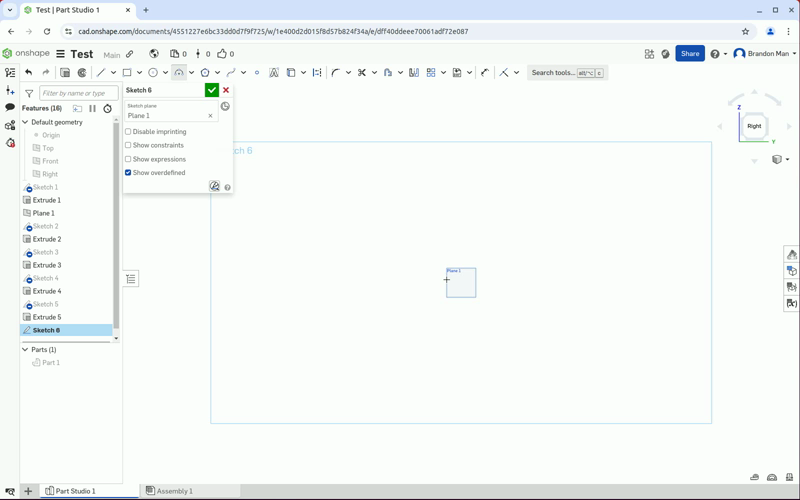
click(446, 279)
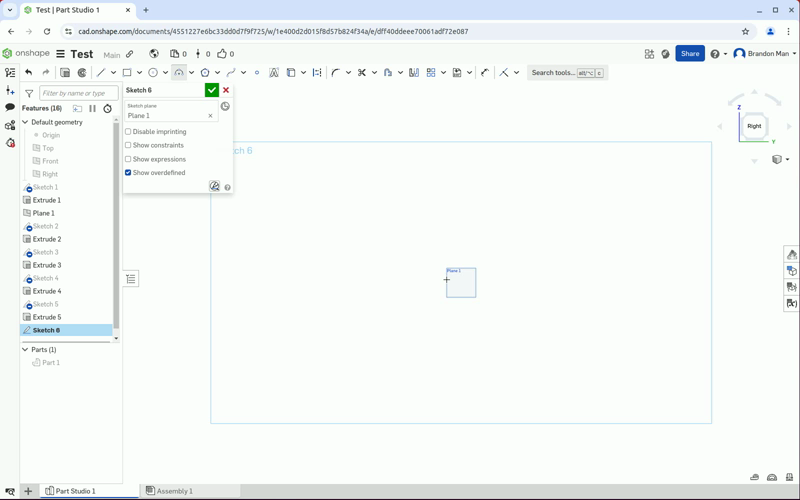
key_up(shift)
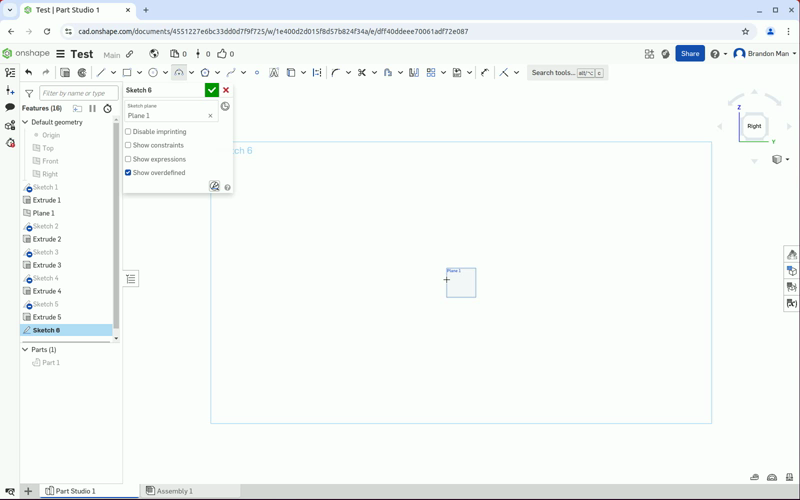
key_down(shift)
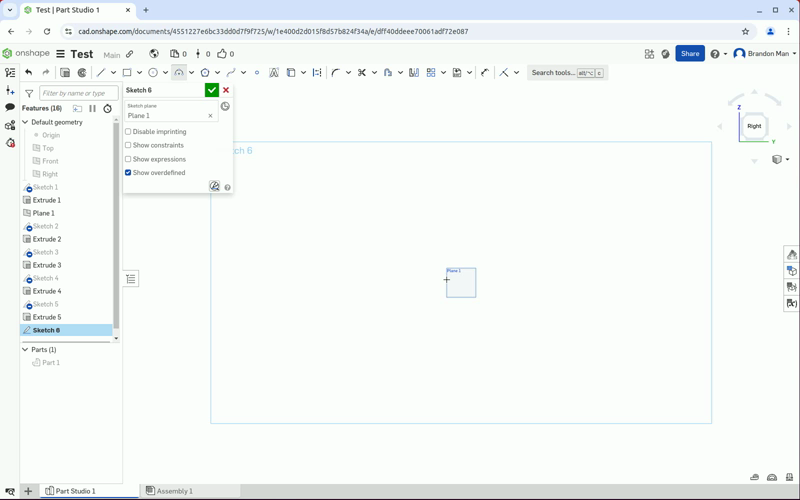
mouse_move(446, 276)
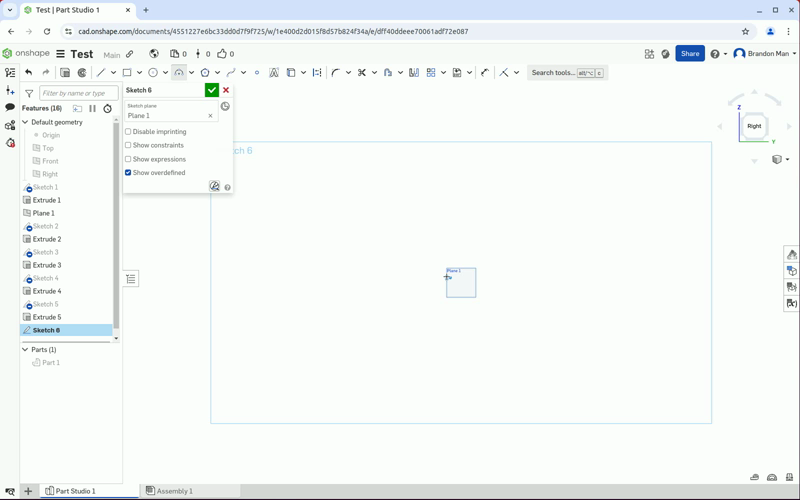
scroll(6)
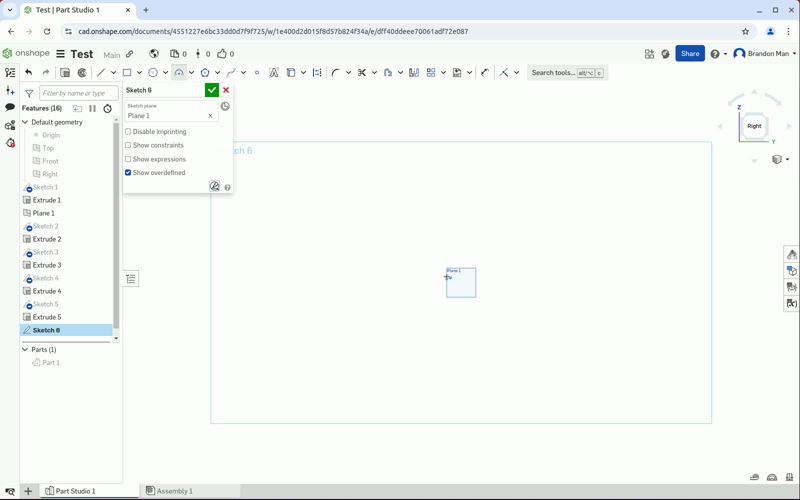
scroll(6)
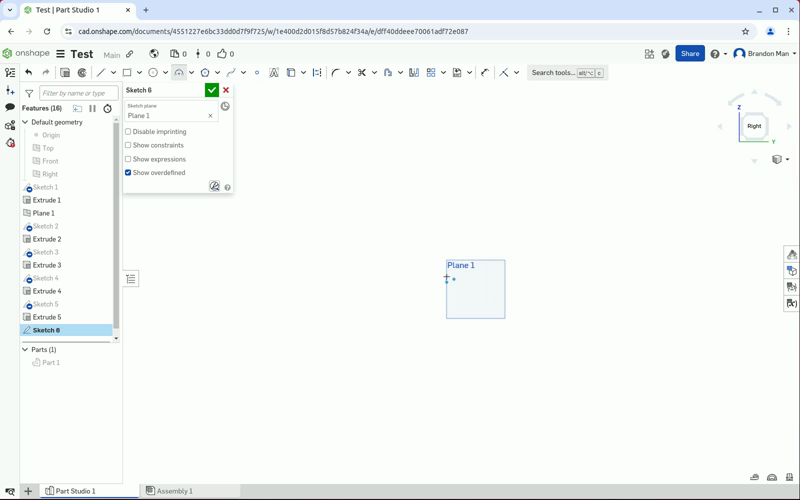
scroll(6)
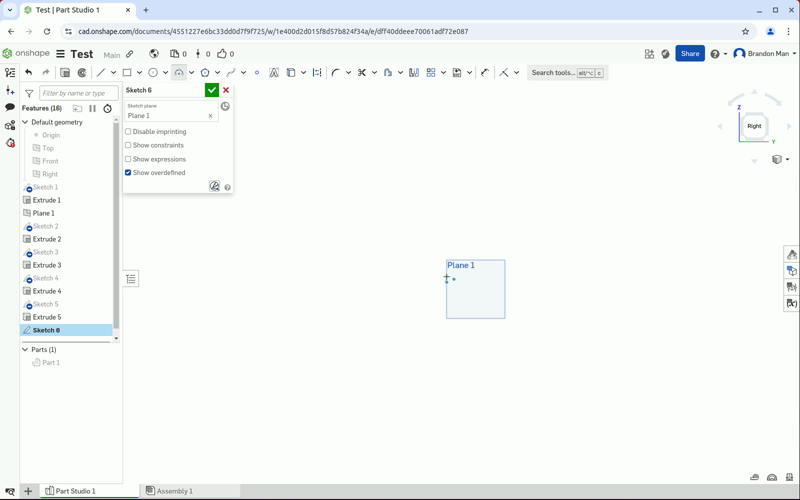
scroll(6)
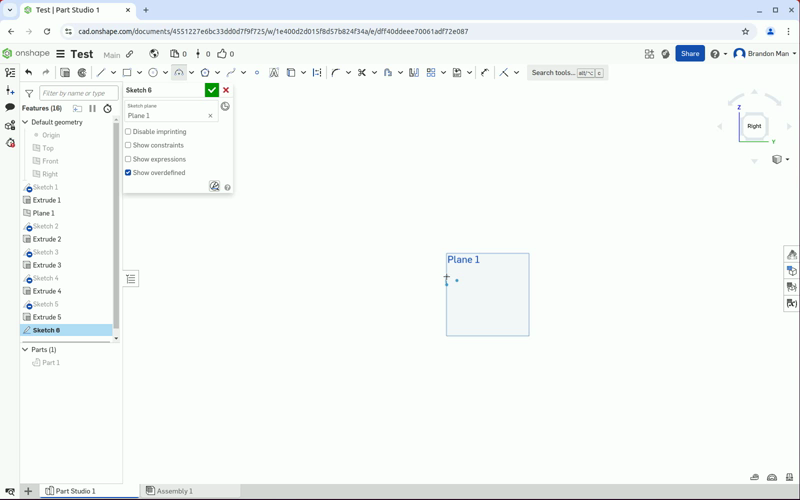
scroll(6)
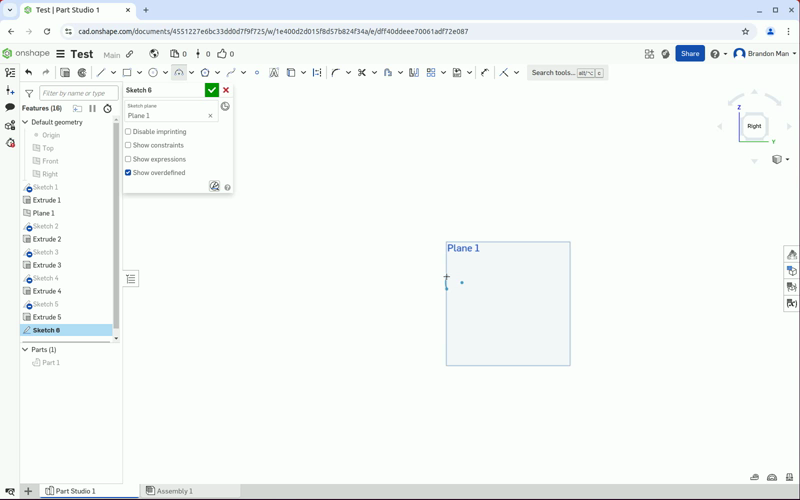
scroll(6)
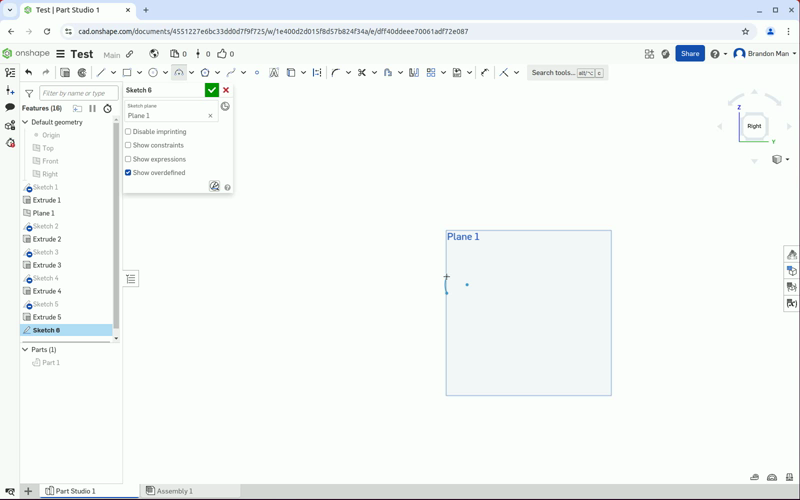
scroll(6)
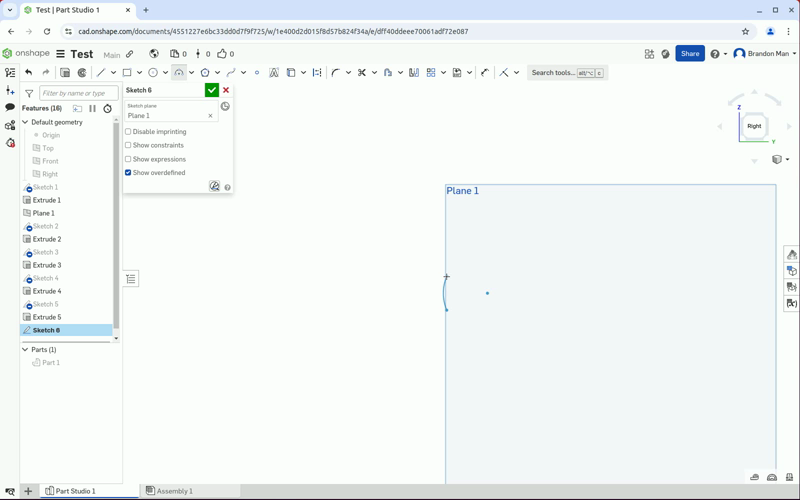
click(446, 276)
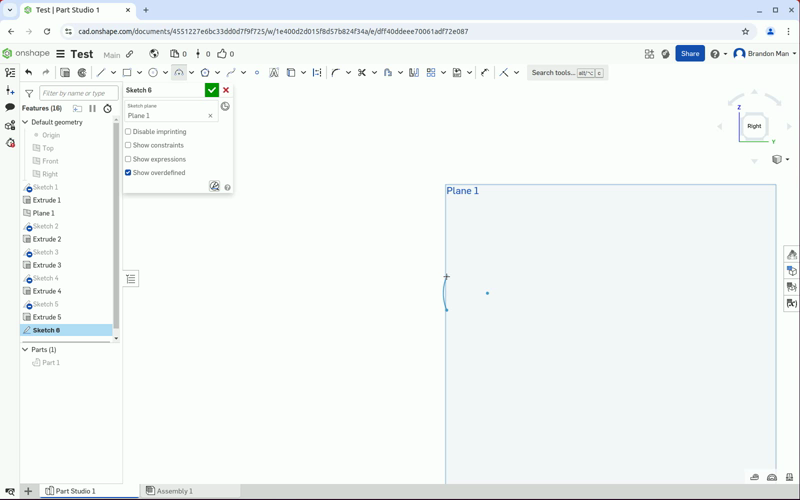
scroll(-6)
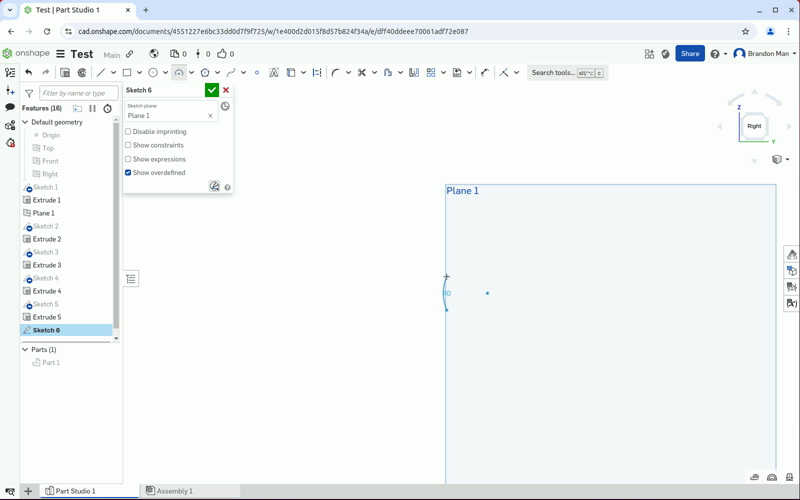
scroll(-6)
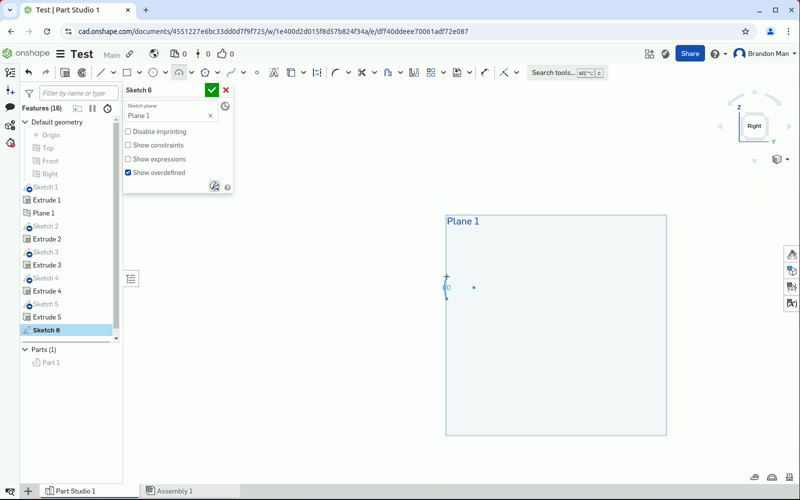
scroll(-6)
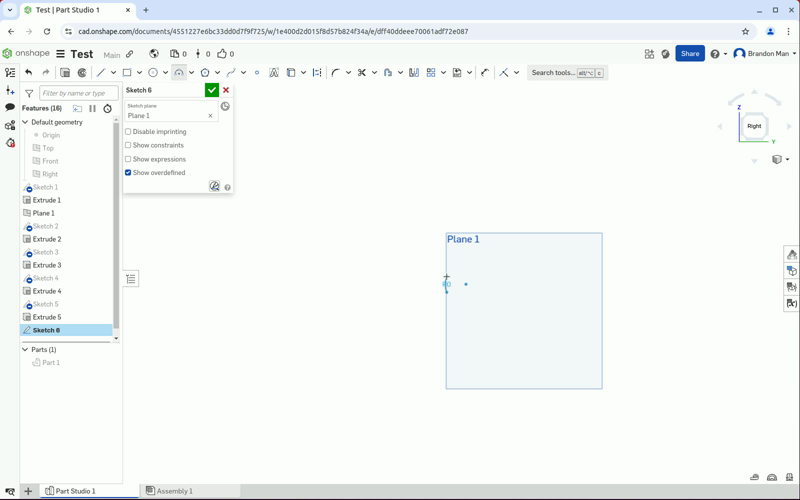
scroll(-6)
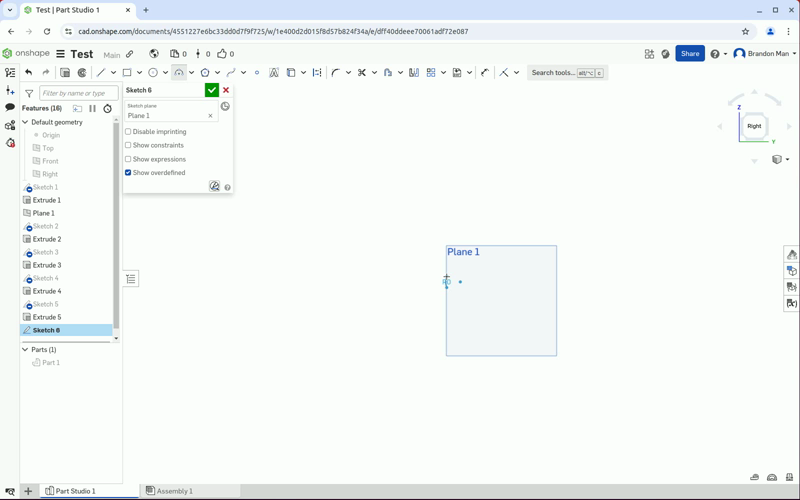
scroll(-6)
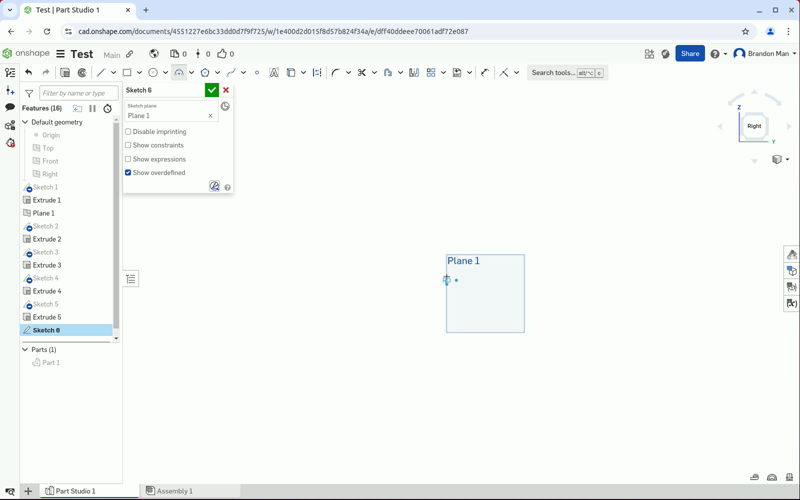
scroll(-6)
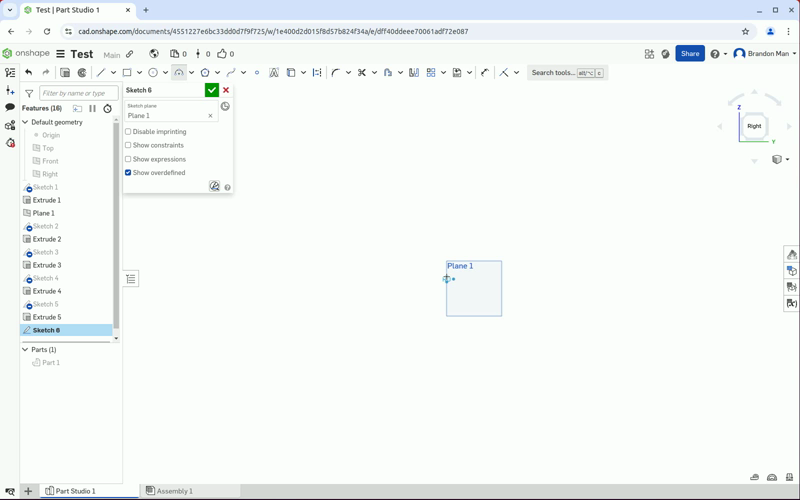
scroll(-6)
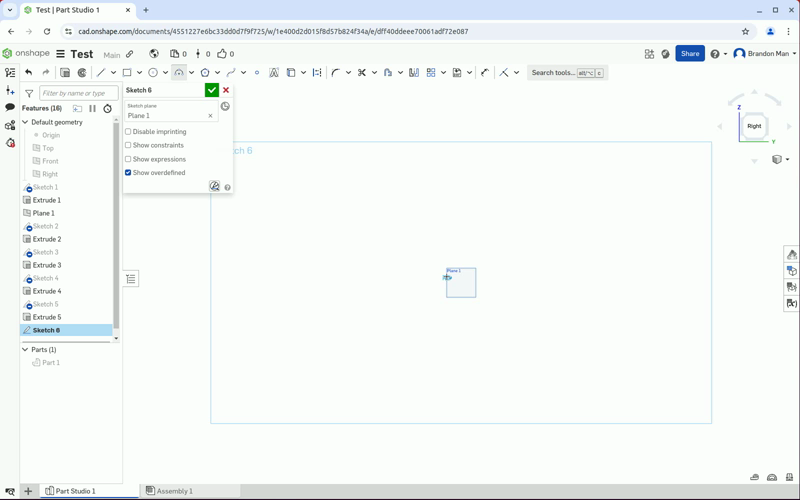
mouse_move(448, 277)
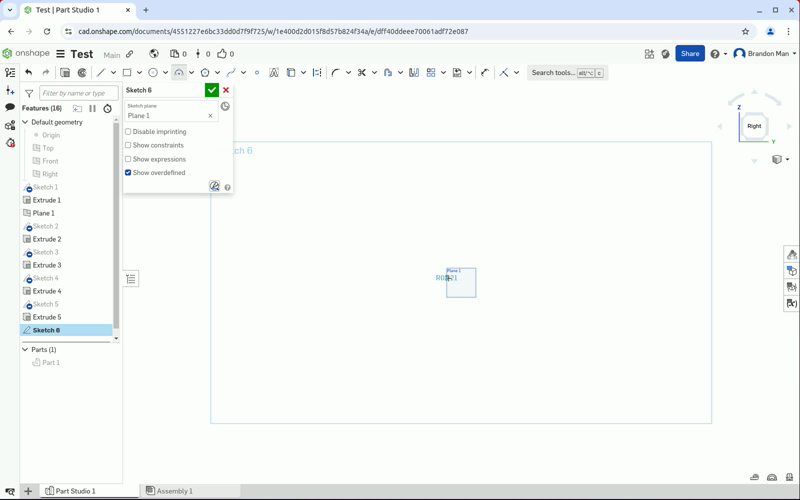
scroll(6)
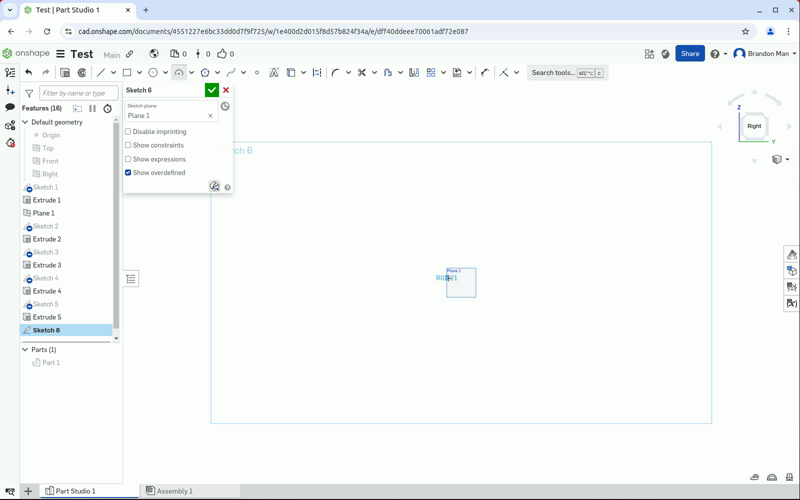
scroll(6)
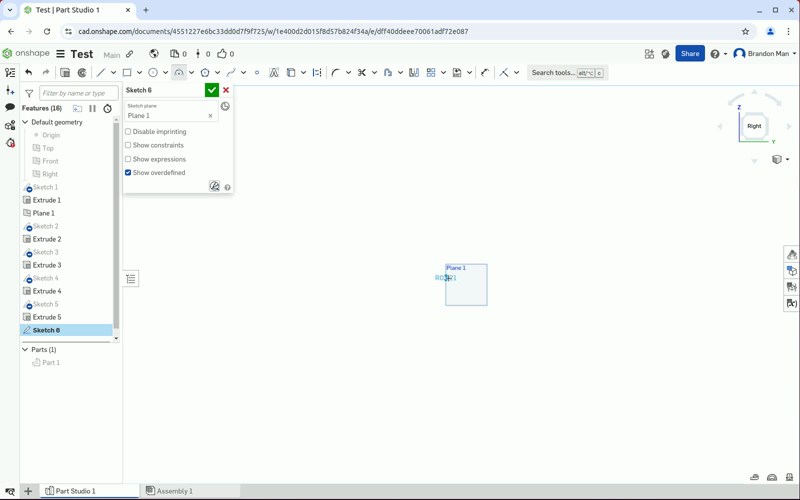
scroll(6)
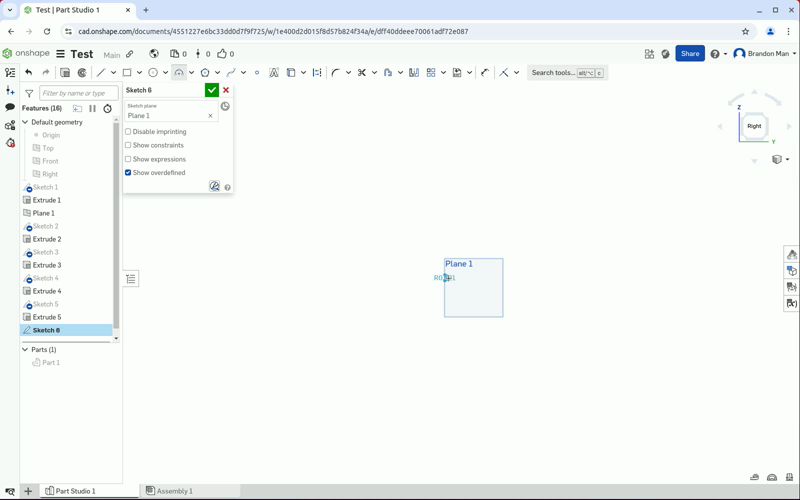
scroll(6)
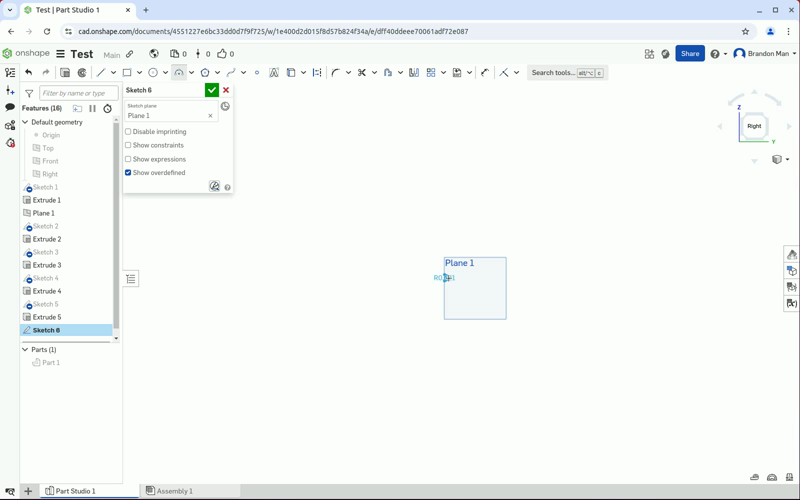
scroll(6)
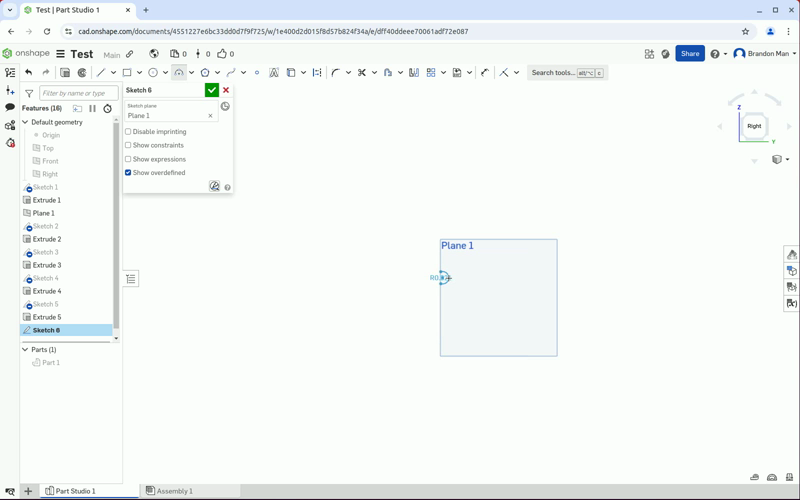
scroll(6)
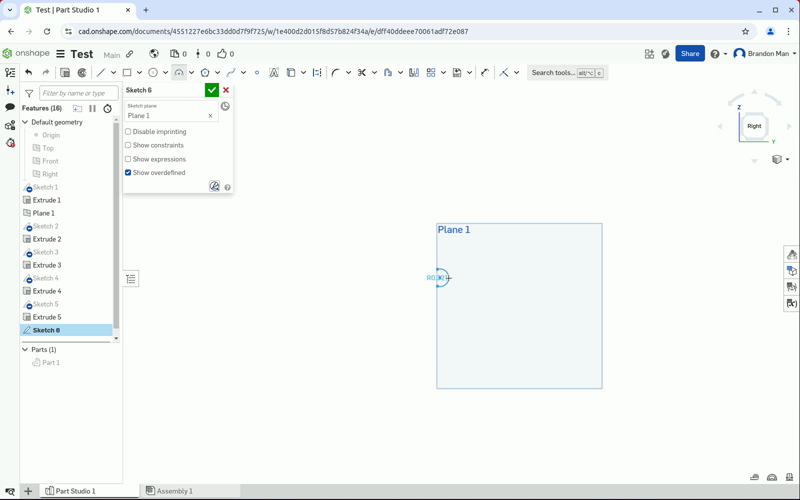
scroll(6)
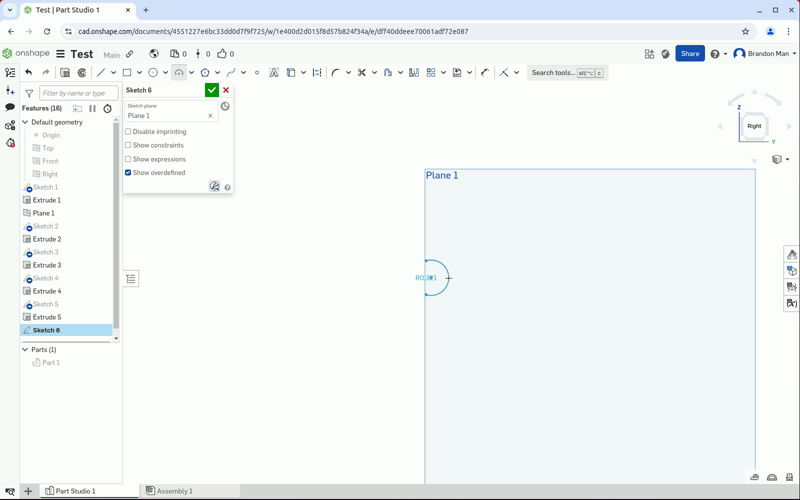
click(448, 277)
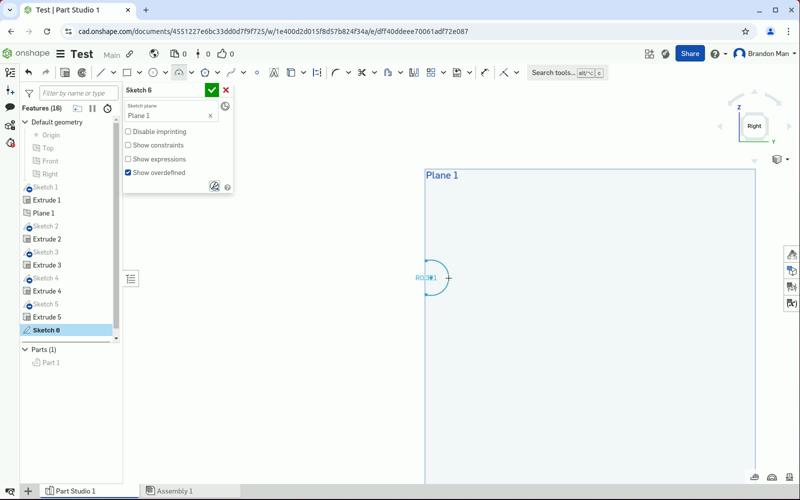
scroll(-6)
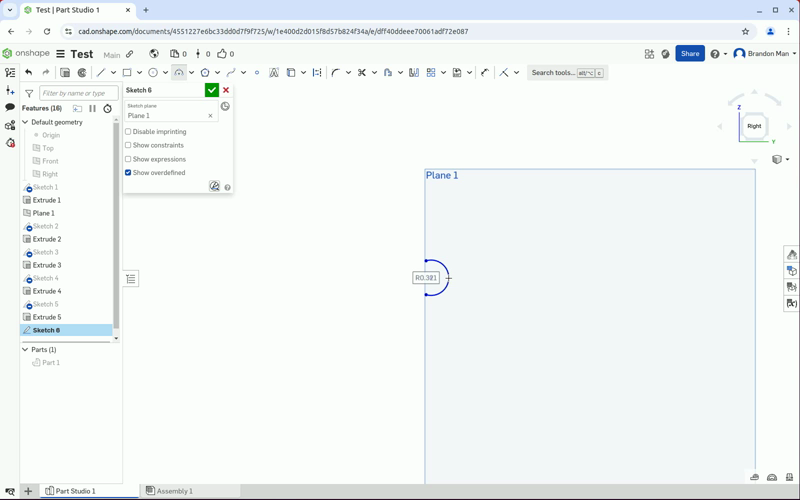
scroll(-6)
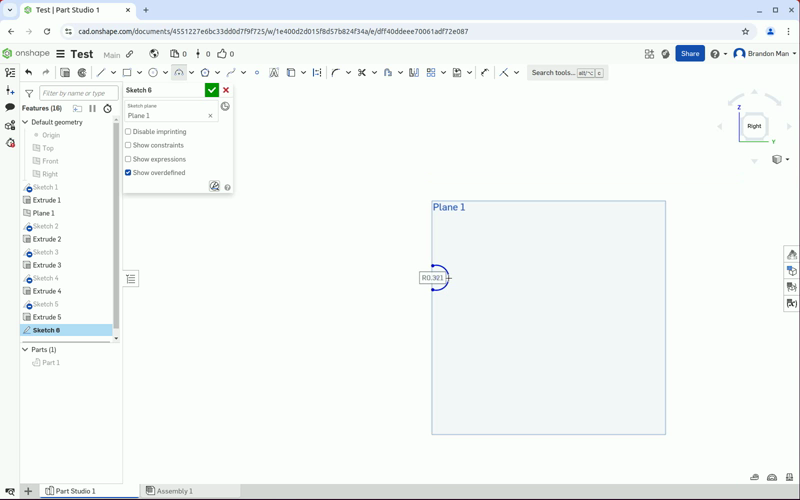
scroll(-6)
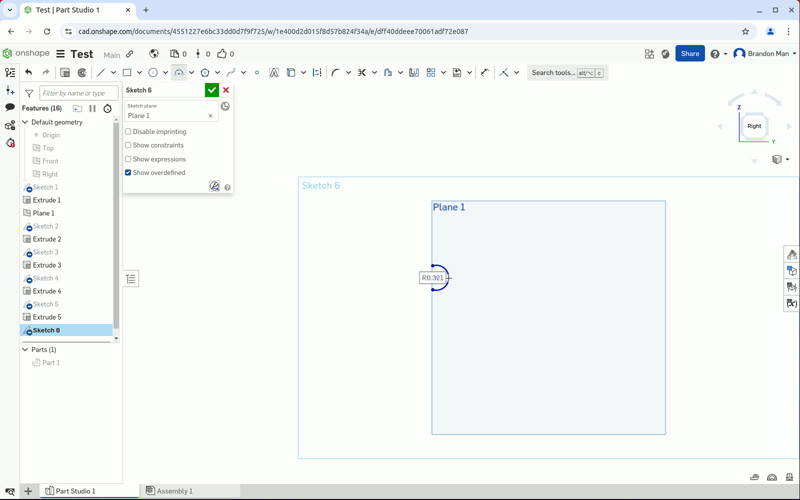
scroll(-6)
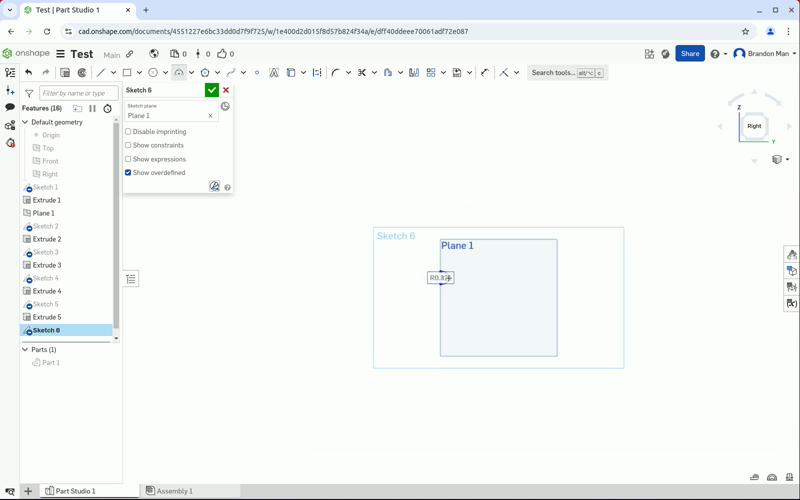
scroll(-6)
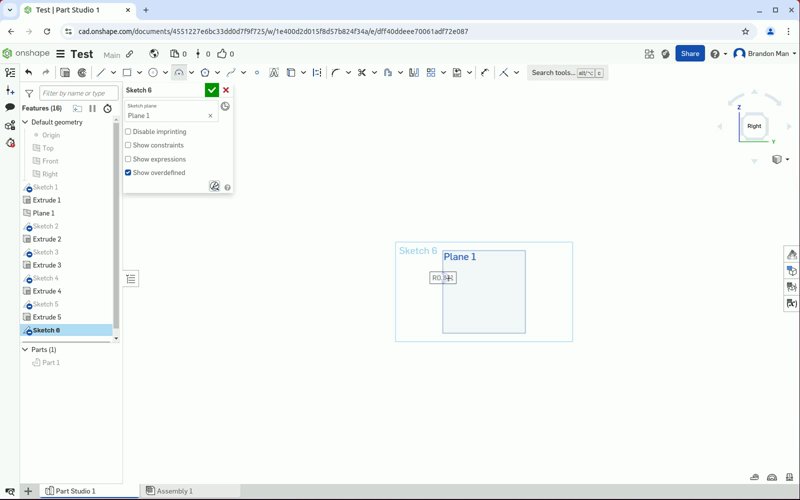
scroll(-6)
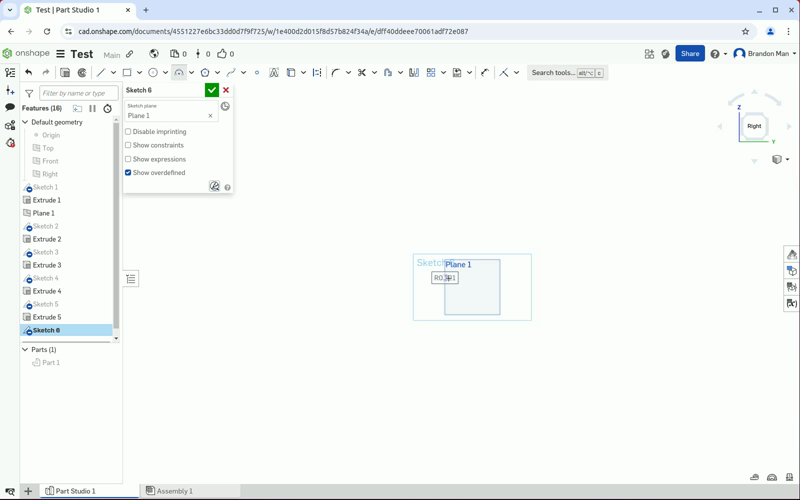
scroll(-6)
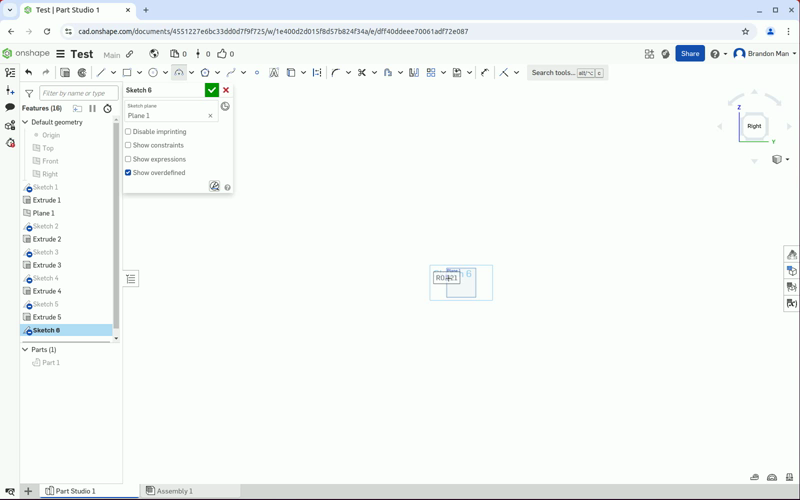
key_up(shift)
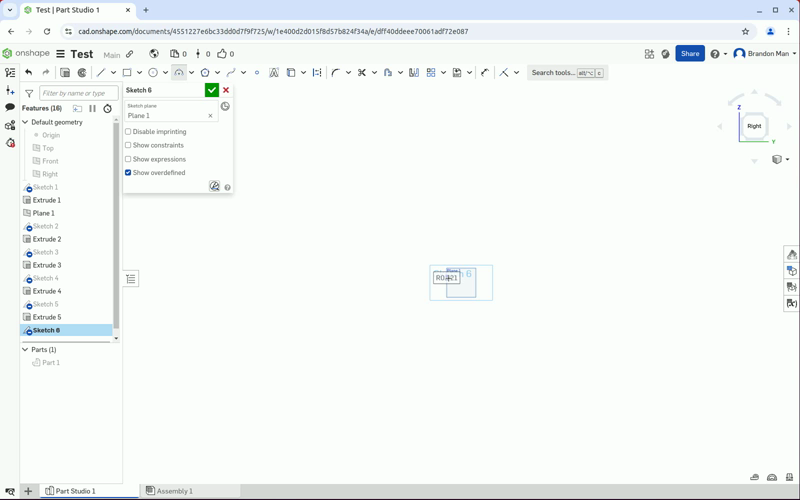
key(esc)
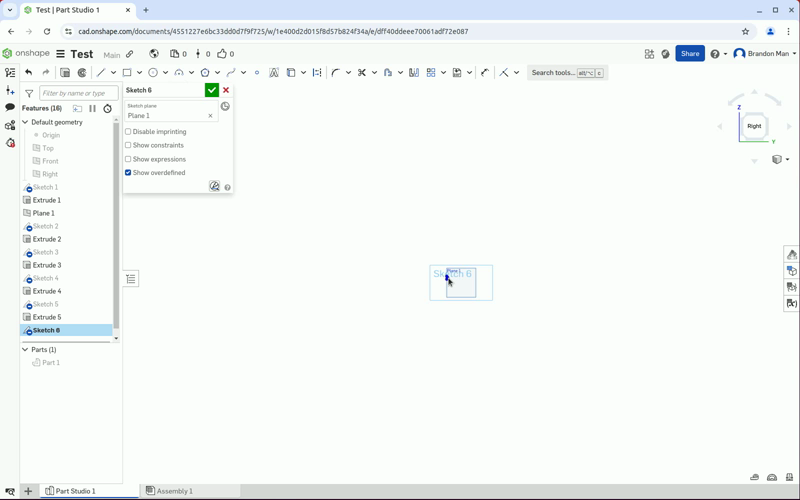
key(l)
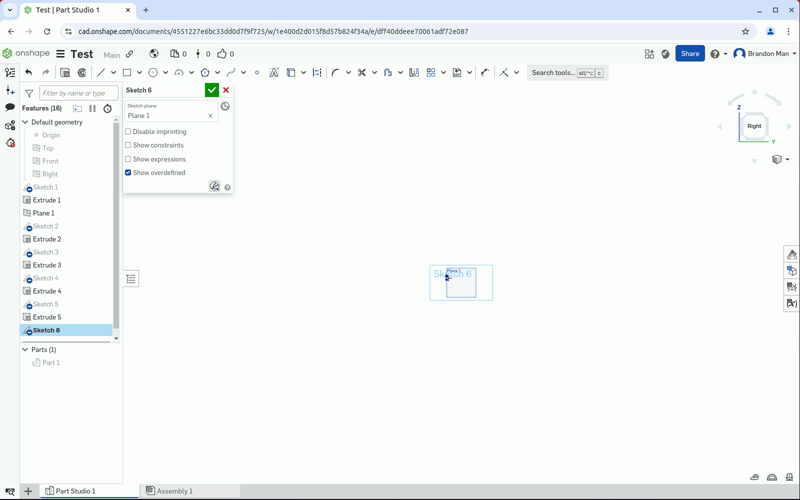
mouse_move(446, 276)
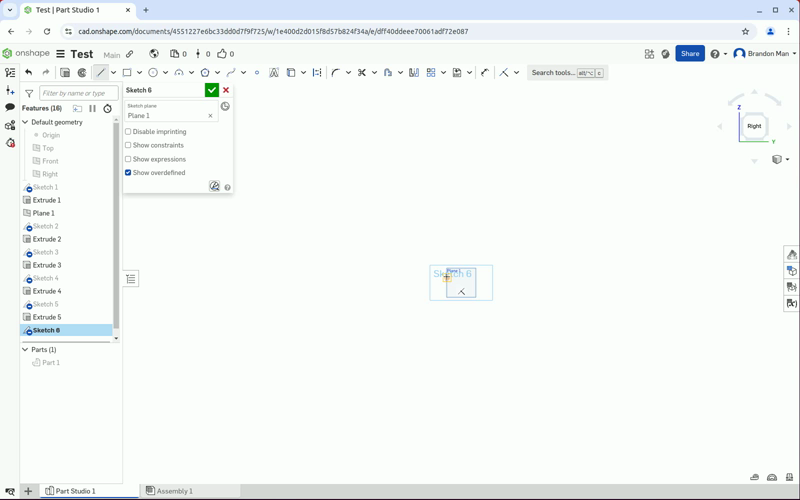
scroll(6)
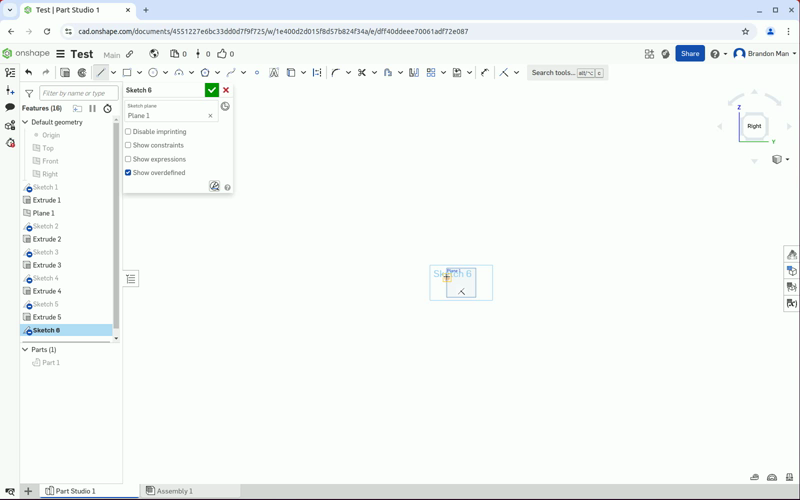
scroll(6)
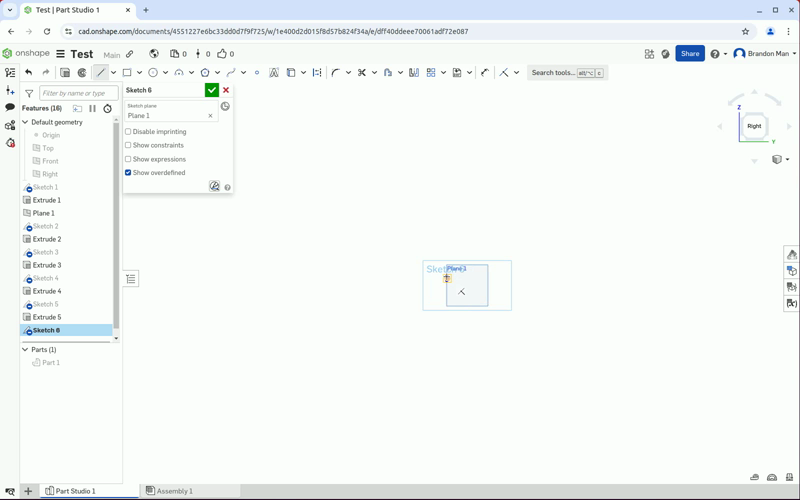
scroll(6)
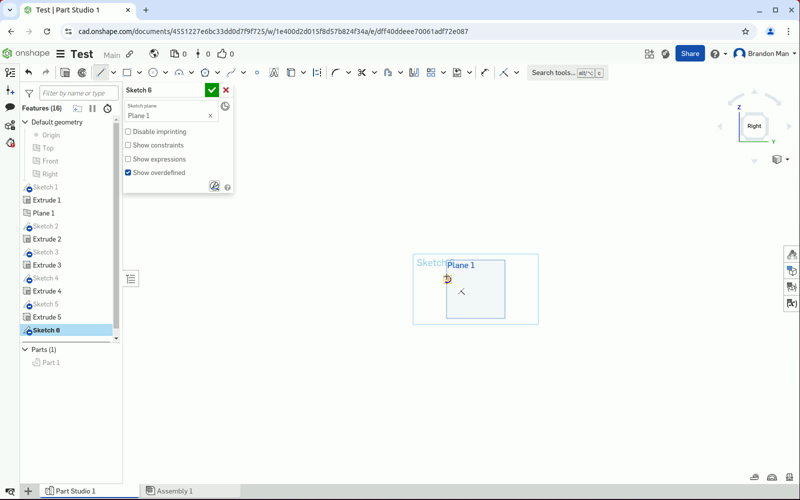
scroll(6)
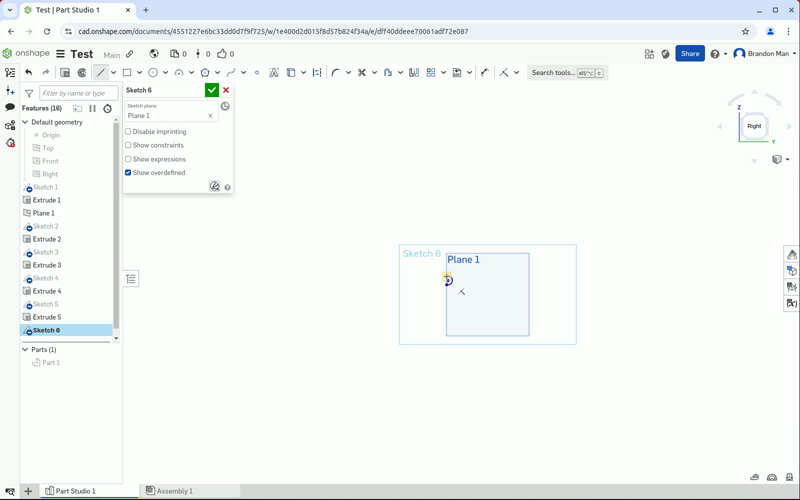
scroll(6)
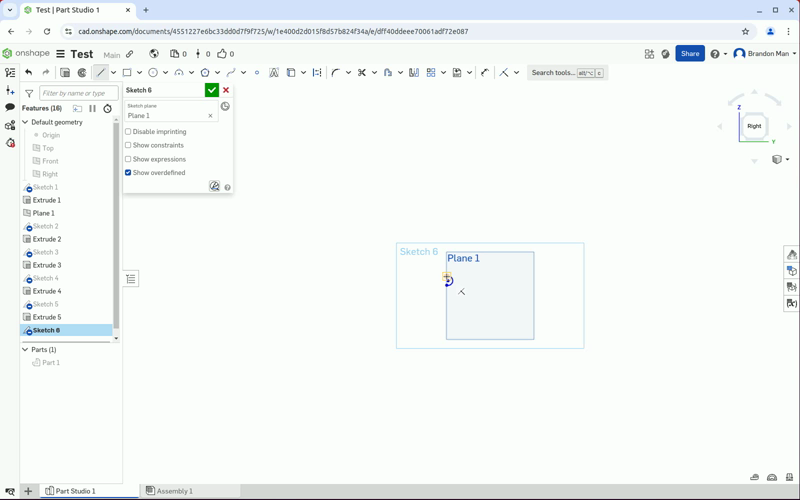
scroll(6)
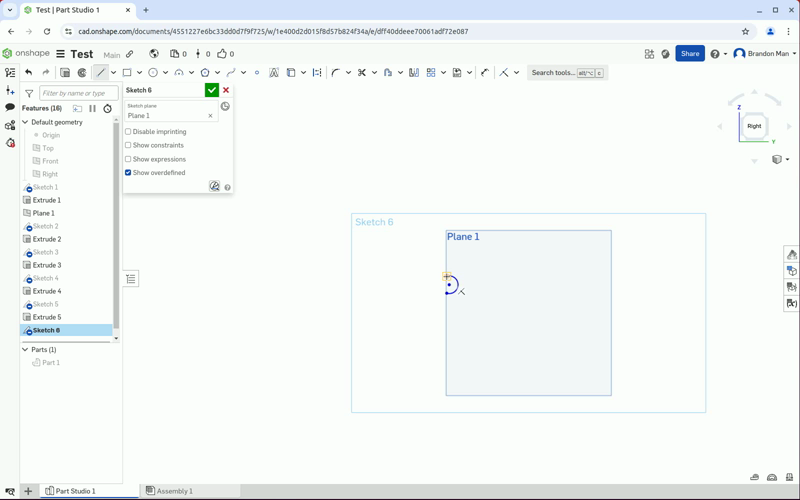
scroll(6)
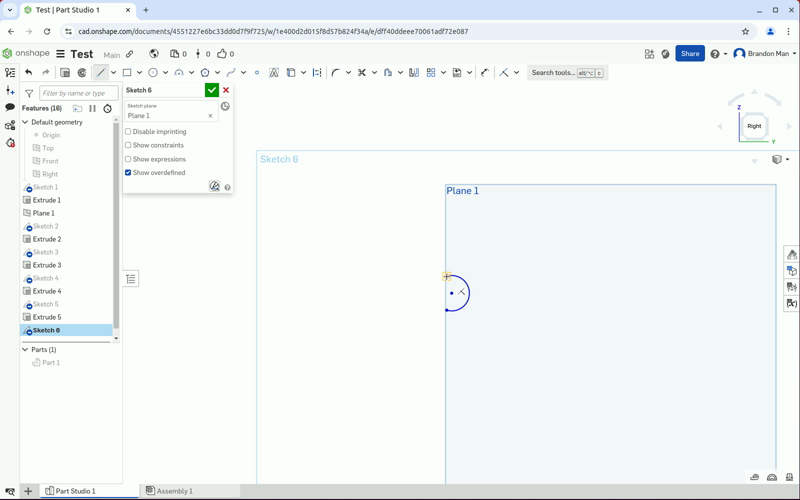
click(446, 276)
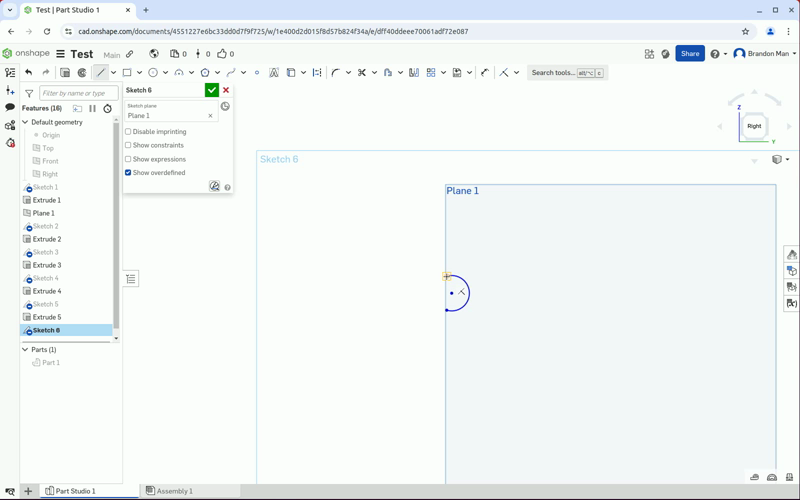
scroll(-6)
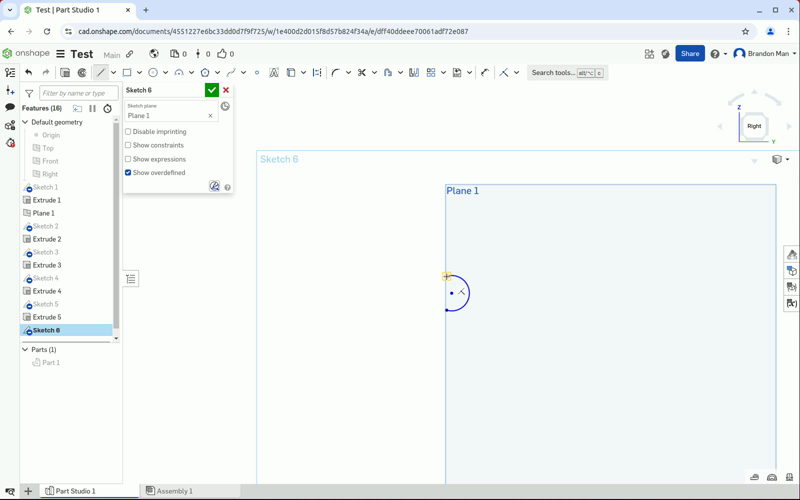
scroll(-6)
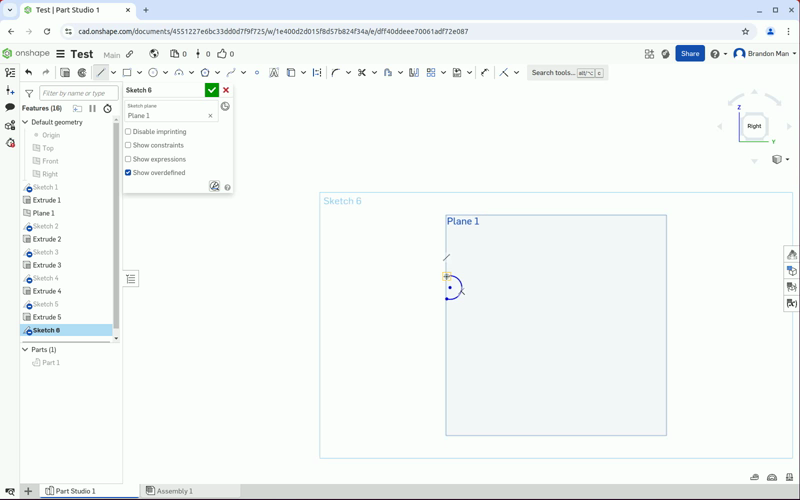
scroll(-6)
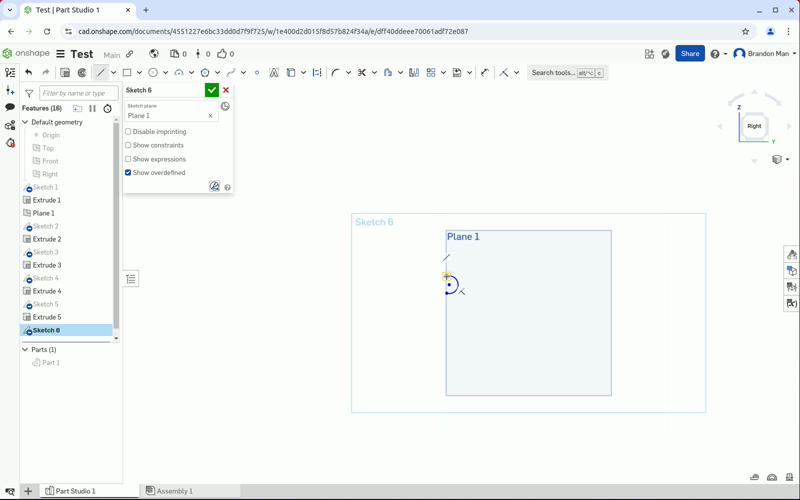
scroll(-6)
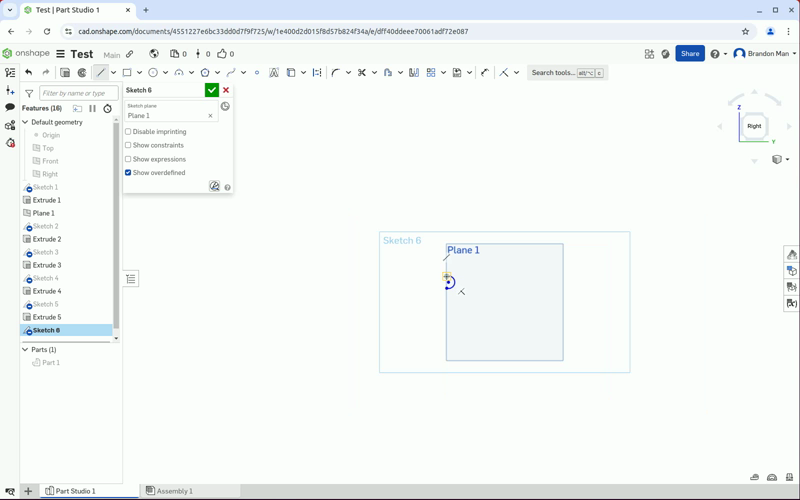
scroll(-6)
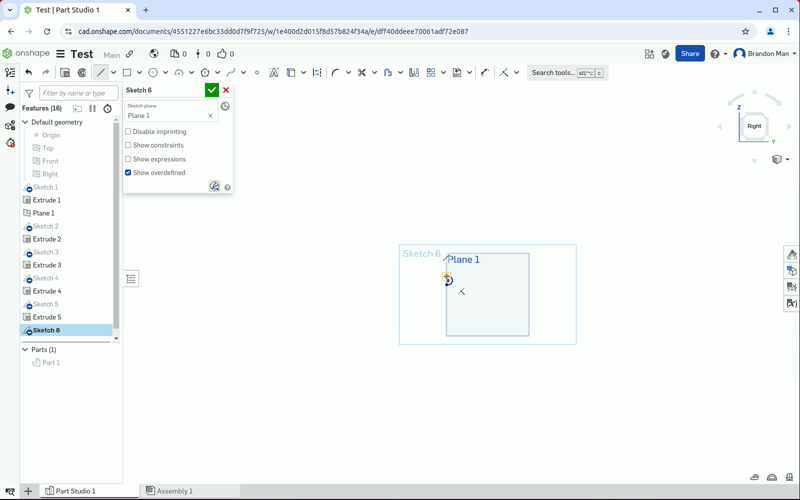
scroll(-6)
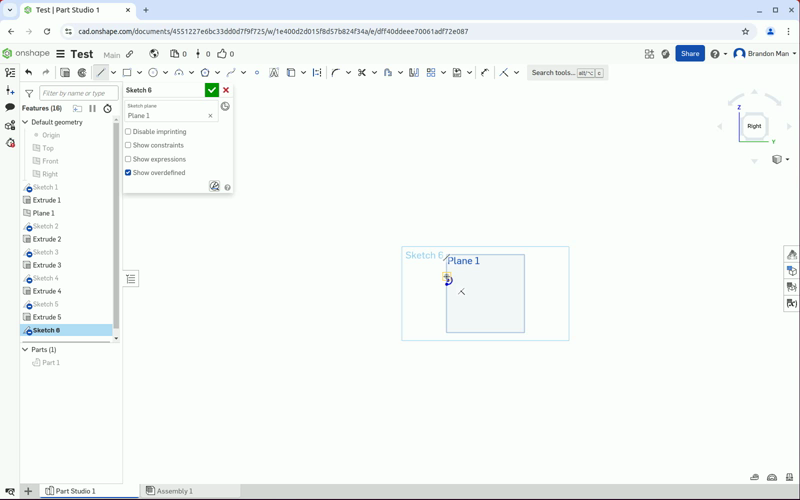
scroll(-6)
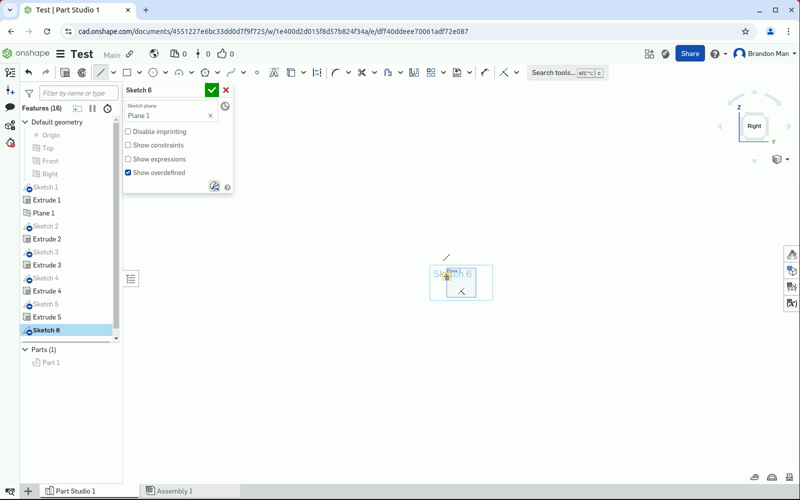
mouse_move(476, 276)
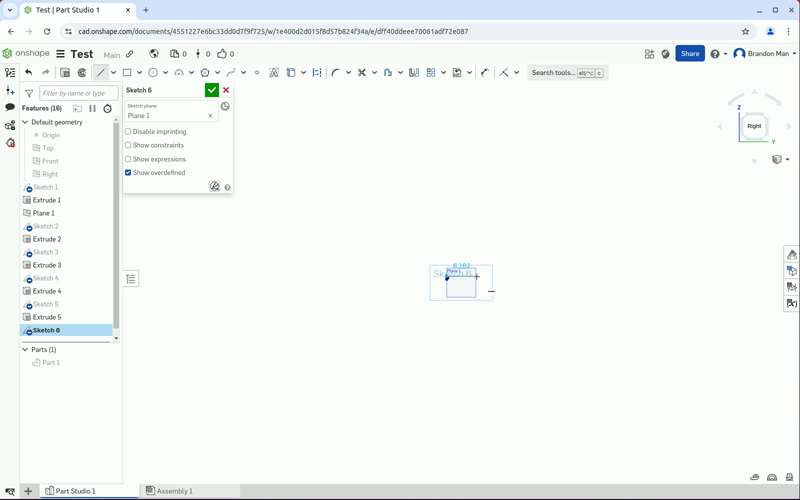
key_down(shift)
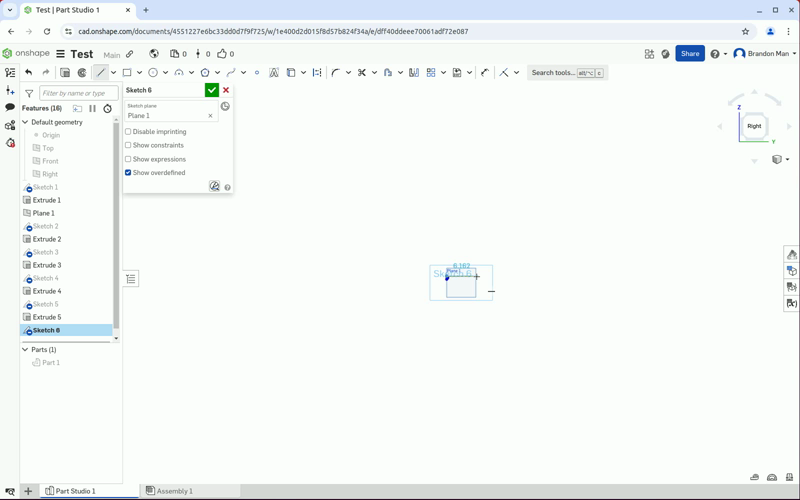
mouse_move(446, 279)
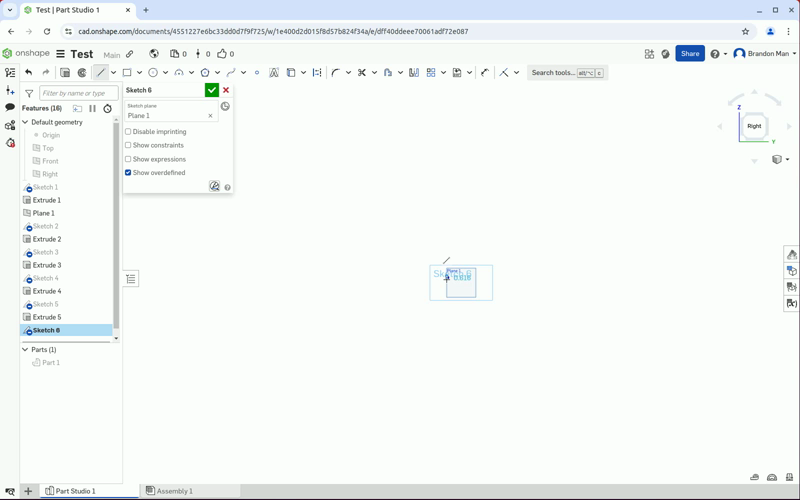
scroll(6)
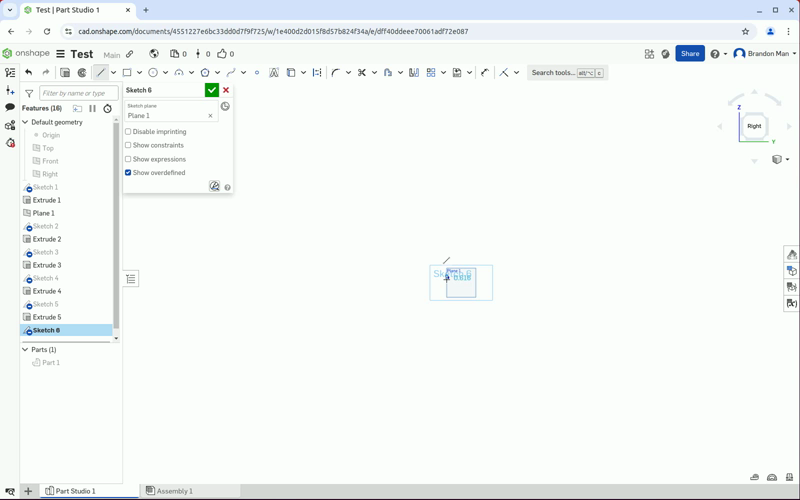
scroll(6)
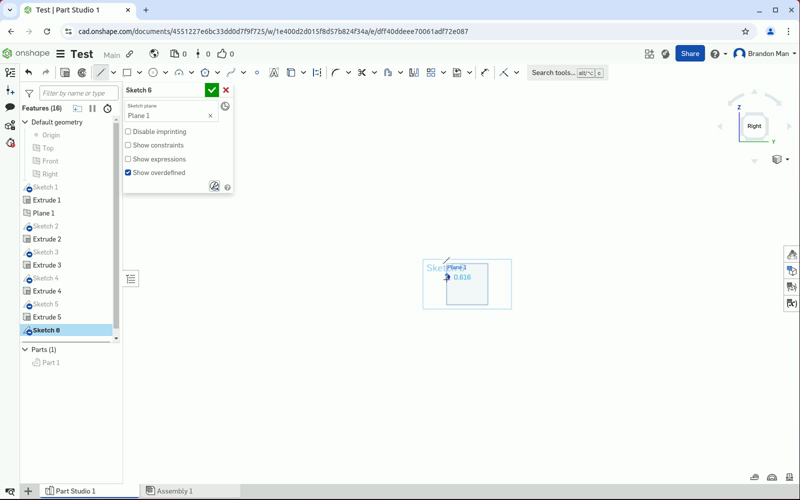
scroll(6)
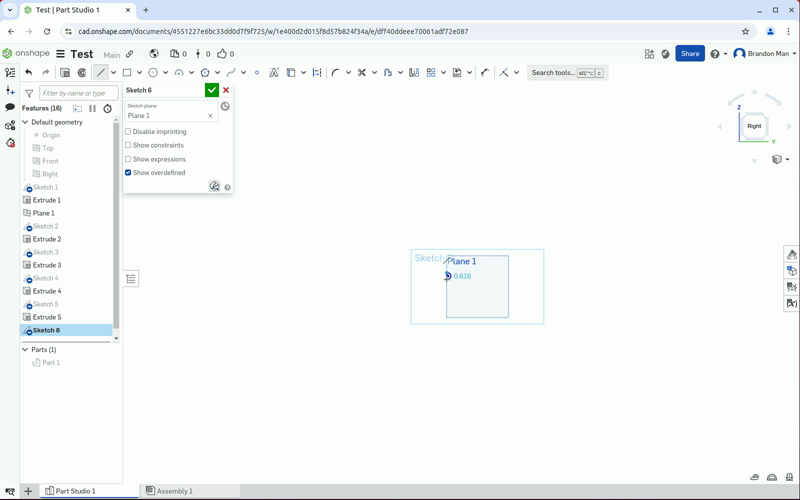
scroll(6)
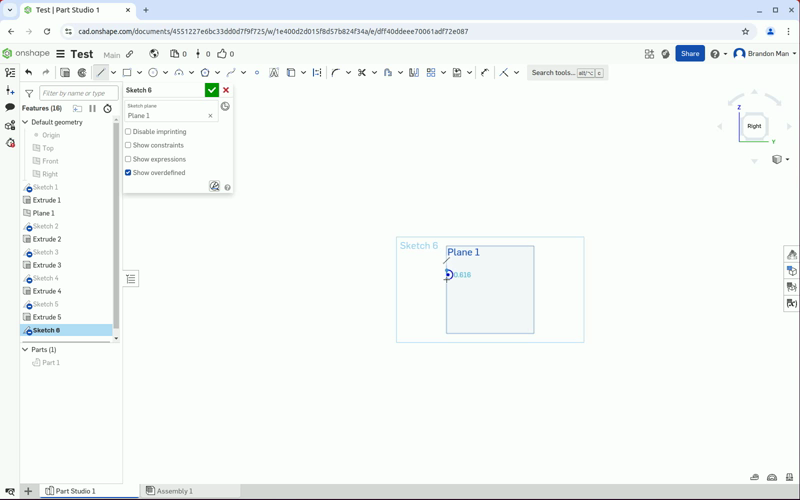
scroll(6)
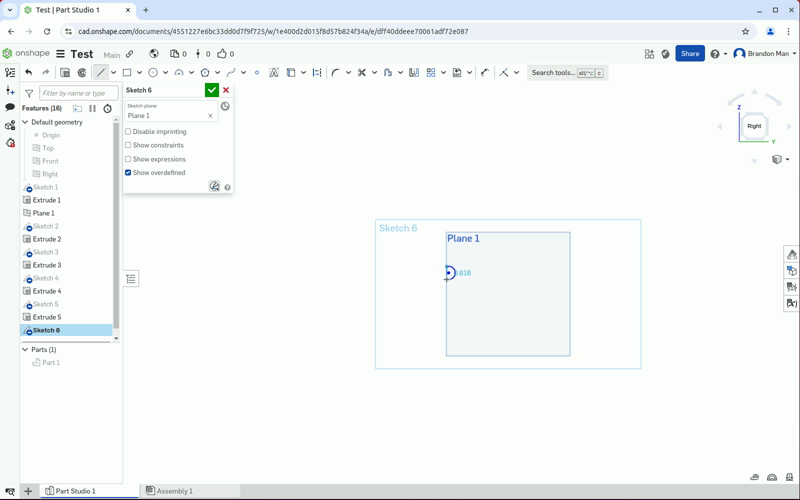
scroll(6)
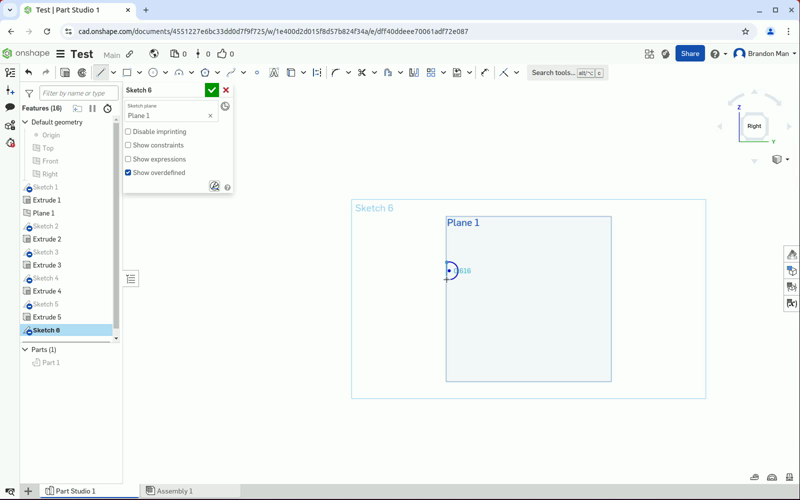
scroll(6)
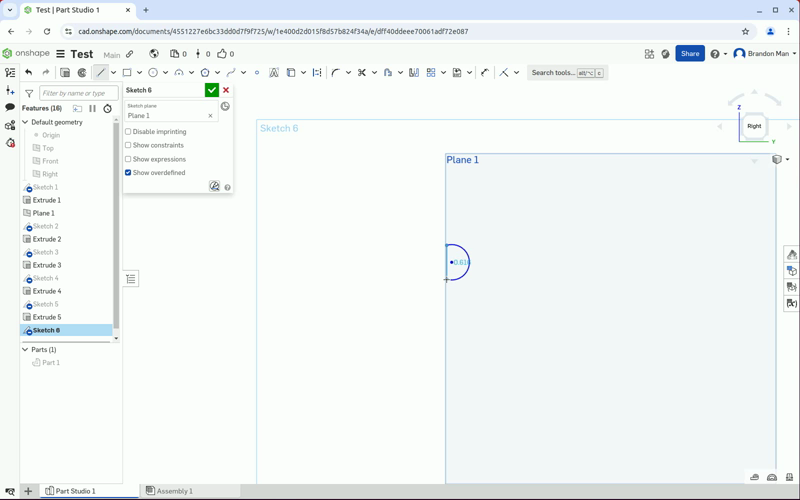
key_up(shift)
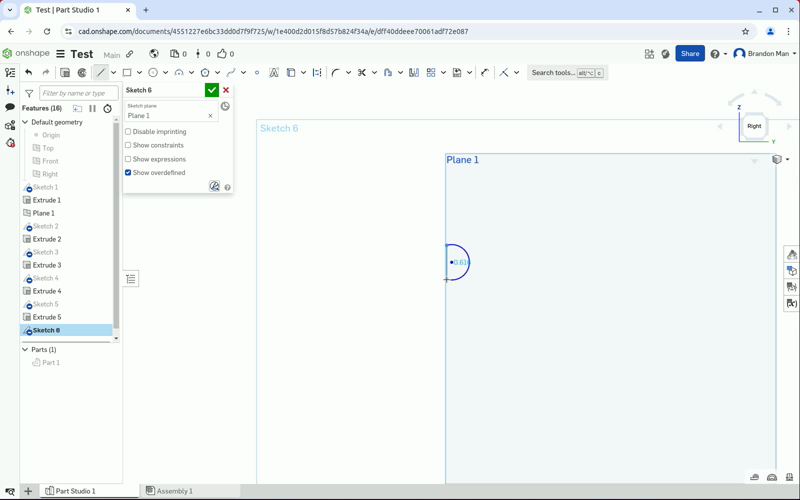
click(446, 279)
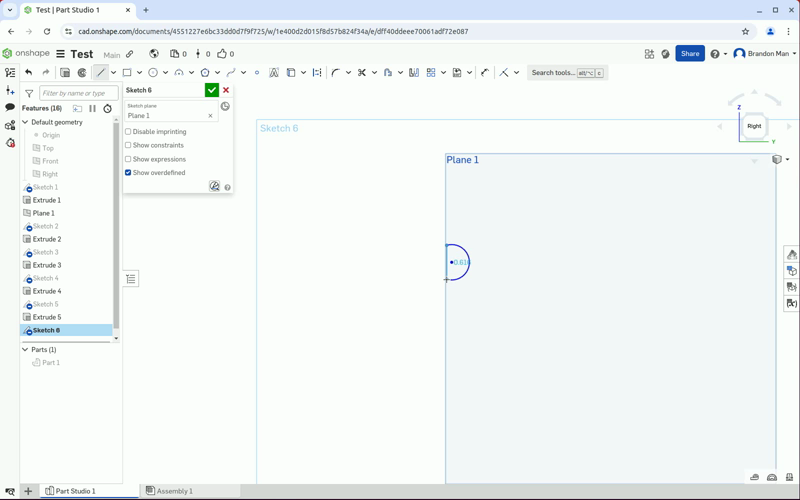
scroll(-6)
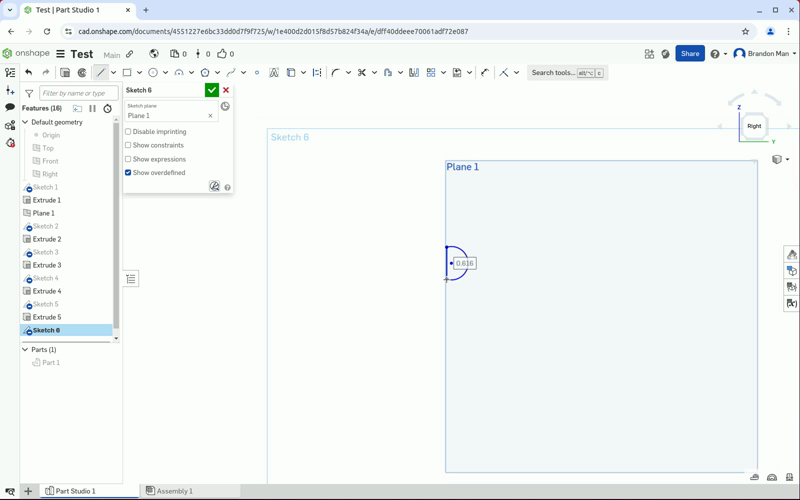
scroll(-6)
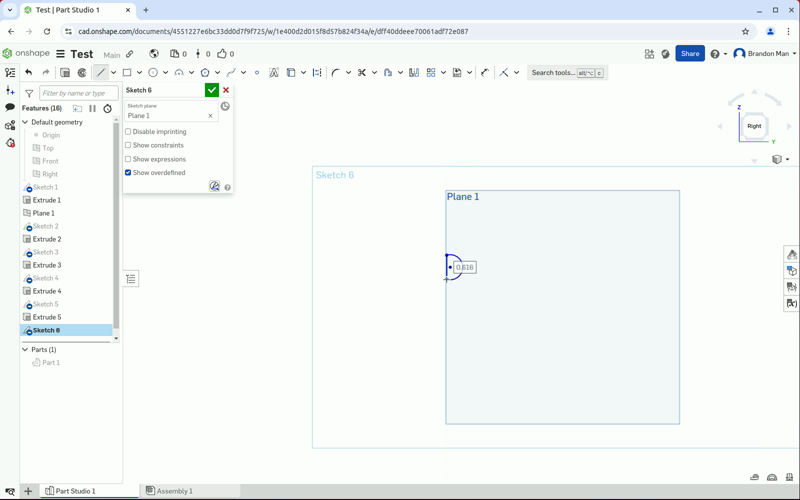
scroll(-6)
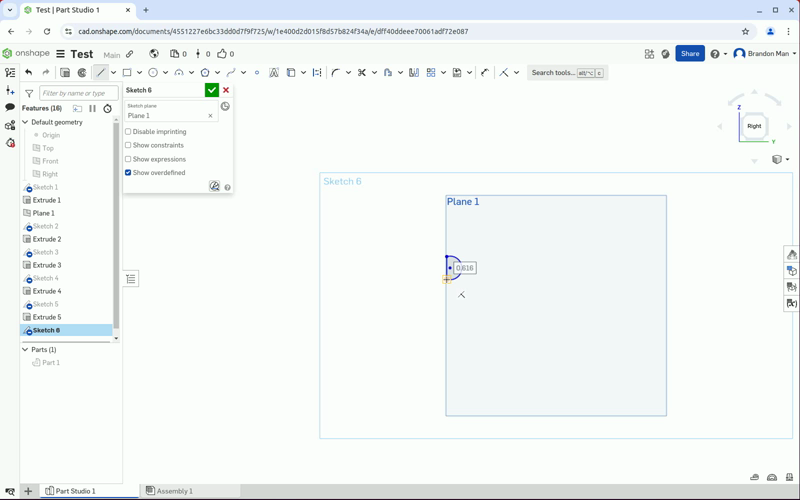
scroll(-6)
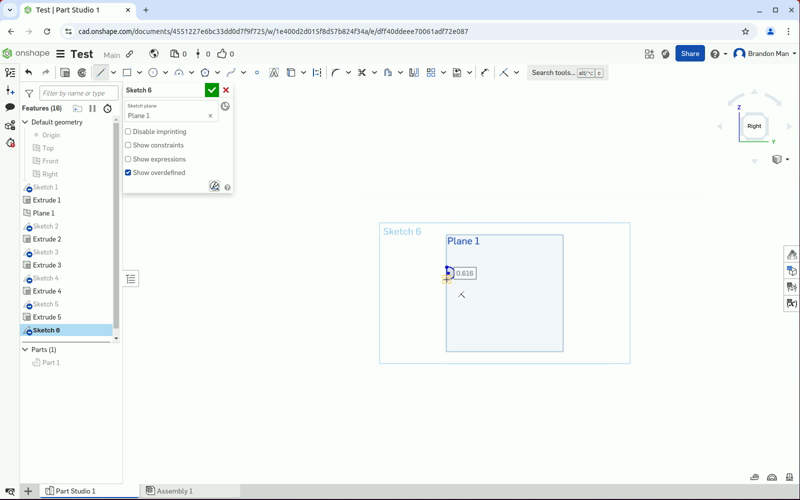
scroll(-6)
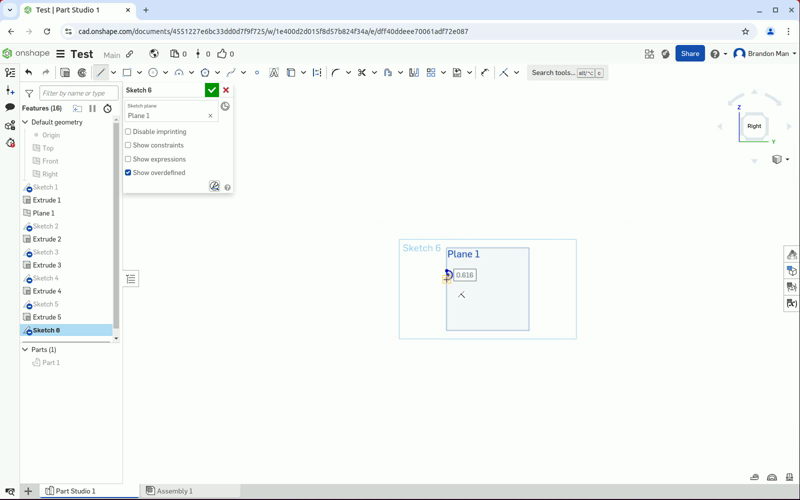
scroll(-6)
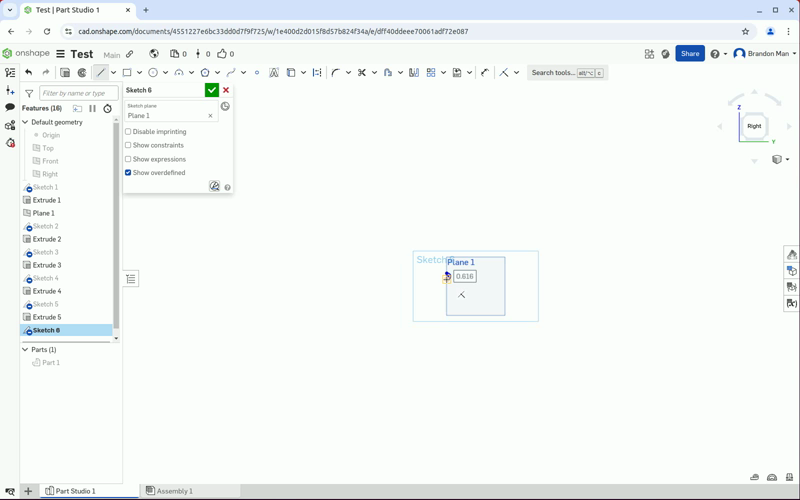
scroll(-6)
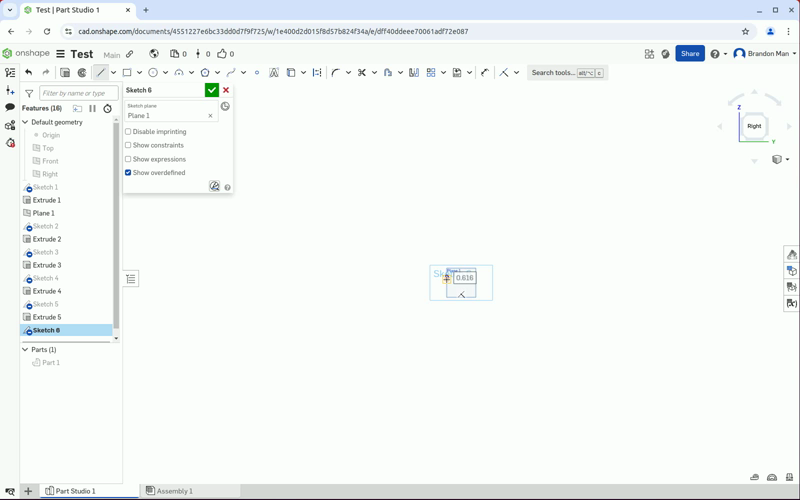
key(esc)
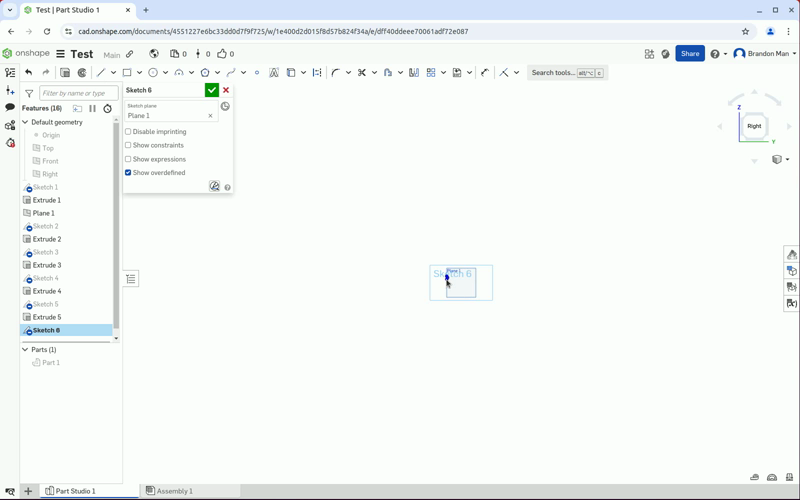
mouse_move(447, 276)
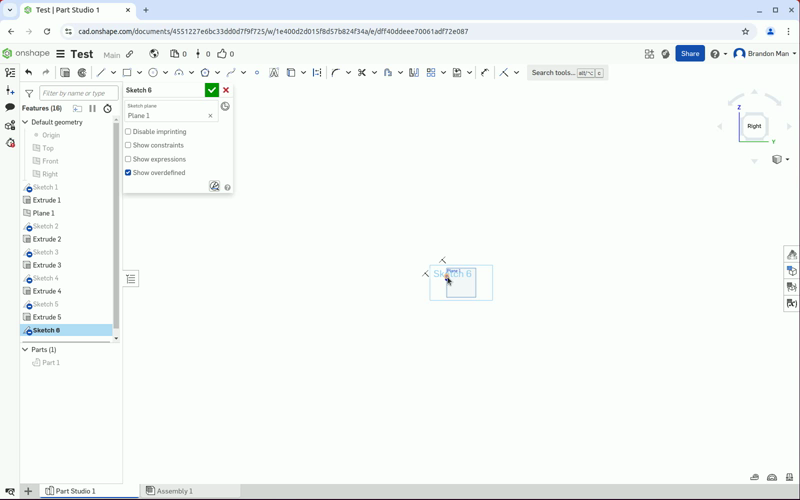
scroll(6)
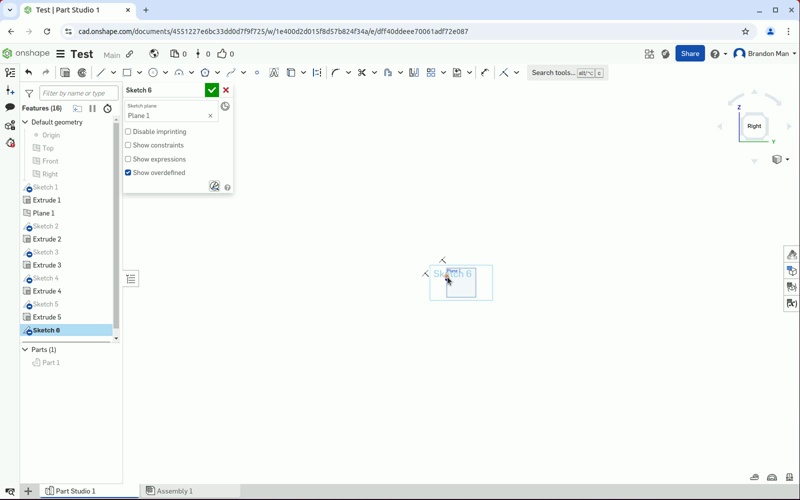
scroll(6)
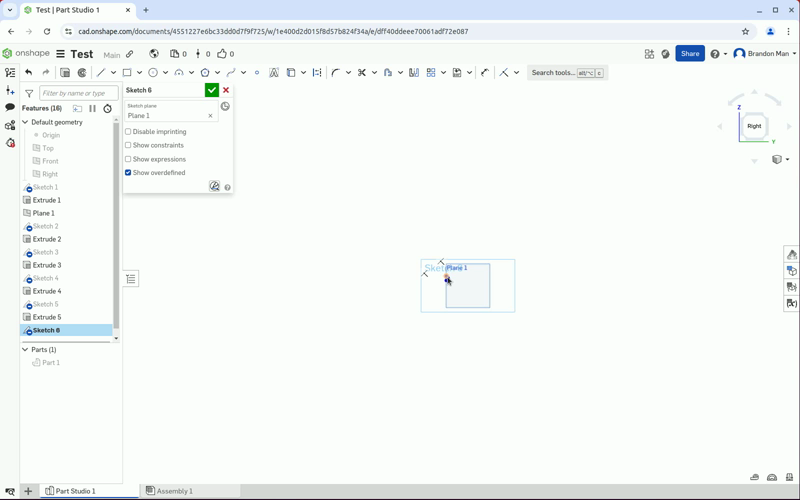
scroll(6)
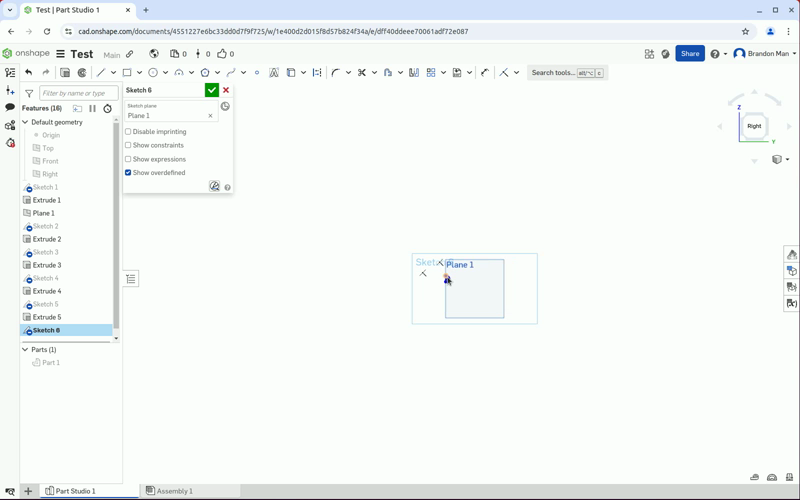
scroll(6)
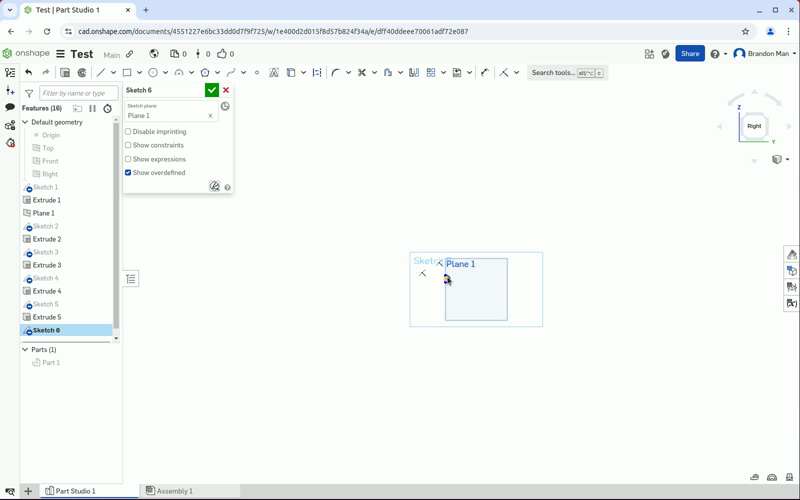
scroll(6)
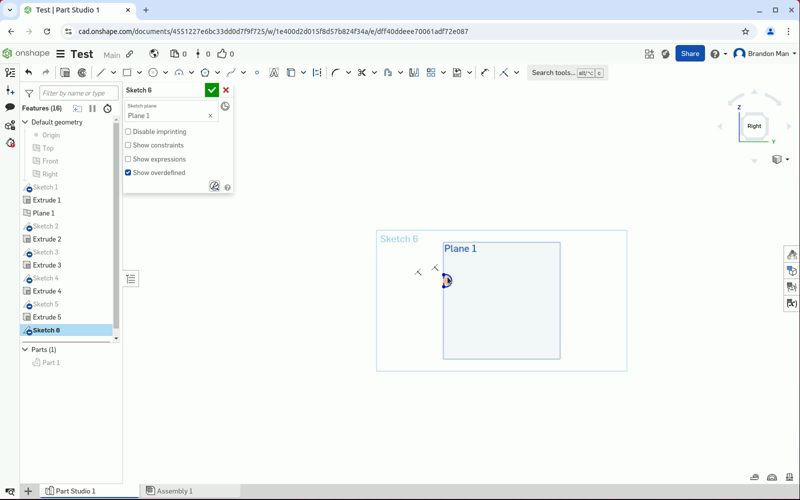
scroll(6)
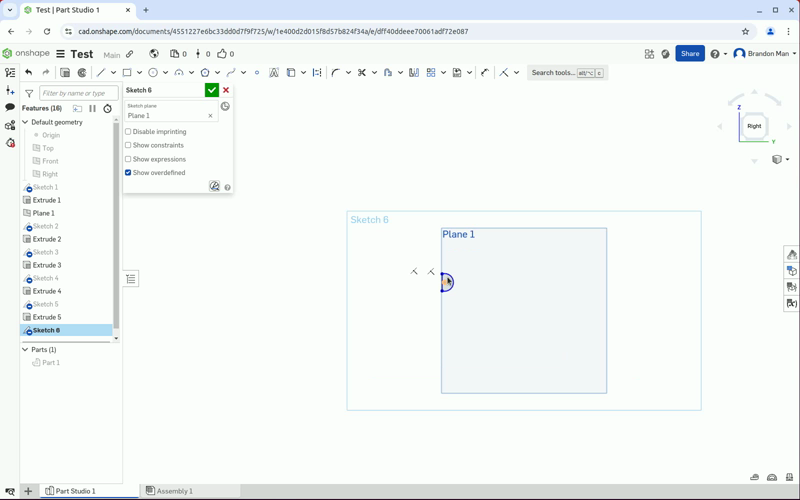
scroll(6)
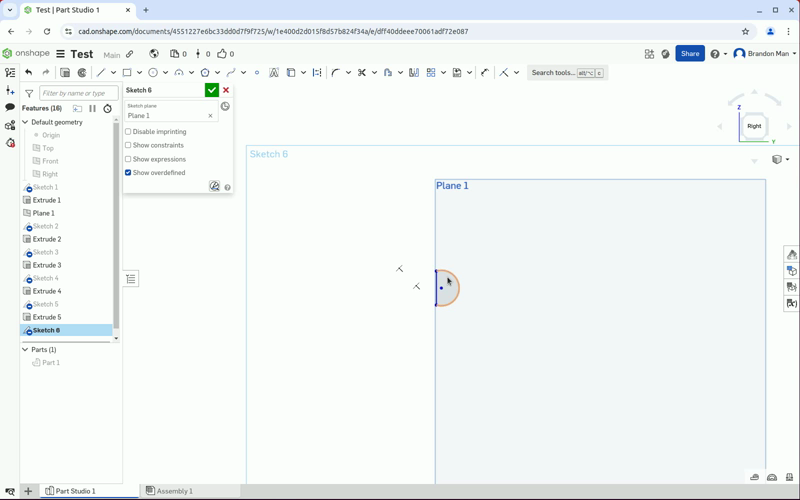
click(447, 276)
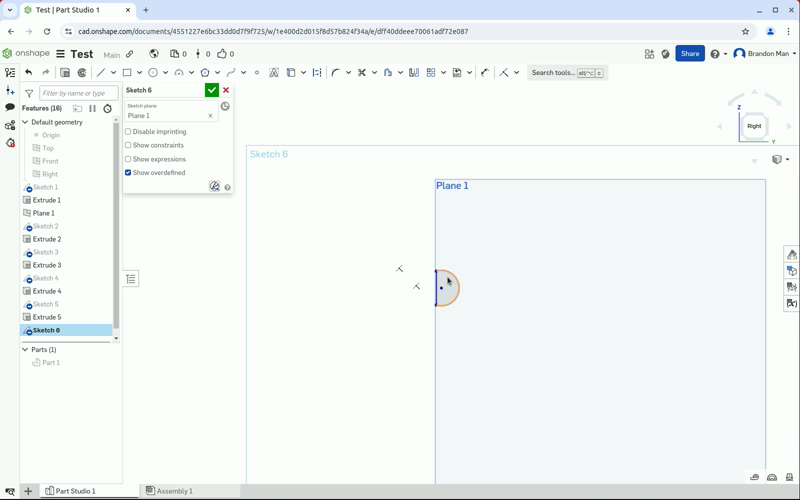
scroll(-6)
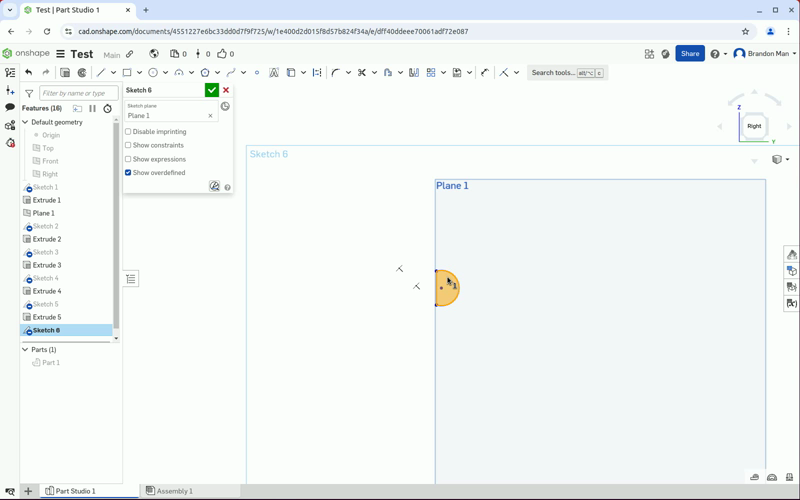
scroll(-6)
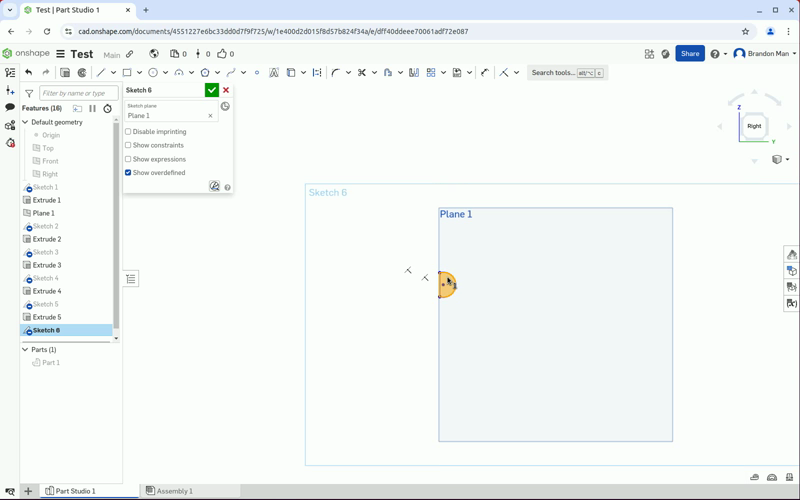
scroll(-6)
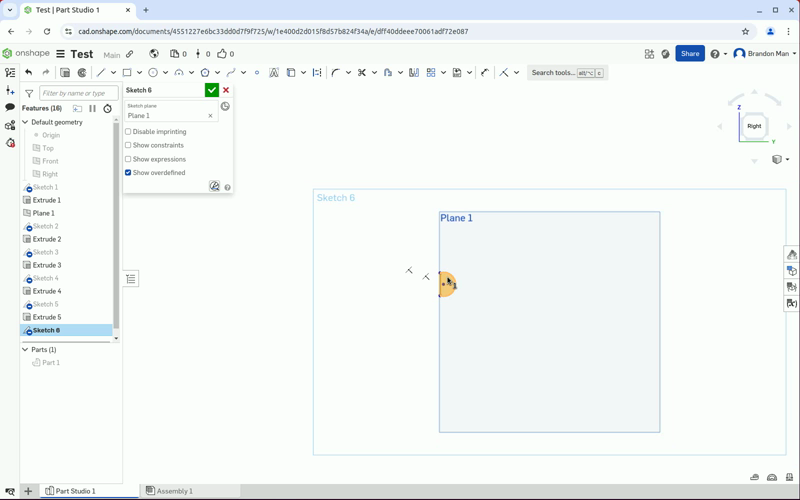
scroll(-6)
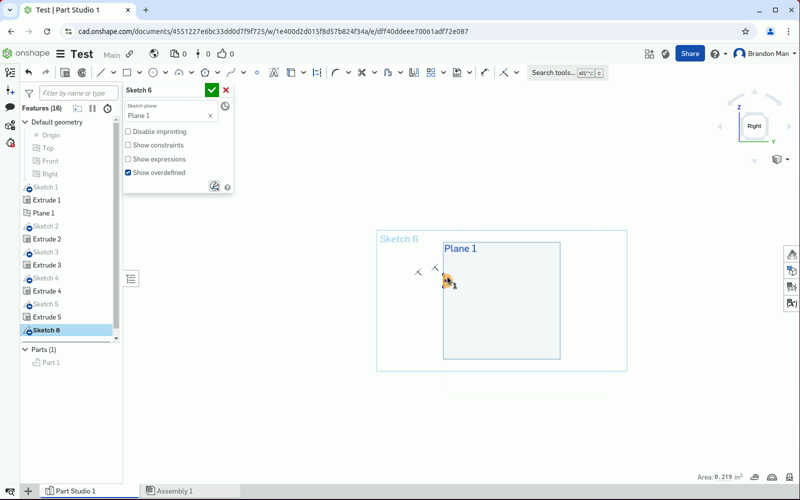
scroll(-6)
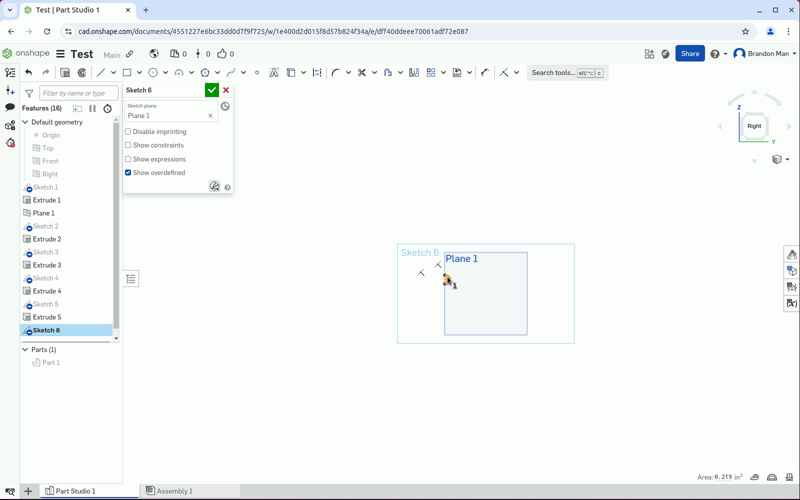
scroll(-6)
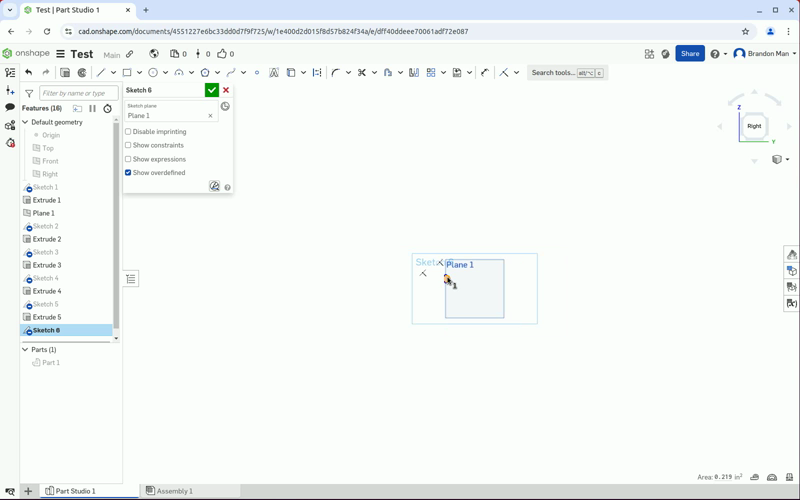
scroll(-6)
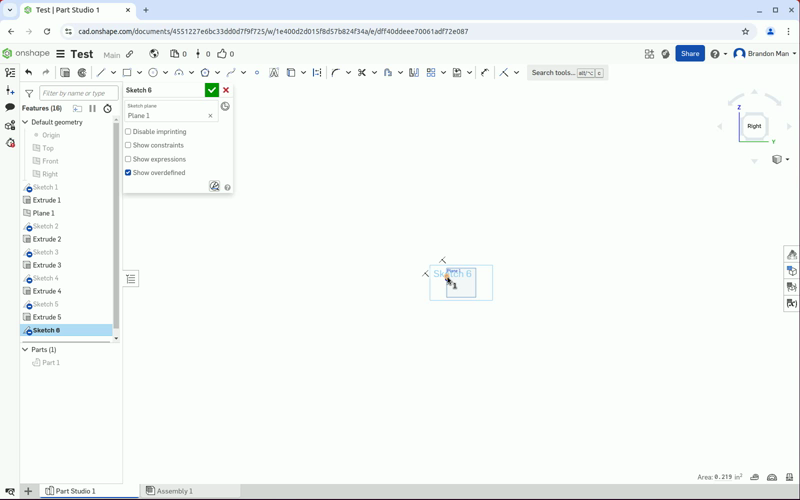
mouse_move(73, 352)
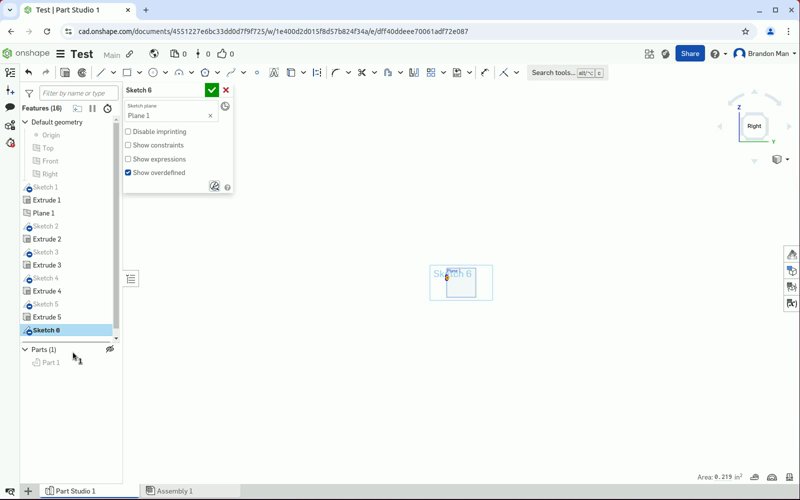
key(shift+y)
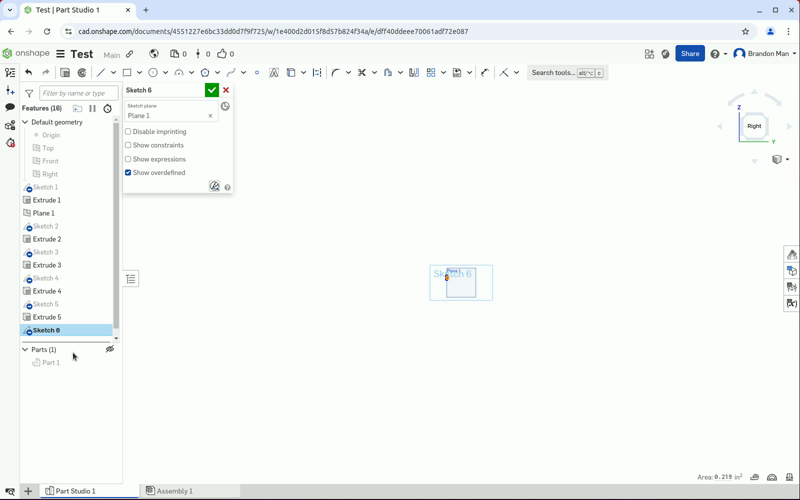
key(shift+e)
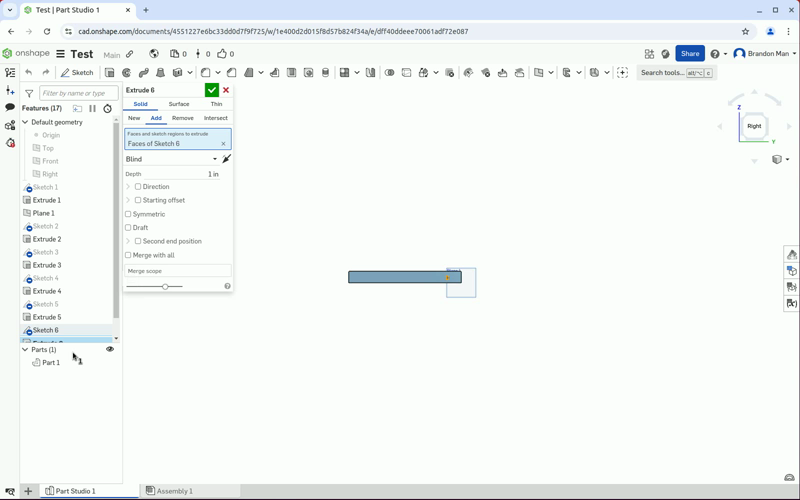
mouse_move(143, 106)
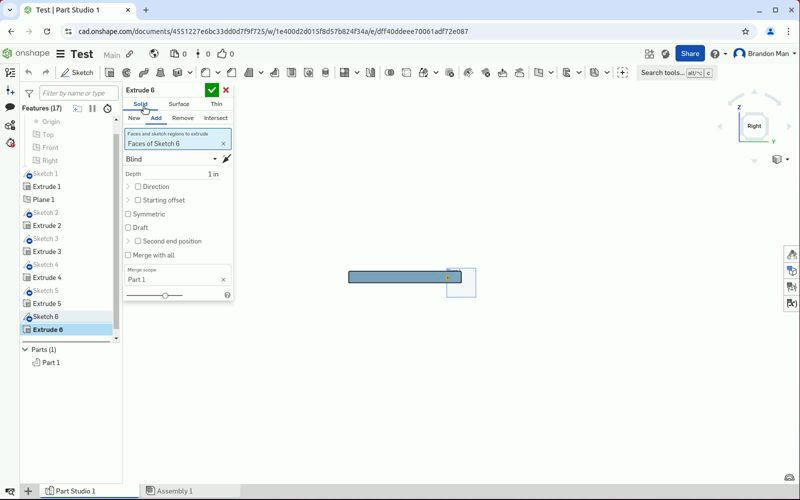
click(143, 106)
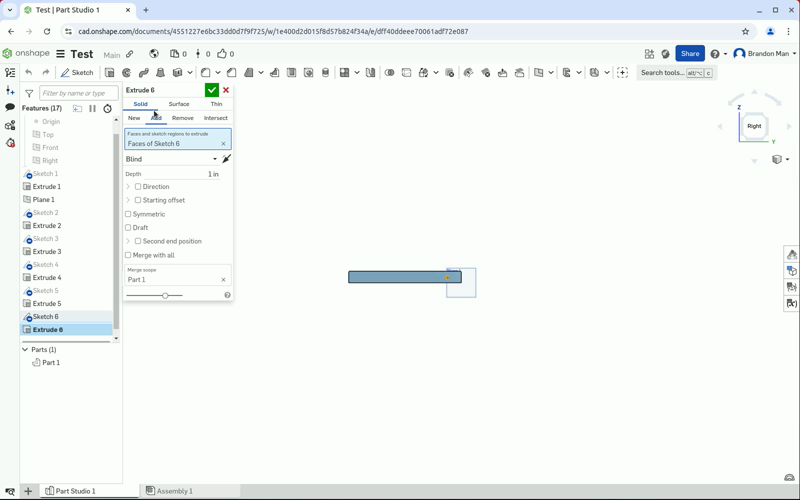
mouse_move(186, 120)
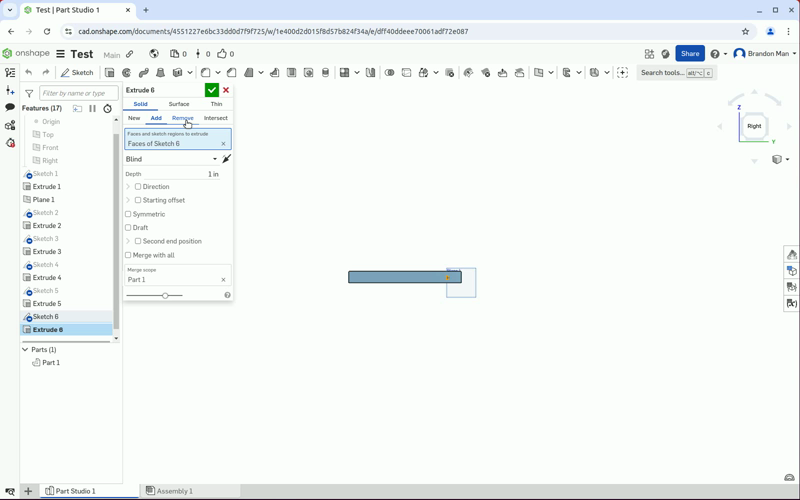
click(186, 120)
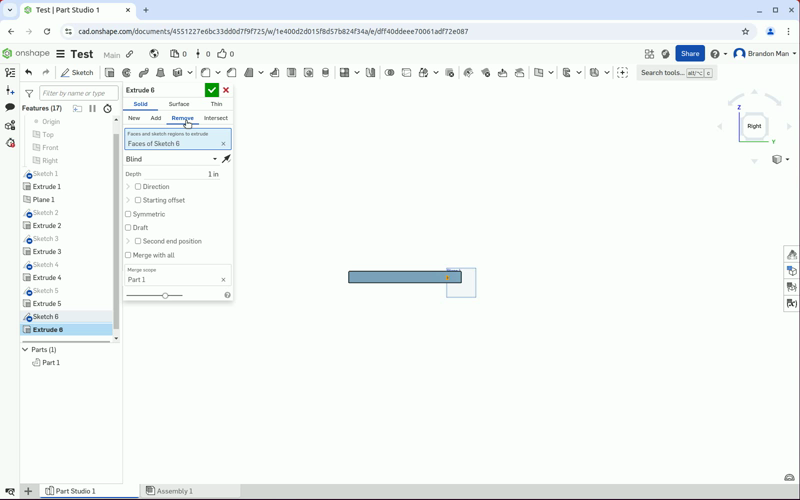
key(tab, 4)
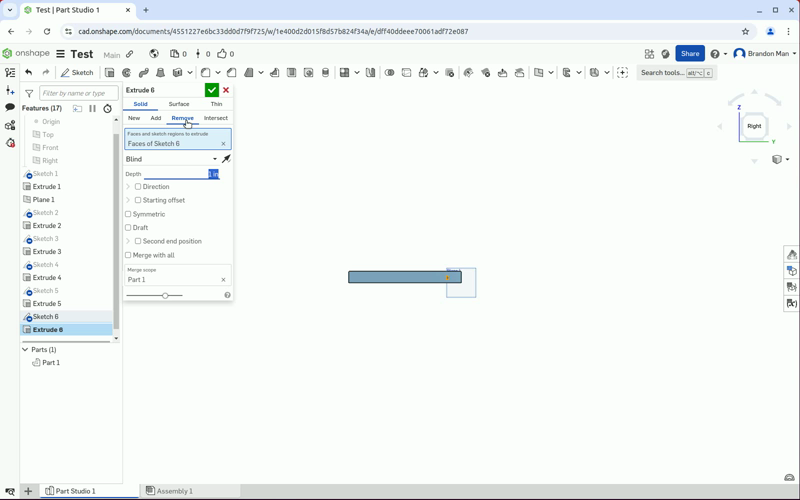
text(2.166)
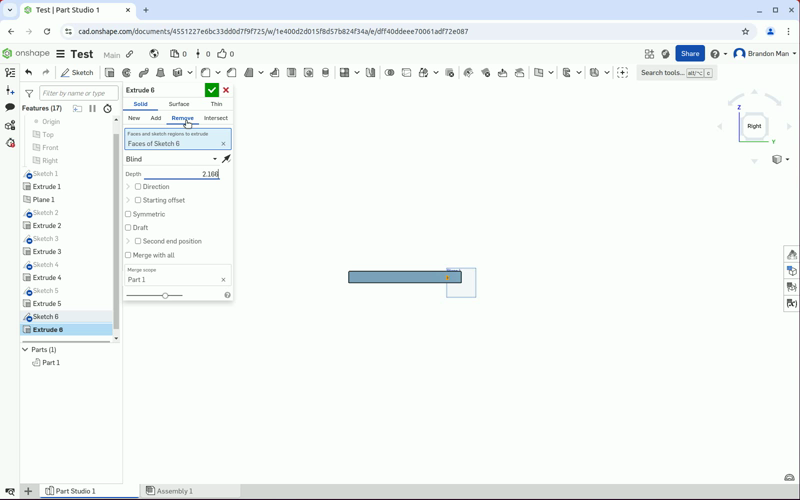
key(tab, 6)
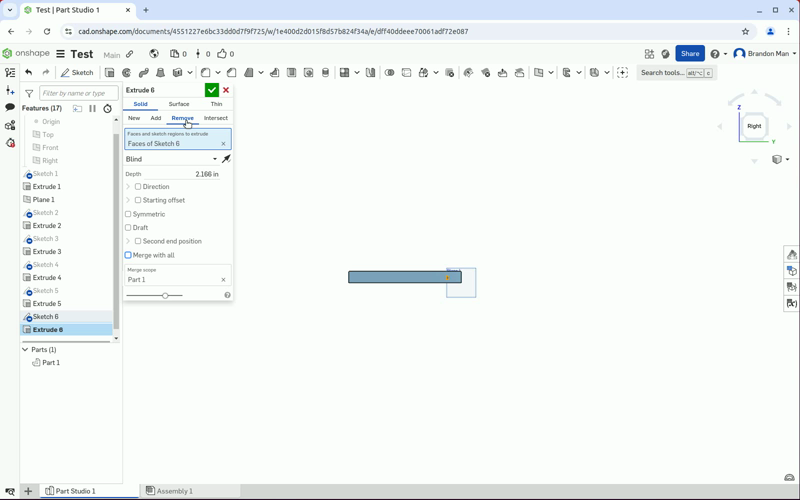
key(space)
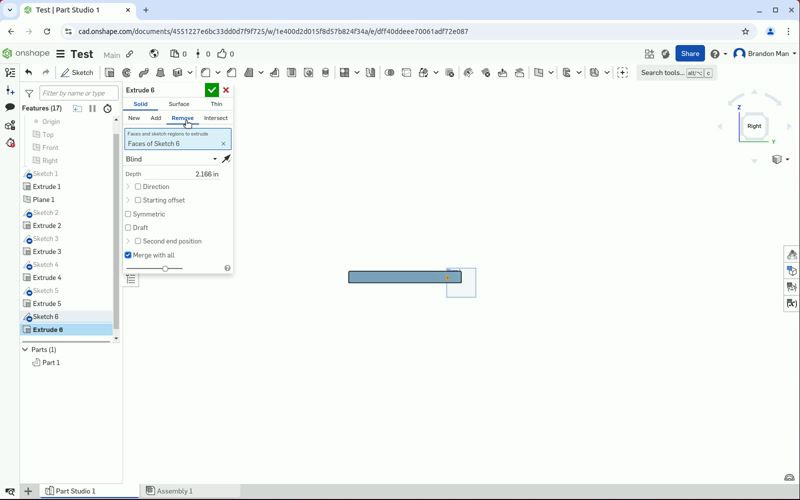
key(enter)
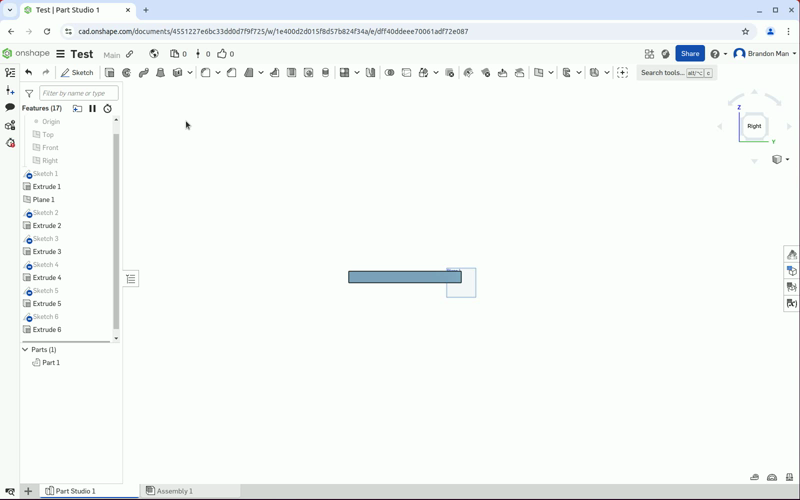
key(shift+h)
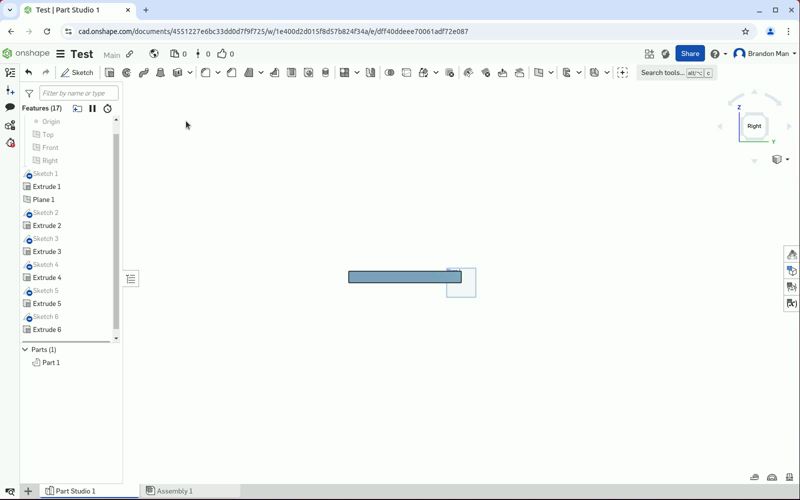
key(shift+h)
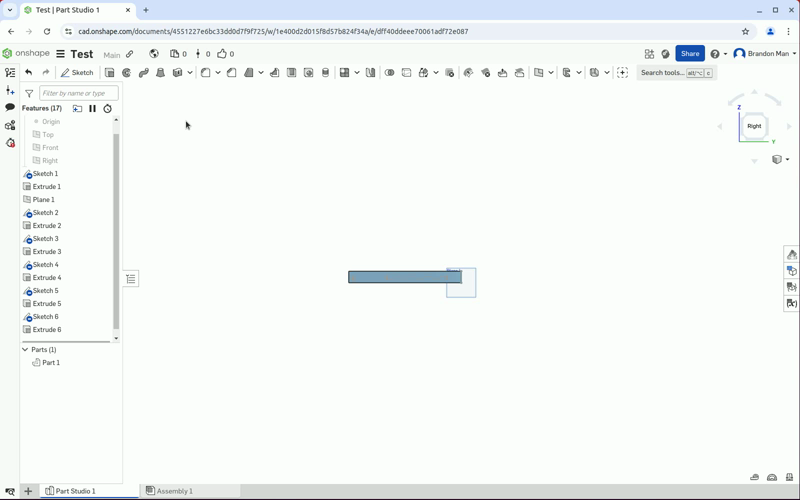
key(shift+7)
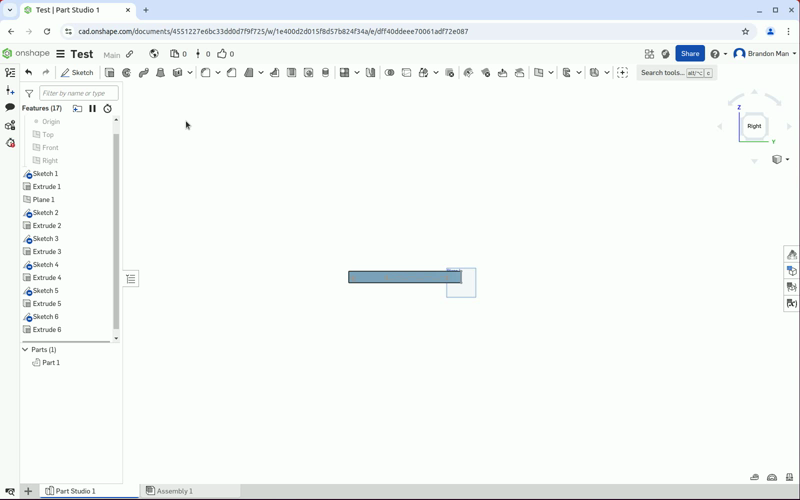
key(right, 2)
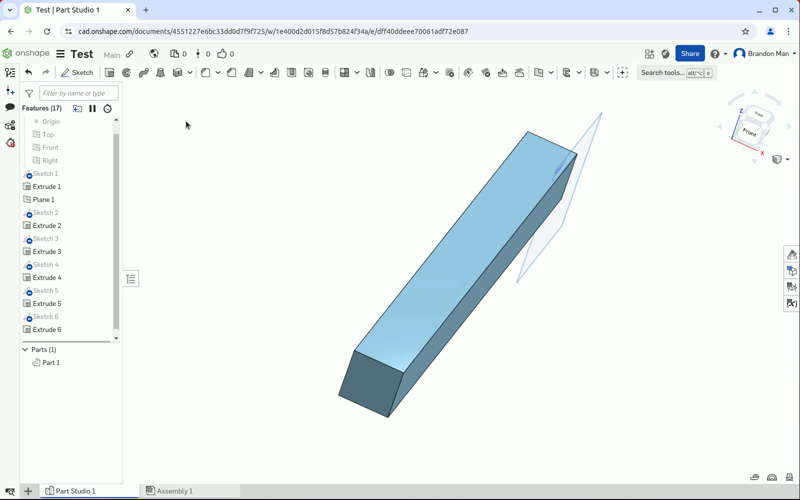
key(down, 2)
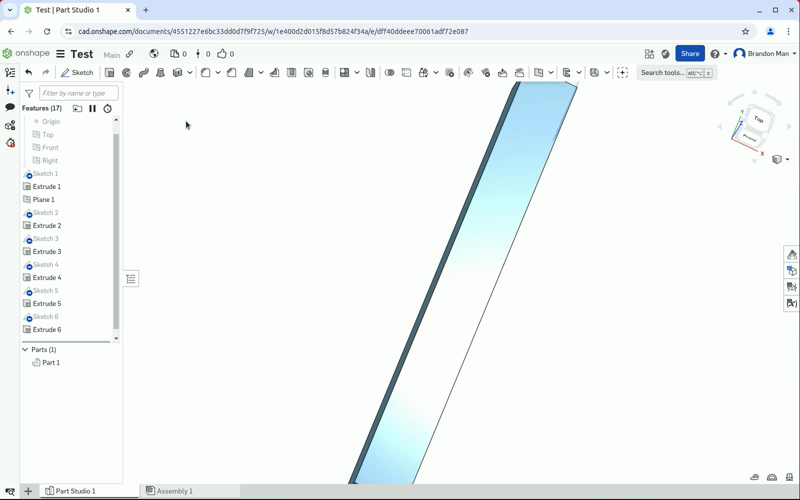
key(up, 2)
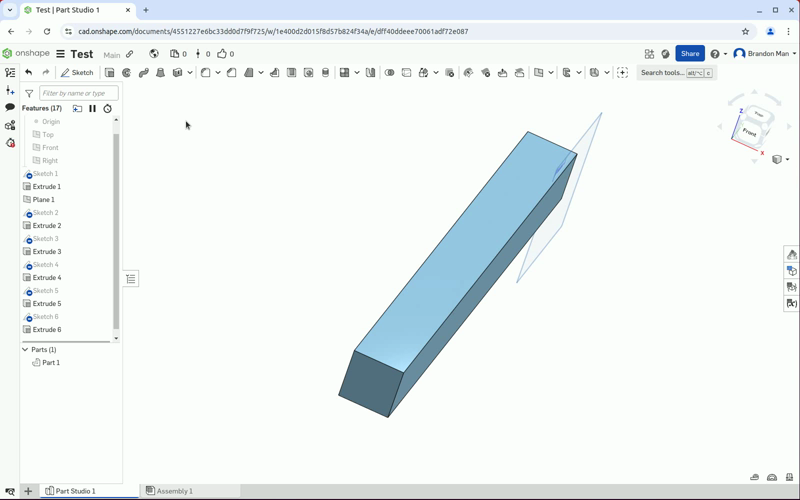
key(left, 2)
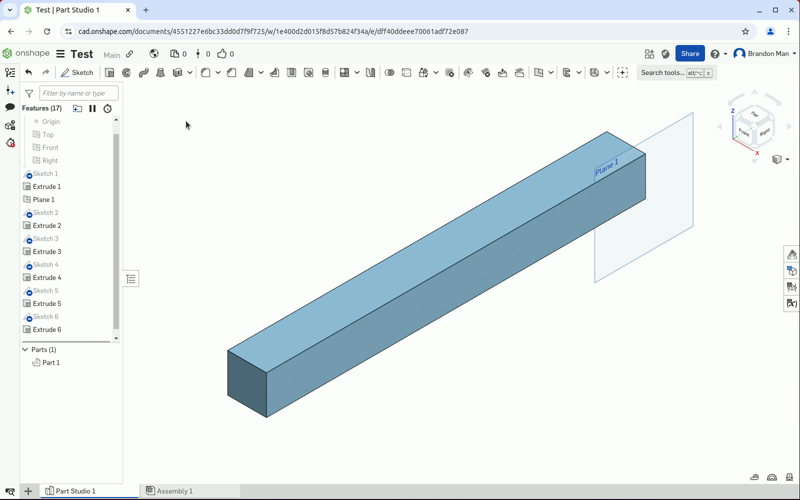
mouse_move(69, 176)
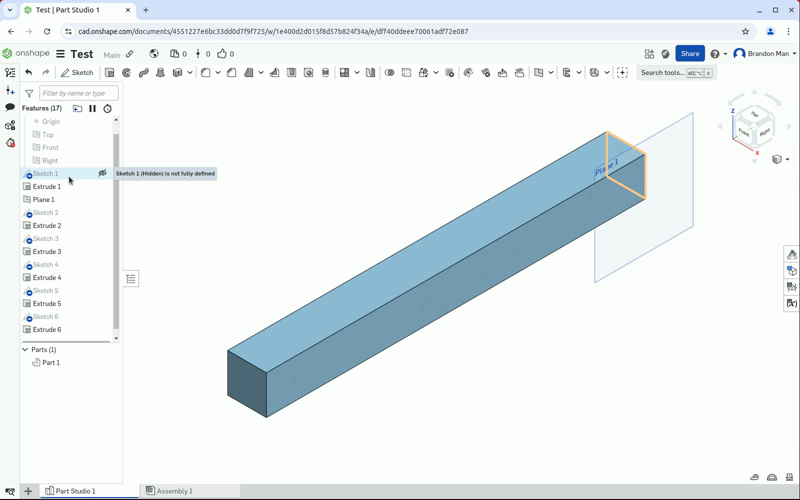
click(69, 176)